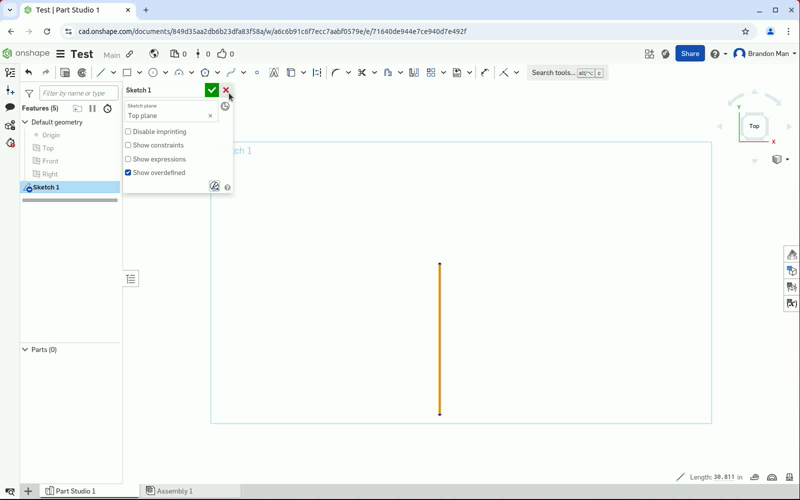
key(shift+h)
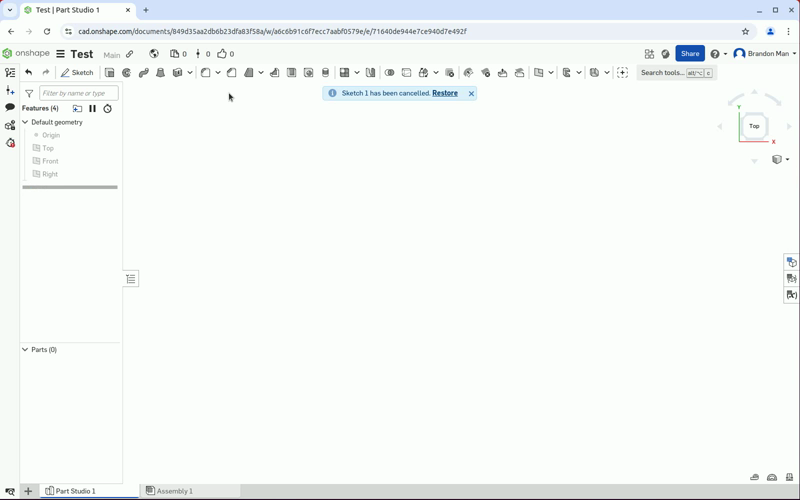
mouse_move(73, 352)
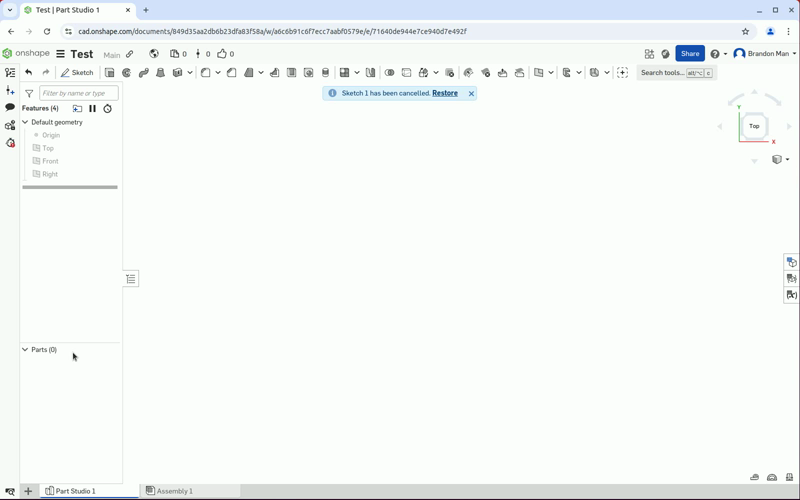
key(y)
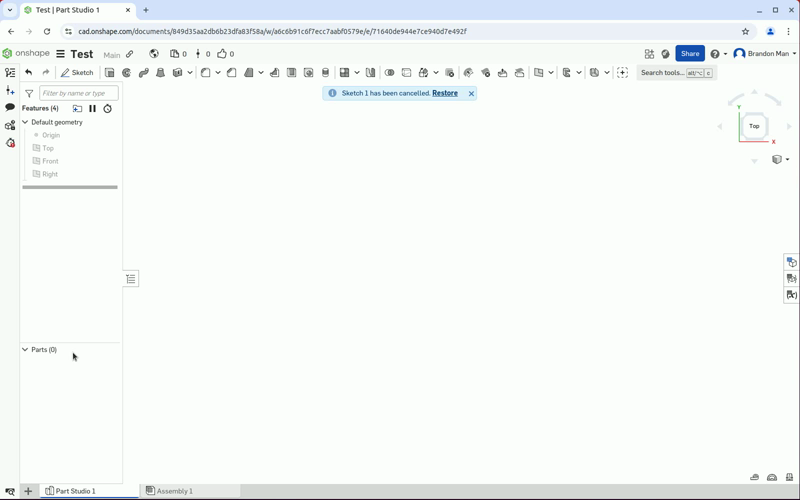
key(shift+p)
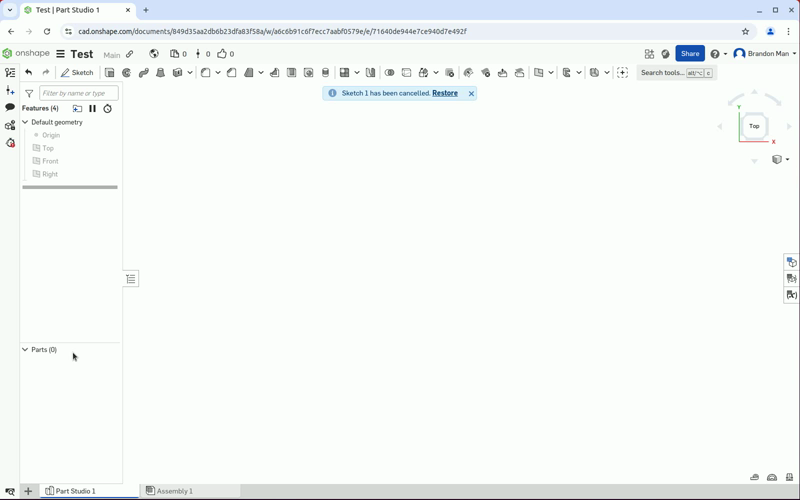
key(space)
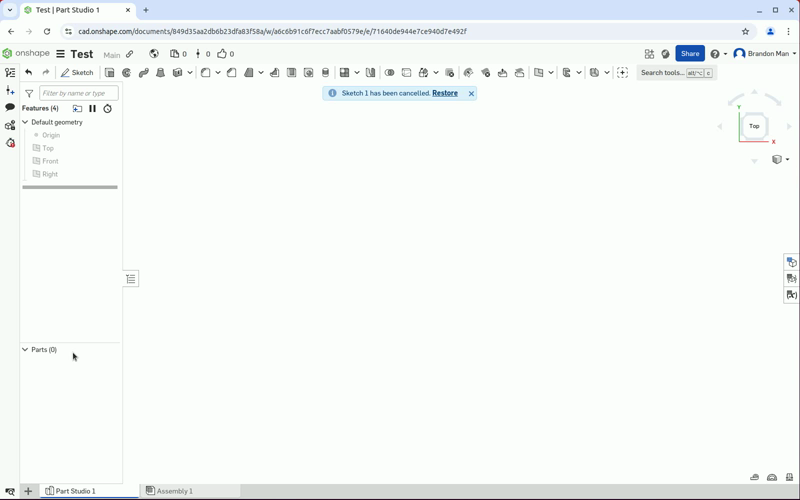
key_down(shift)
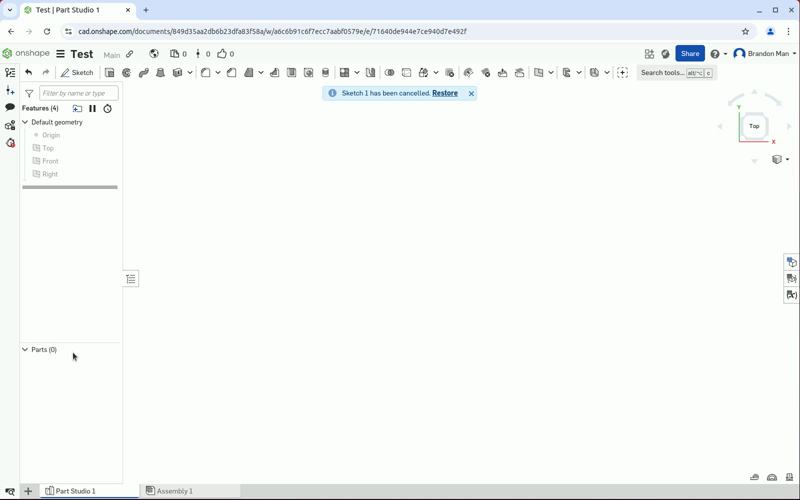
key(up)
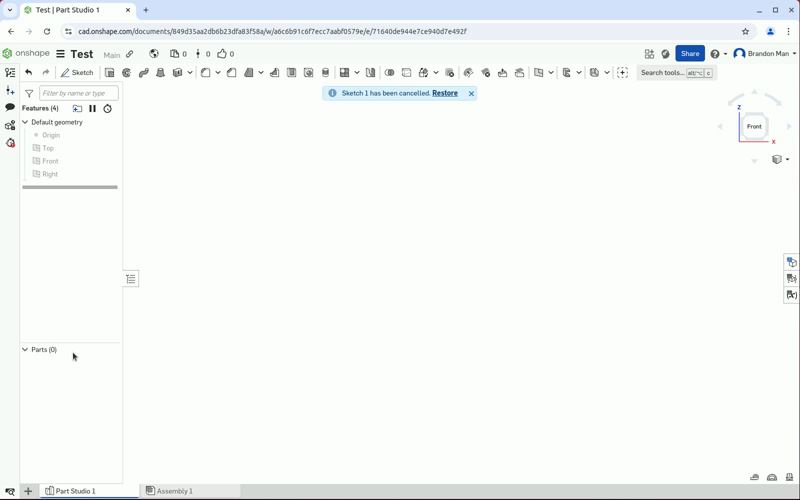
key_up(shift)
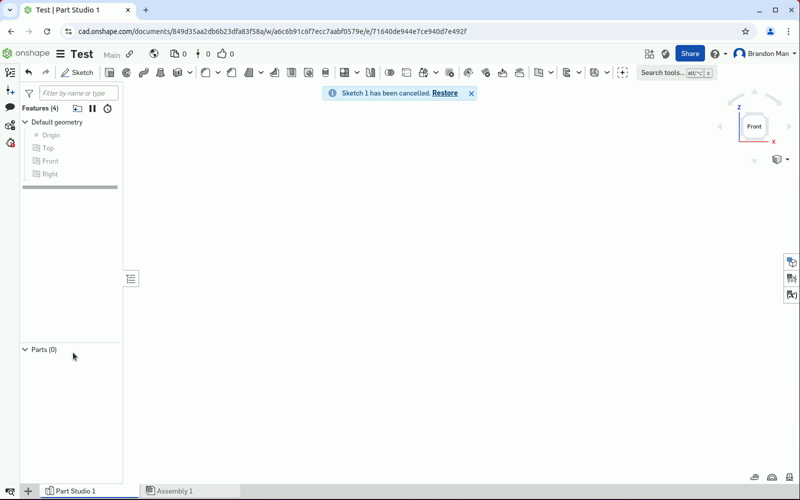
mouse_move(73, 352)
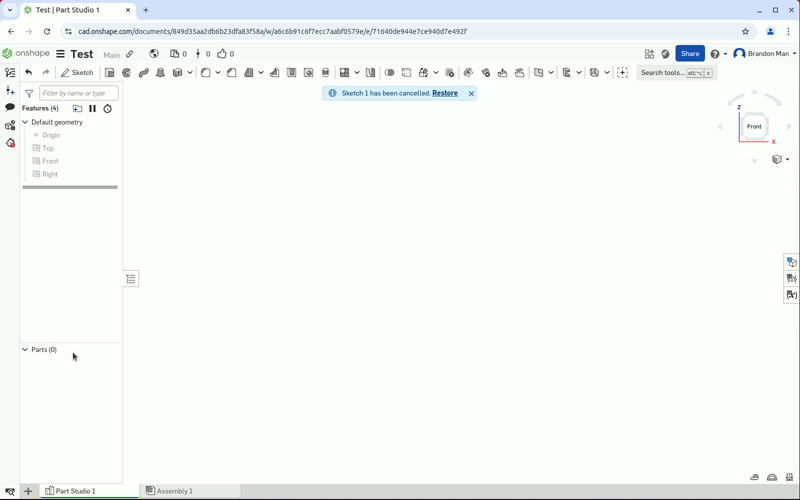
key(shift+y)
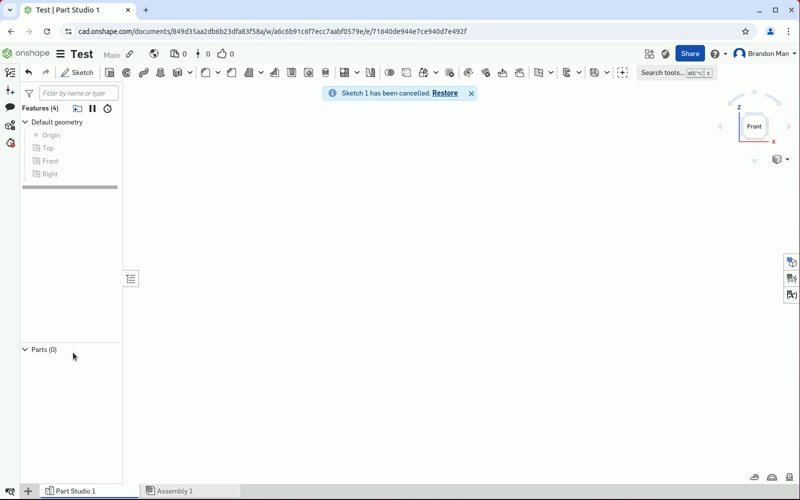
key(shift+s)
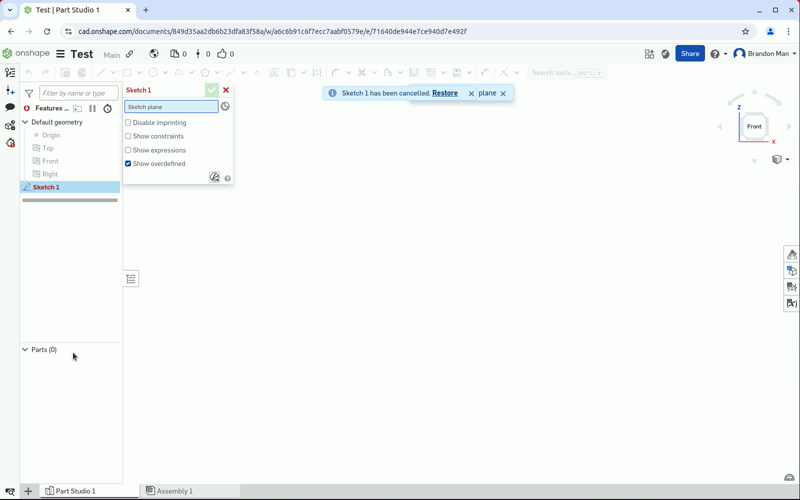
mouse_move(73, 163)
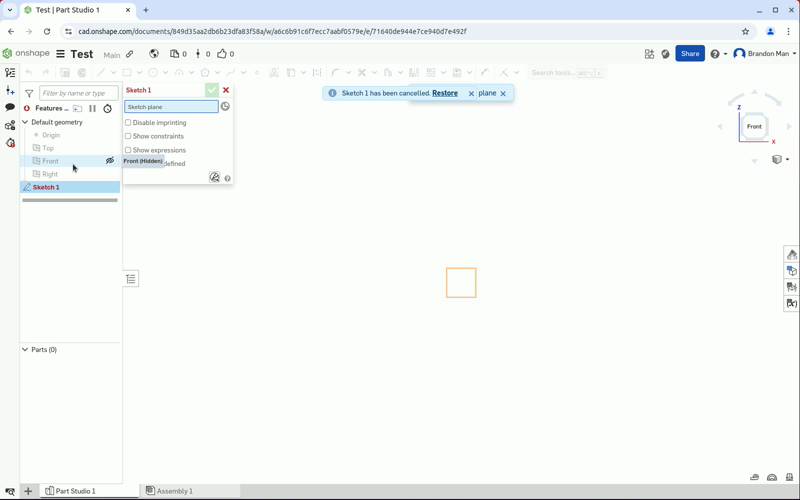
click(73, 163)
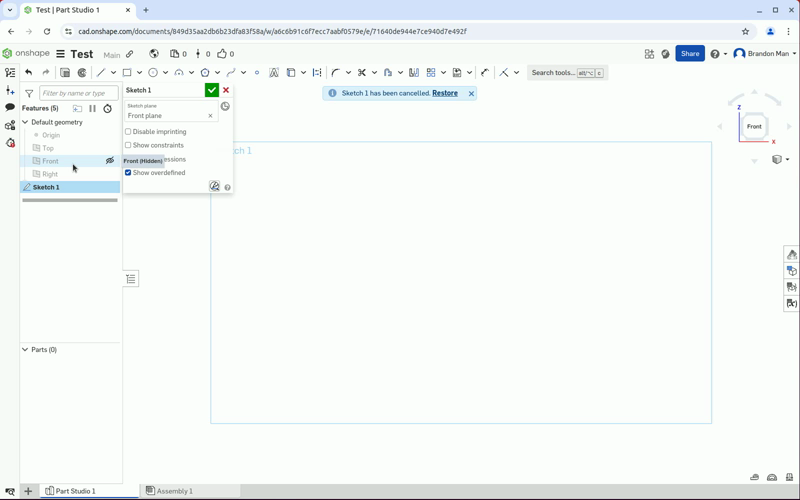
mouse_move(73, 352)
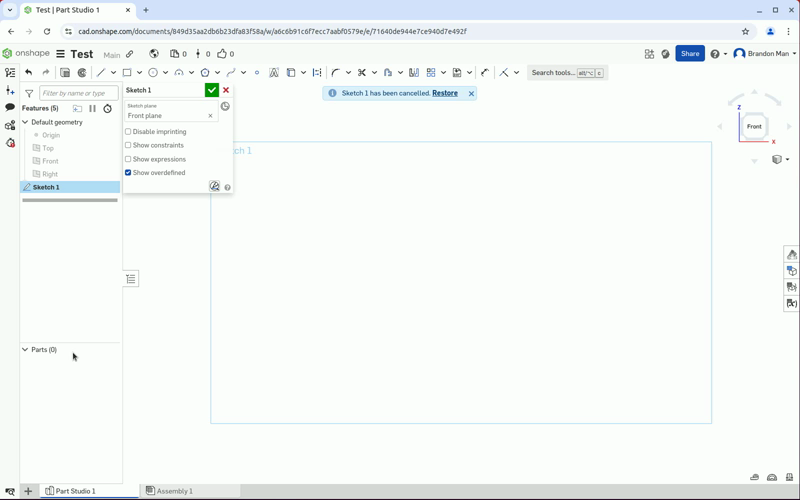
key(y)
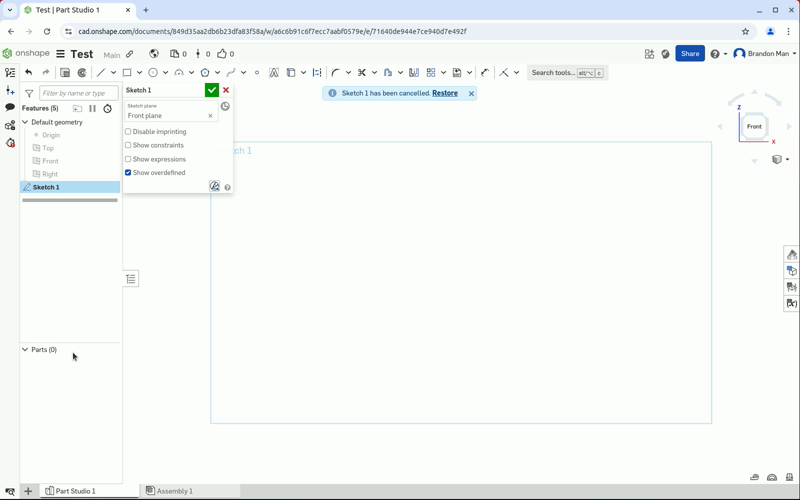
key(a)
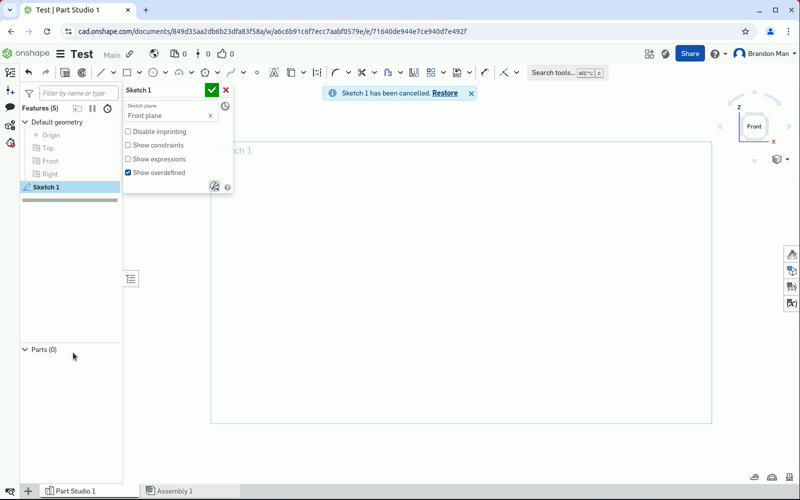
key_down(shift)
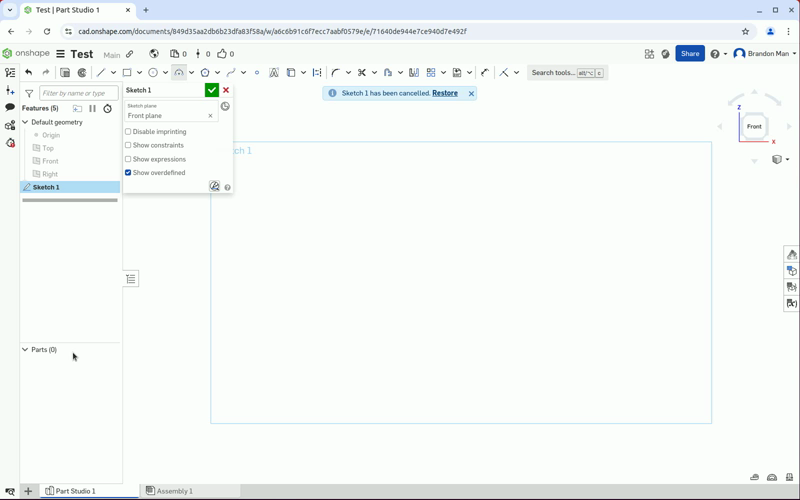
mouse_move(452, 282)
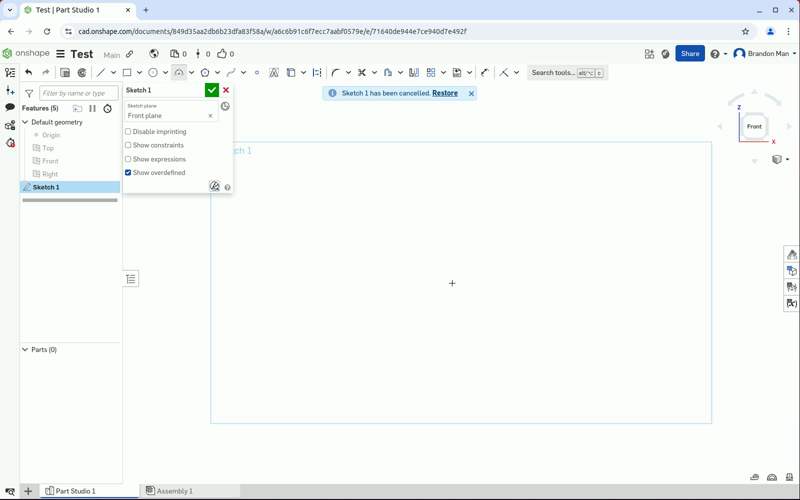
click(452, 282)
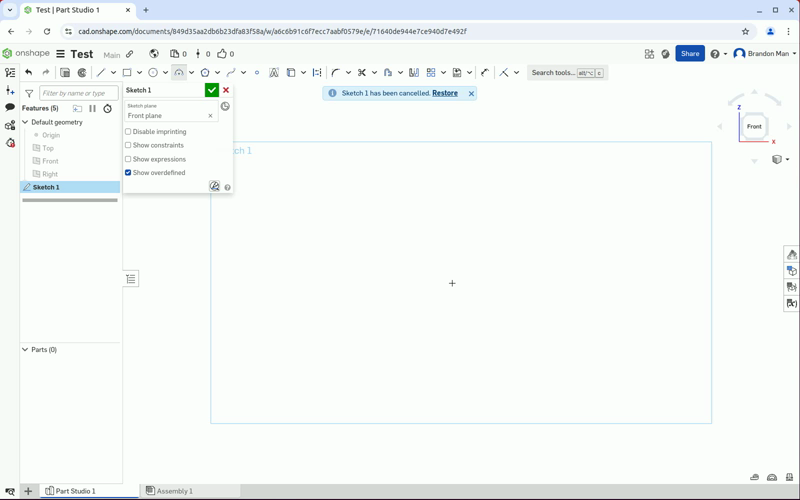
key_up(shift)
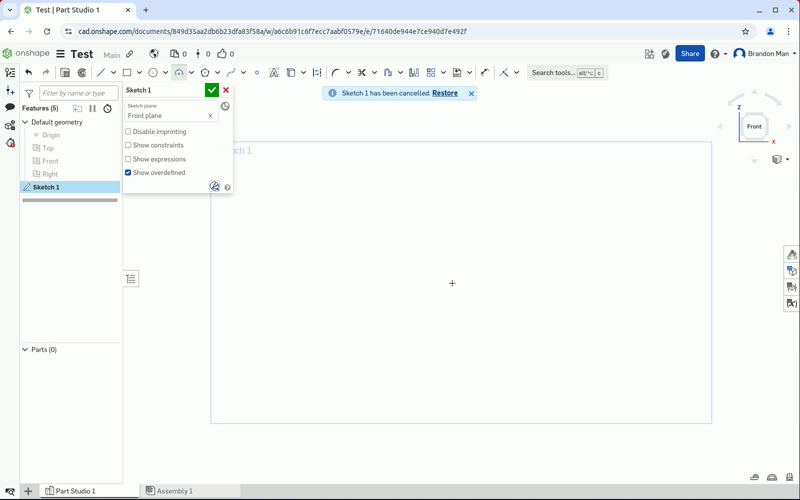
key_down(shift)
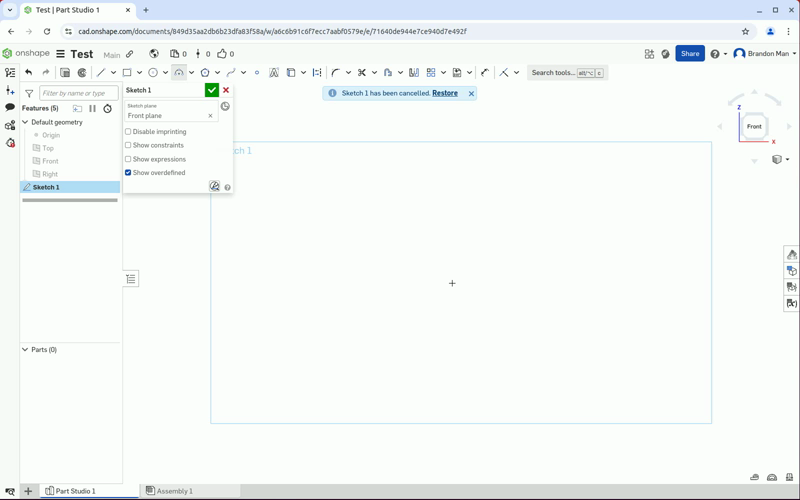
mouse_move(452, 280)
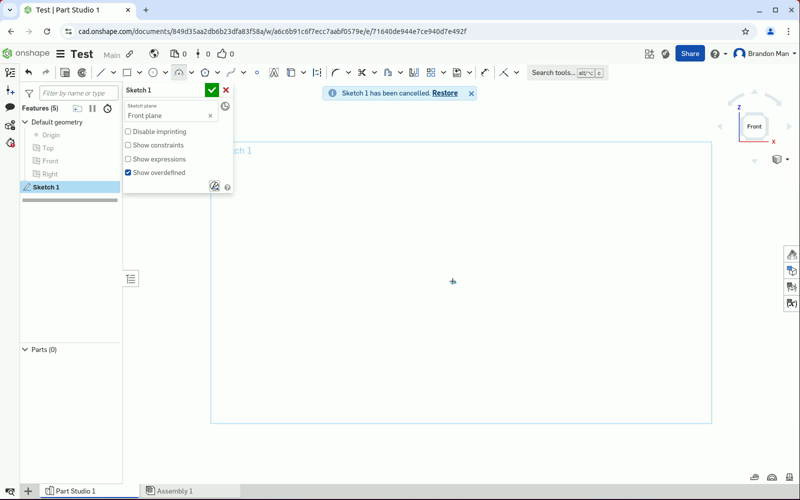
scroll(6)
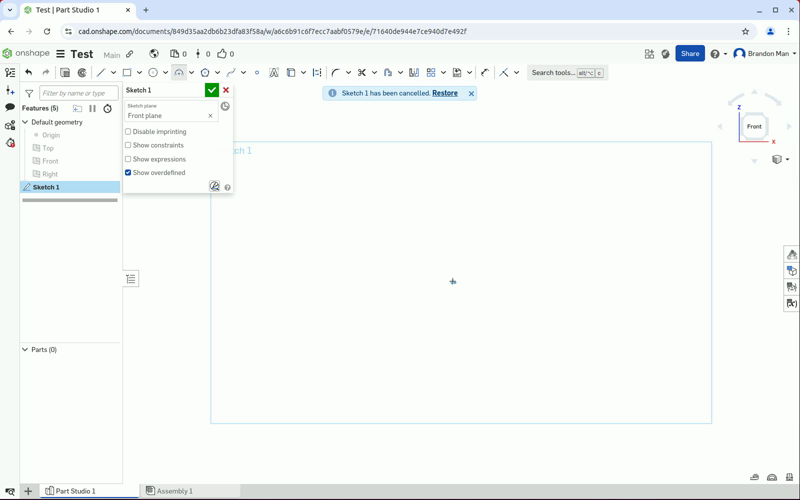
scroll(6)
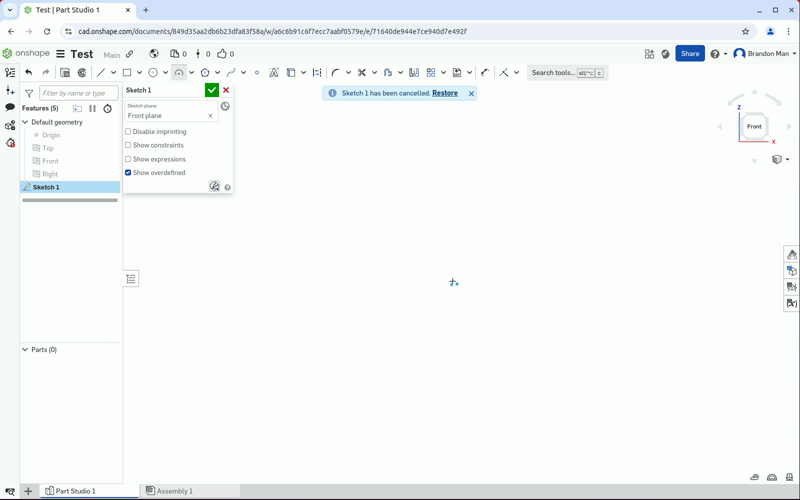
scroll(6)
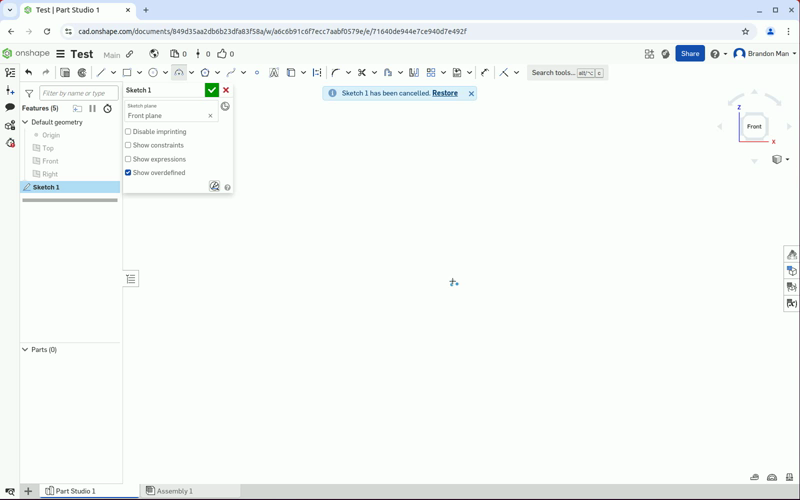
scroll(6)
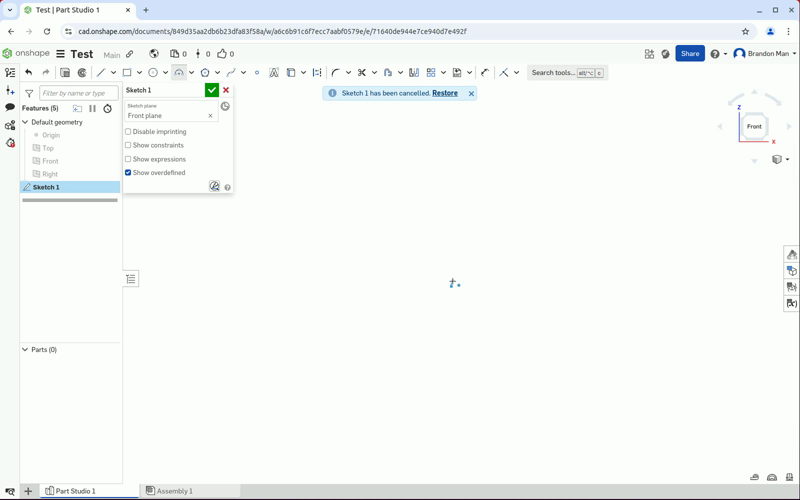
scroll(6)
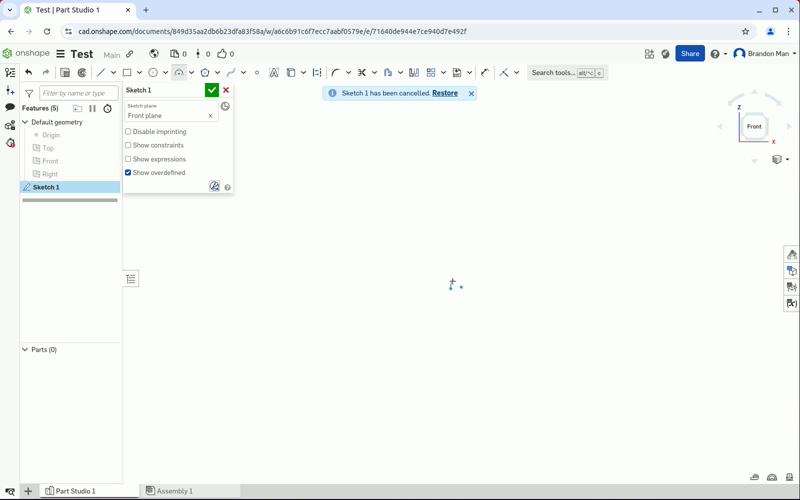
scroll(6)
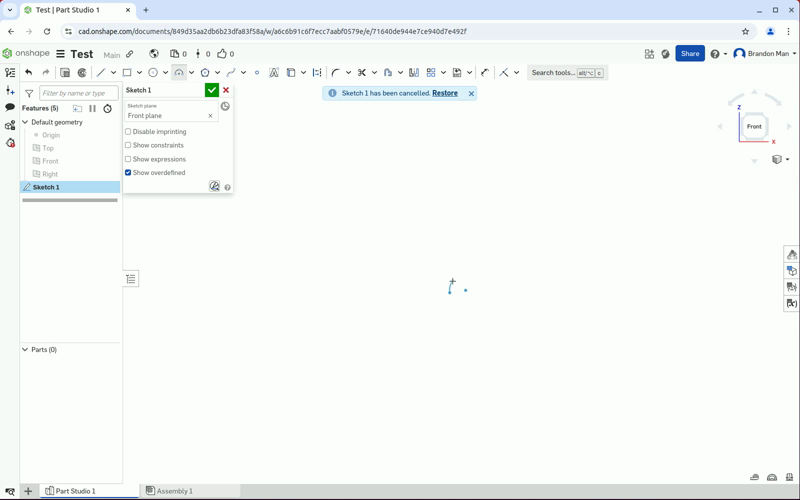
scroll(6)
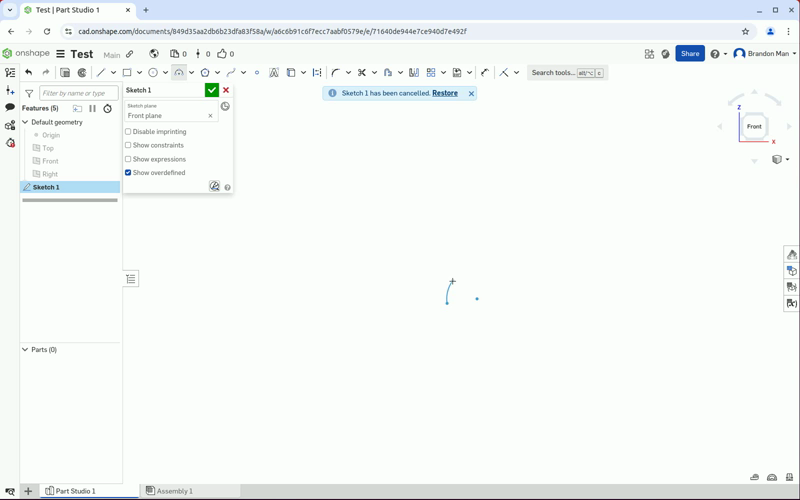
click(452, 280)
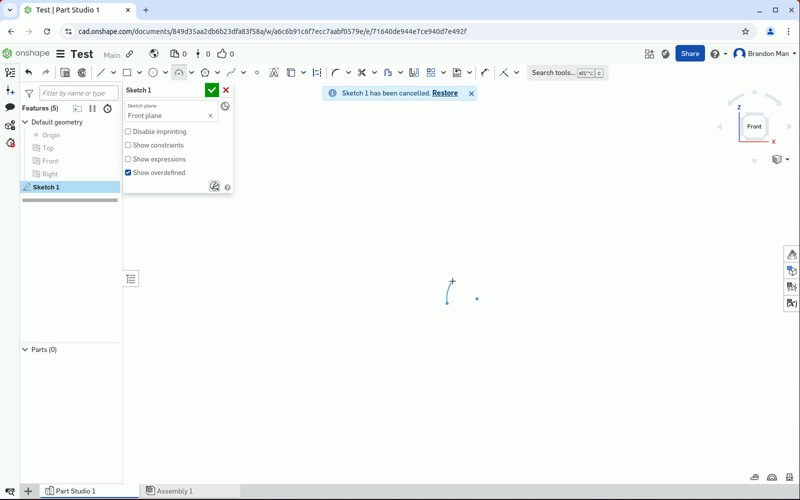
scroll(-6)
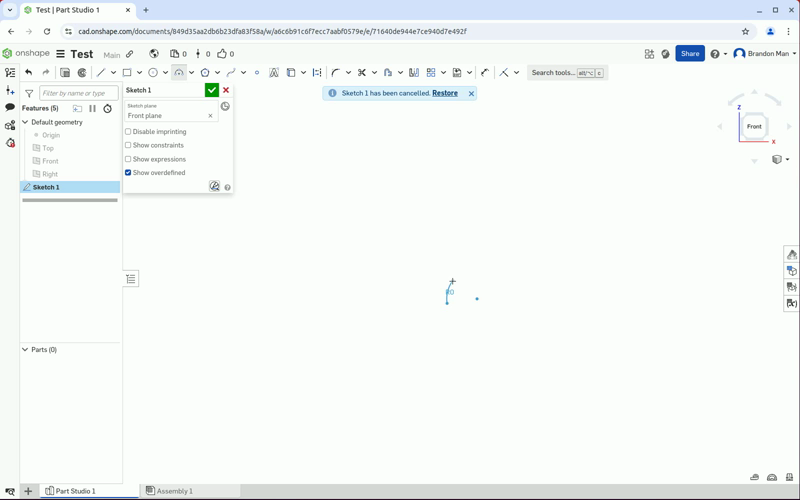
scroll(-6)
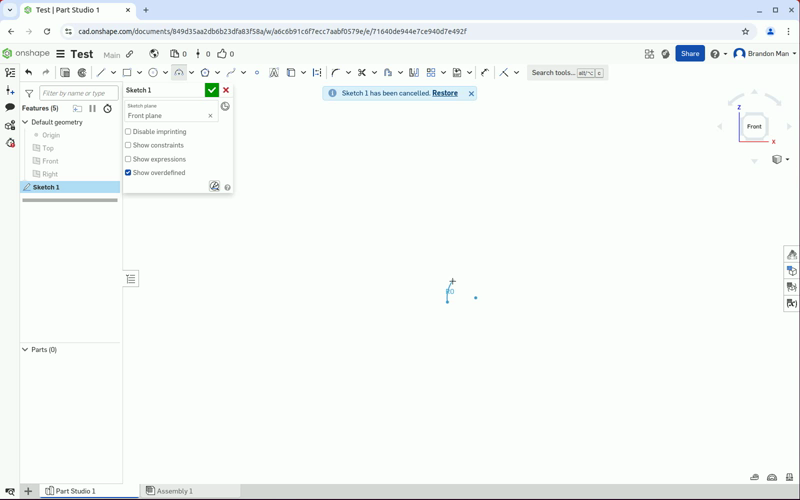
scroll(-6)
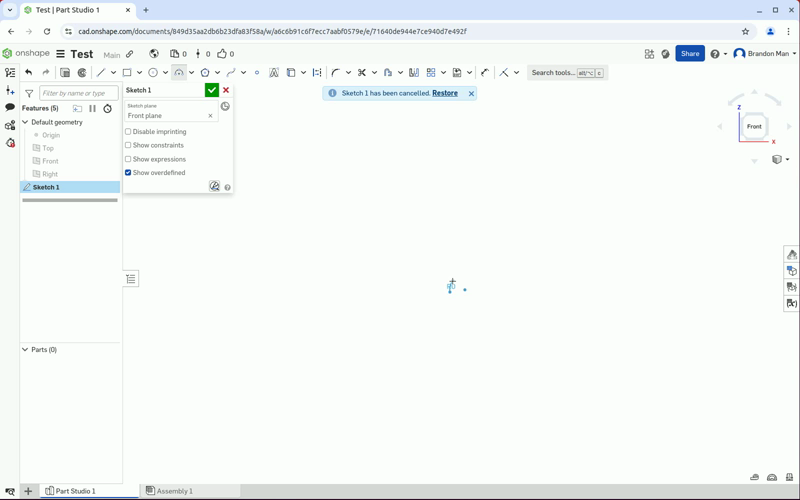
scroll(-6)
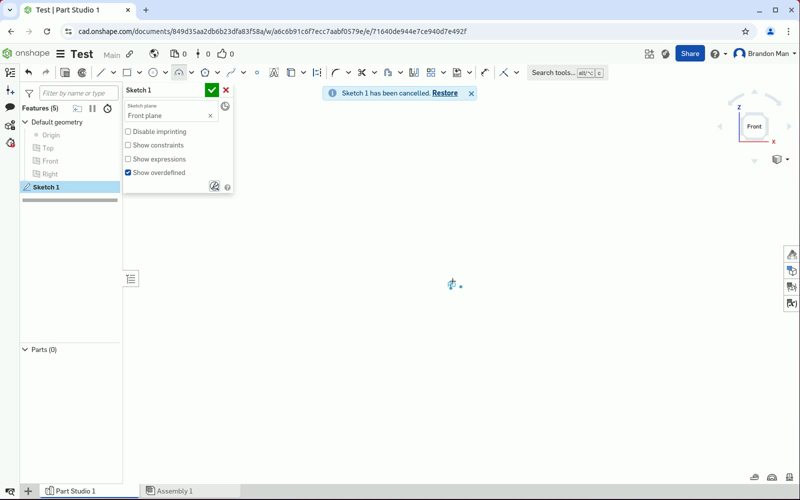
scroll(-6)
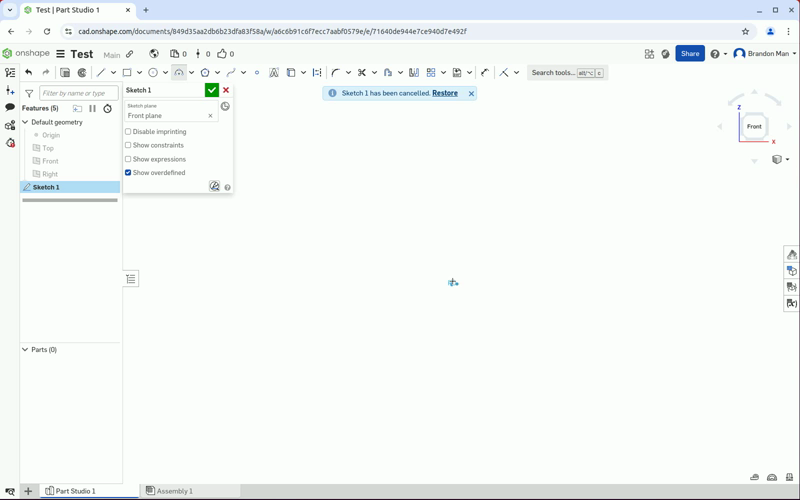
scroll(-6)
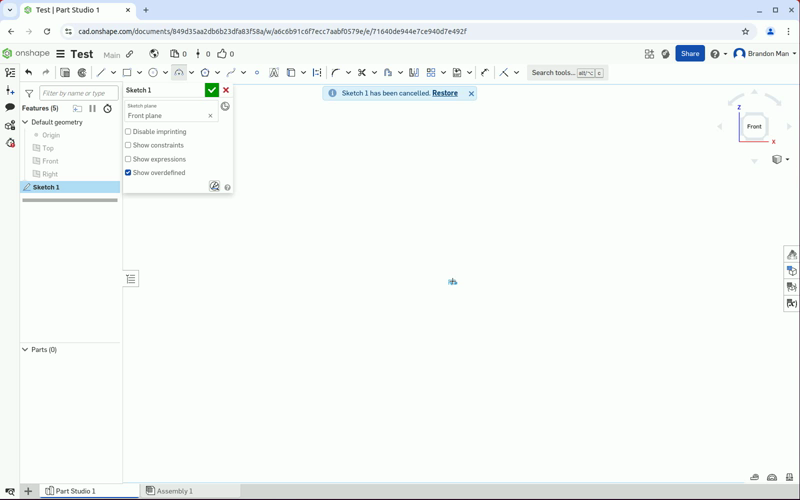
scroll(-6)
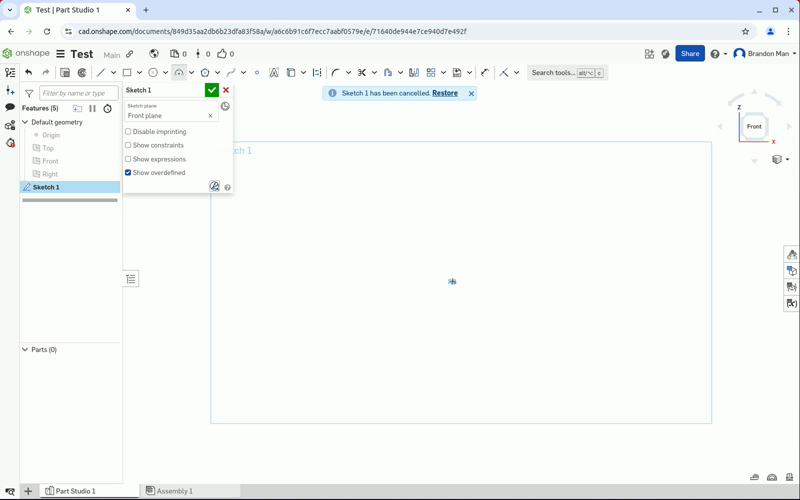
mouse_move(452, 281)
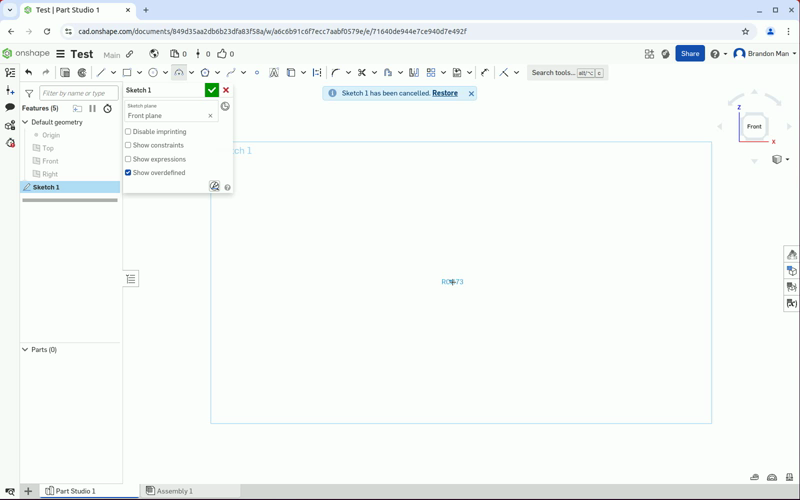
scroll(6)
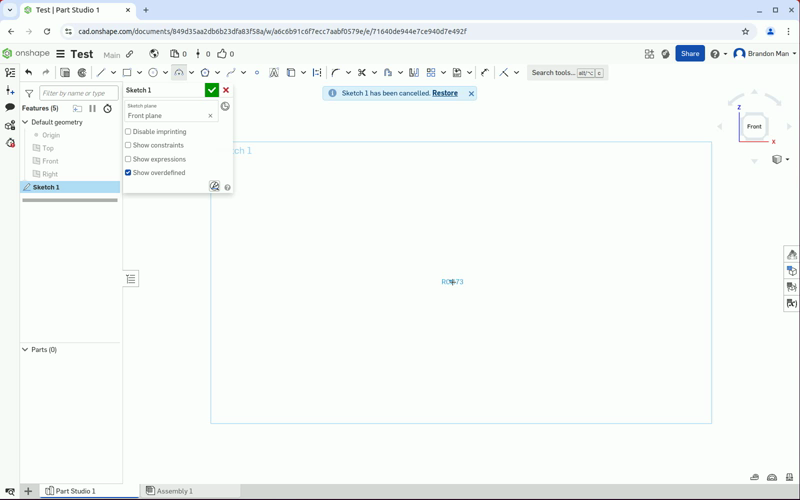
scroll(6)
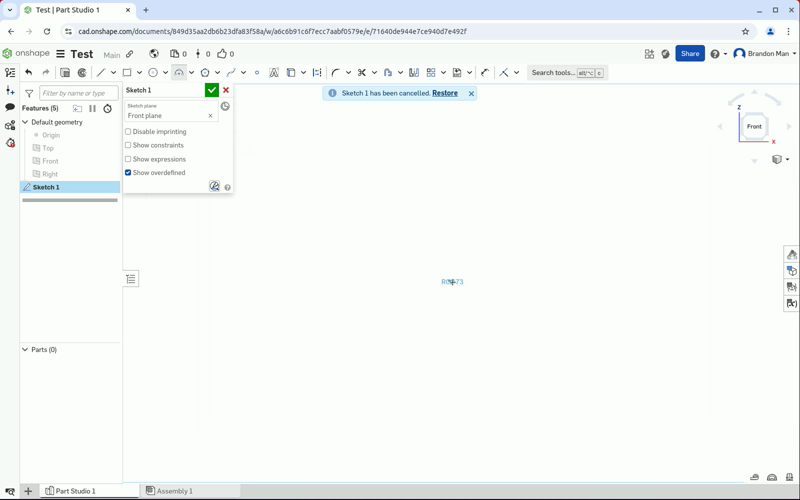
scroll(6)
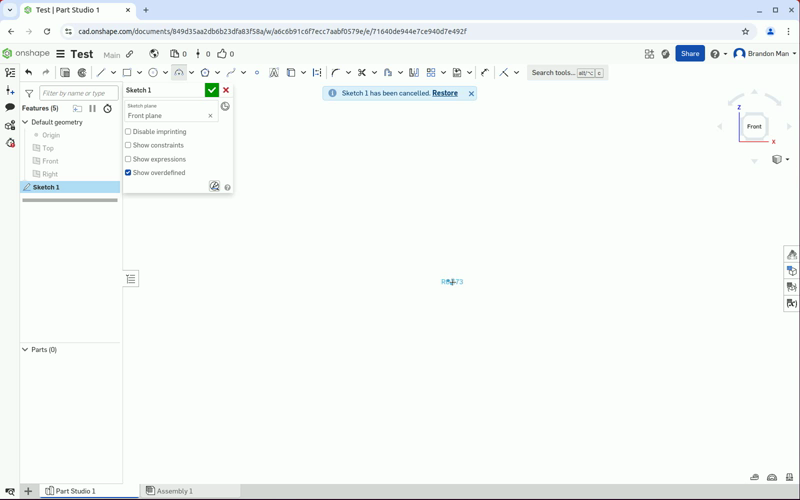
scroll(6)
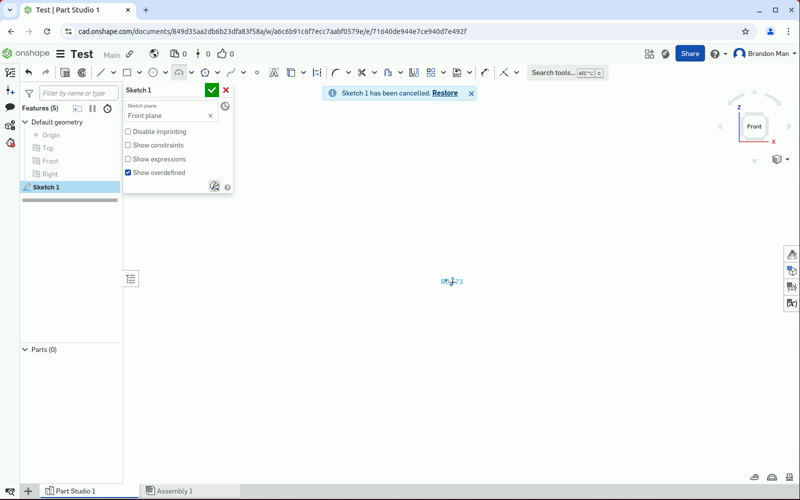
scroll(6)
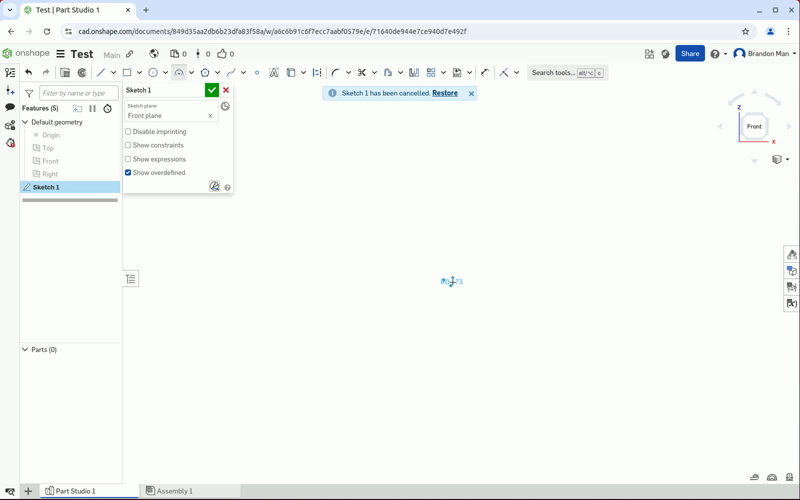
scroll(6)
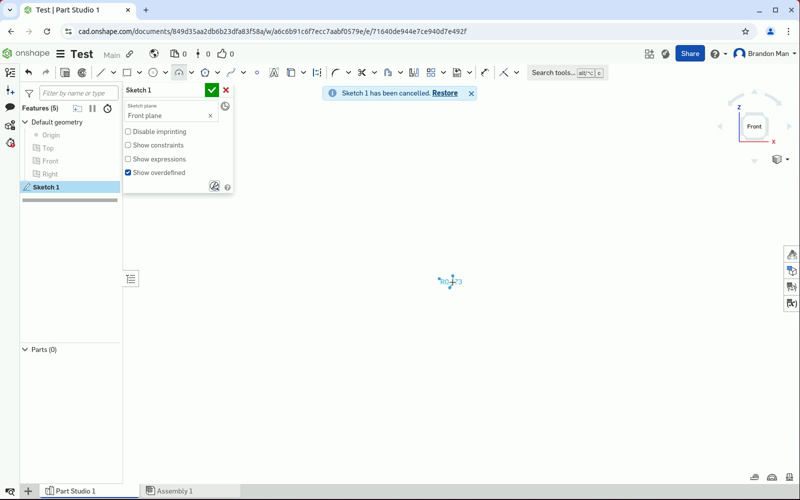
scroll(6)
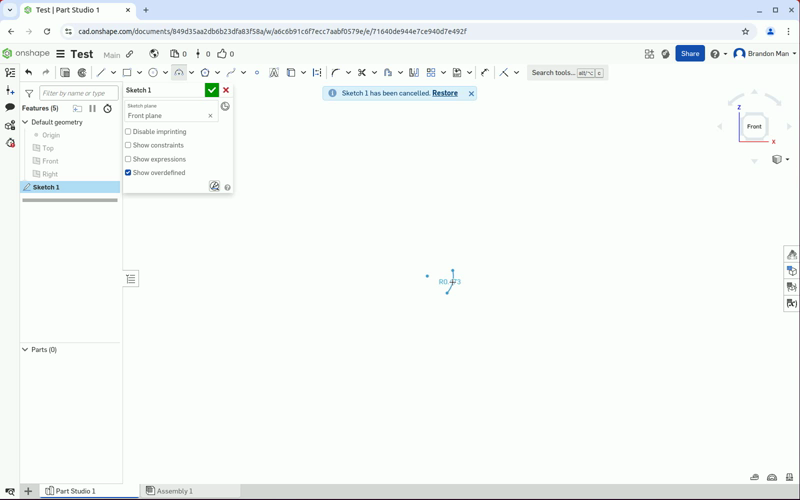
click(452, 281)
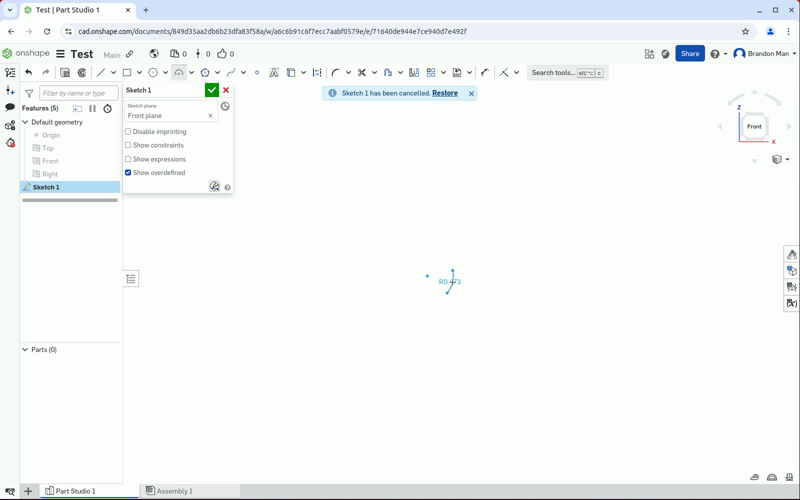
scroll(-6)
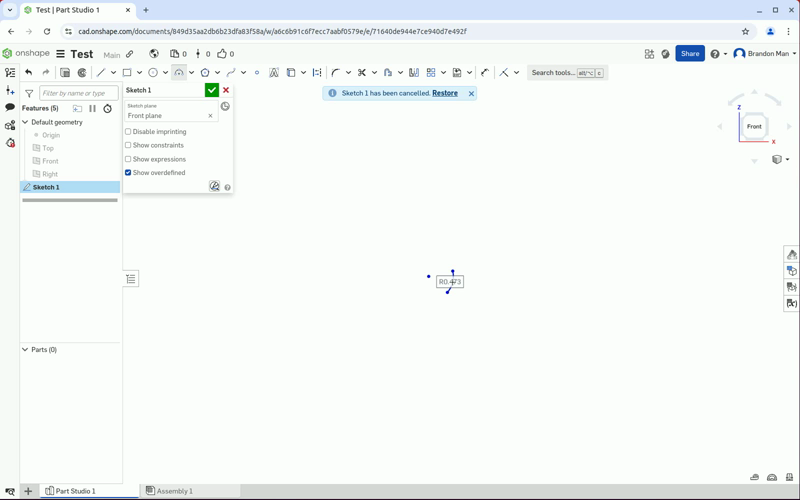
scroll(-6)
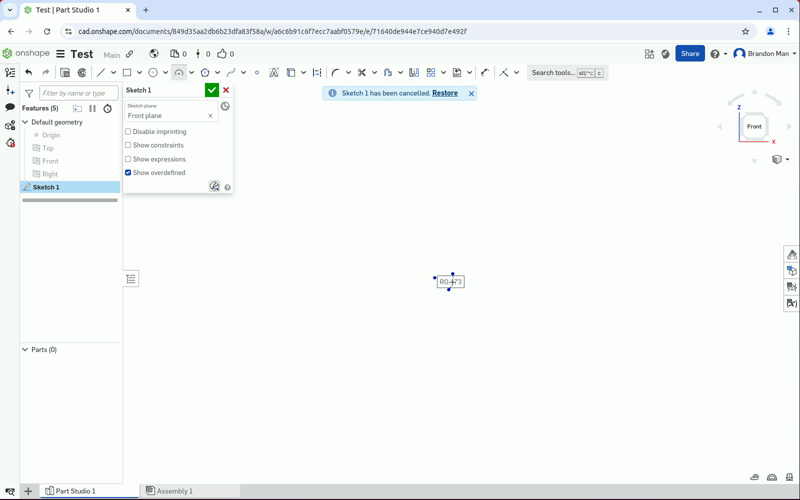
scroll(-6)
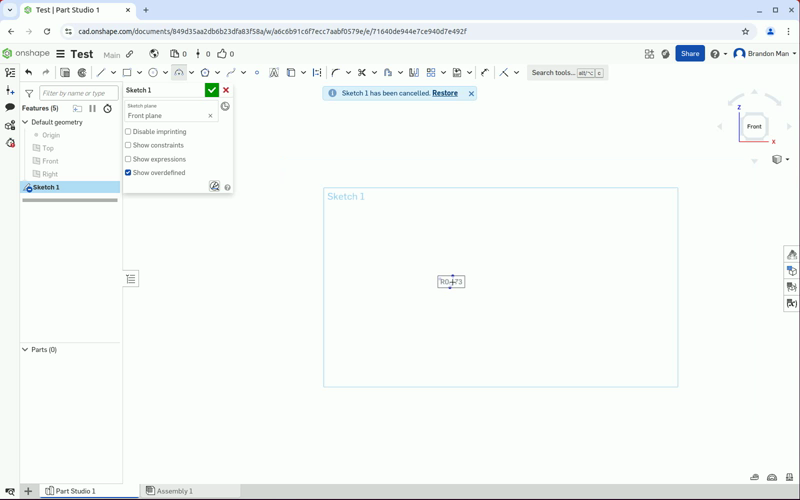
scroll(-6)
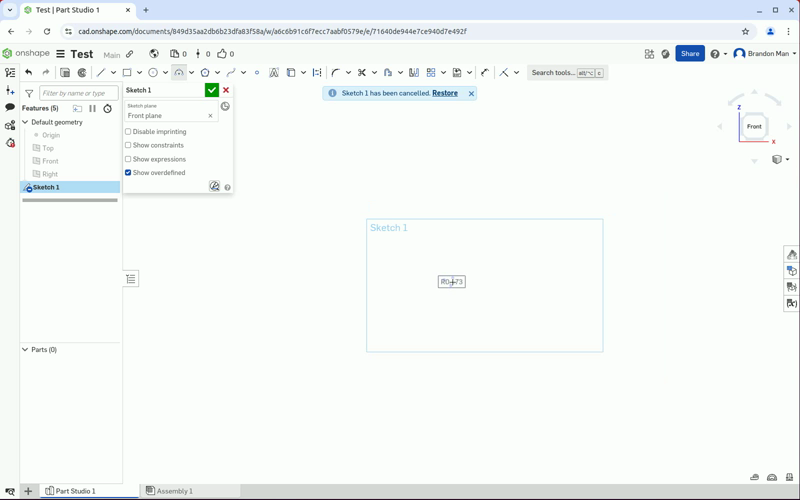
scroll(-6)
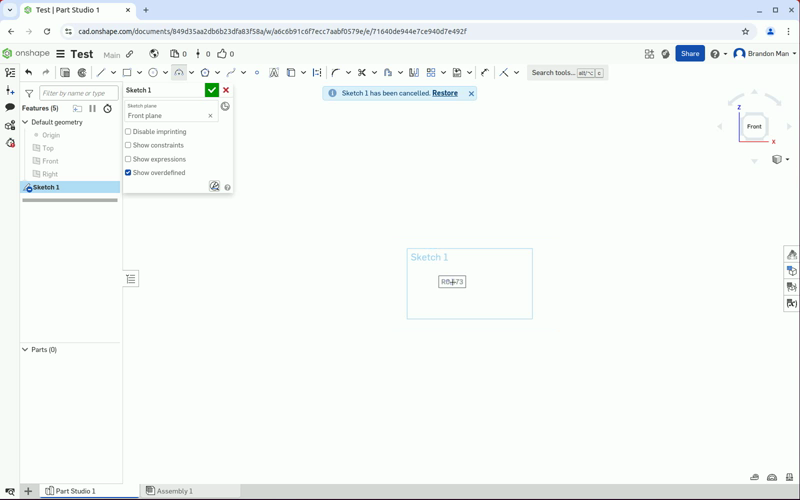
scroll(-6)
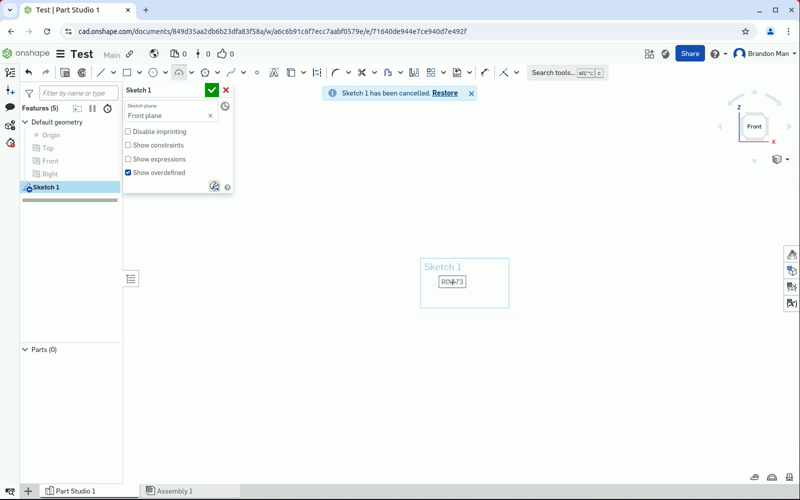
scroll(-6)
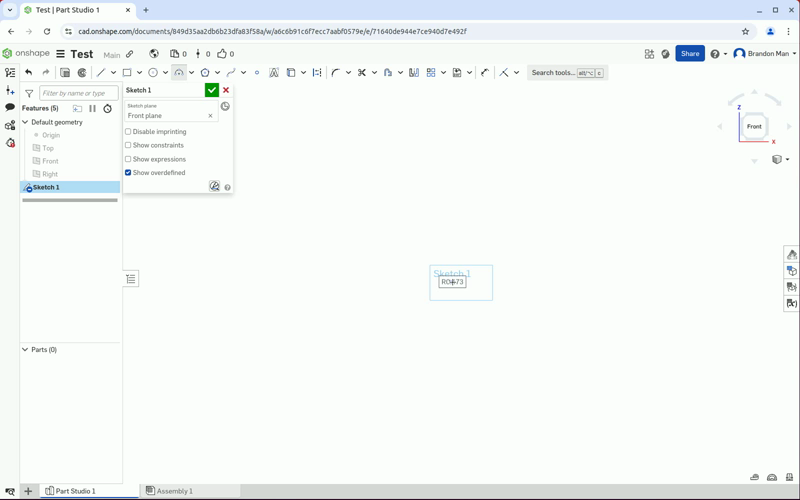
key_up(shift)
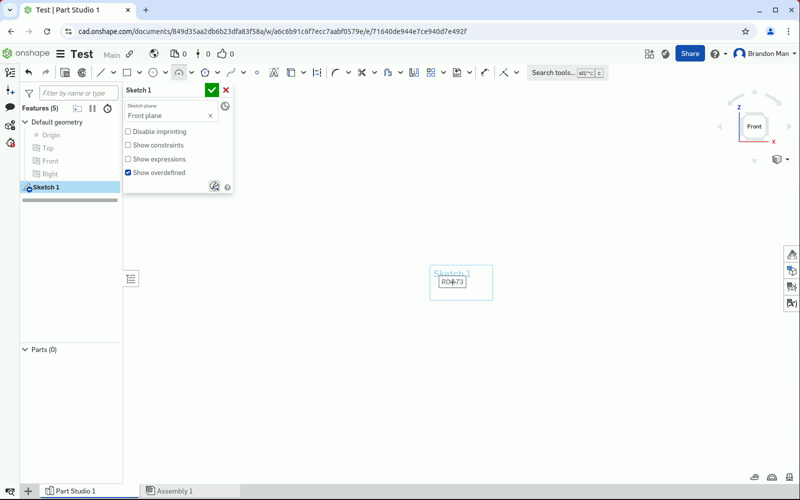
key(esc)
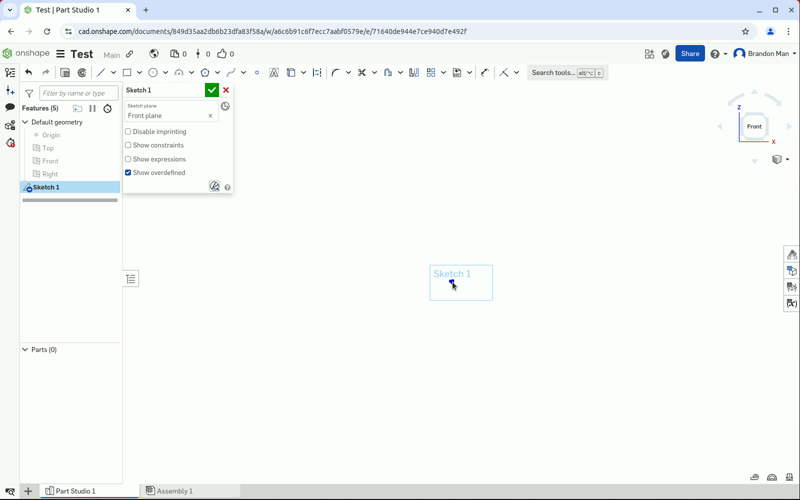
key(l)
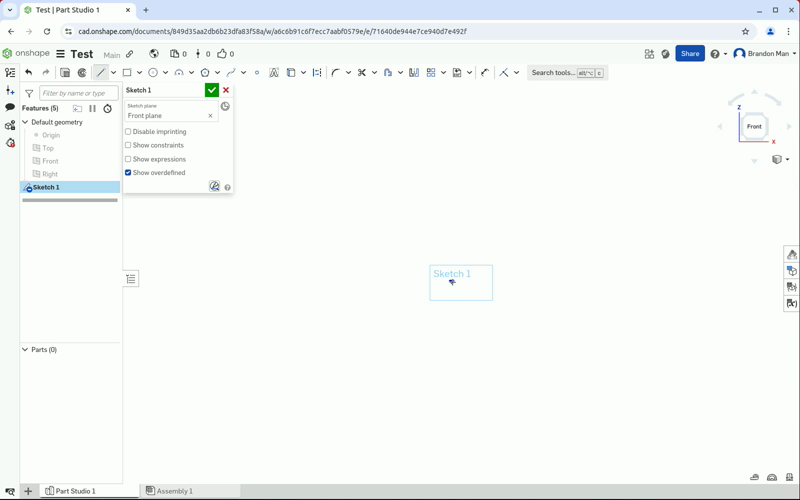
mouse_move(452, 280)
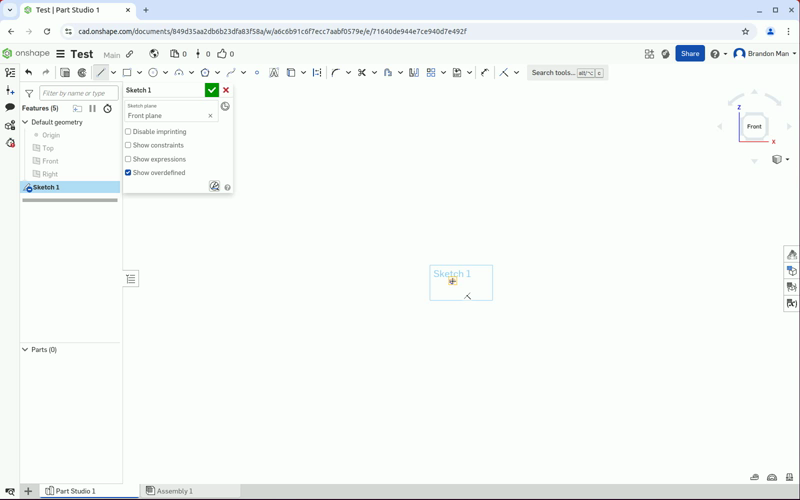
scroll(6)
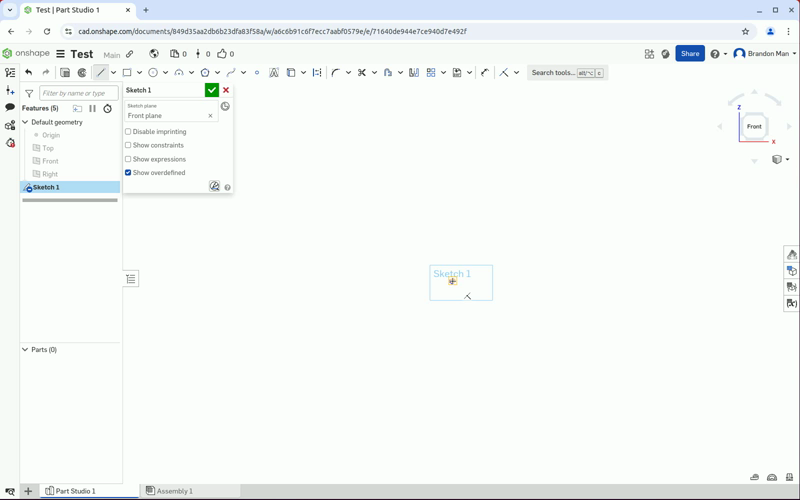
scroll(6)
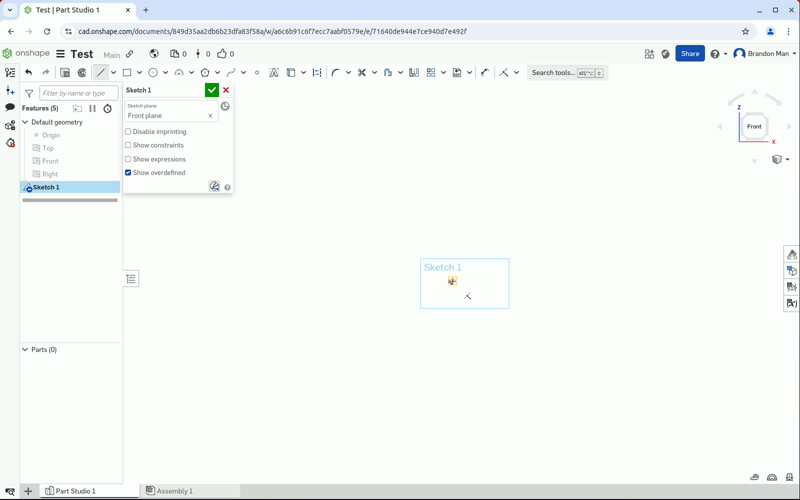
scroll(6)
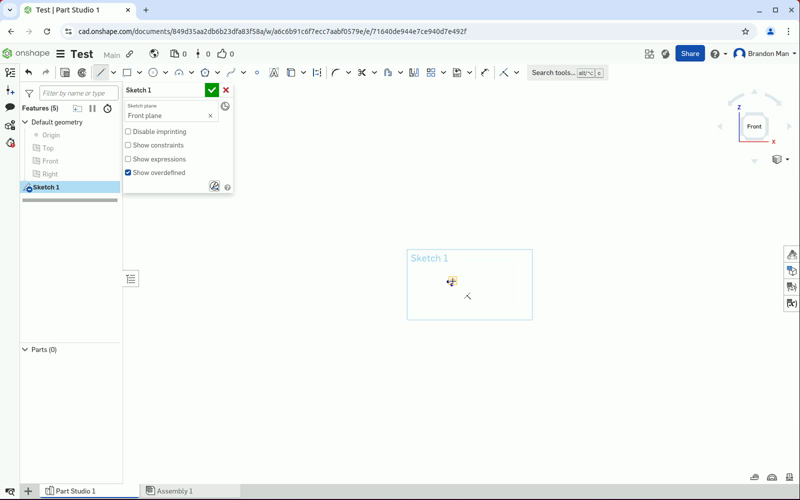
scroll(6)
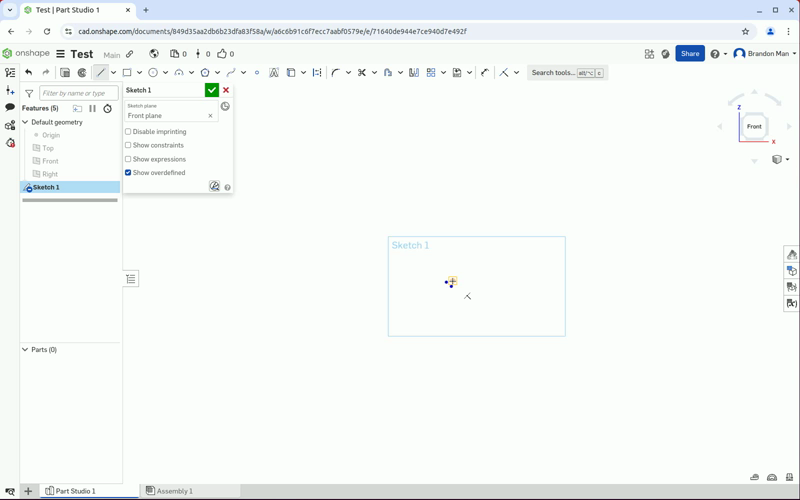
scroll(6)
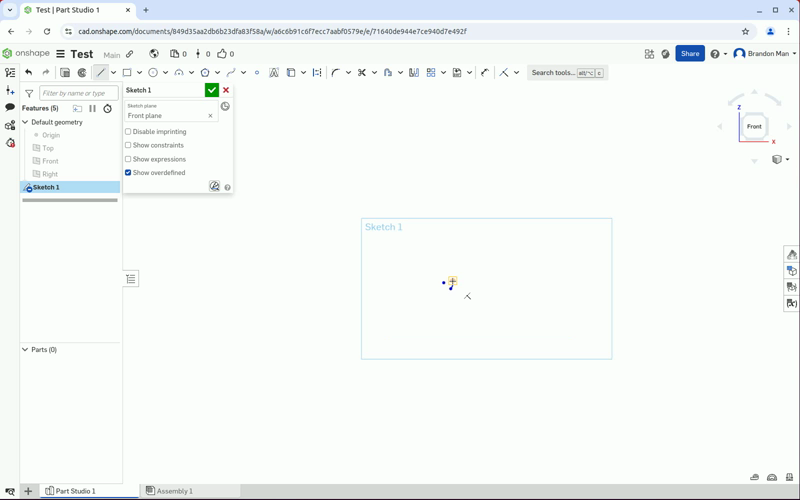
scroll(6)
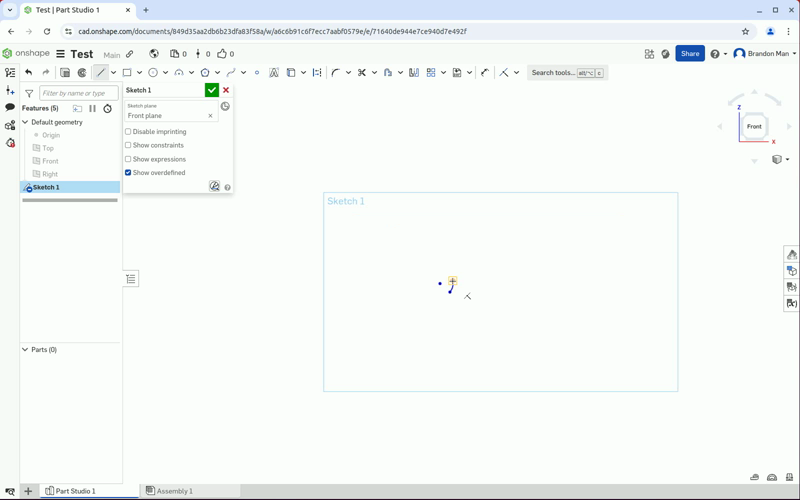
scroll(6)
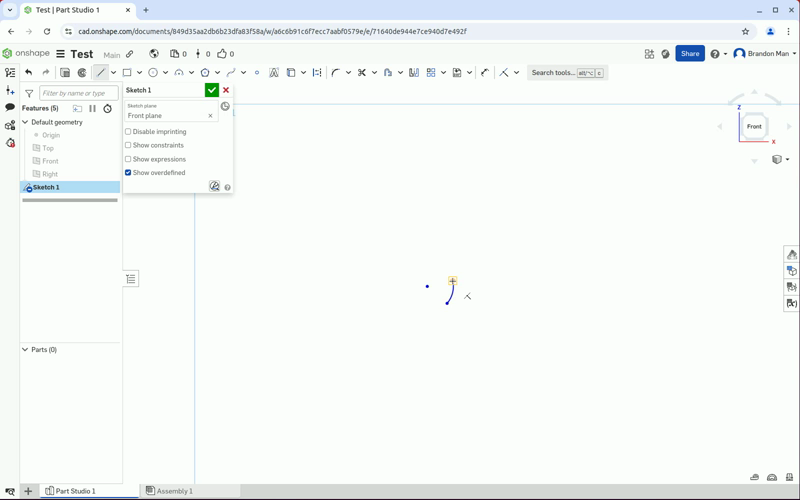
click(452, 280)
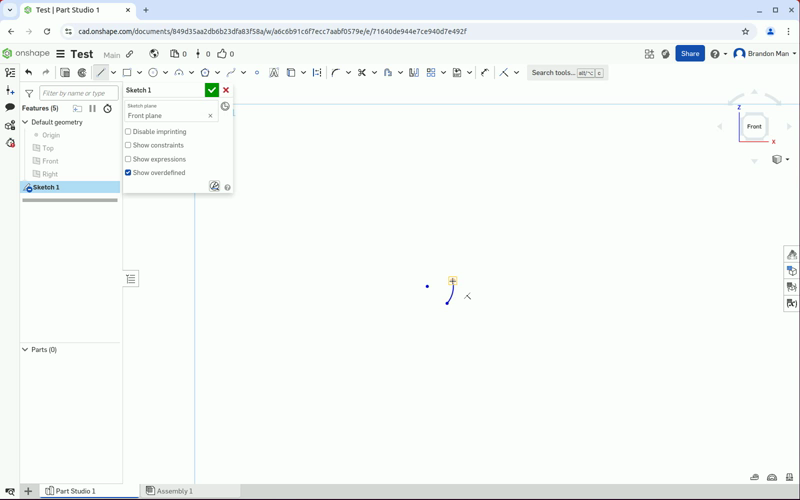
scroll(-6)
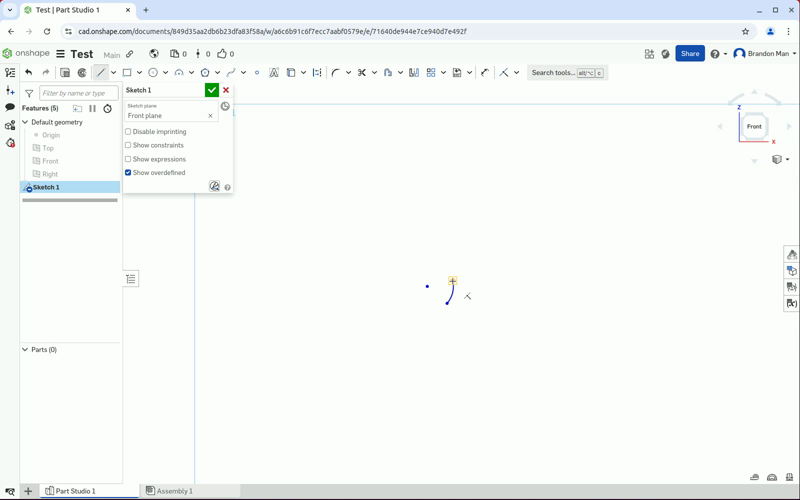
scroll(-6)
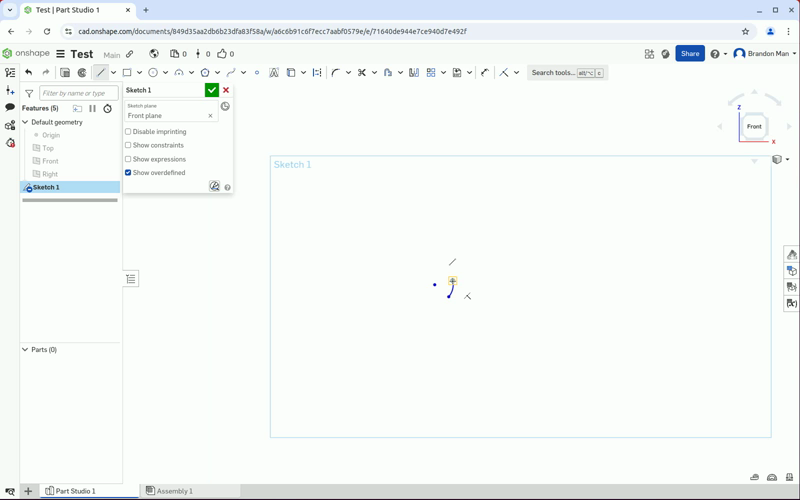
scroll(-6)
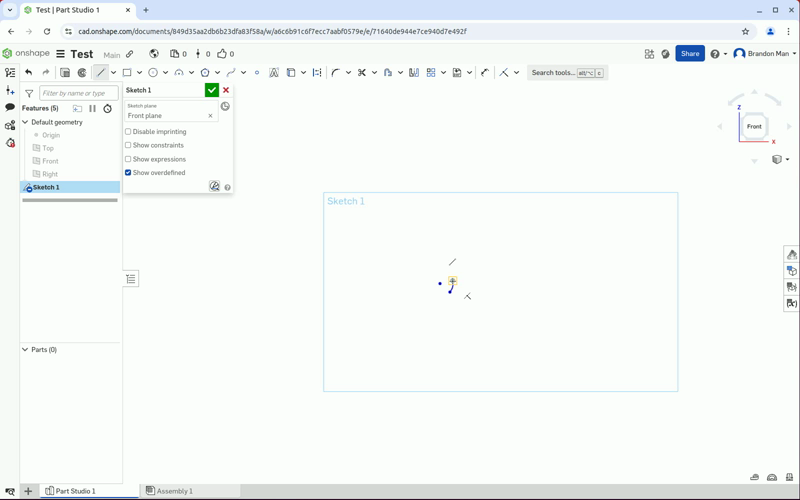
scroll(-6)
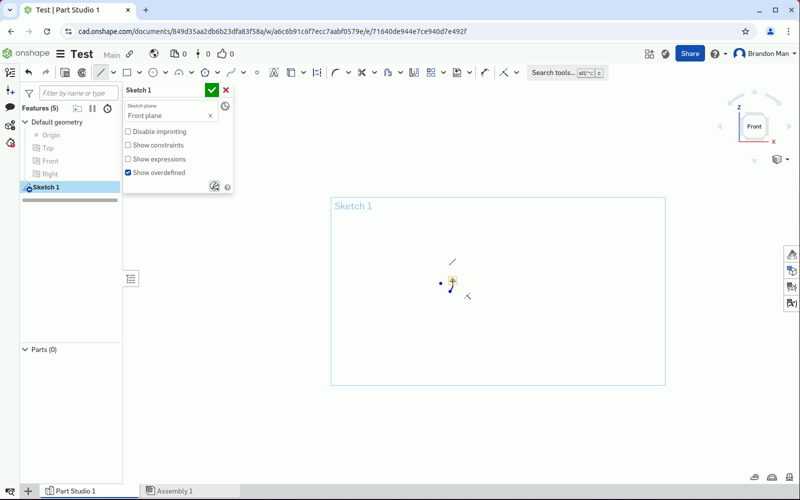
scroll(-6)
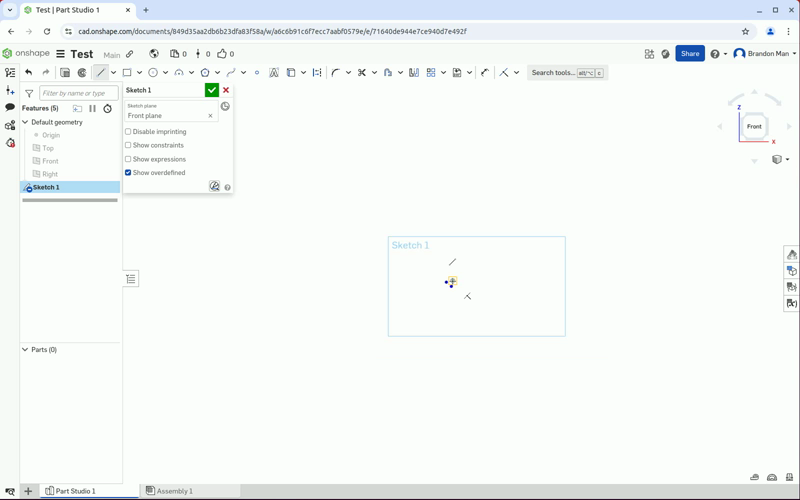
scroll(-6)
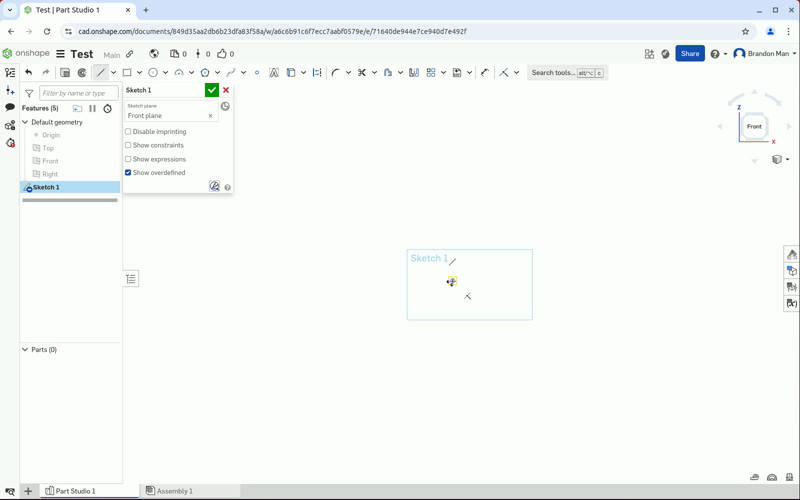
scroll(-6)
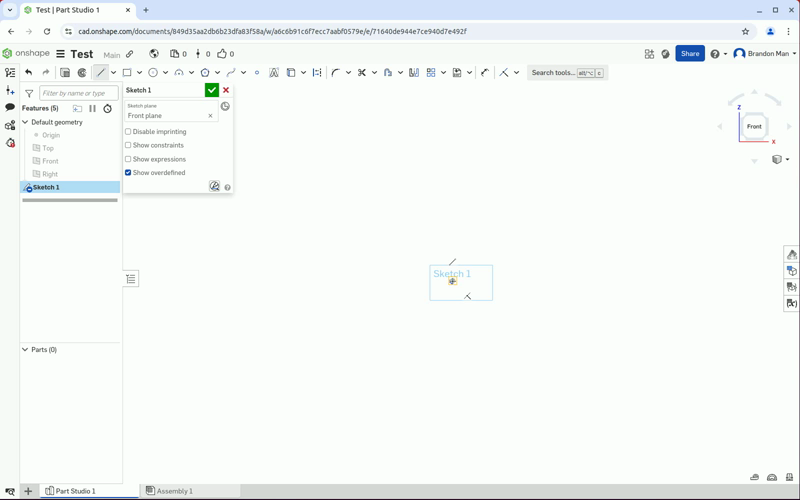
mouse_move(482, 280)
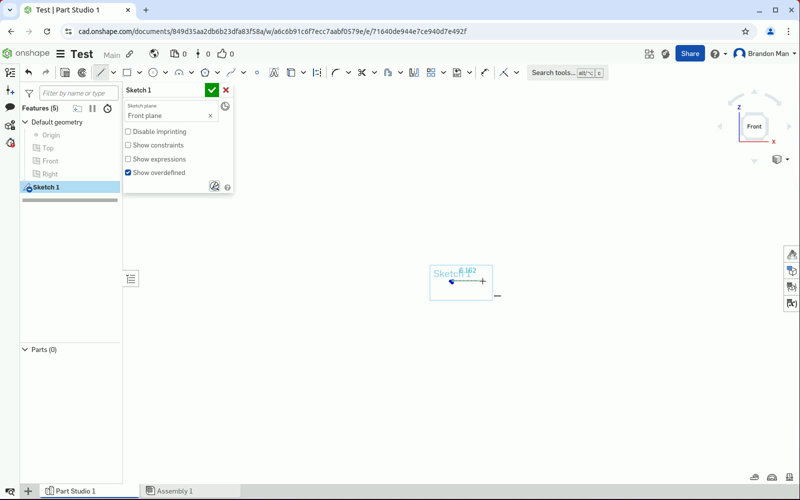
key_down(shift)
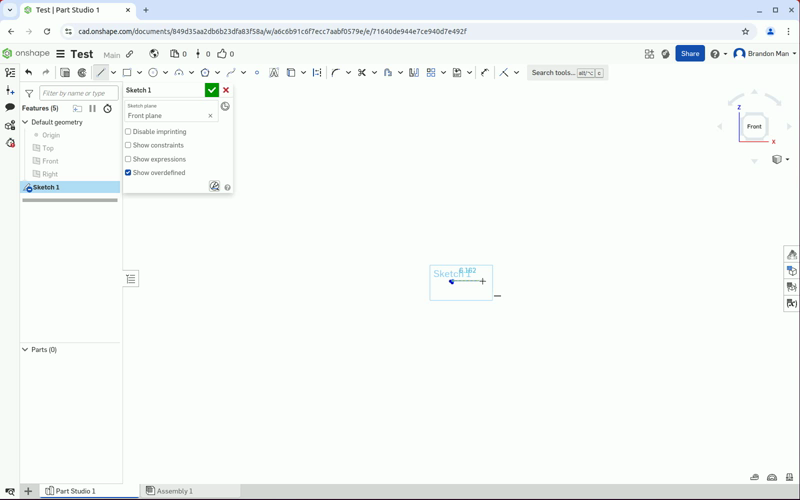
mouse_move(452, 282)
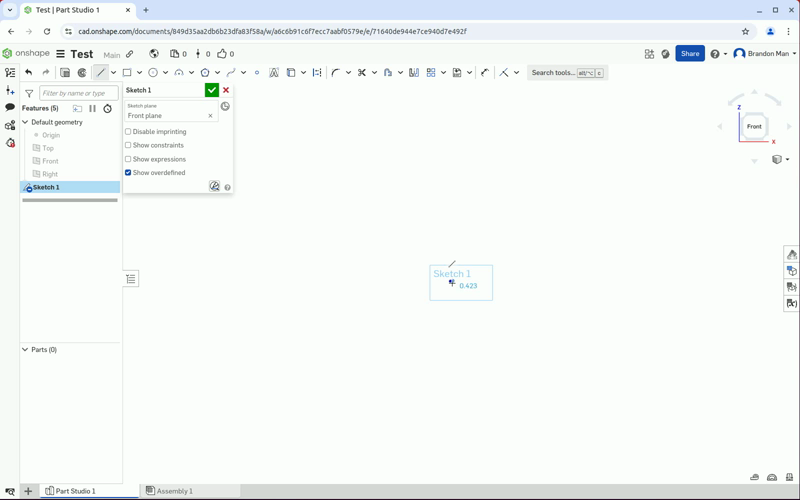
scroll(6)
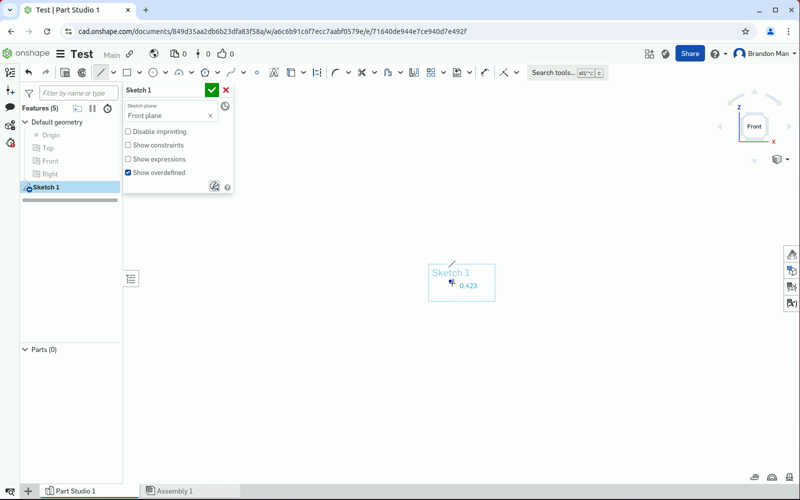
scroll(6)
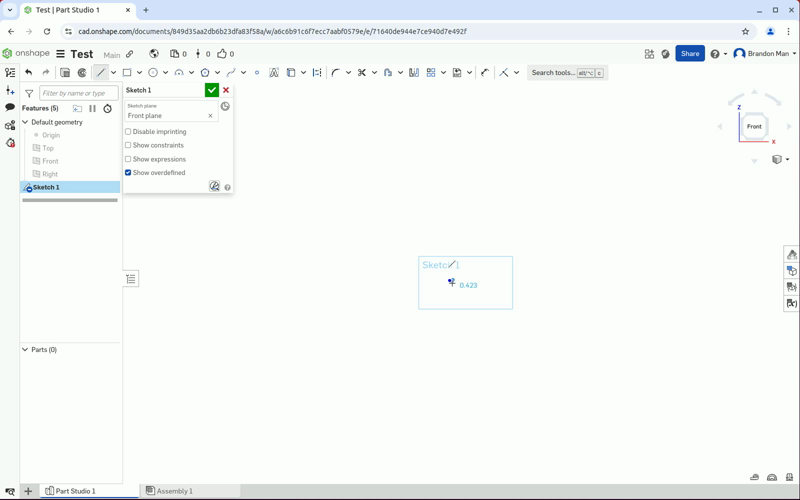
scroll(6)
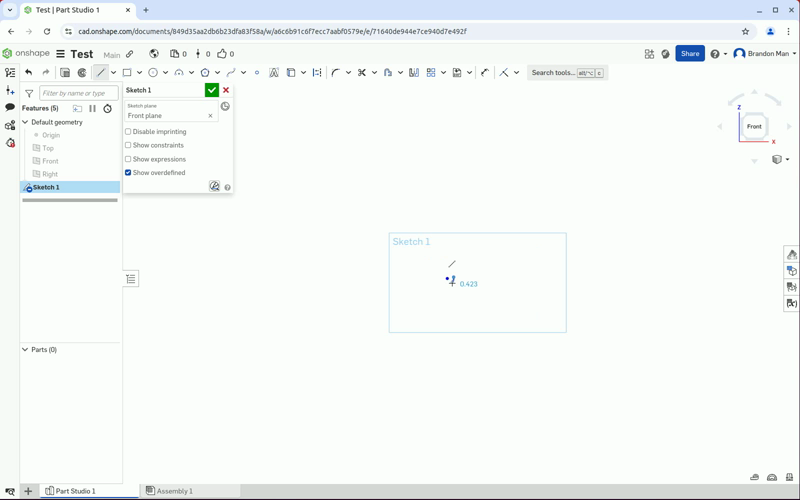
scroll(6)
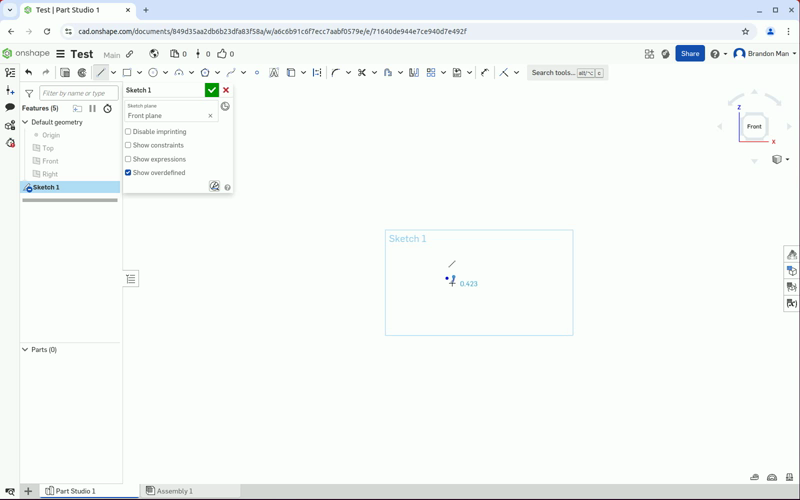
scroll(6)
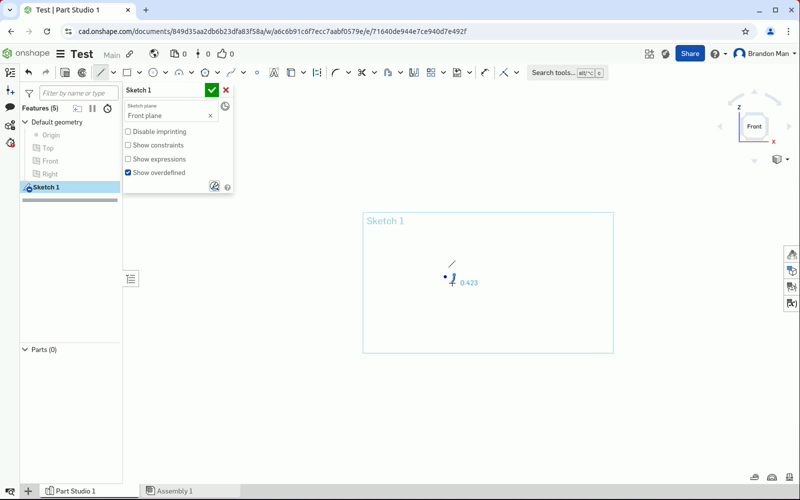
scroll(6)
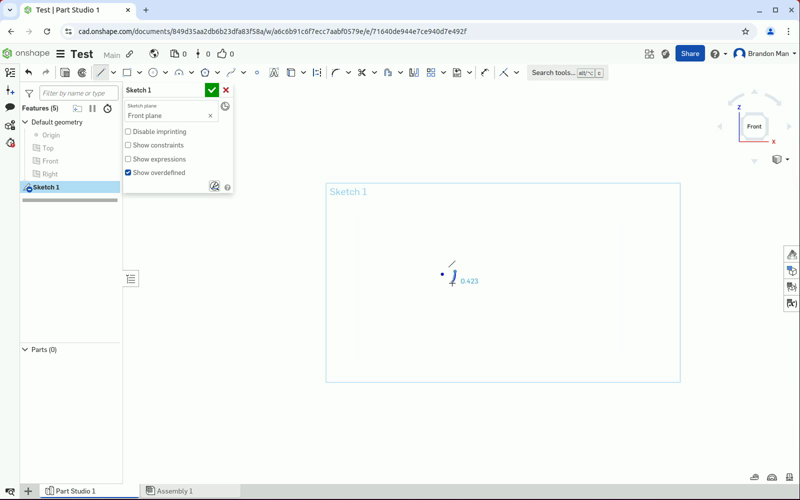
scroll(6)
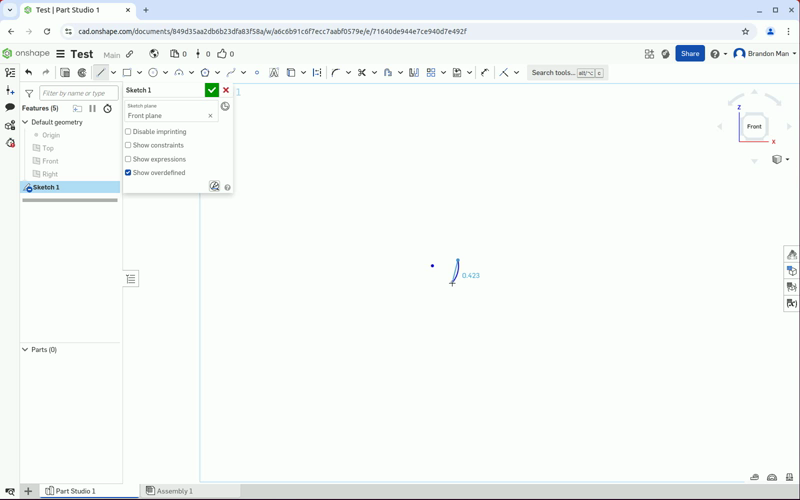
key_up(shift)
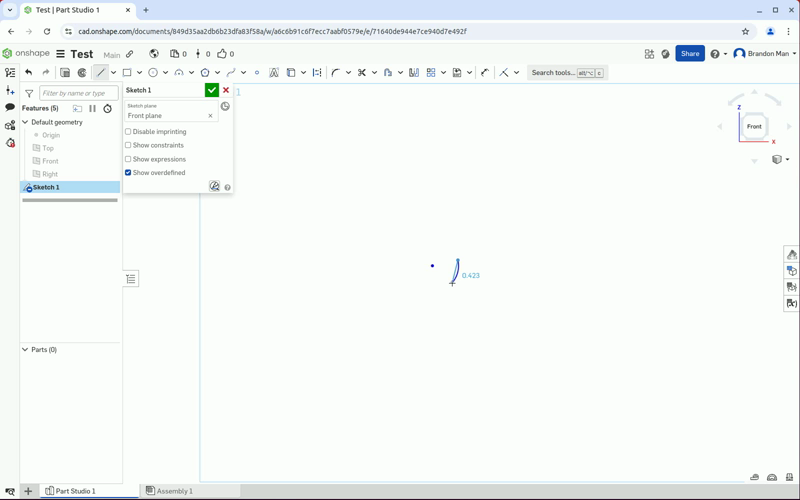
click(452, 282)
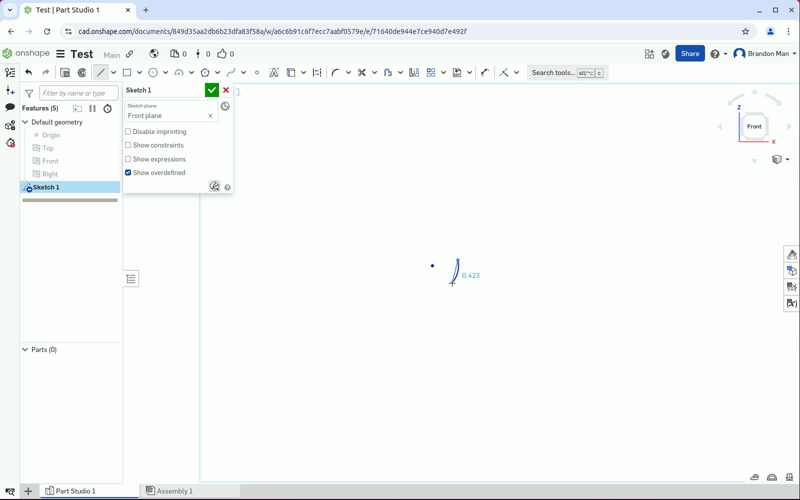
scroll(-6)
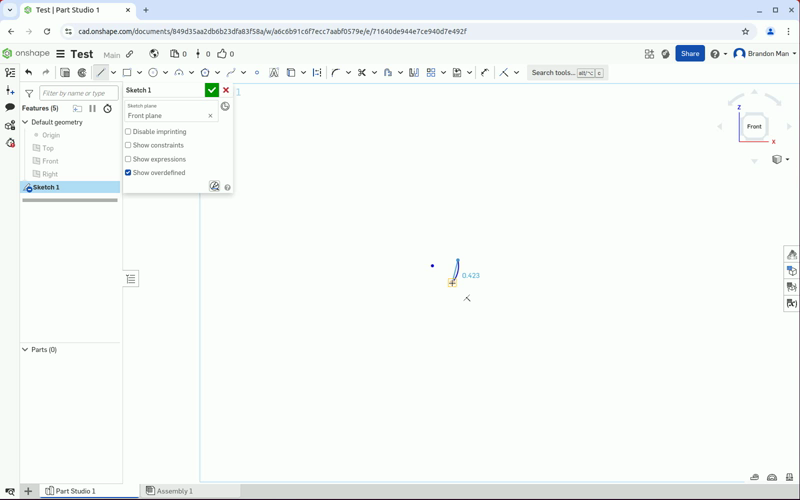
scroll(-6)
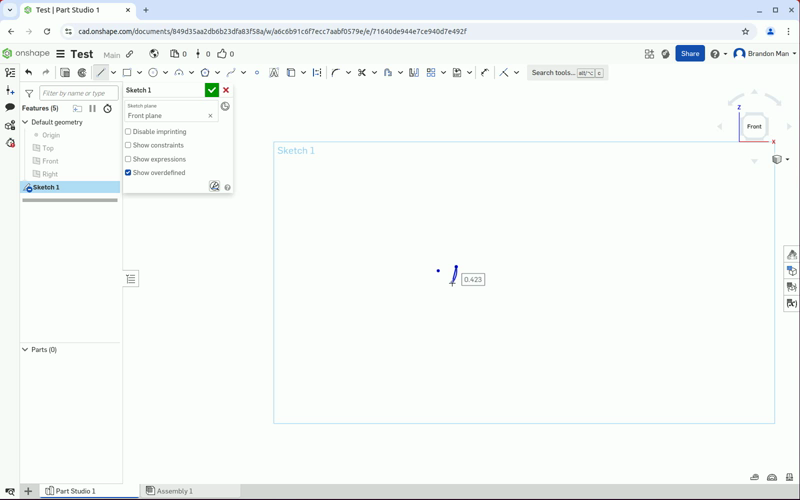
scroll(-6)
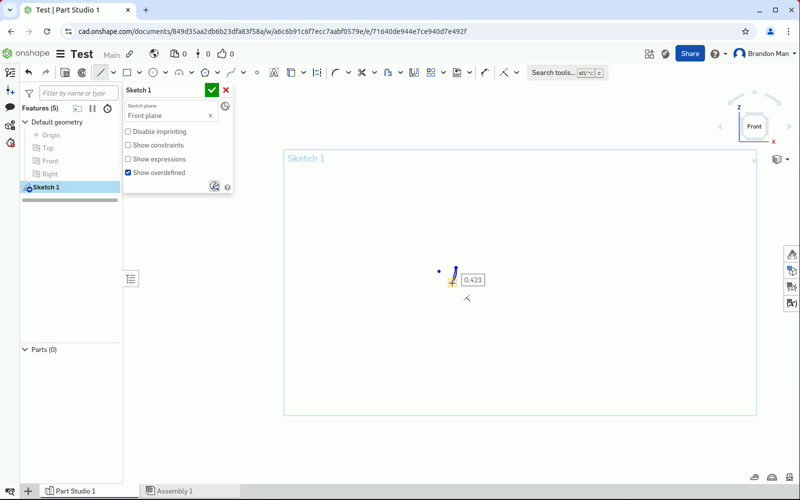
scroll(-6)
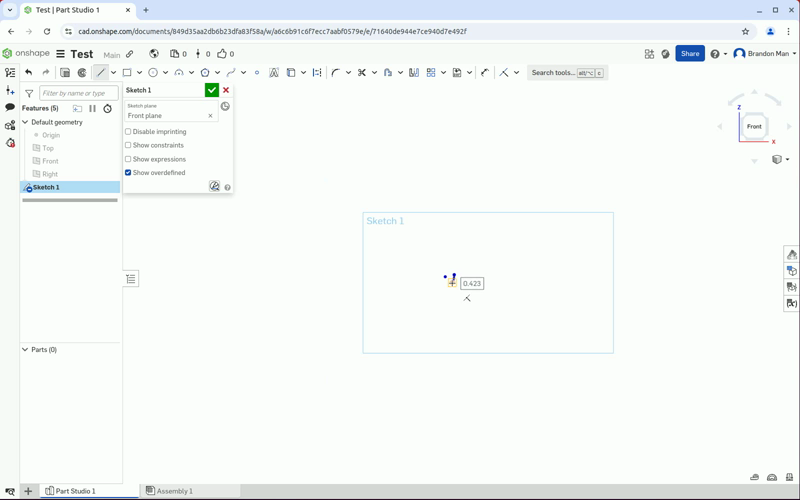
scroll(-6)
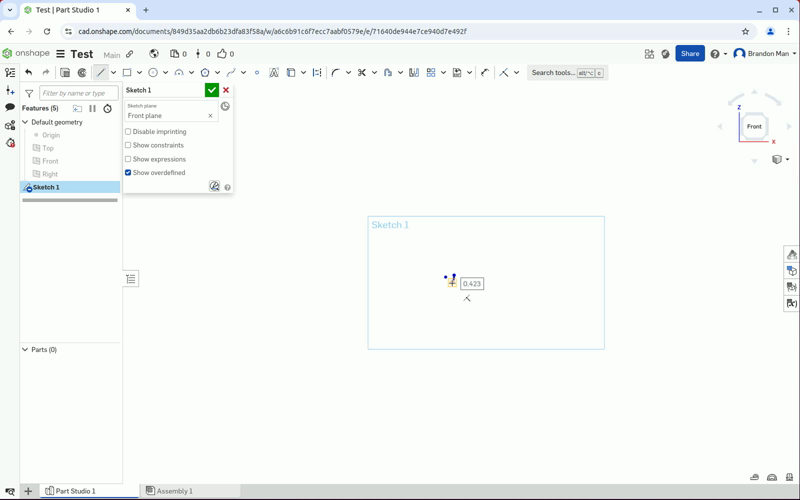
scroll(-6)
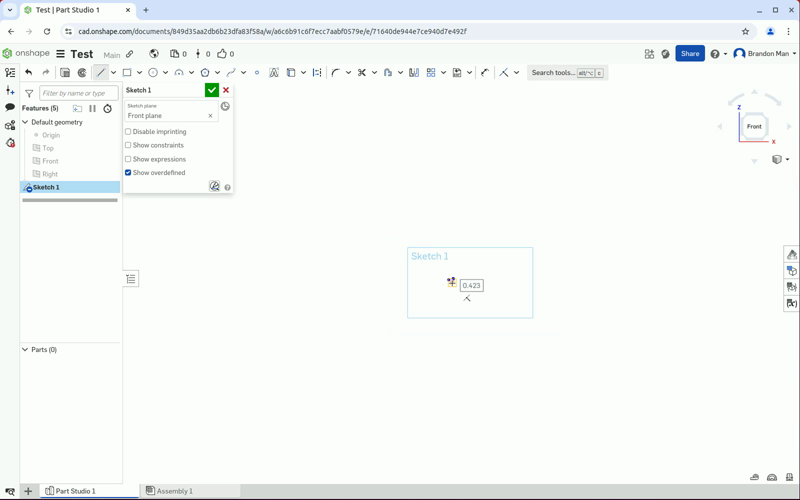
scroll(-6)
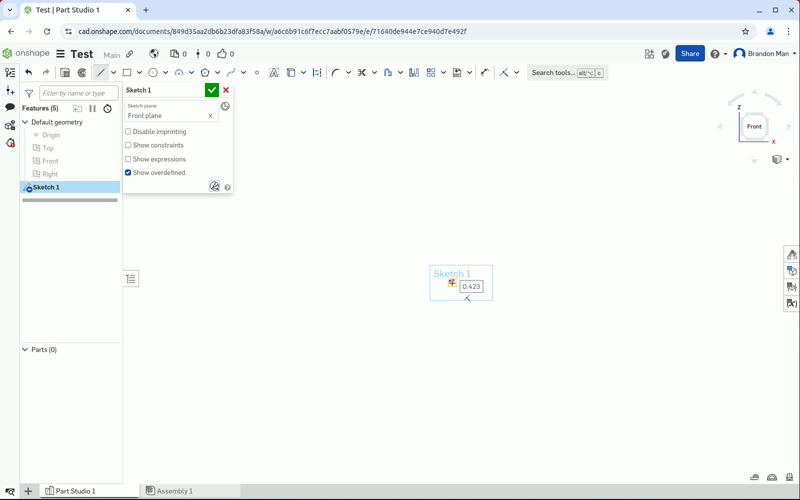
key(esc)
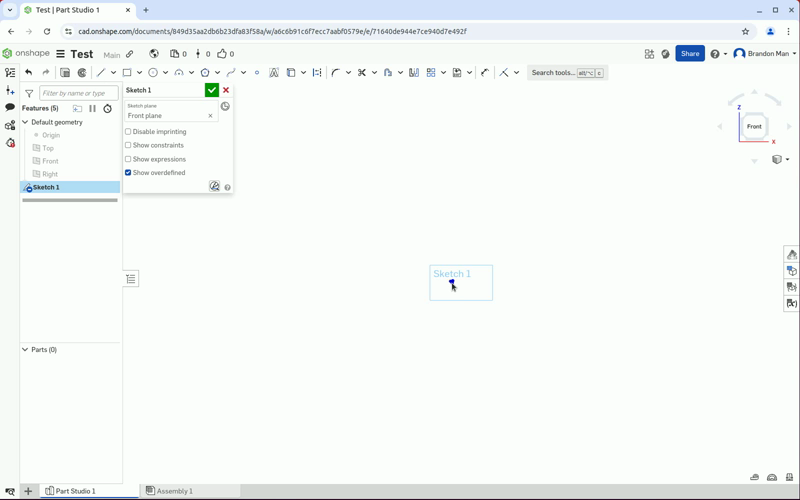
mouse_move(452, 282)
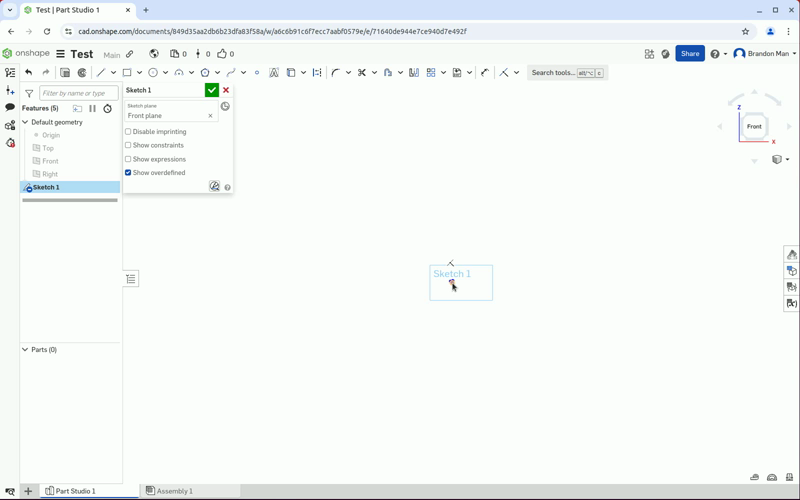
scroll(6)
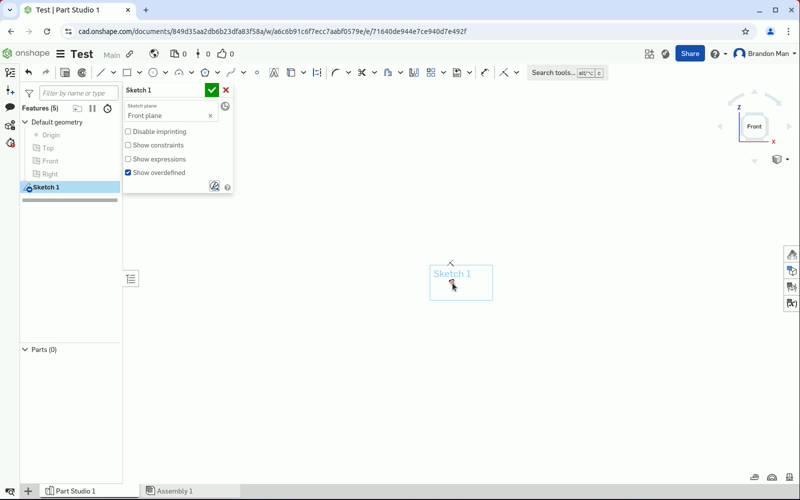
scroll(6)
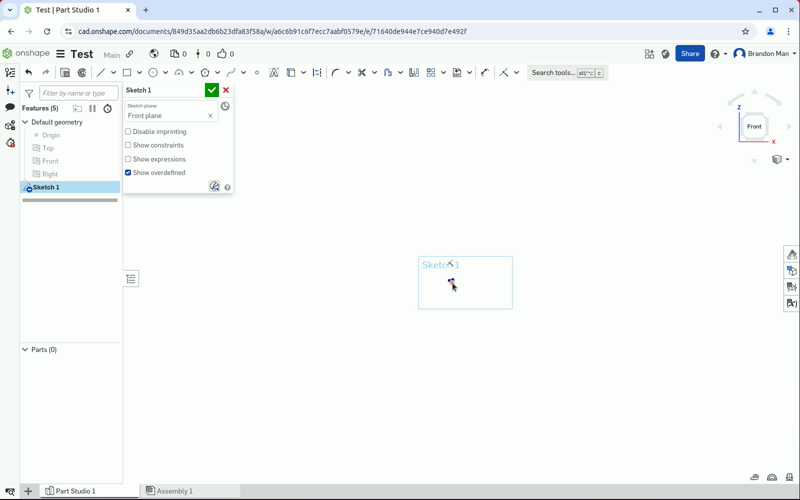
scroll(6)
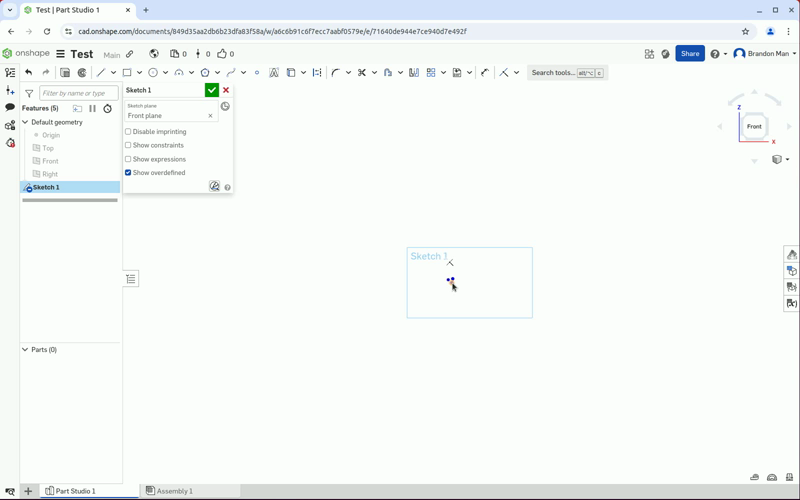
scroll(6)
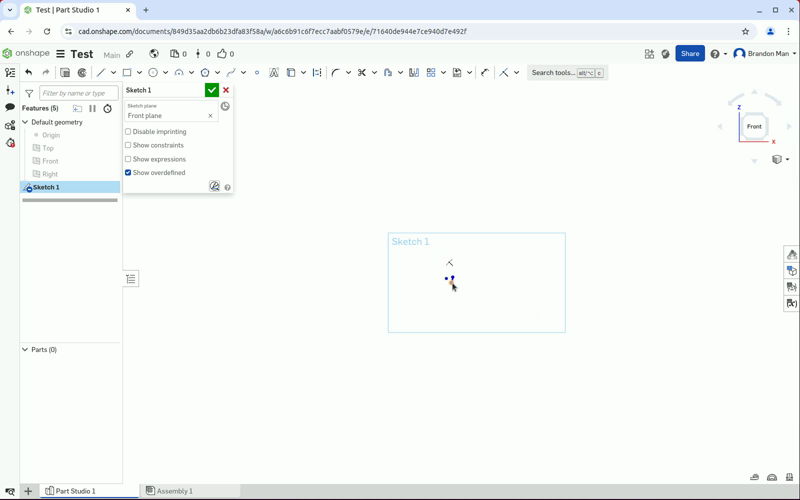
scroll(6)
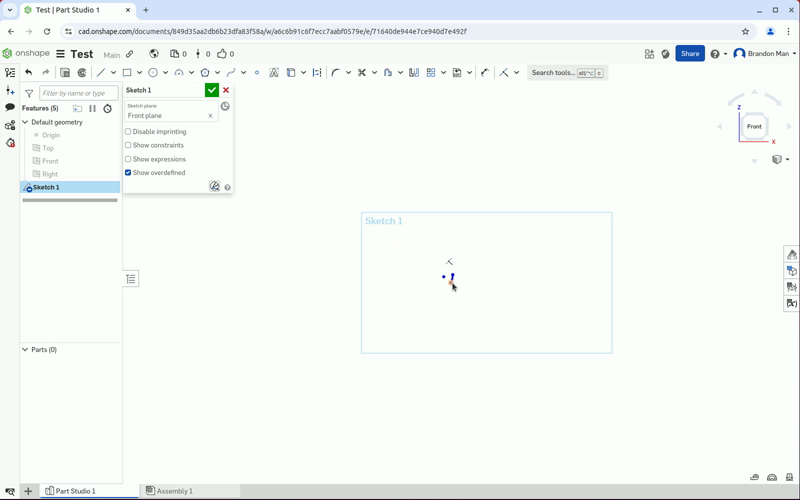
scroll(6)
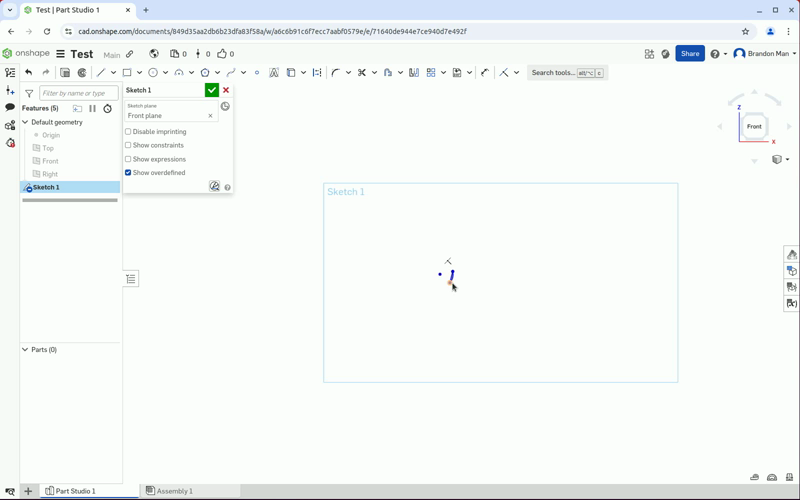
scroll(6)
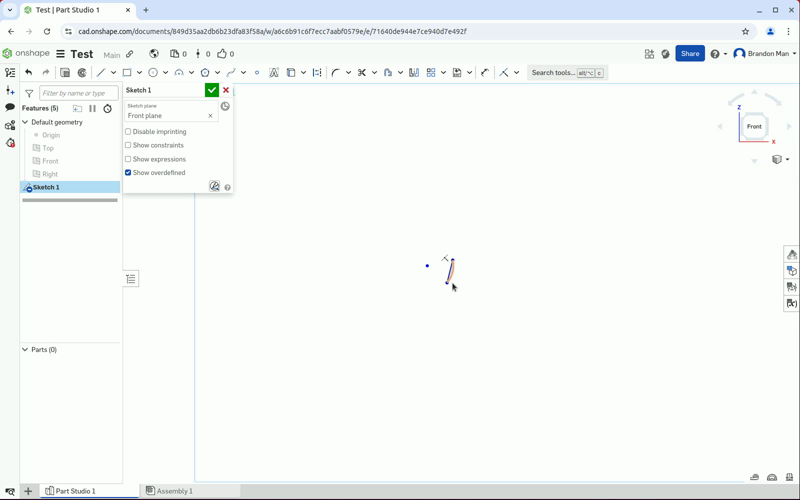
click(452, 282)
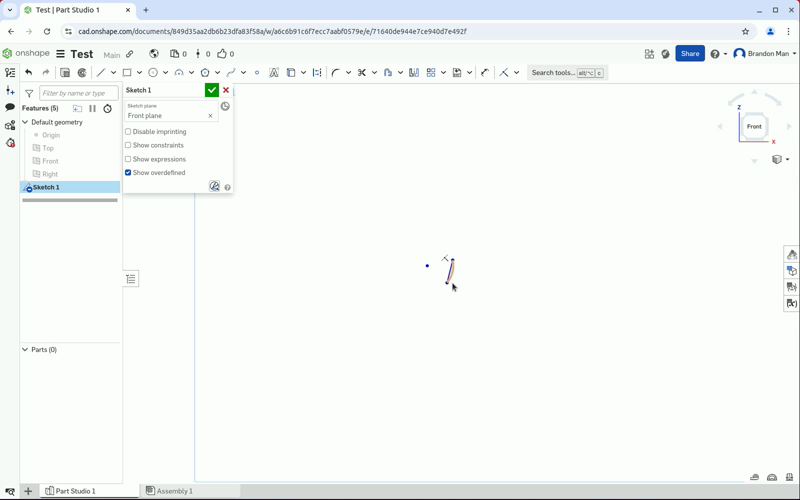
scroll(-6)
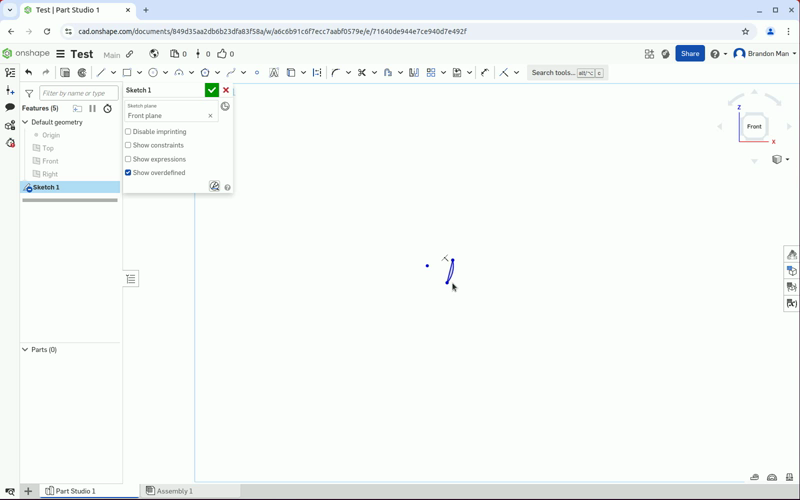
scroll(-6)
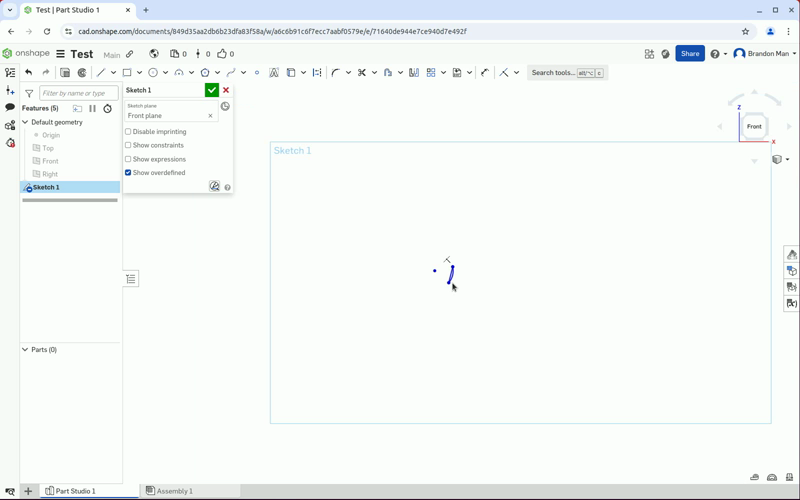
scroll(-6)
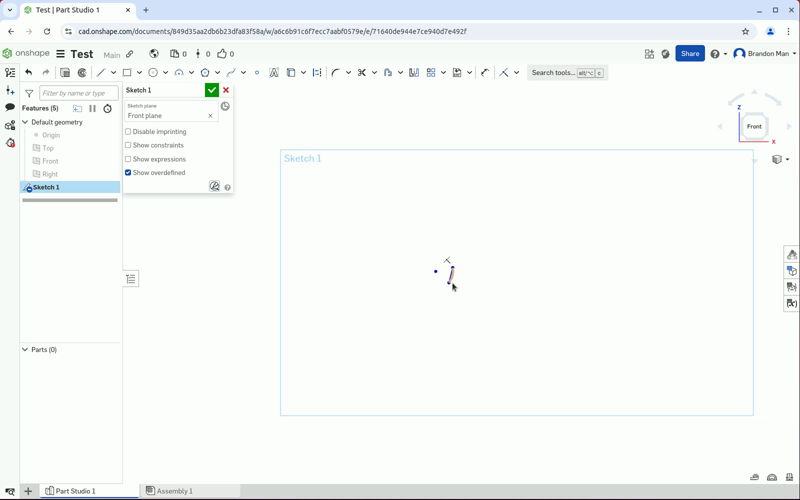
scroll(-6)
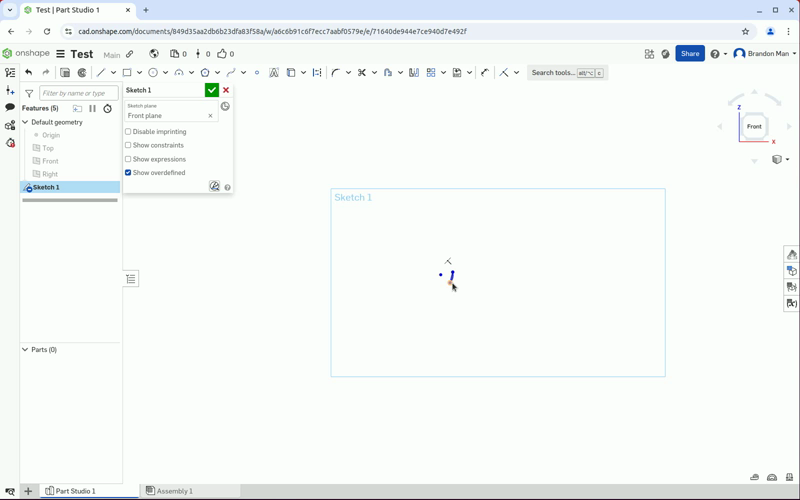
scroll(-6)
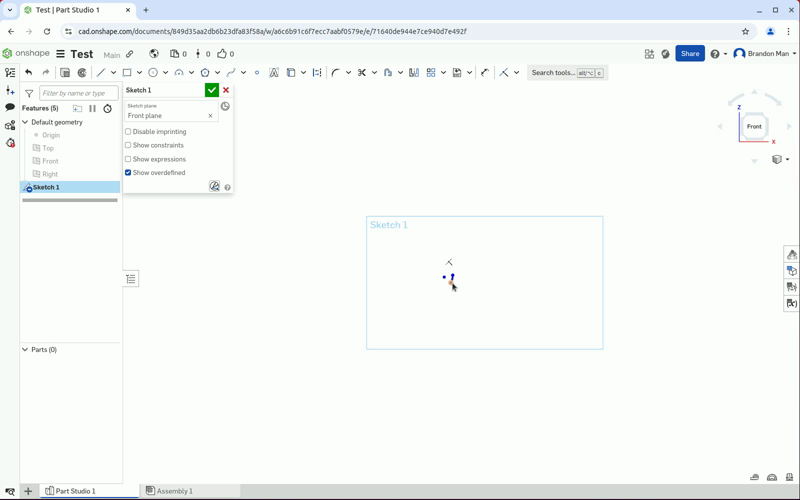
scroll(-6)
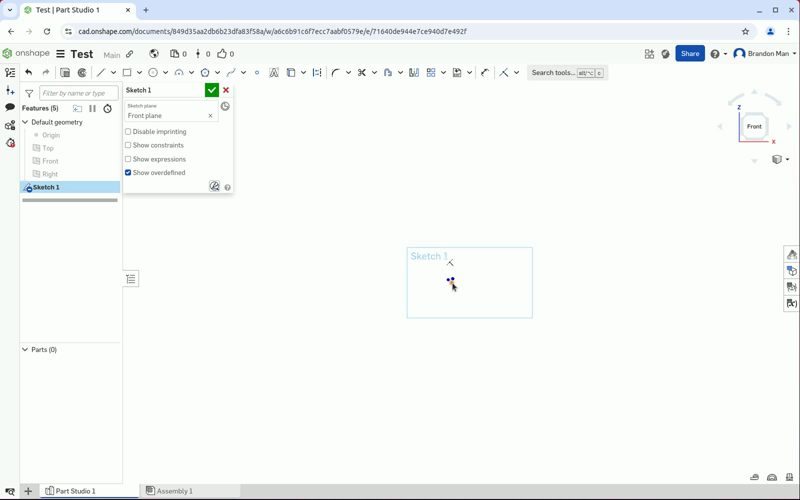
scroll(-6)
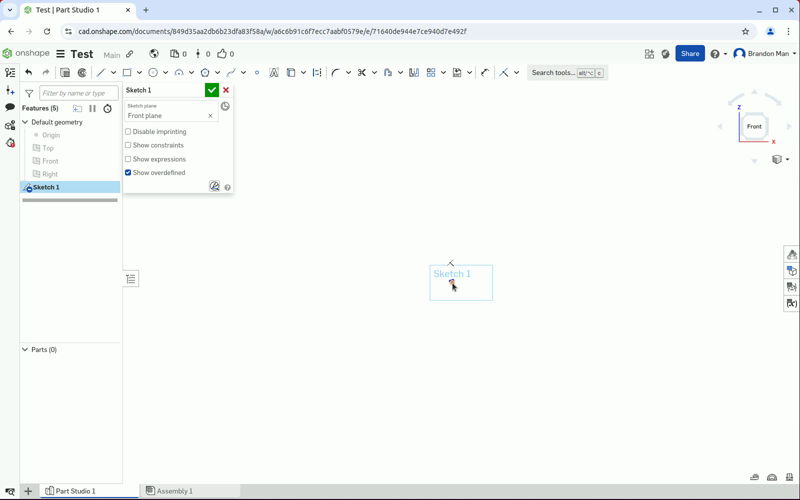
mouse_move(73, 352)
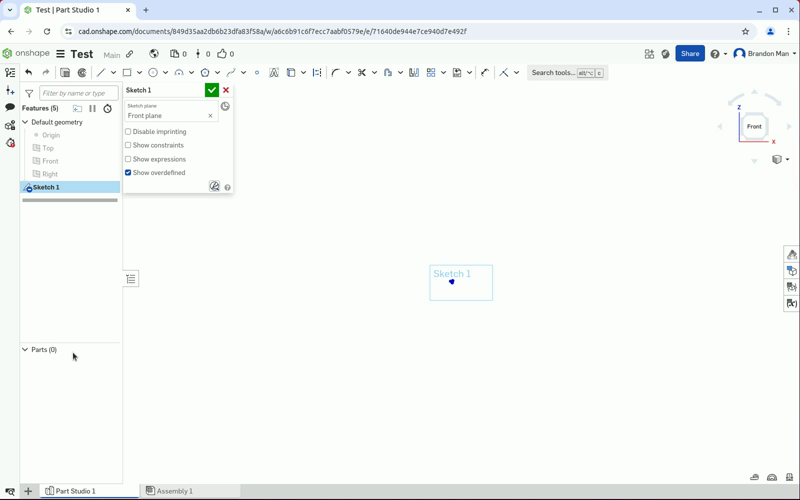
key(shift+y)
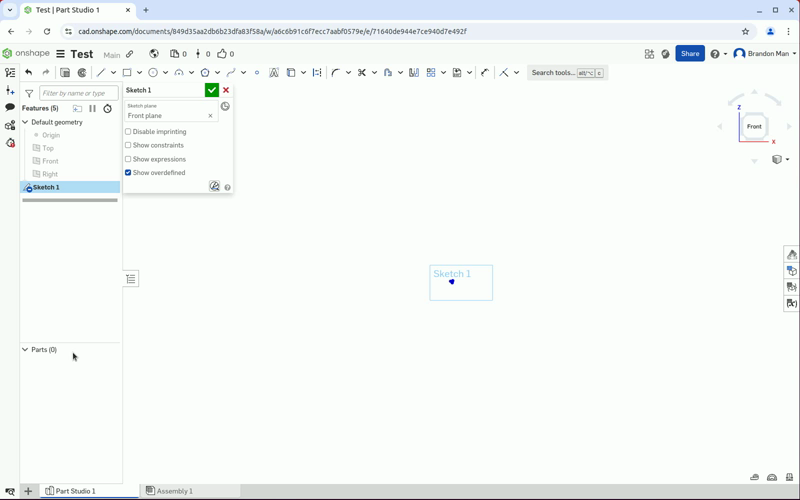
key(shift+e)
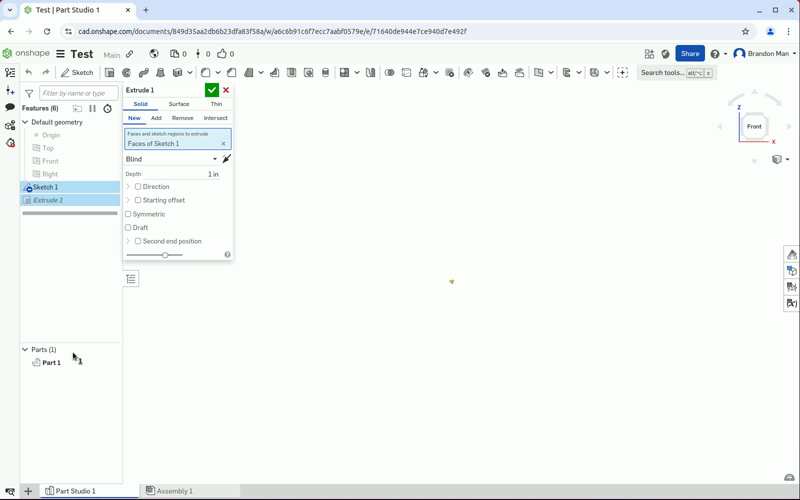
mouse_move(143, 106)
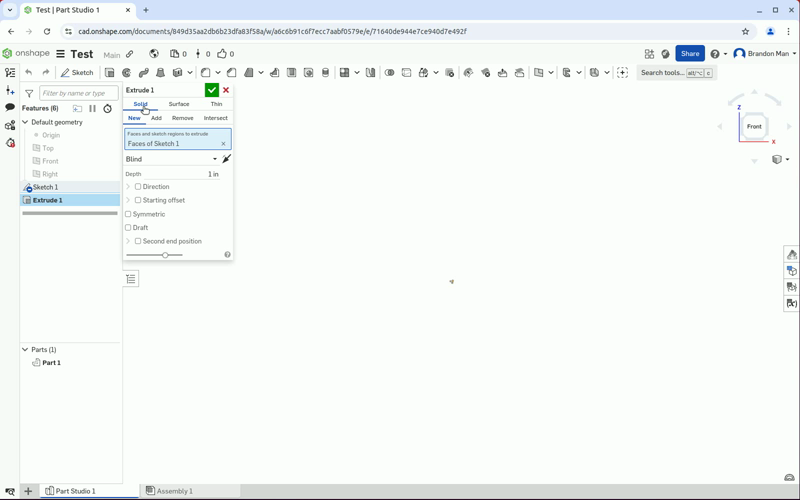
click(143, 106)
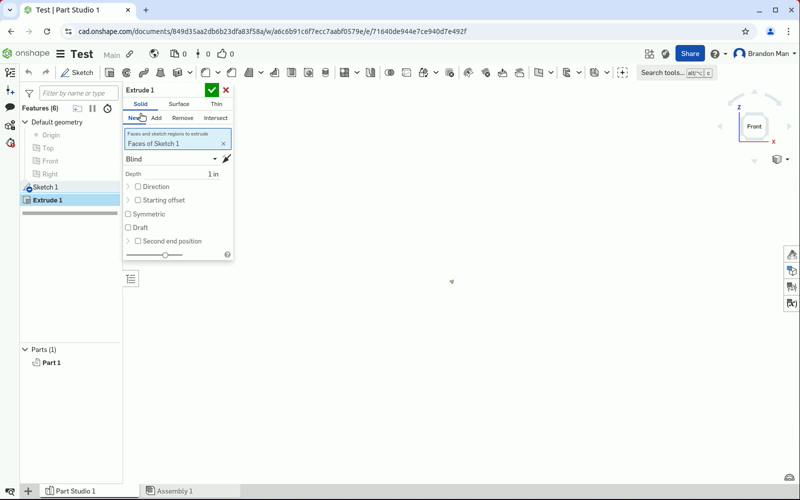
mouse_move(137, 120)
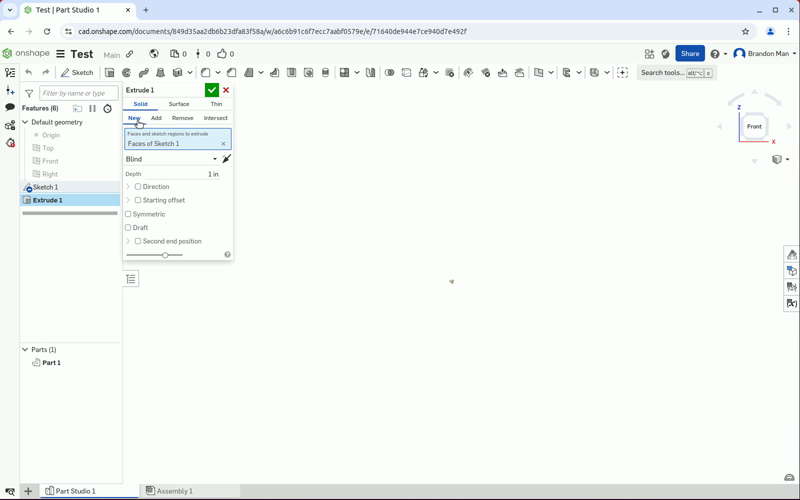
click(137, 120)
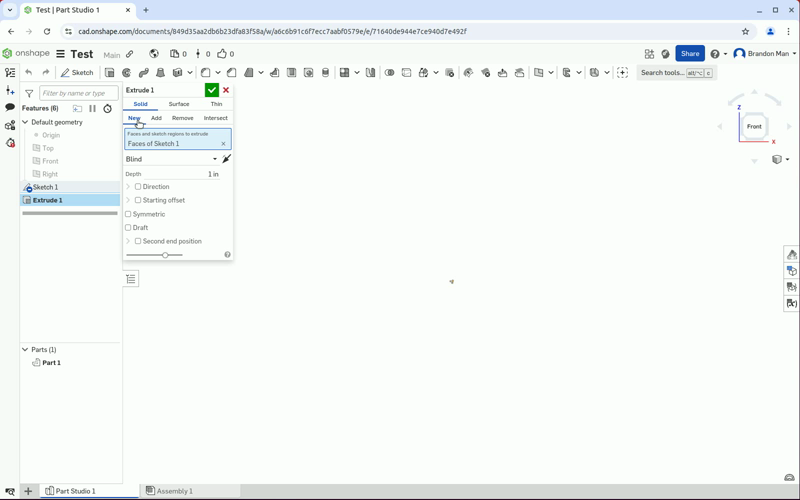
key(tab, 4)
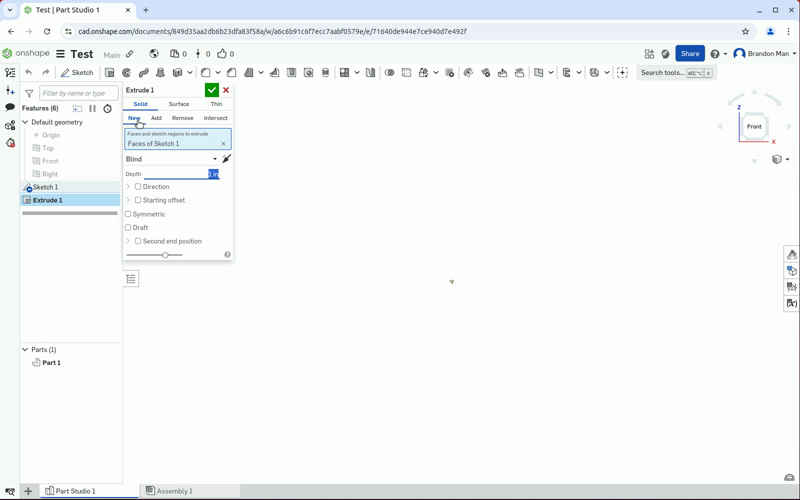
text(0.481)
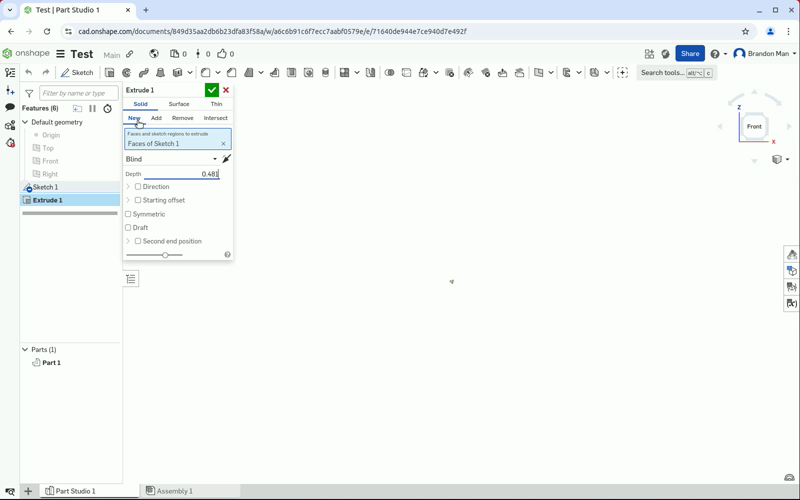
key(enter)
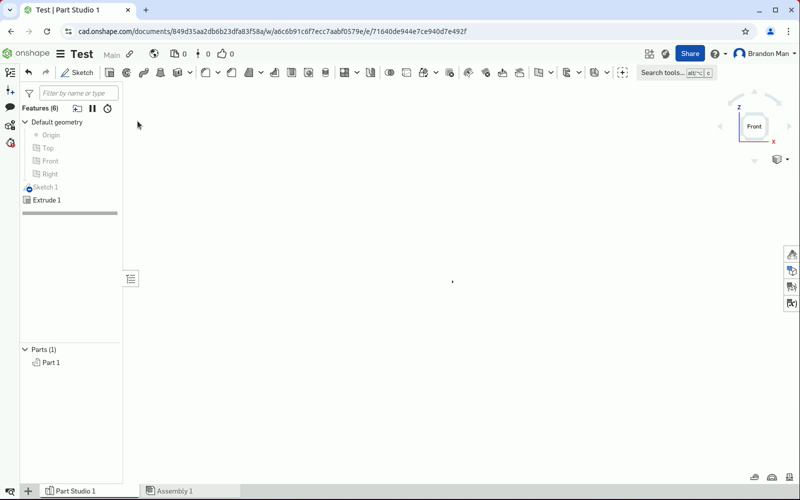
key(shift+h)
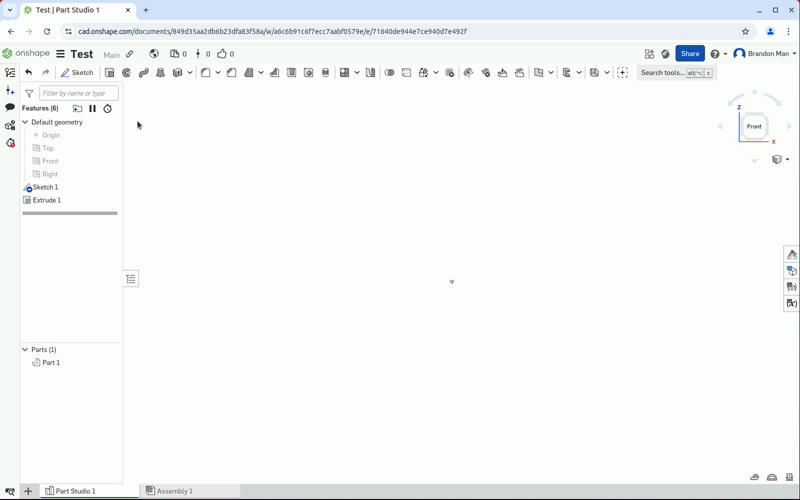
key(shift+h)
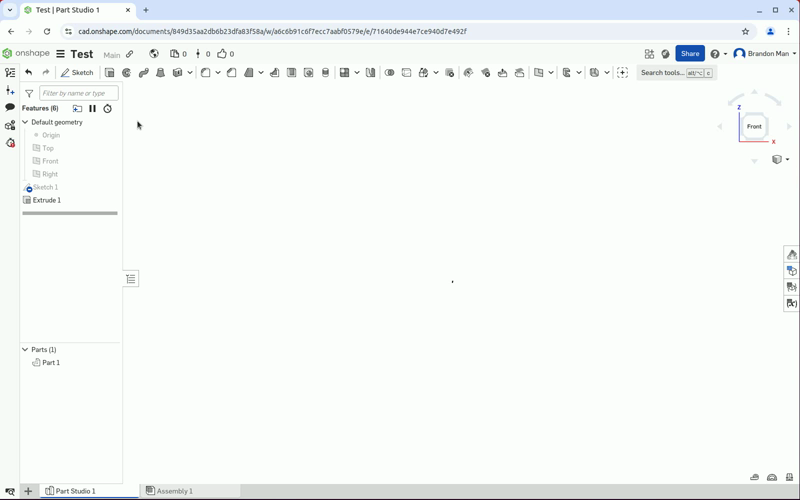
mouse_move(73, 189)
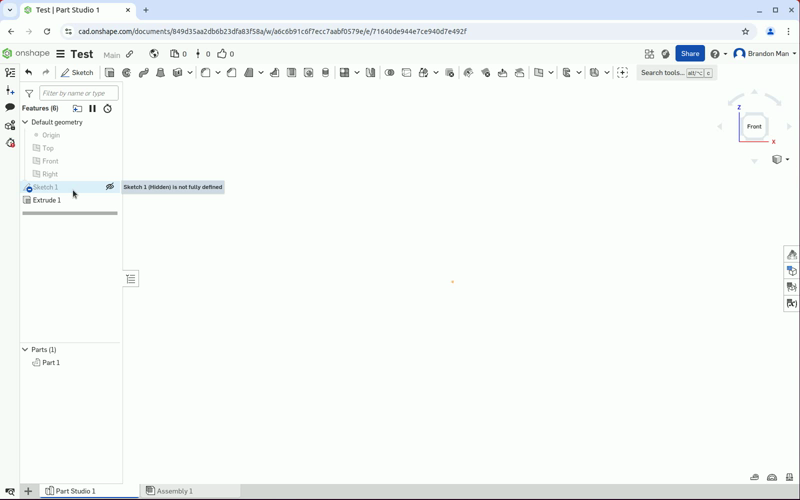
click(73, 189)
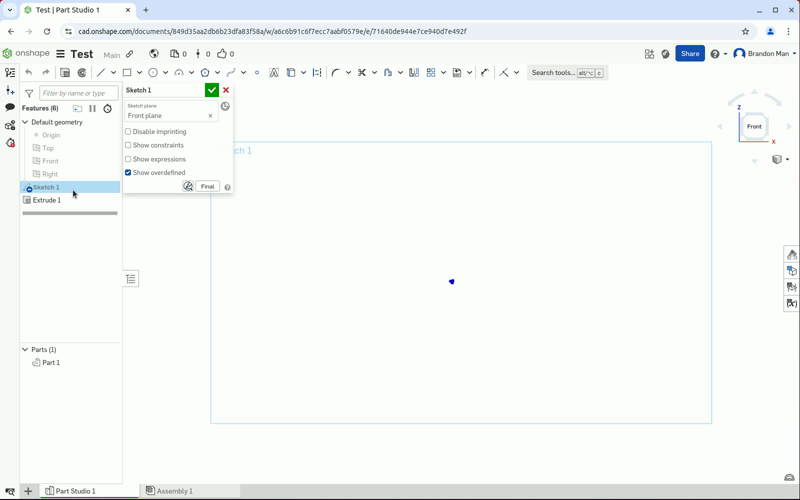
mouse_move(229, 92)
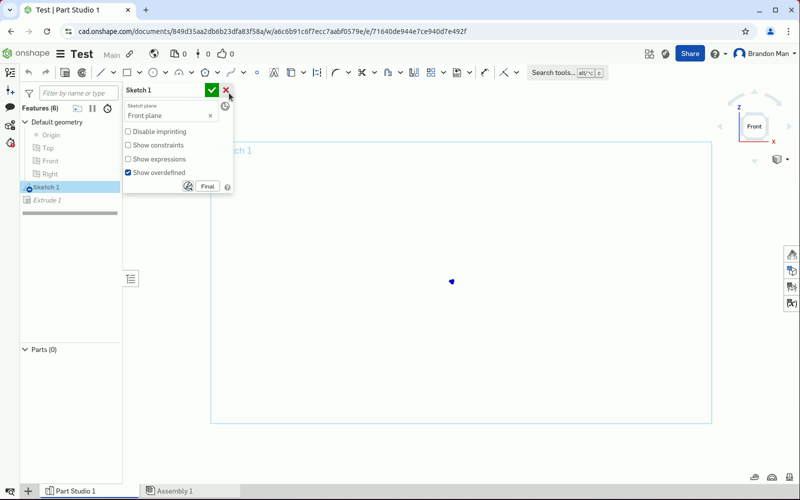
click(229, 92)
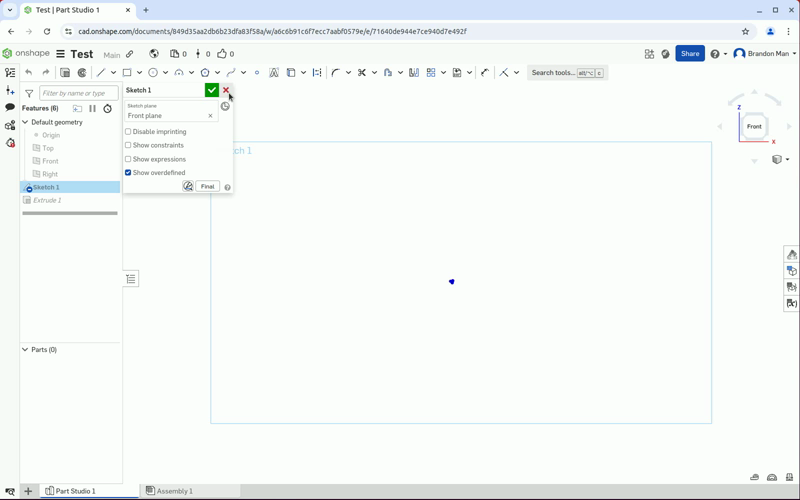
key(shift+s)
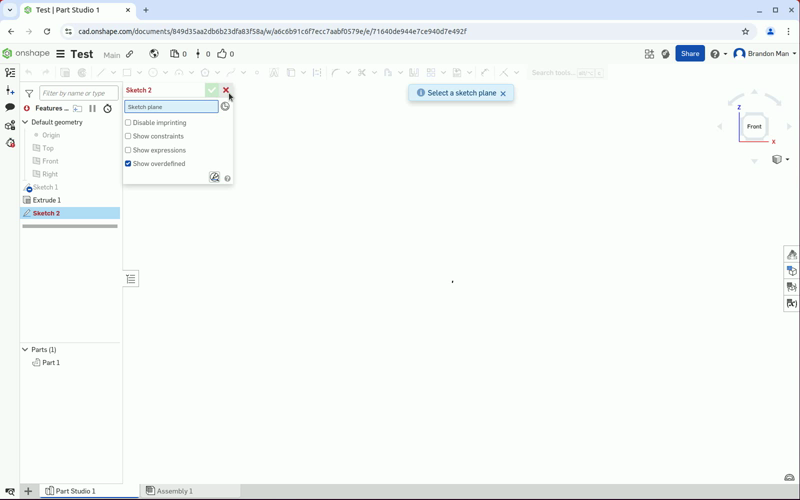
mouse_move(73, 163)
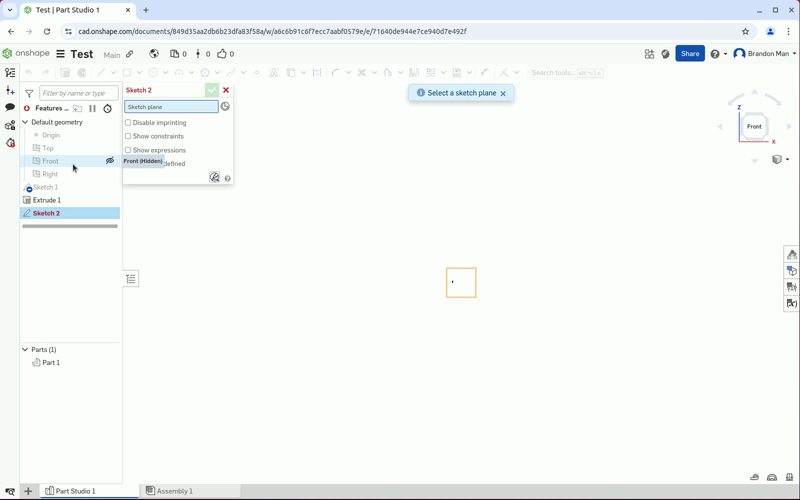
click(73, 163)
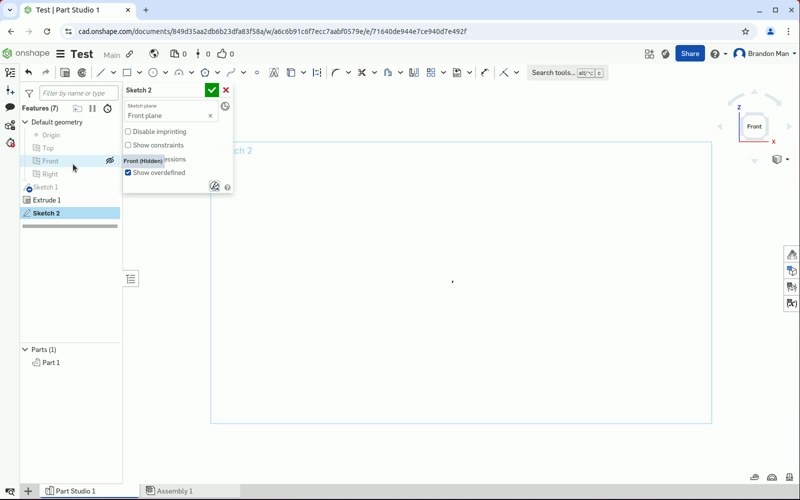
mouse_move(73, 352)
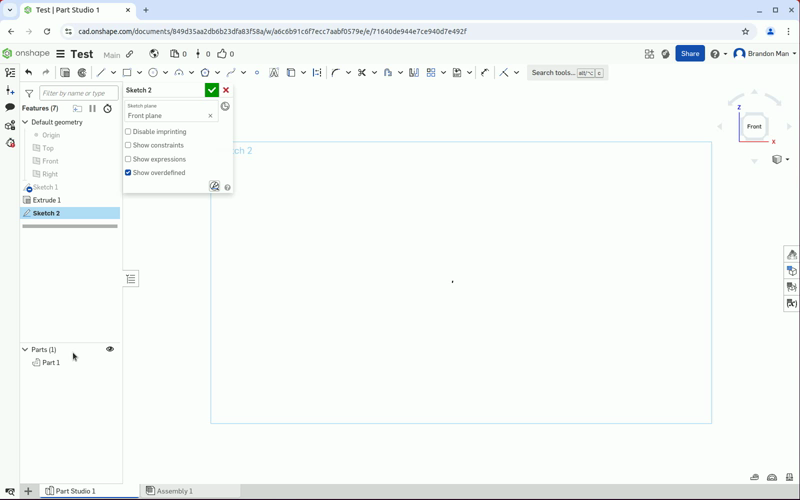
key(y)
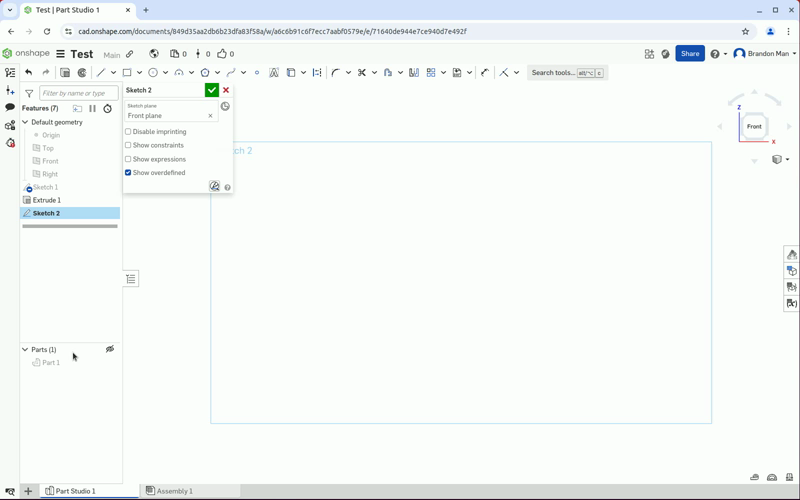
key(c)
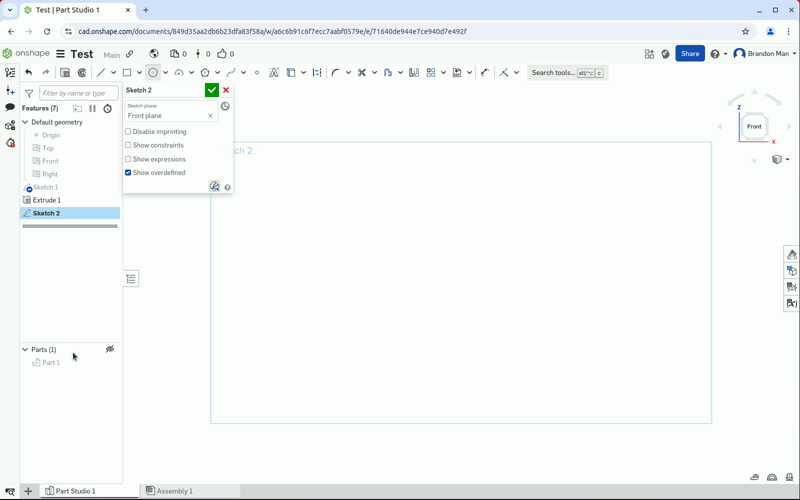
key_down(shift)
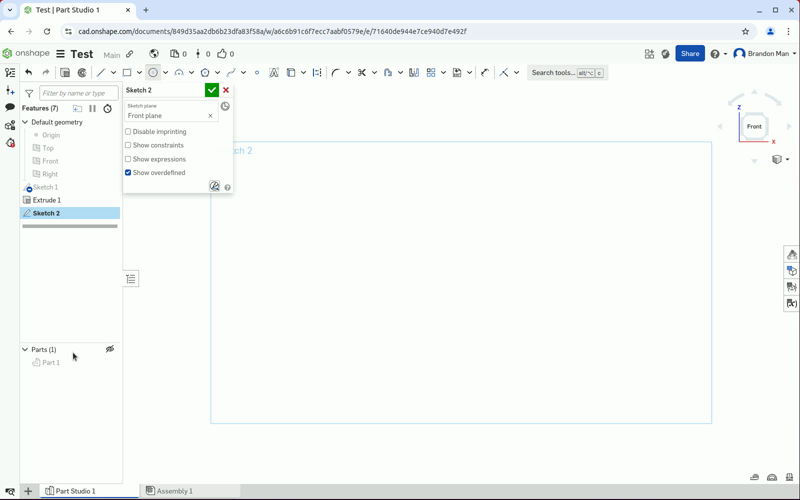
mouse_move(461, 243)
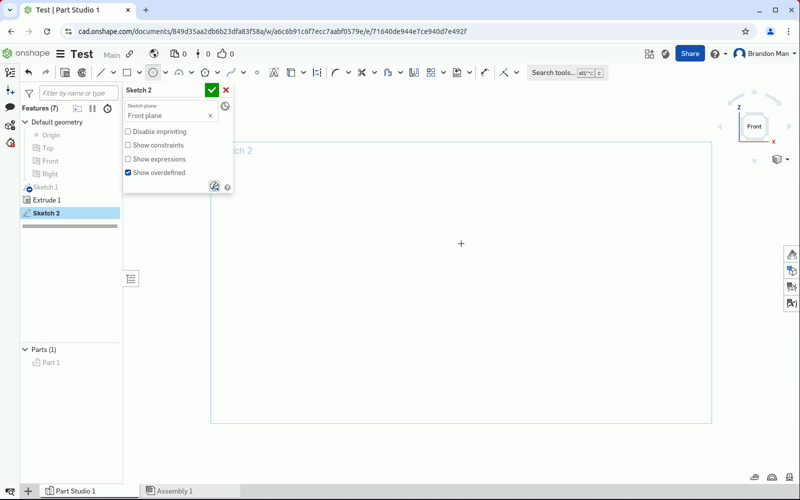
click(461, 243)
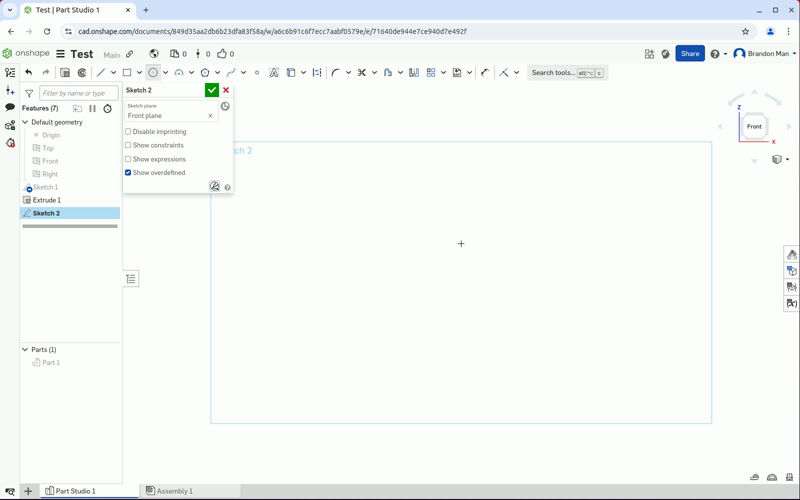
key_up(shift)
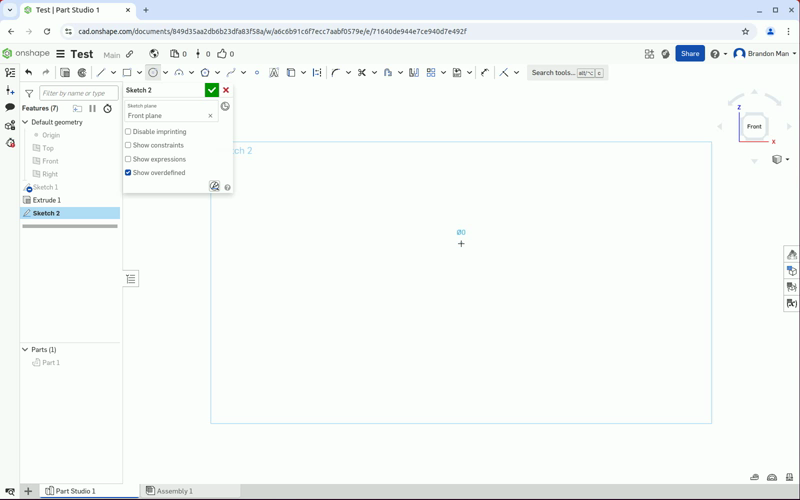
mouse_move(468, 243)
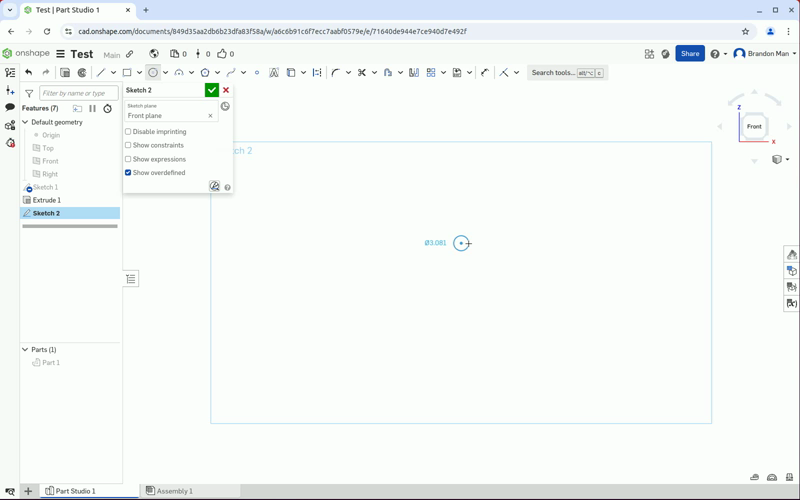
click(468, 243)
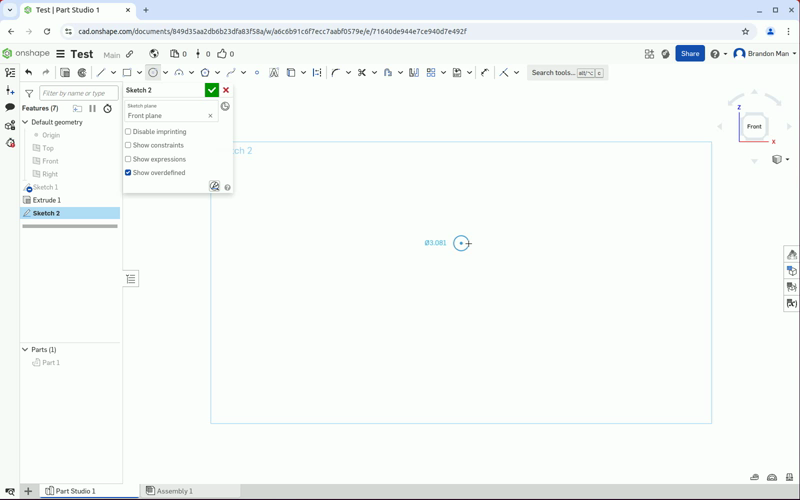
key(esc)
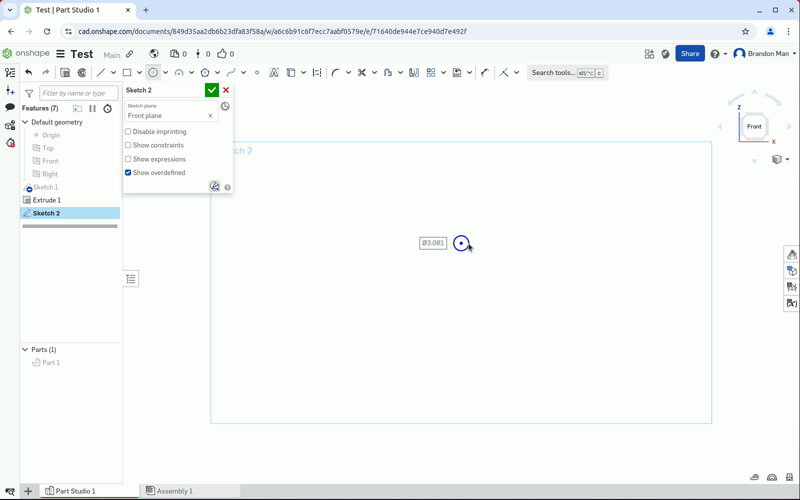
key(c)
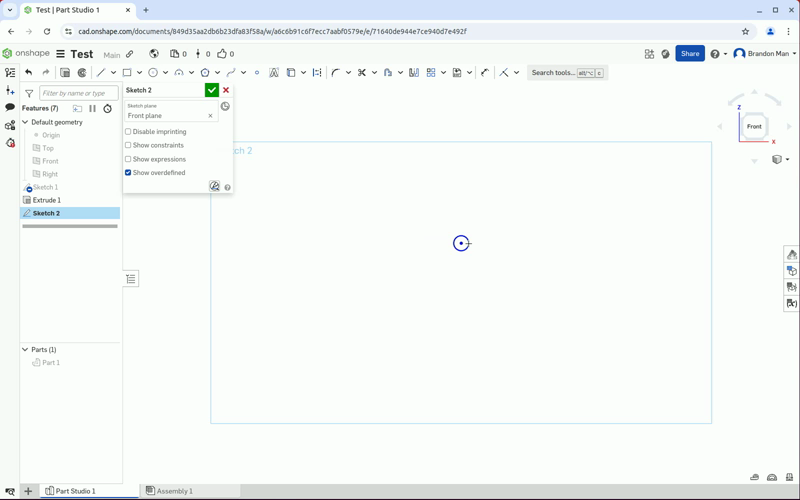
key_down(shift)
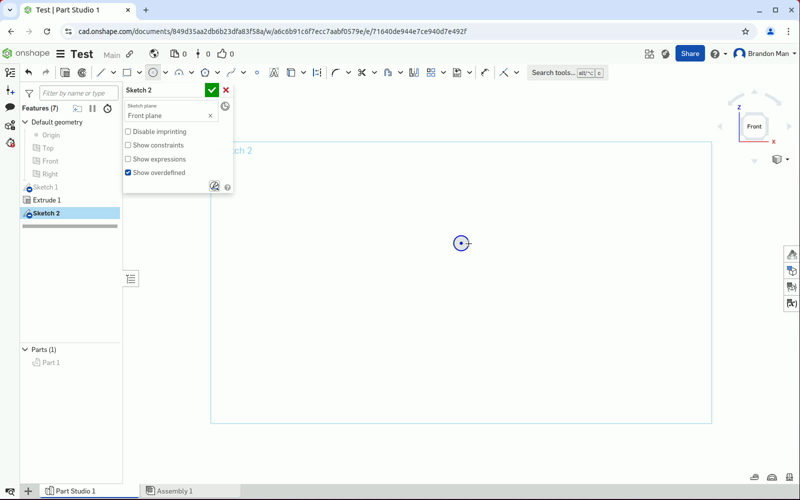
mouse_move(461, 243)
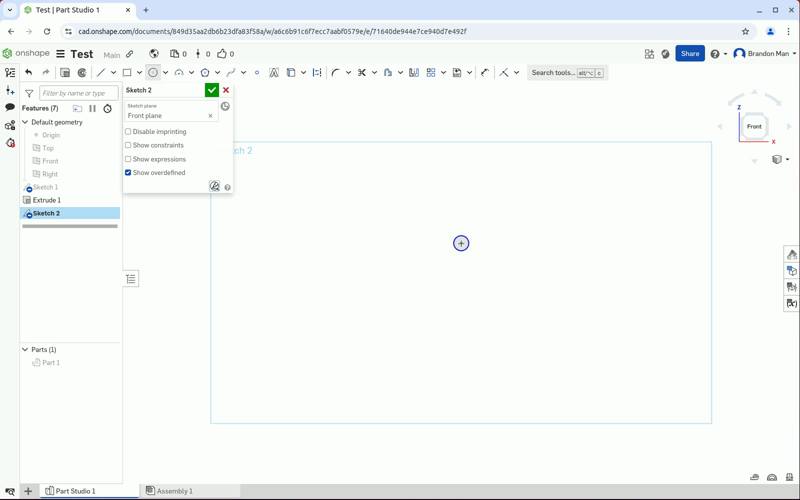
click(461, 243)
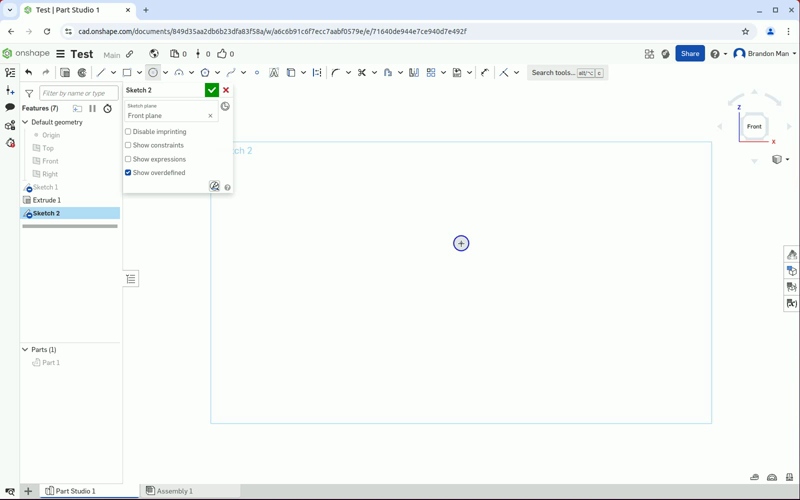
key_up(shift)
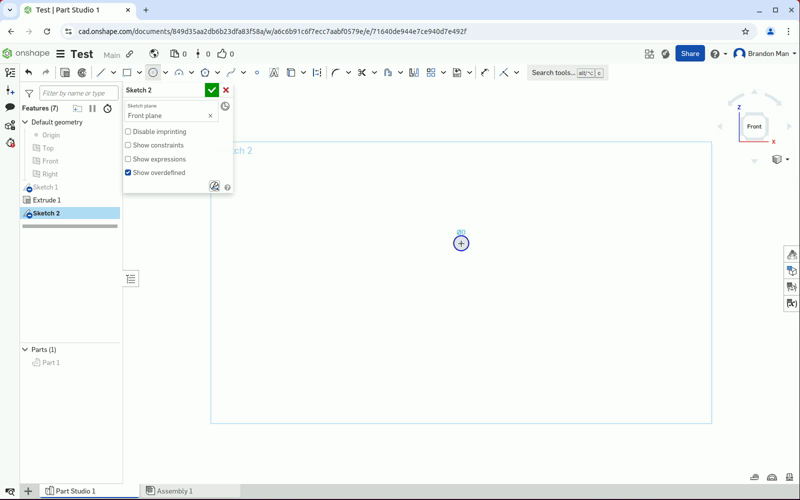
mouse_move(464, 243)
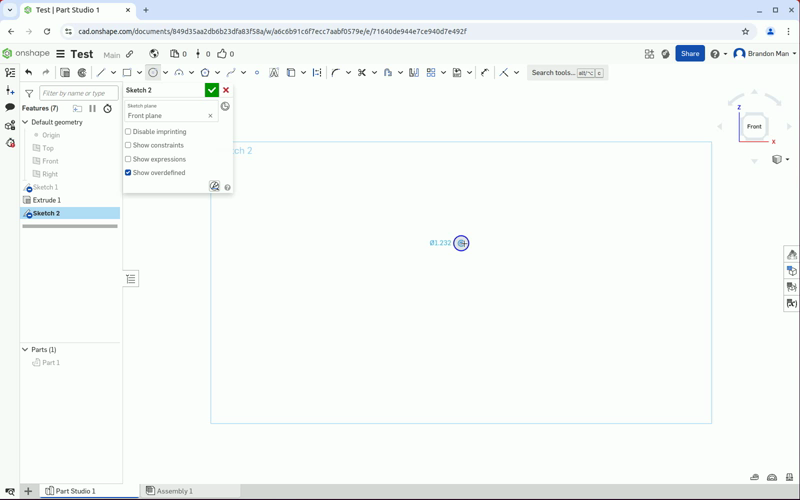
scroll(6)
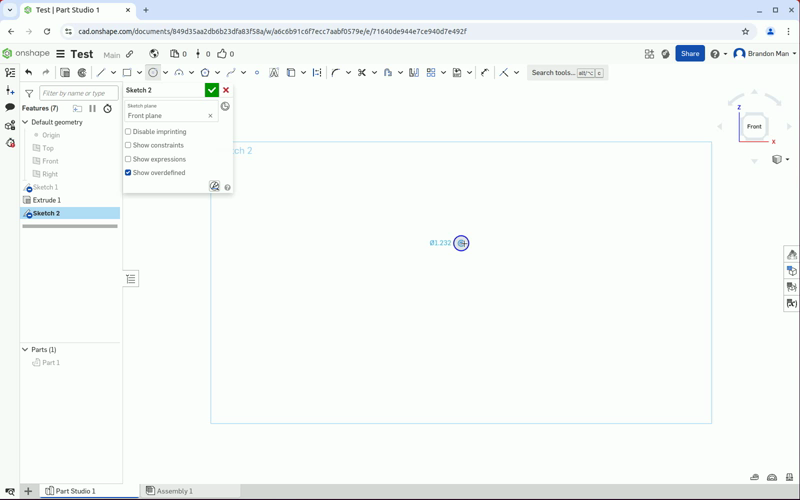
scroll(6)
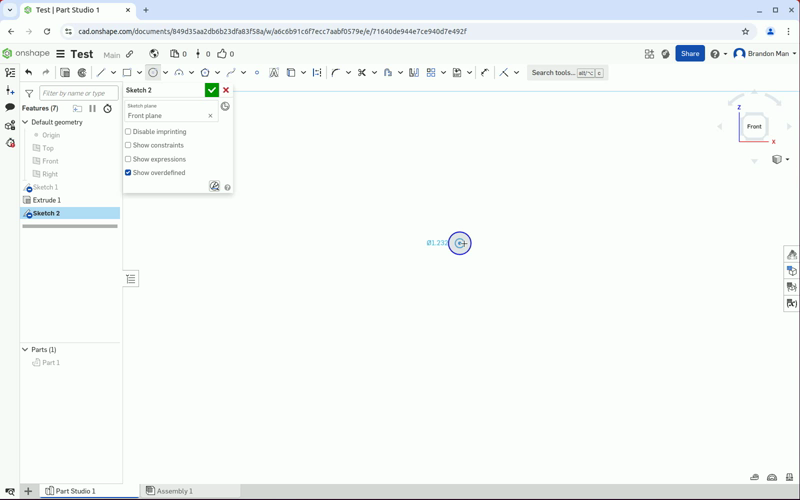
scroll(6)
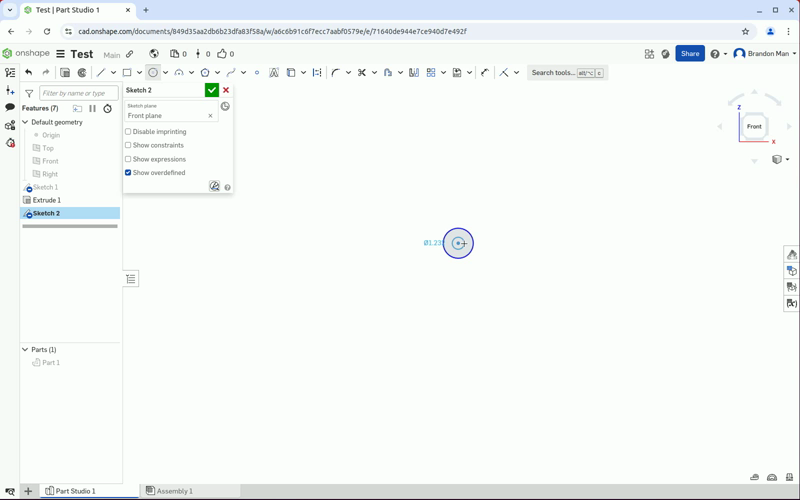
scroll(6)
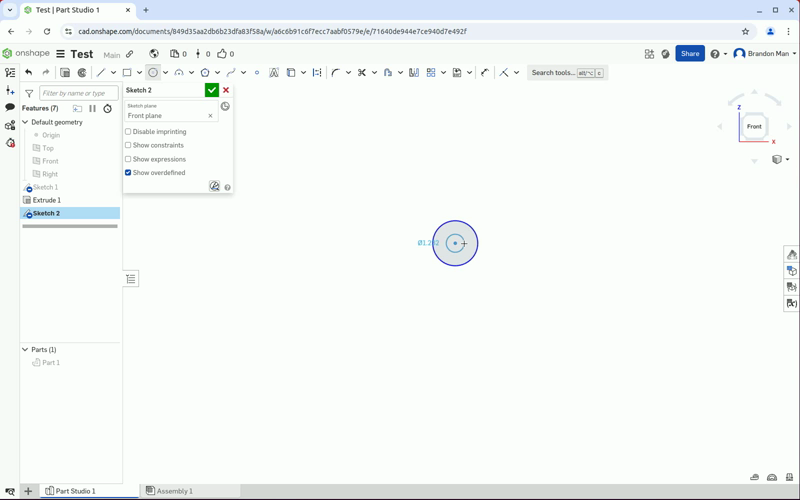
scroll(6)
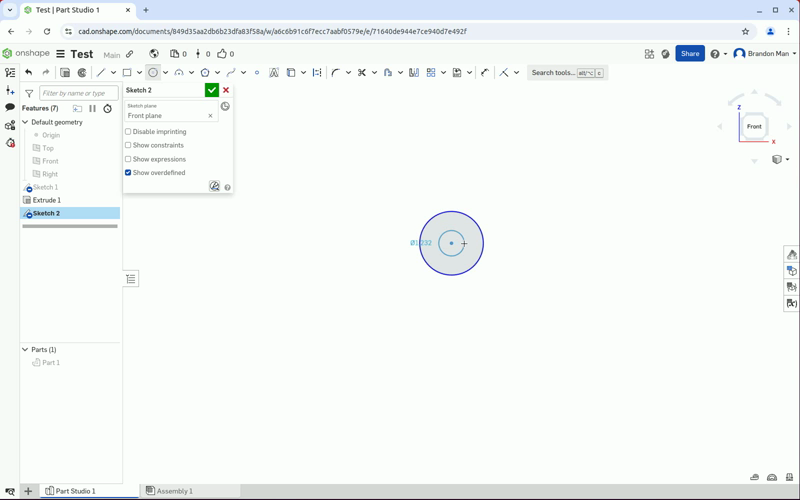
scroll(6)
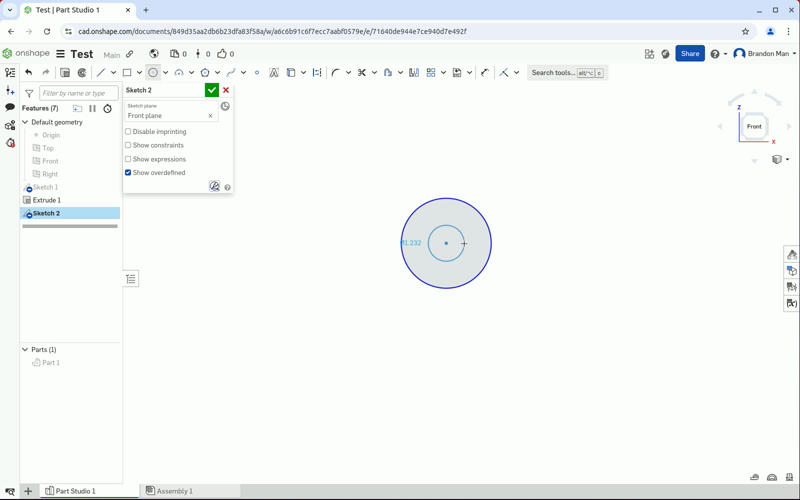
scroll(6)
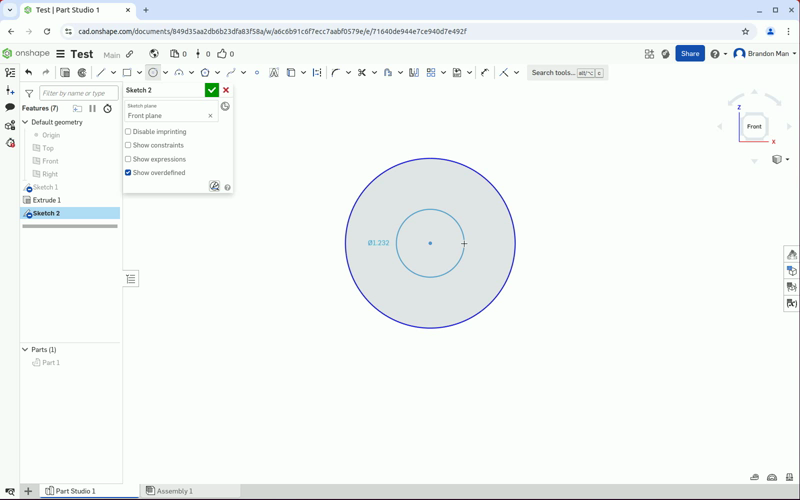
click(464, 243)
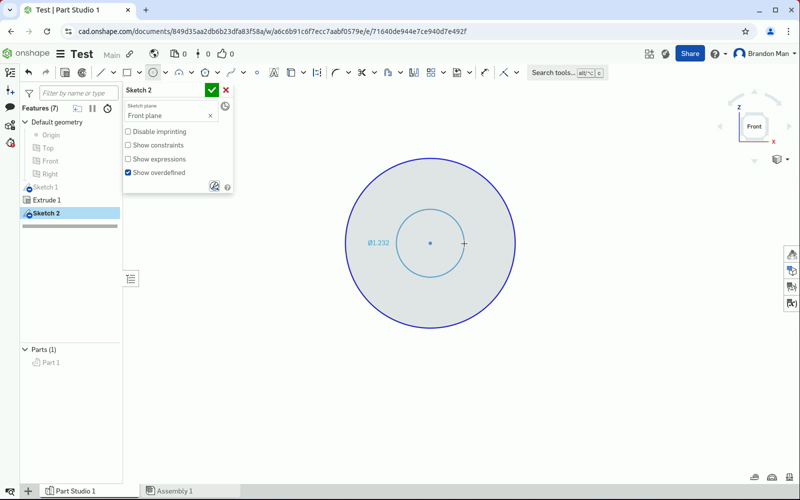
scroll(-6)
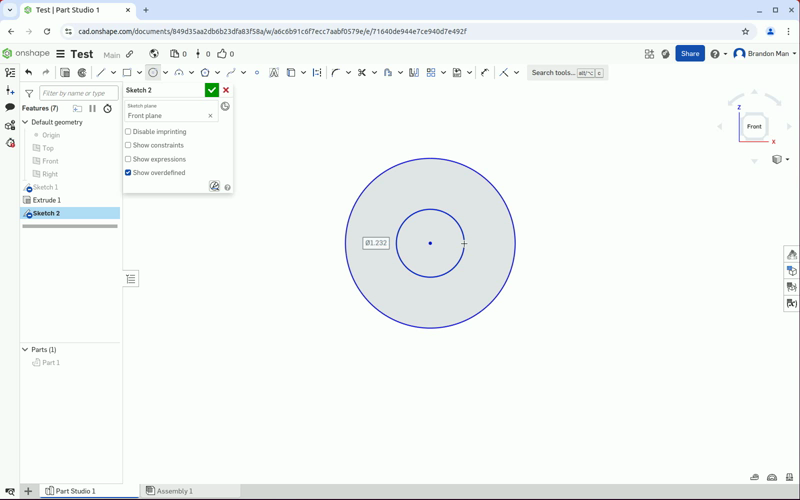
scroll(-6)
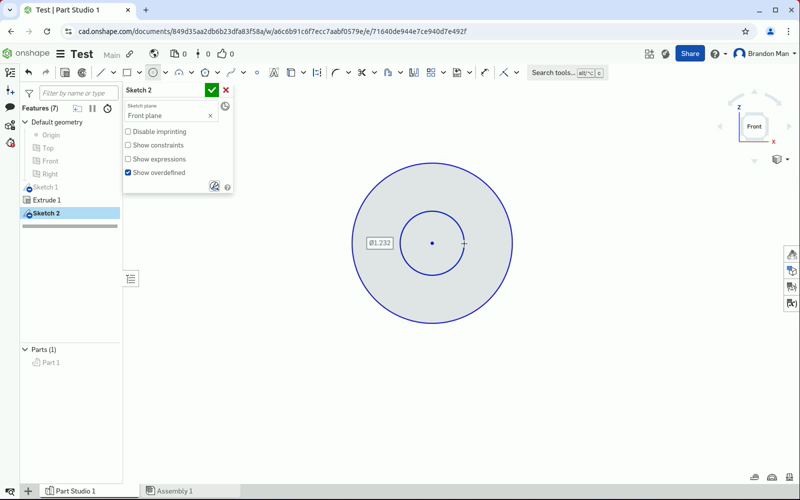
scroll(-6)
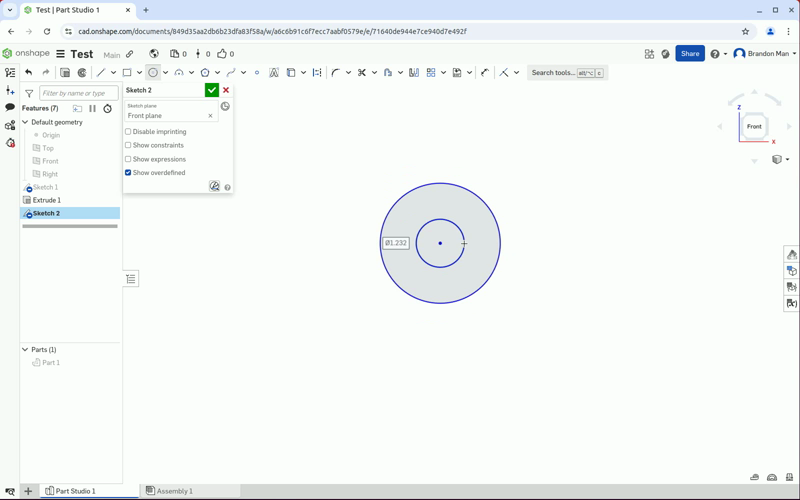
scroll(-6)
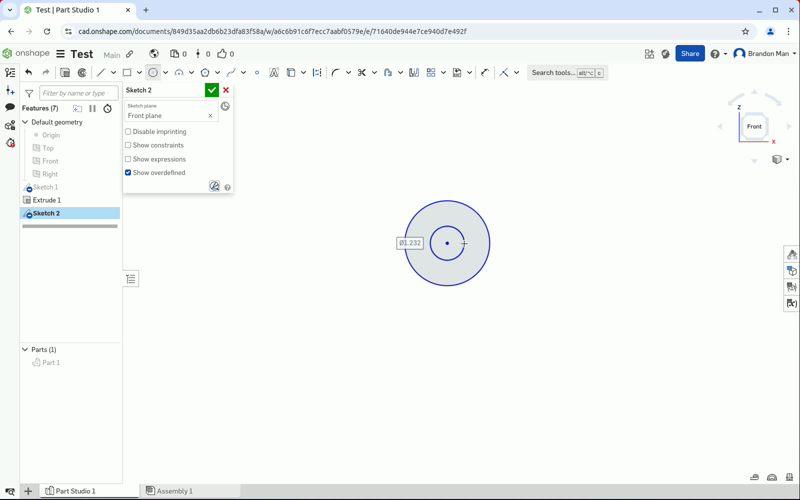
scroll(-6)
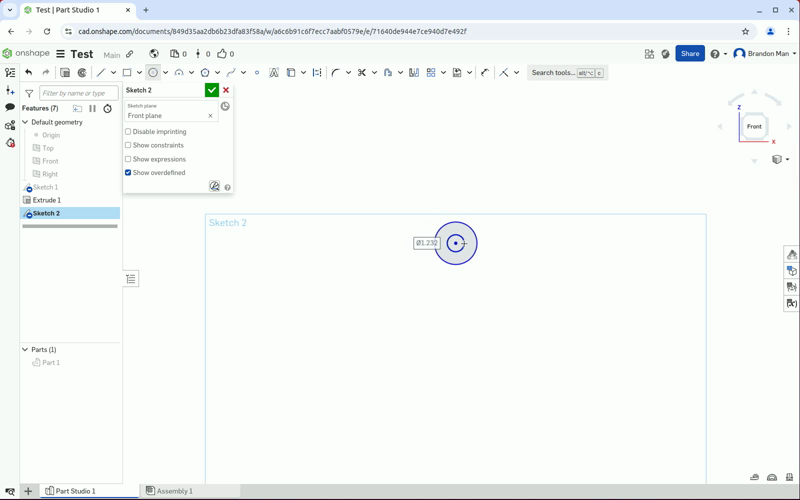
scroll(-6)
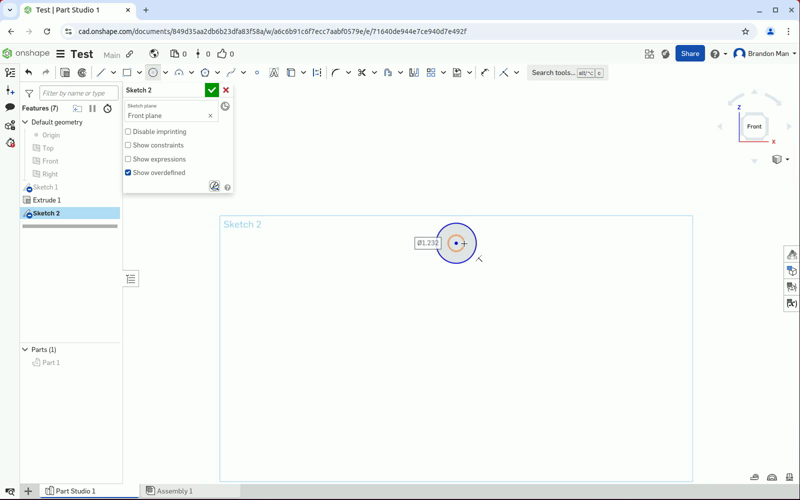
scroll(-6)
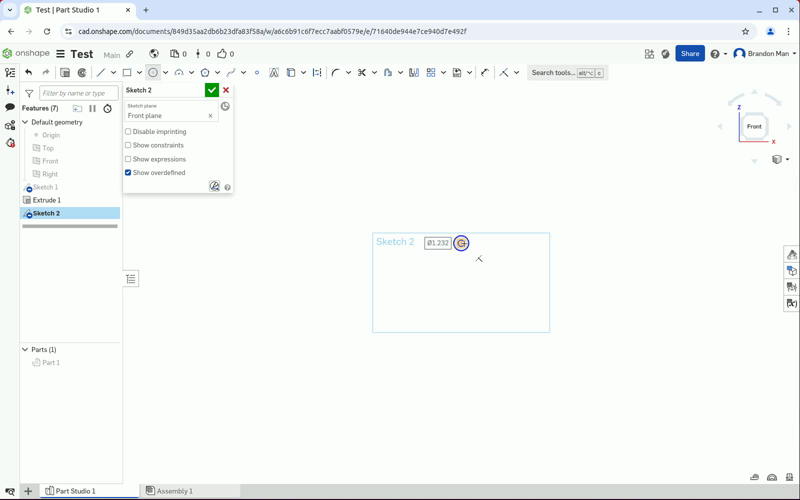
key(esc)
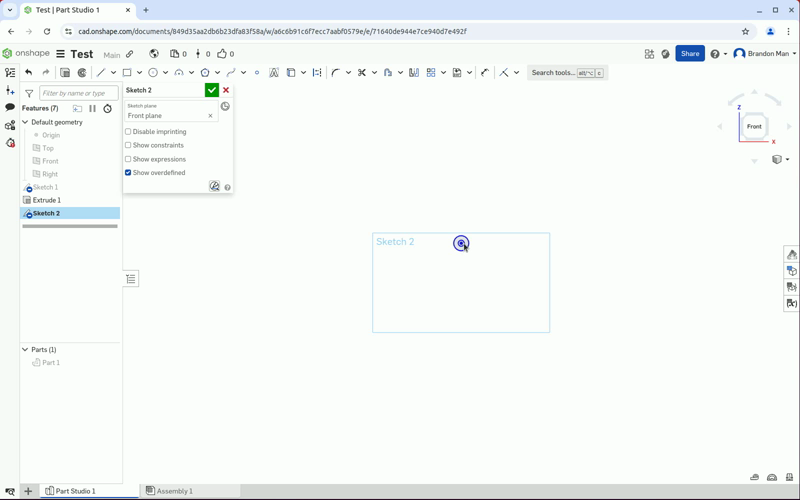
mouse_move(458, 248)
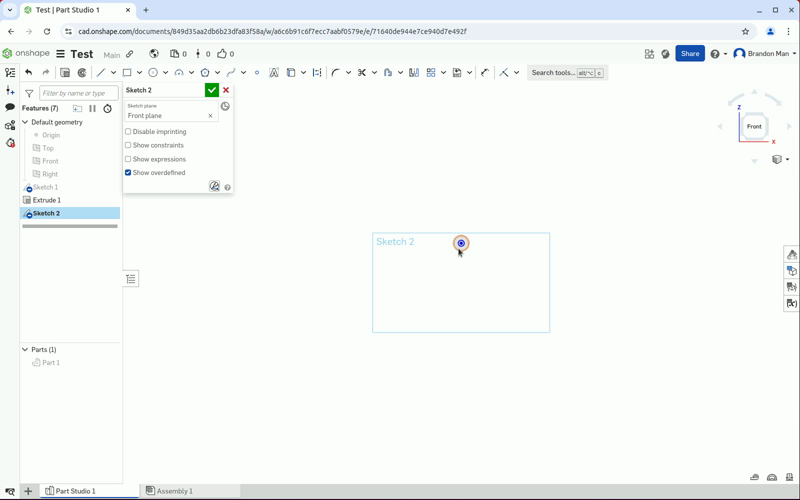
scroll(6)
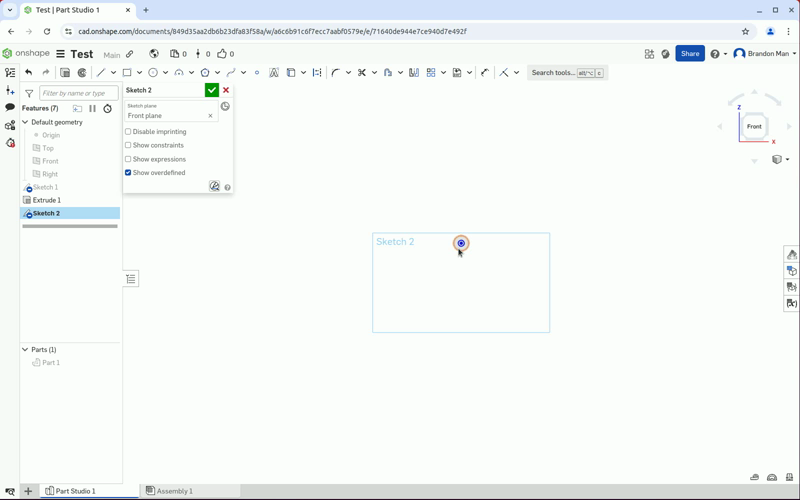
scroll(6)
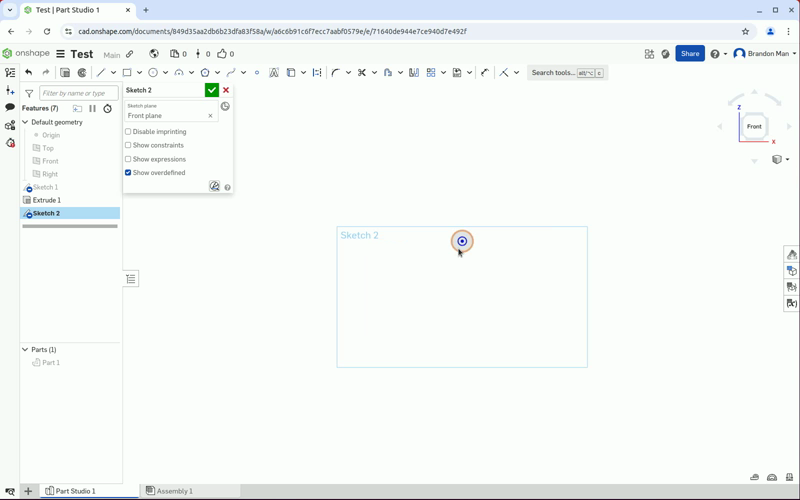
scroll(6)
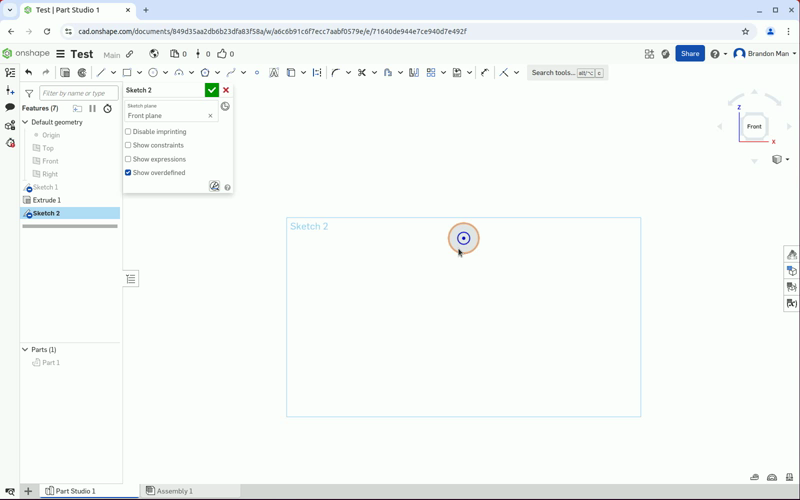
scroll(6)
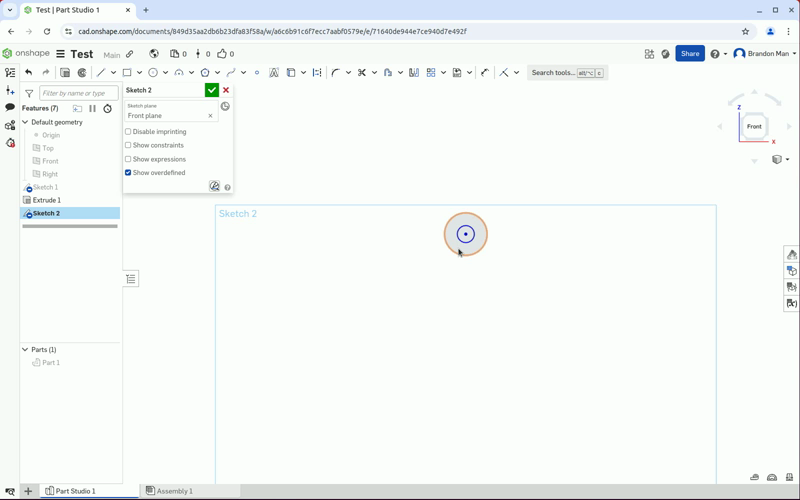
scroll(6)
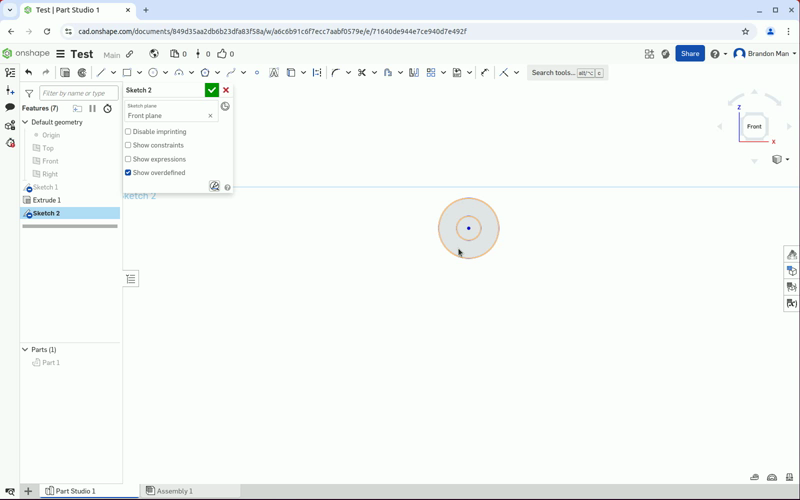
scroll(6)
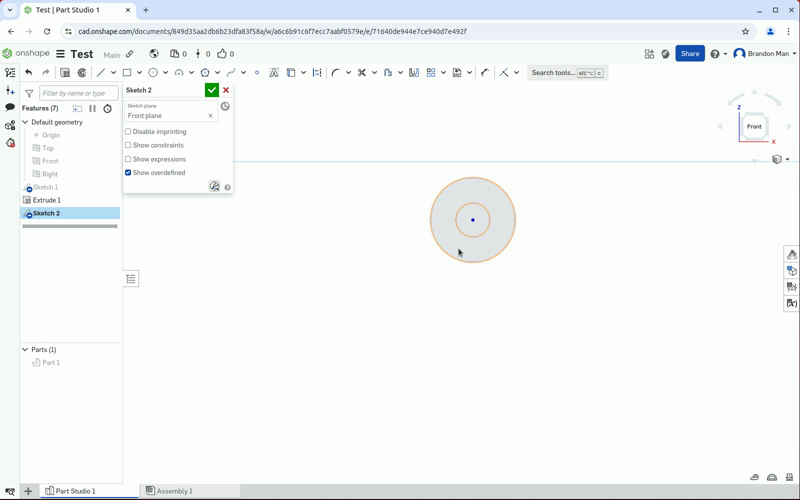
scroll(6)
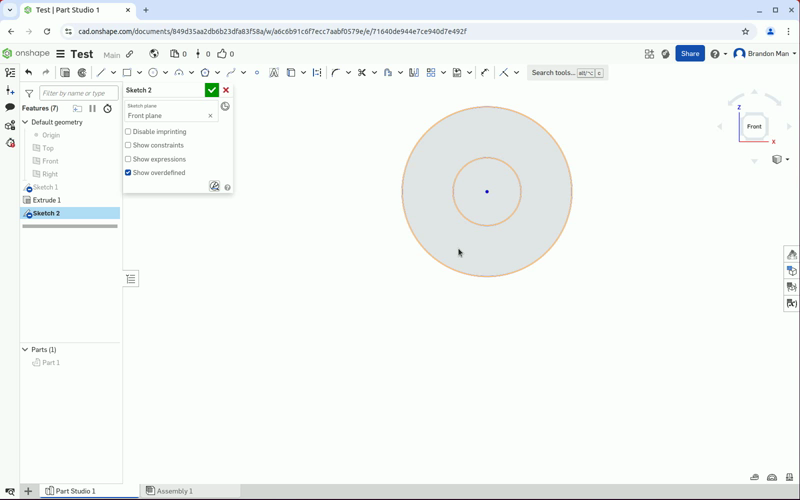
click(458, 248)
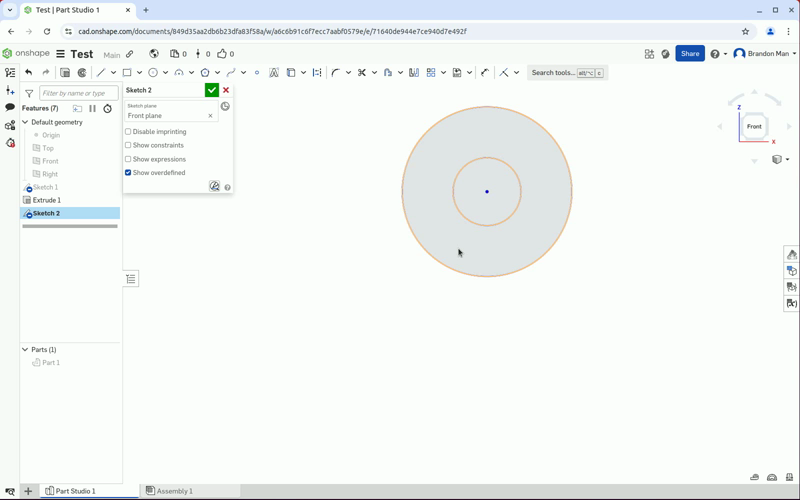
scroll(-6)
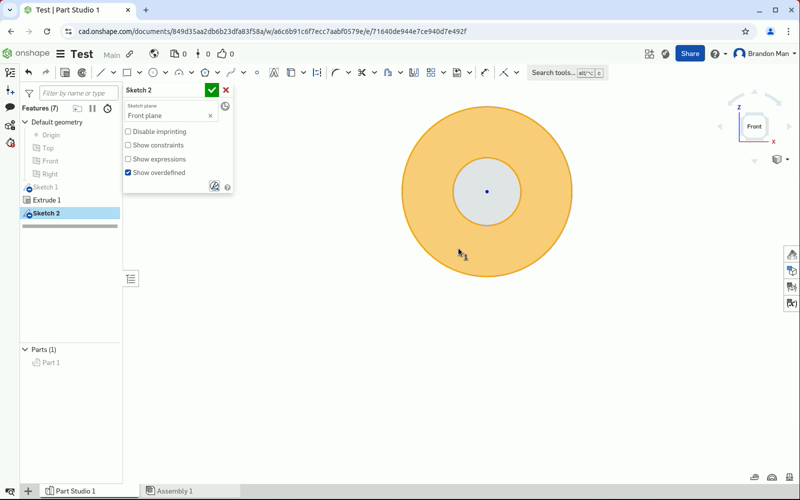
scroll(-6)
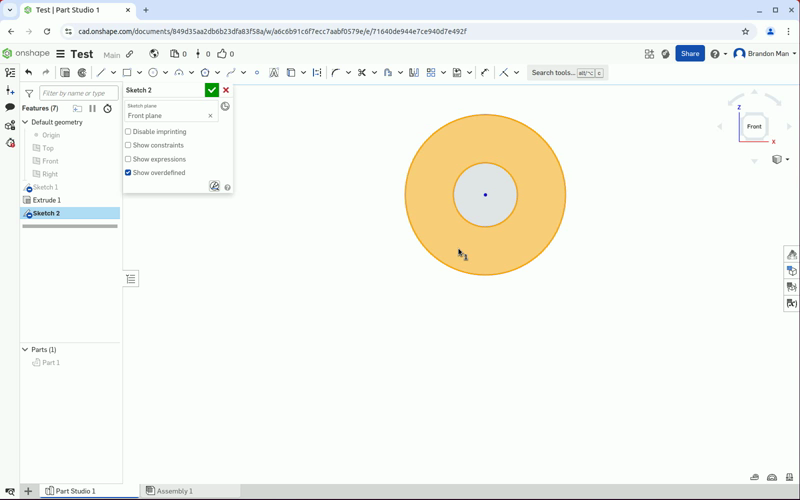
scroll(-6)
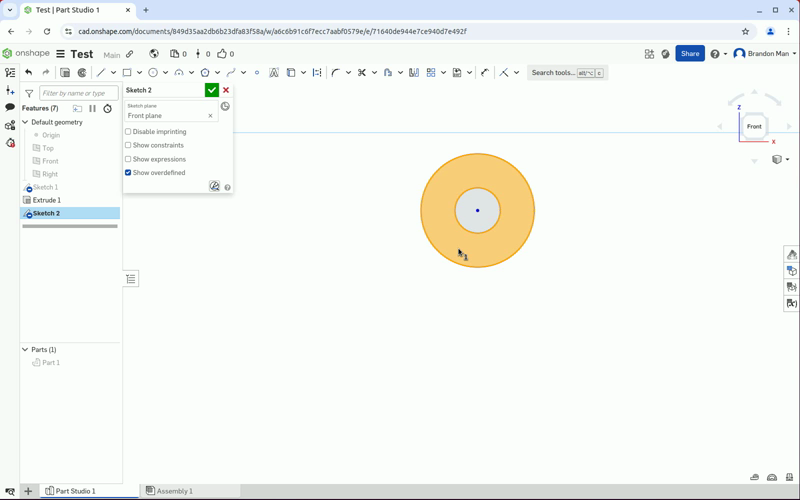
scroll(-6)
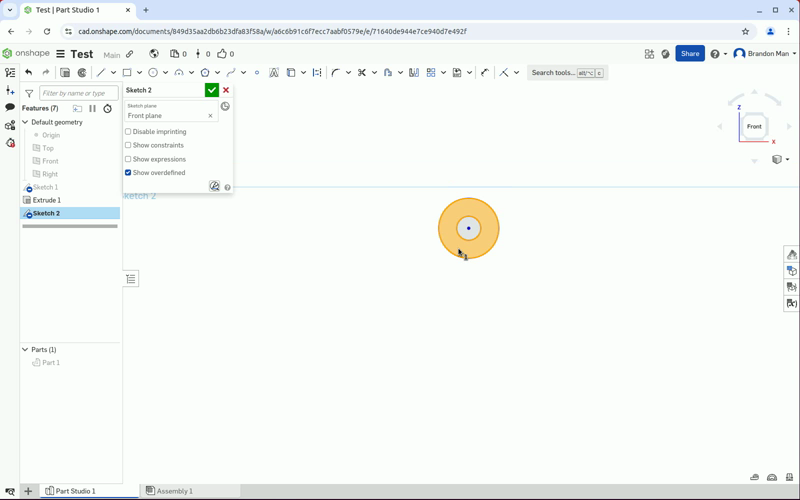
scroll(-6)
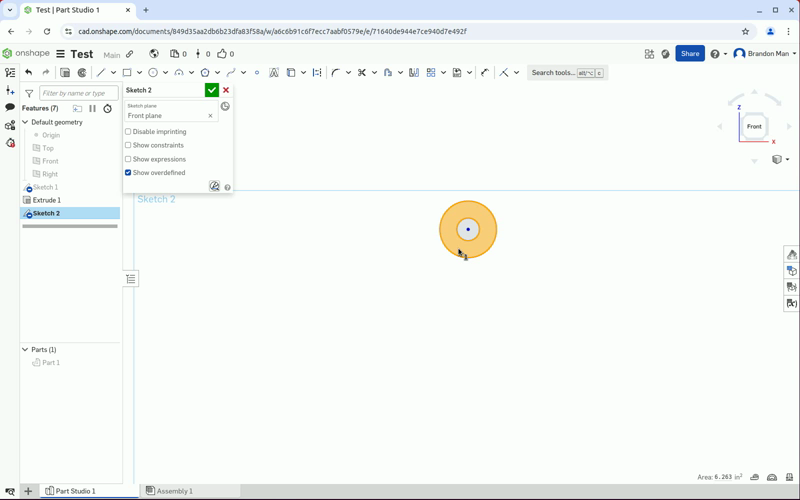
scroll(-6)
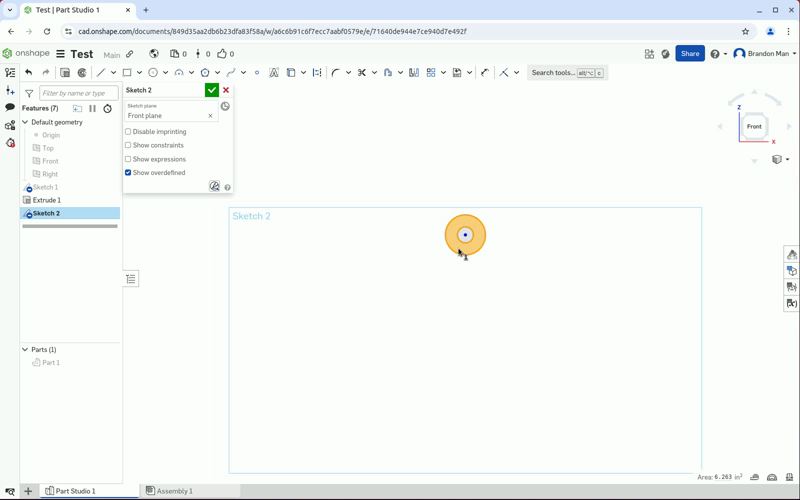
scroll(-6)
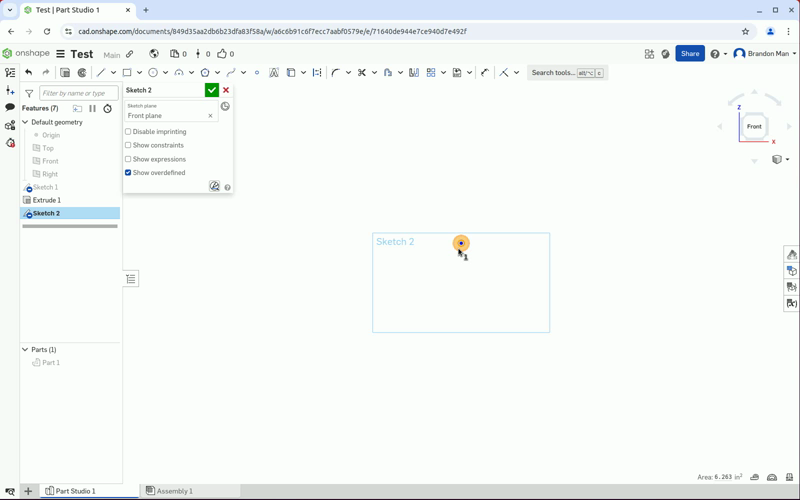
mouse_move(73, 352)
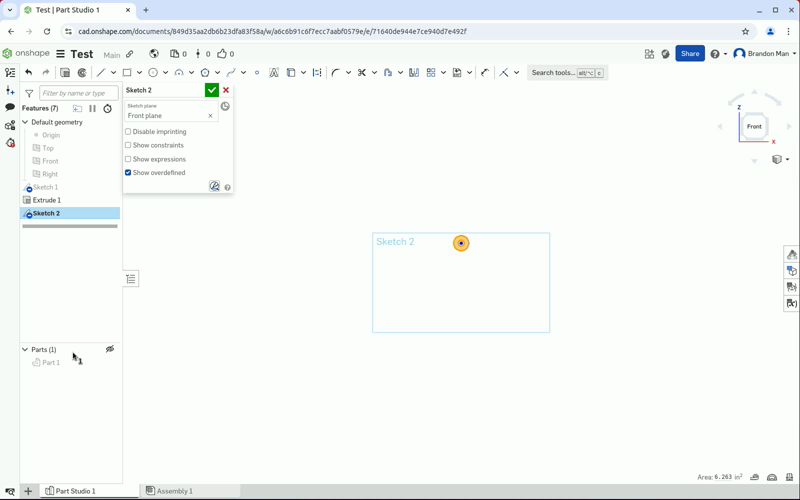
key(shift+y)
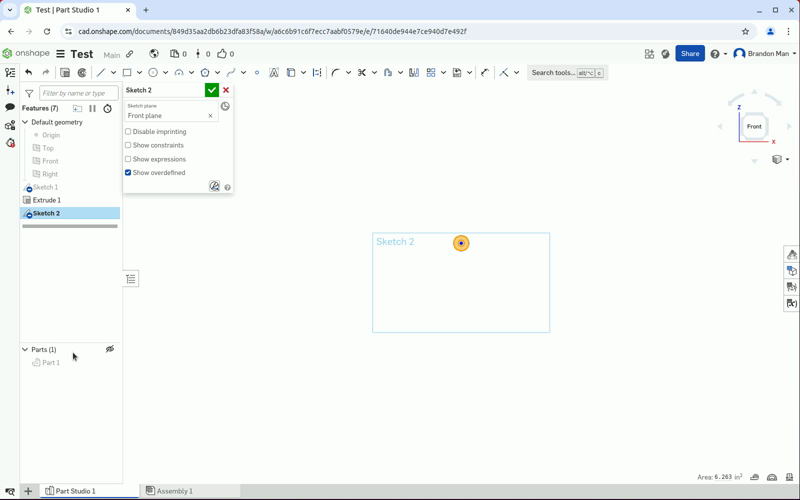
key(shift+e)
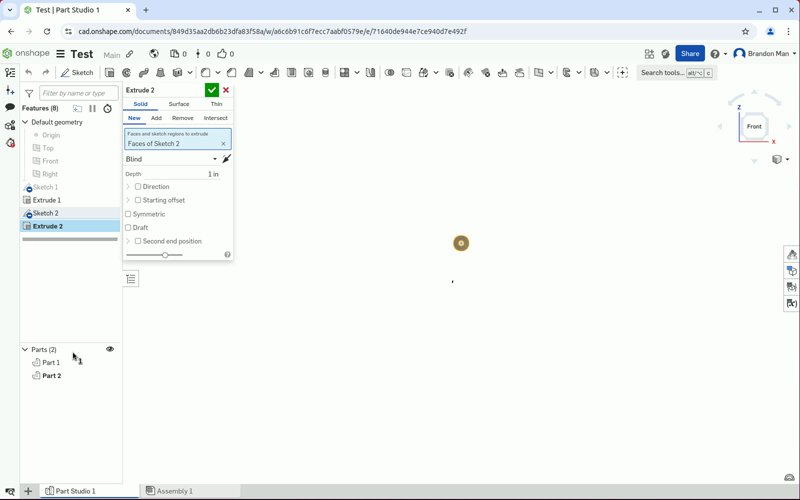
mouse_move(143, 106)
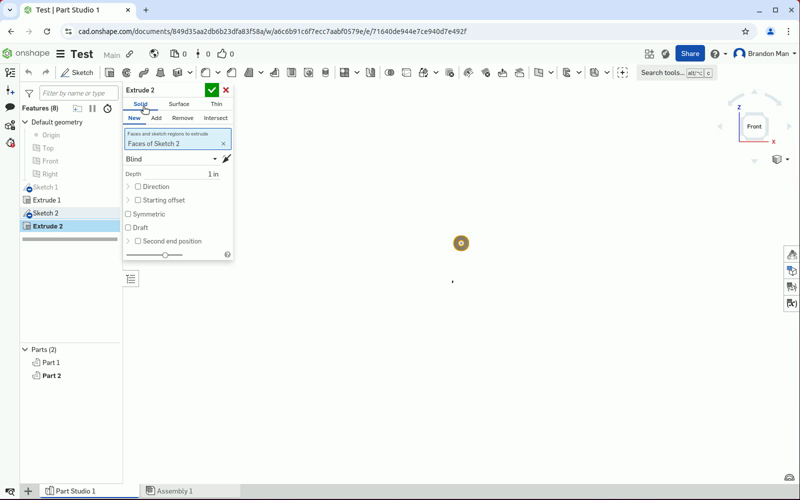
click(143, 106)
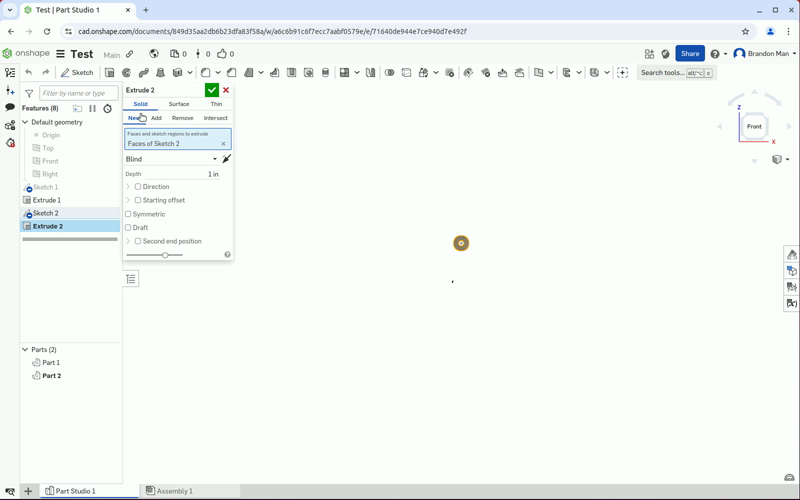
mouse_move(137, 120)
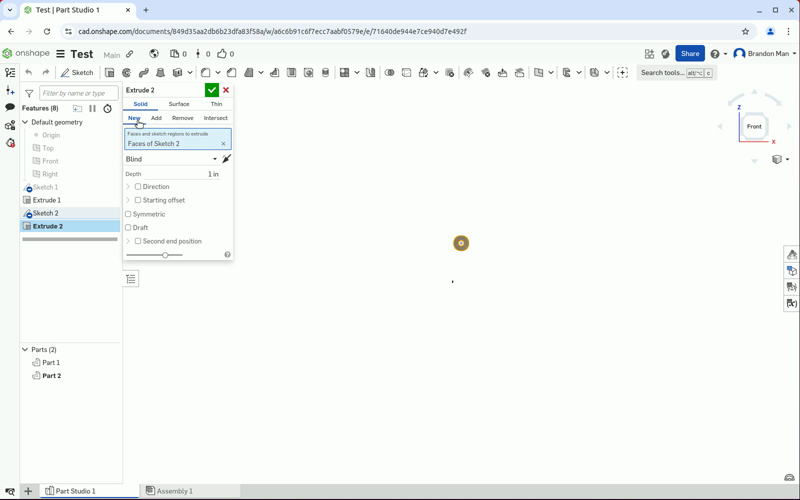
click(137, 120)
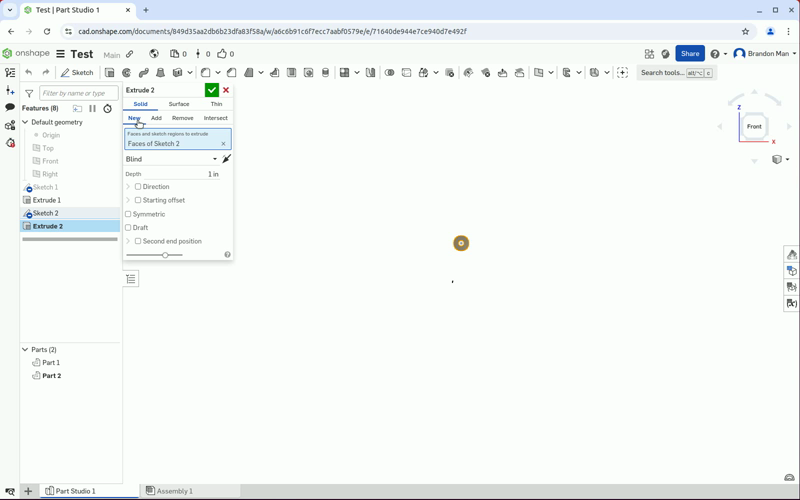
key(tab, 4)
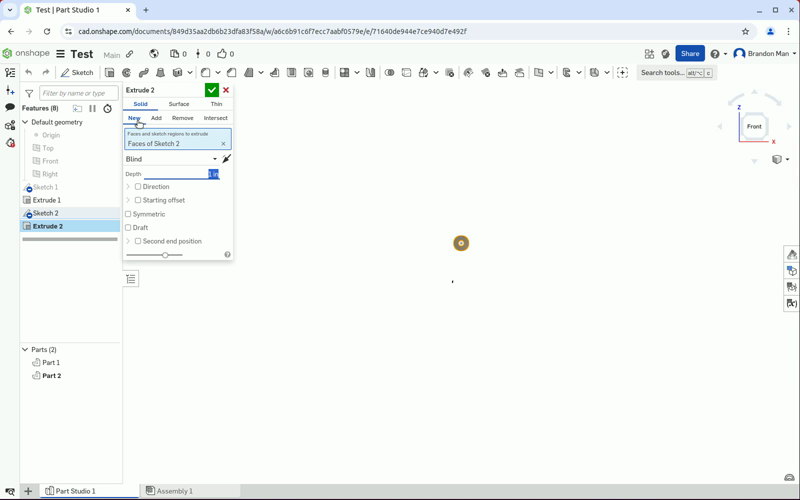
text(0.481)
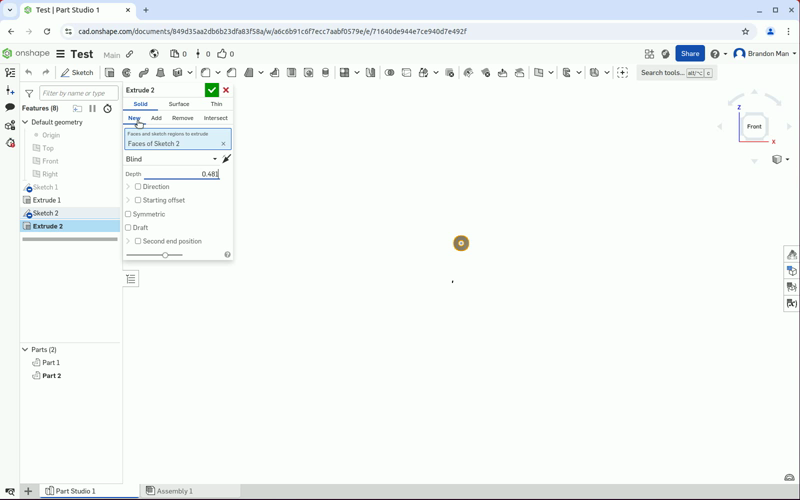
key(enter)
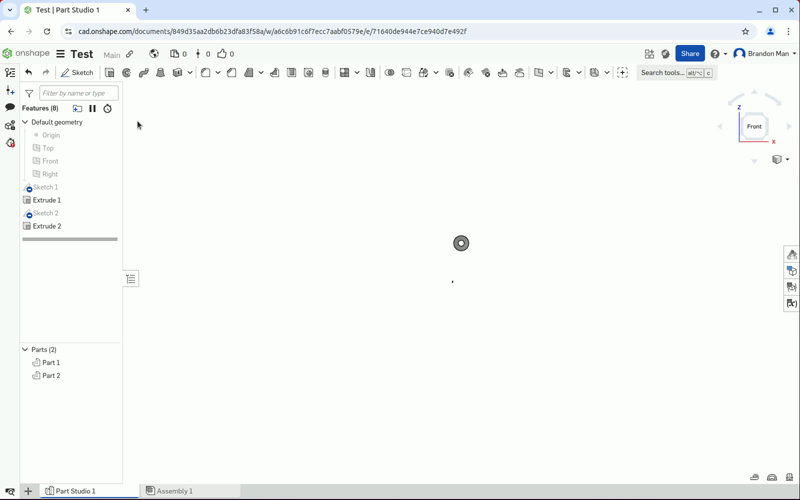
key(shift+h)
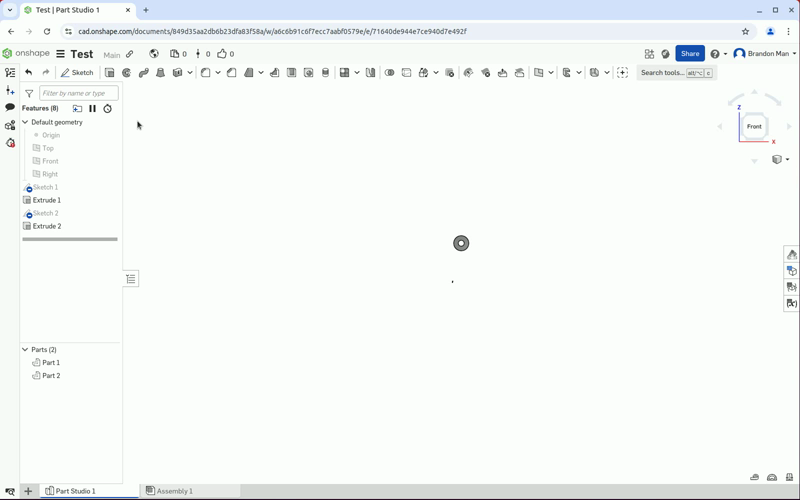
key(shift+h)
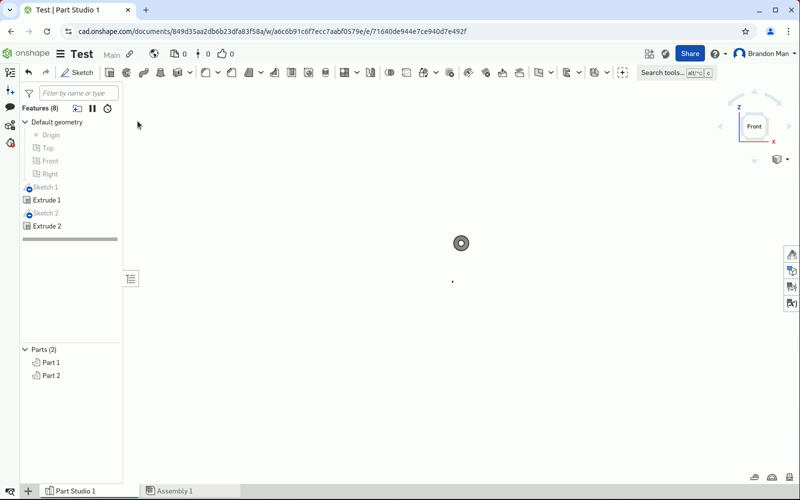
mouse_move(73, 189)
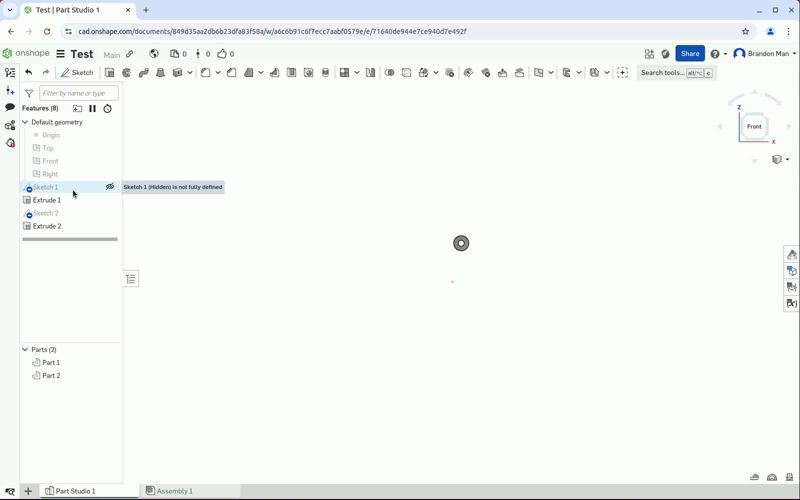
click(73, 189)
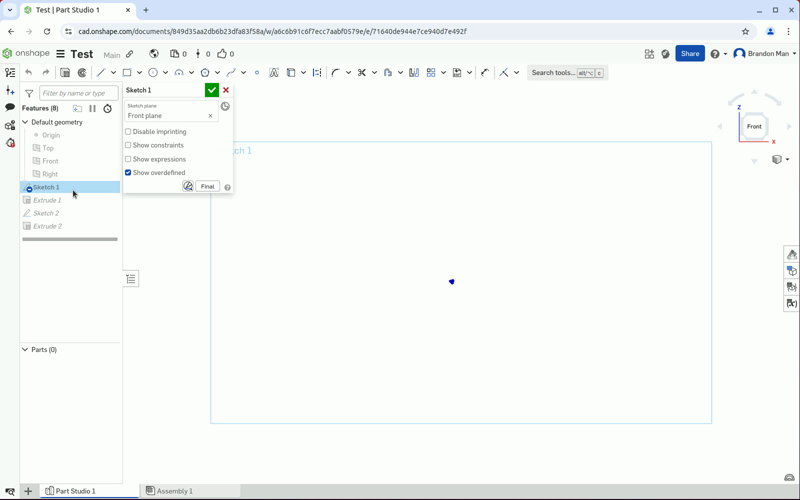
mouse_move(229, 92)
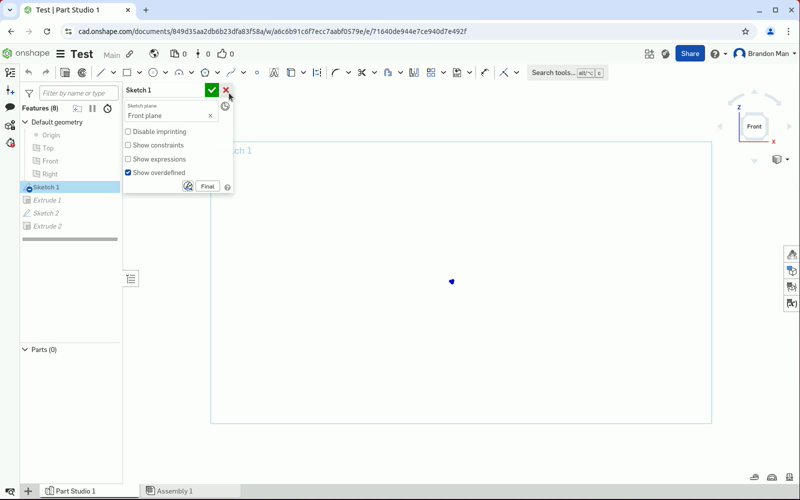
click(229, 92)
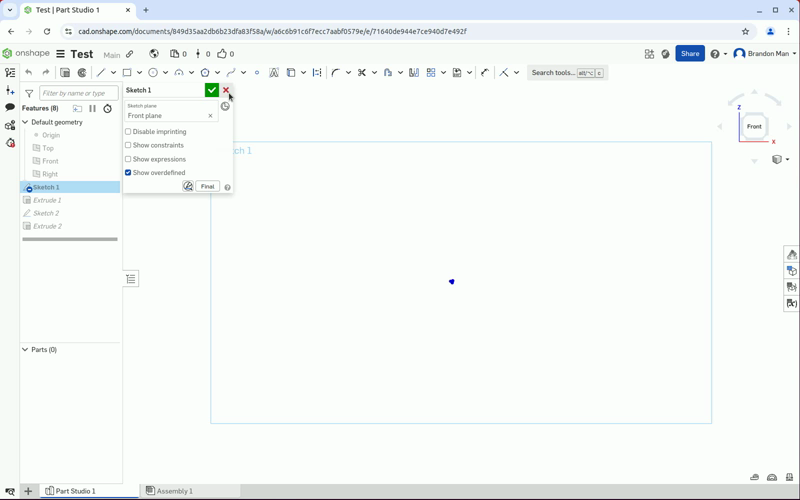
key(shift+s)
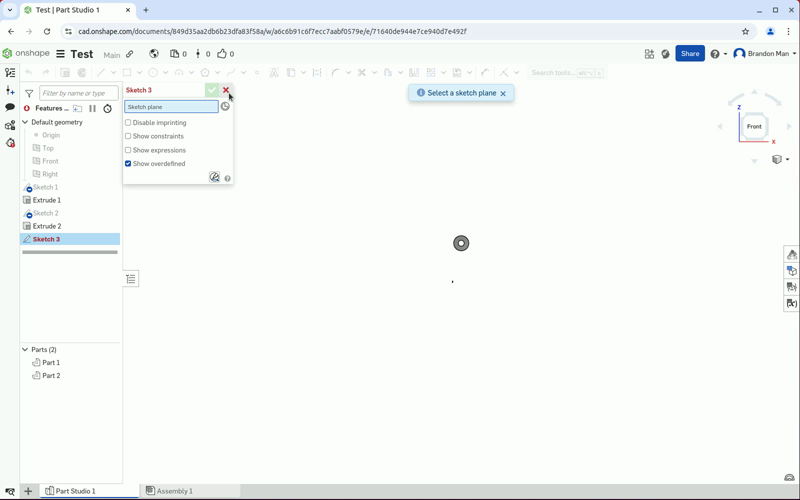
mouse_move(73, 163)
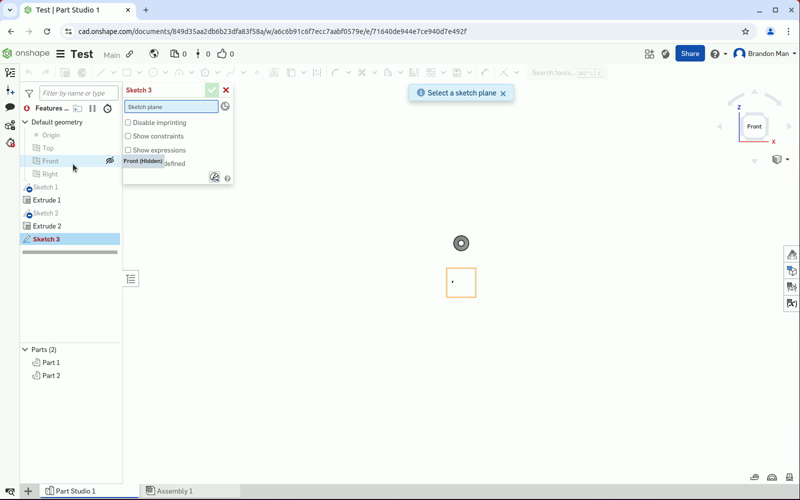
click(73, 163)
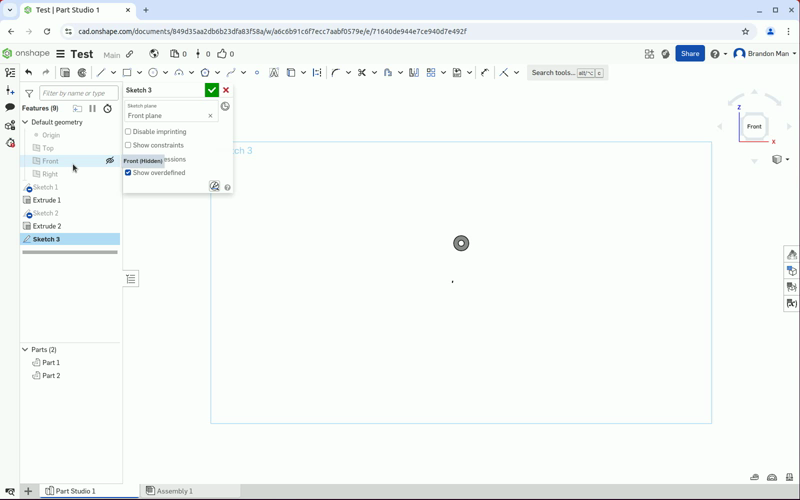
mouse_move(73, 352)
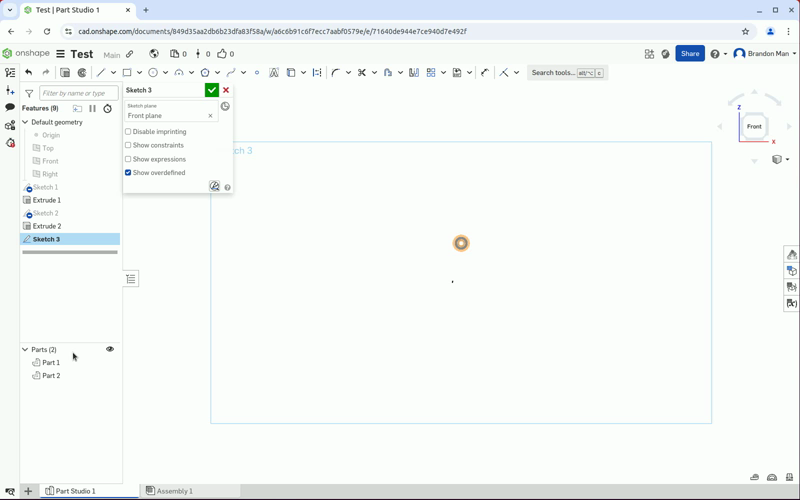
key(y)
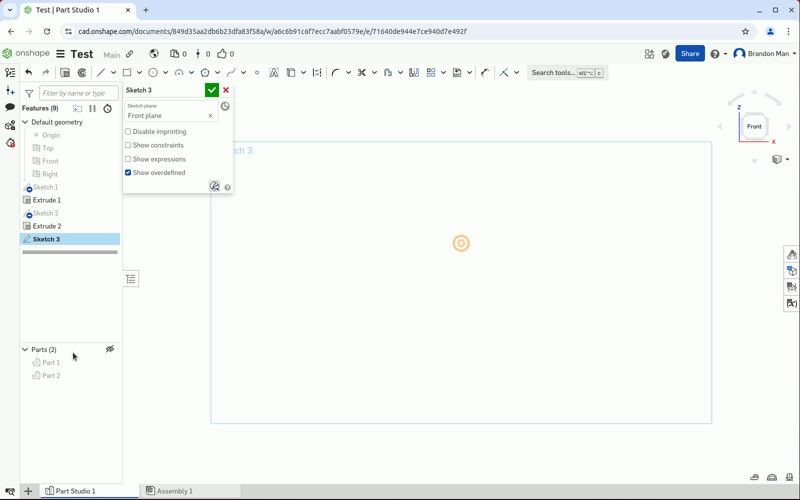
key(c)
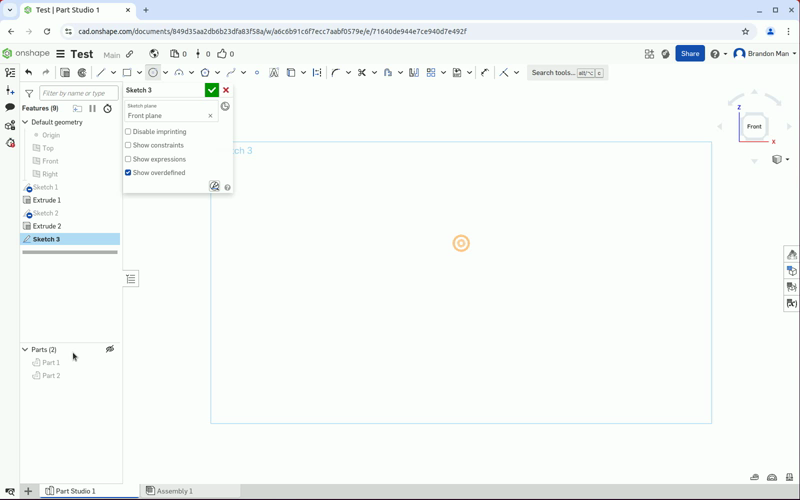
key_down(shift)
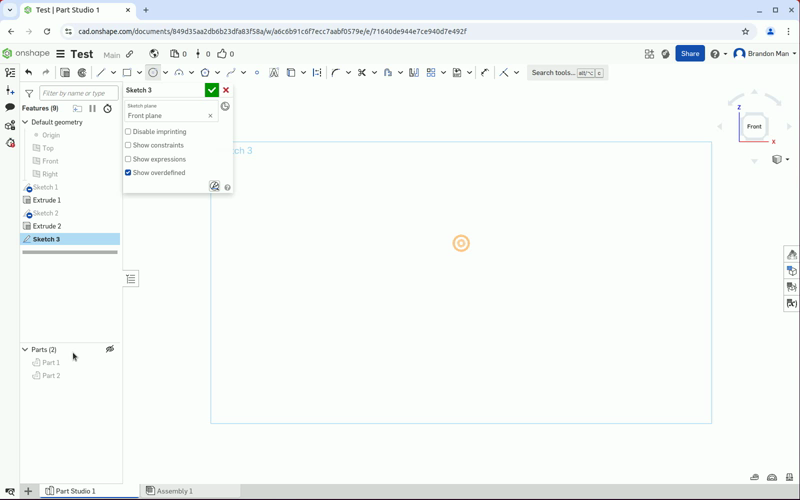
mouse_move(565, 282)
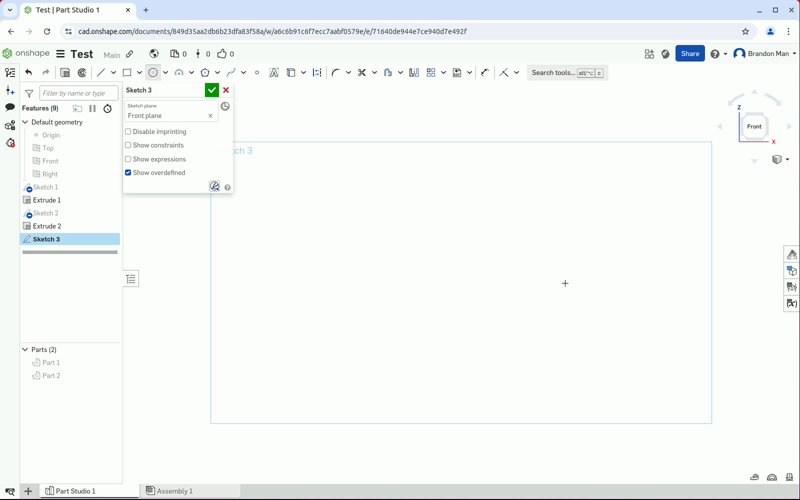
click(565, 282)
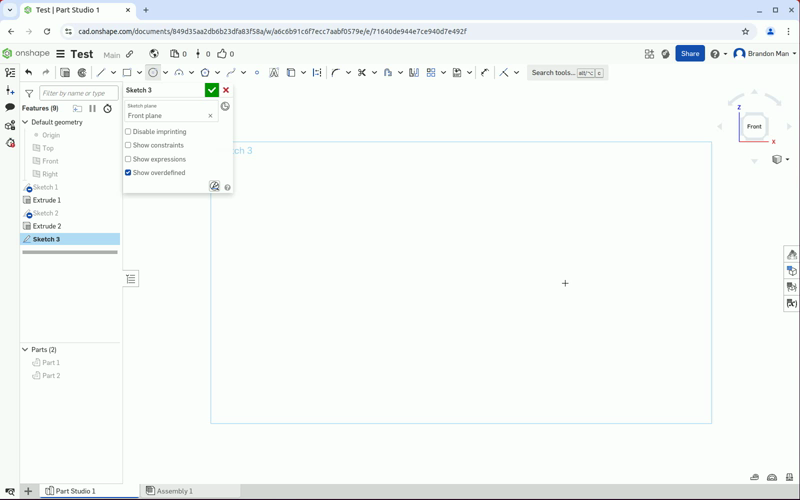
key_up(shift)
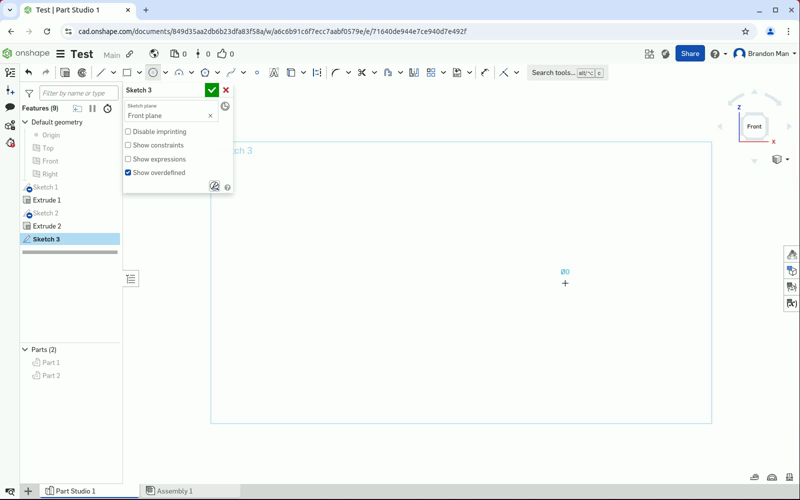
mouse_move(574, 282)
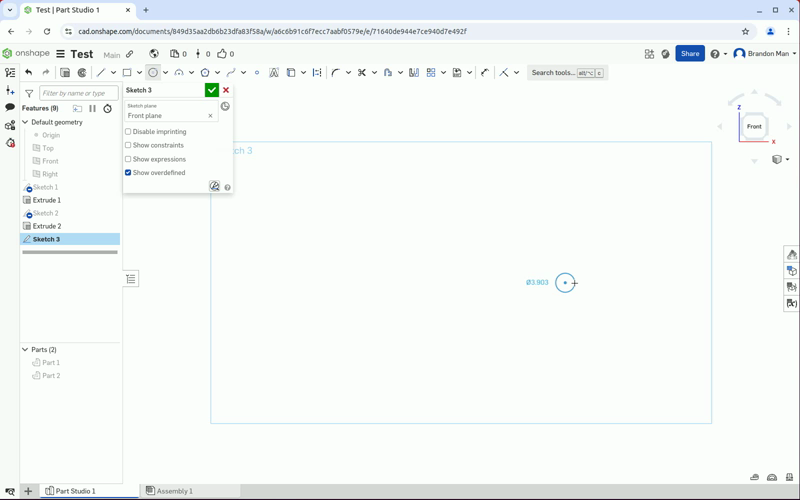
click(574, 282)
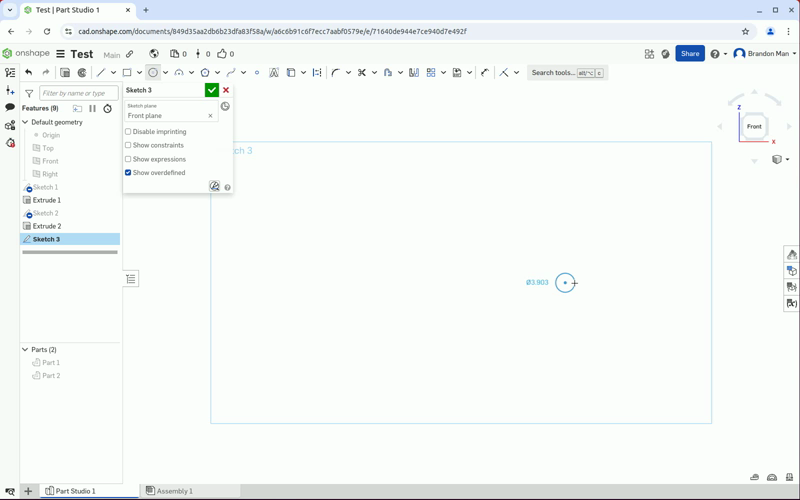
key(esc)
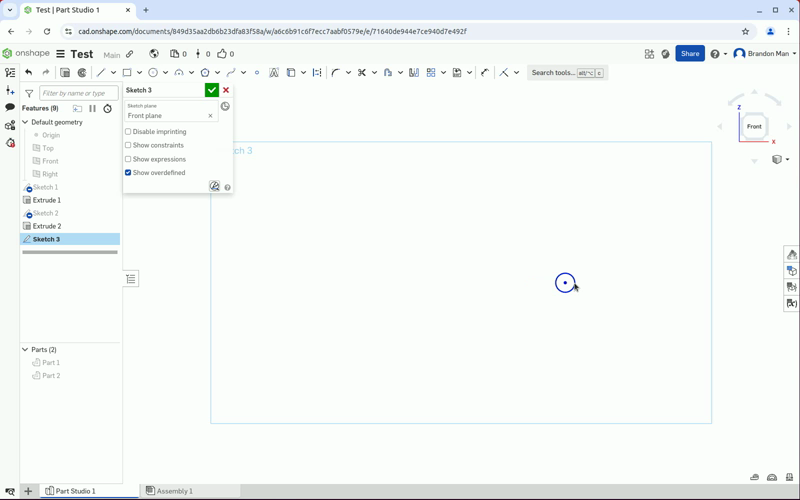
key(c)
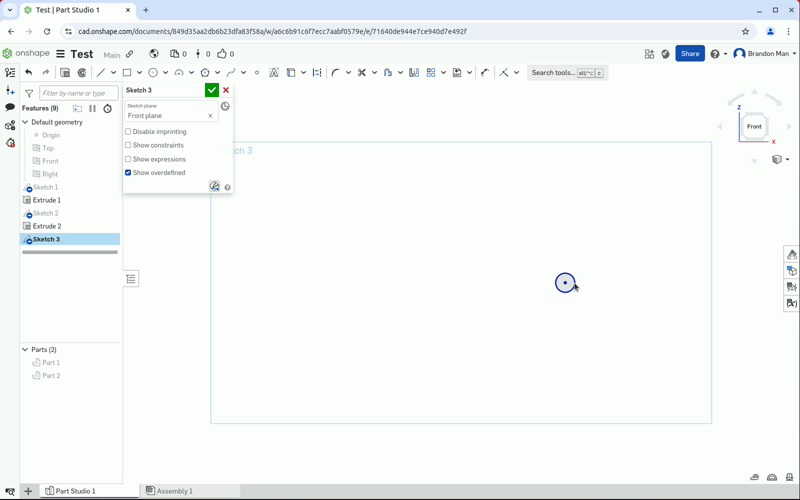
key_down(shift)
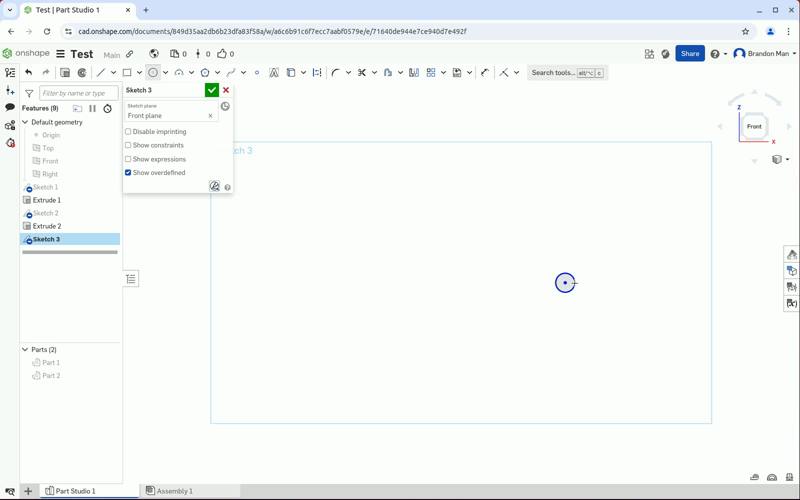
mouse_move(565, 282)
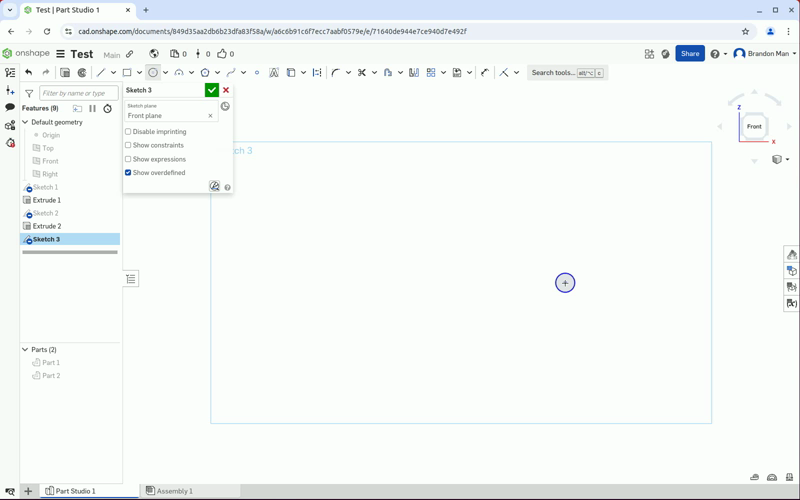
click(565, 282)
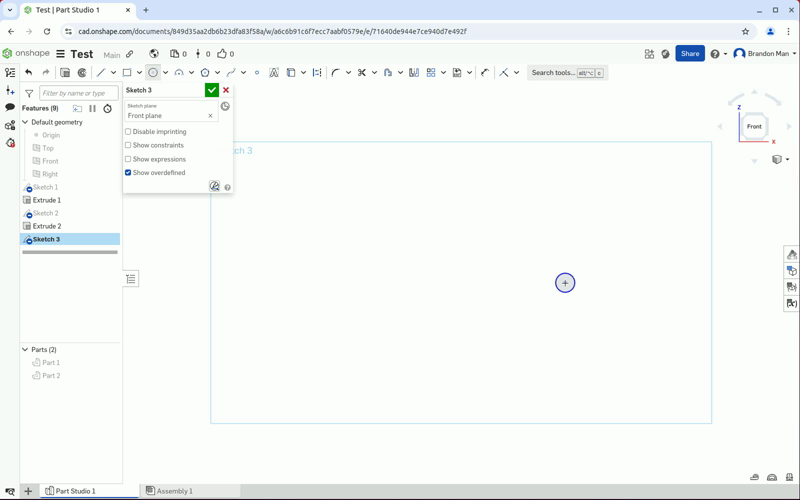
key_up(shift)
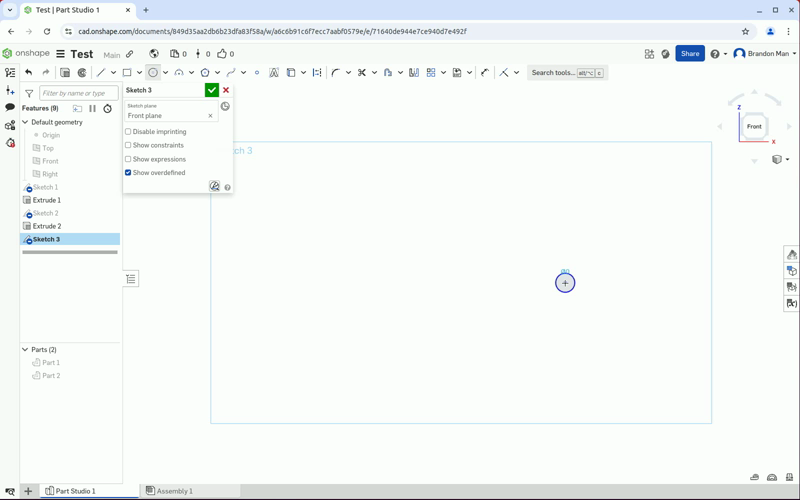
mouse_move(568, 282)
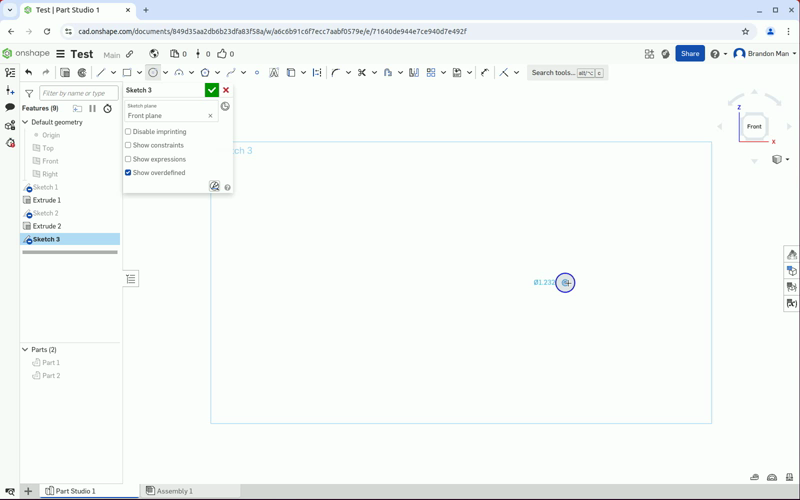
scroll(6)
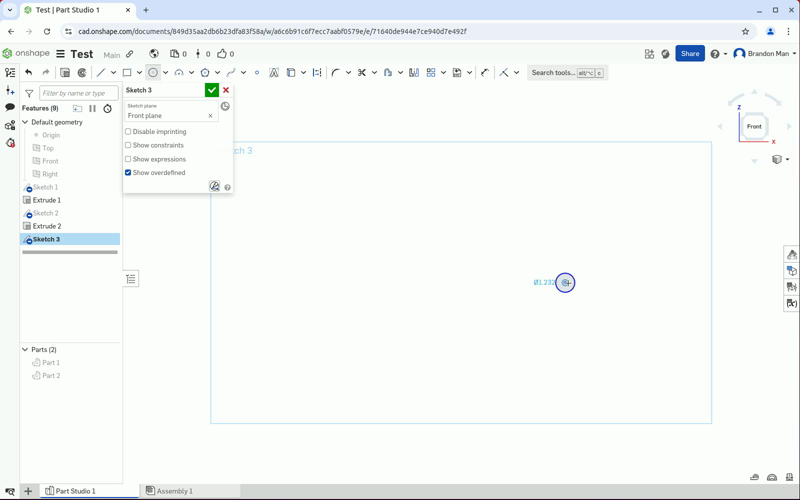
scroll(6)
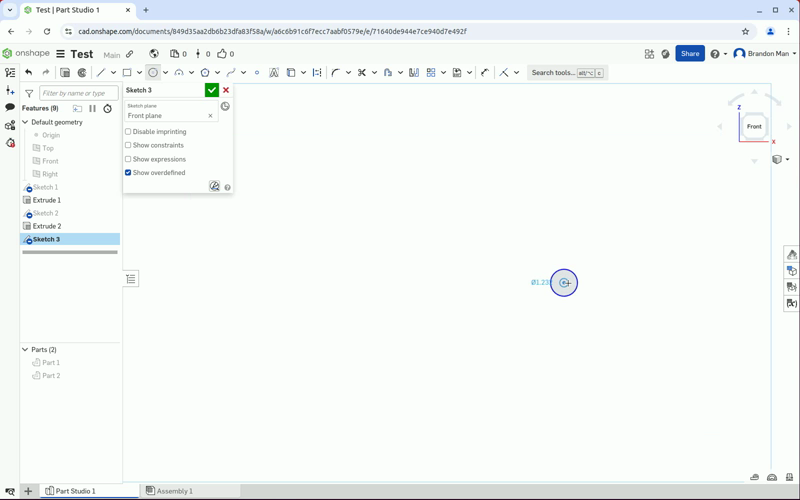
scroll(6)
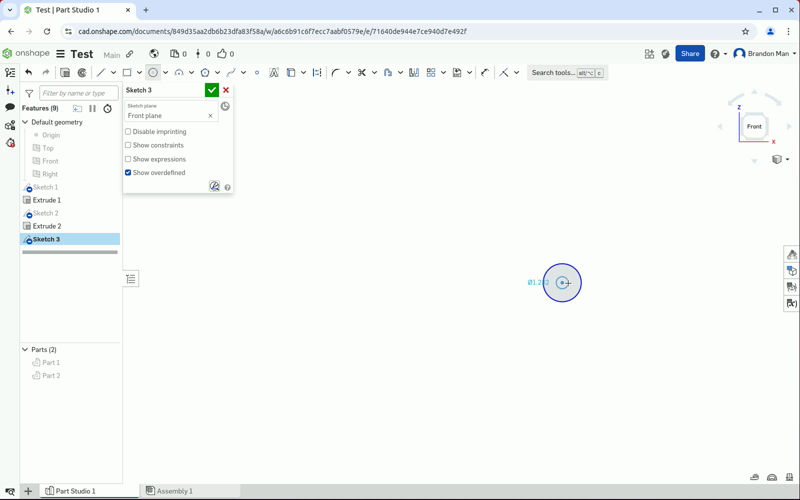
scroll(6)
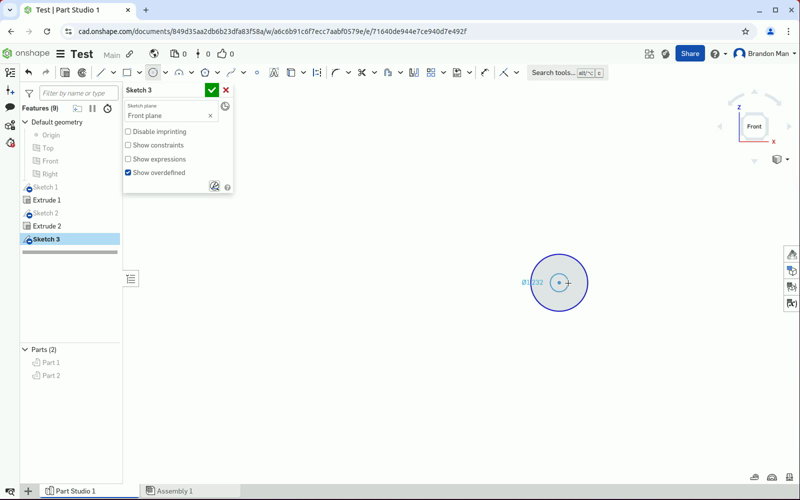
scroll(6)
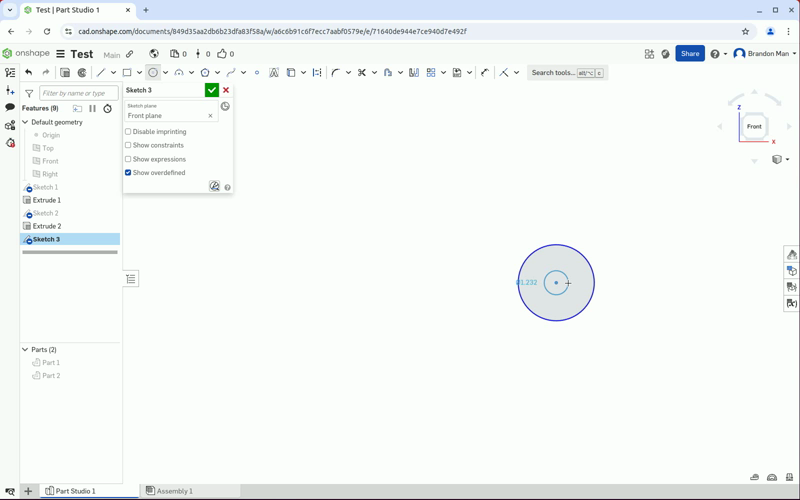
scroll(6)
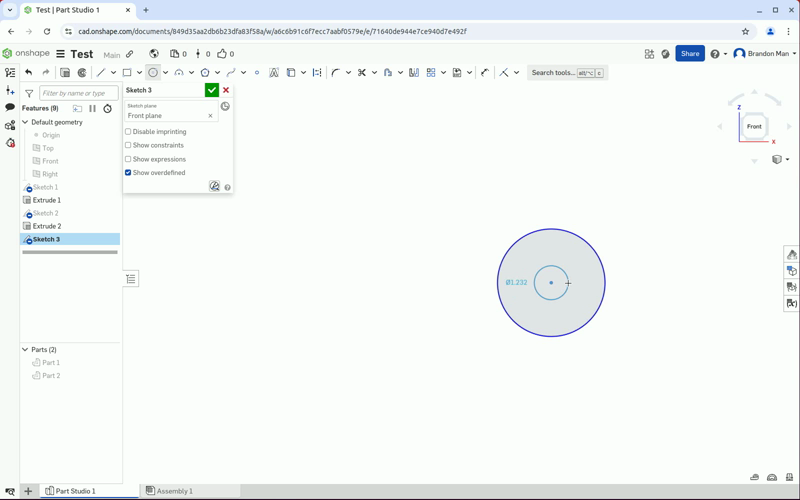
scroll(6)
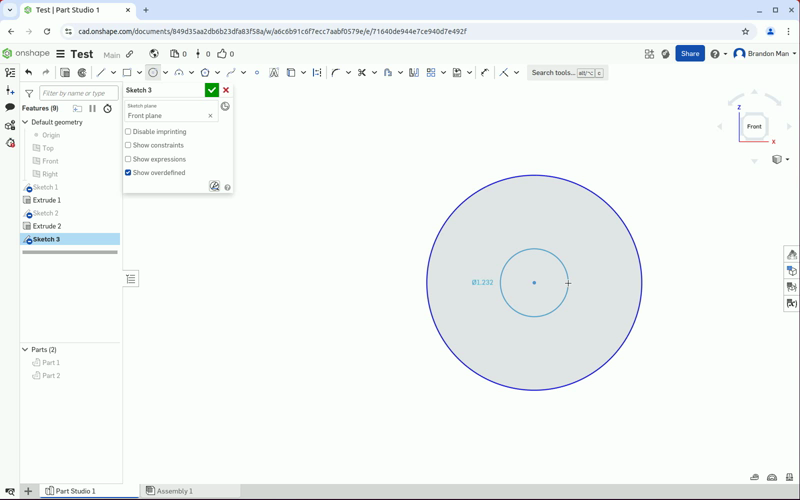
click(568, 282)
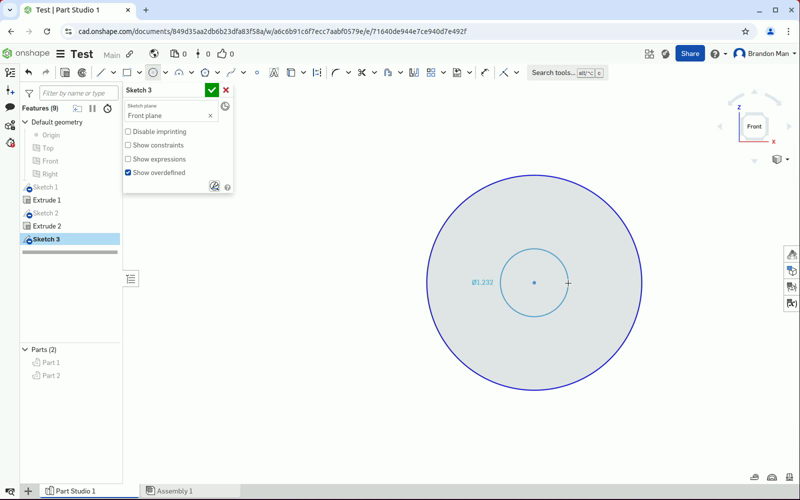
scroll(-6)
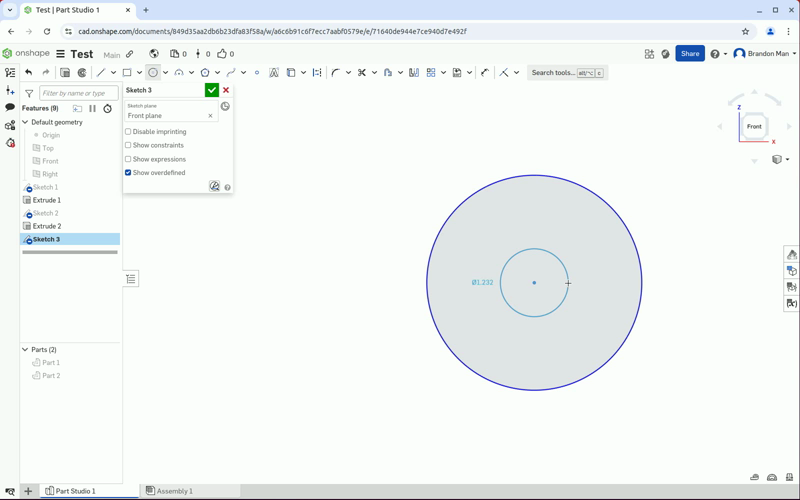
scroll(-6)
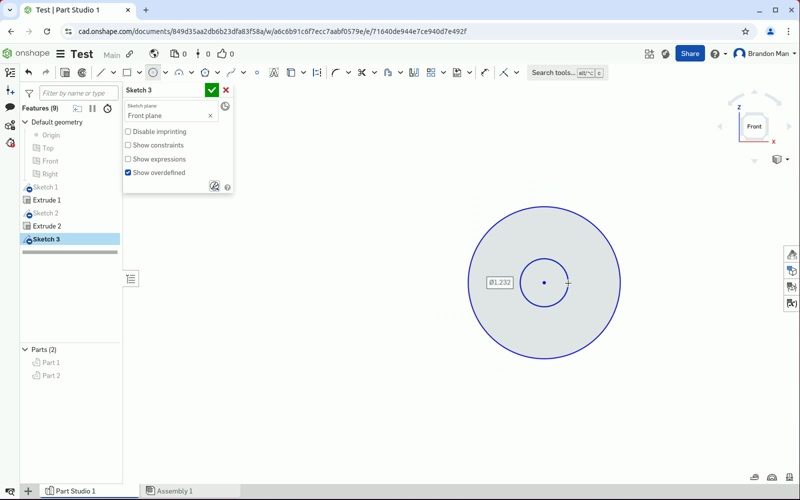
scroll(-6)
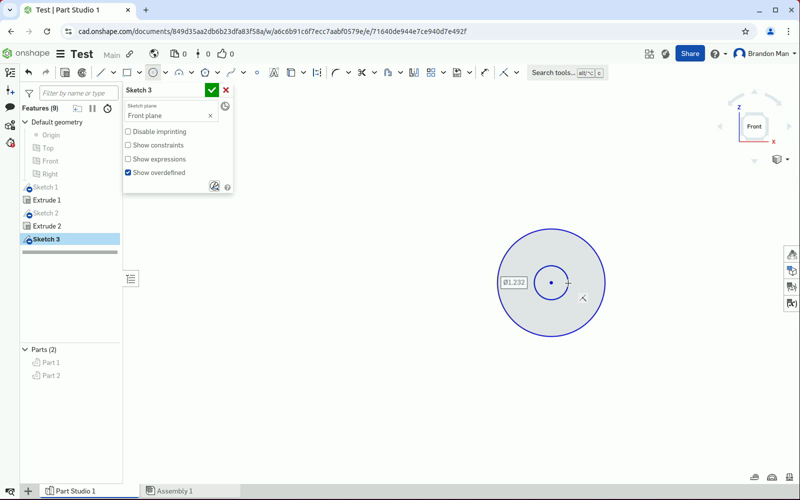
scroll(-6)
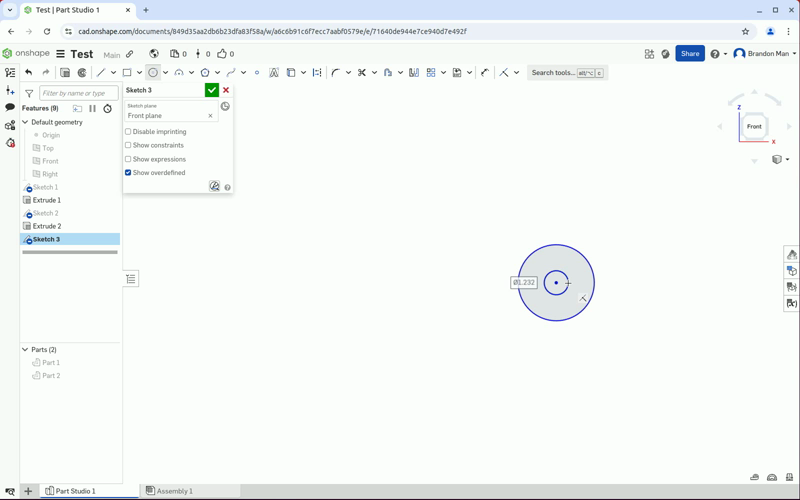
scroll(-6)
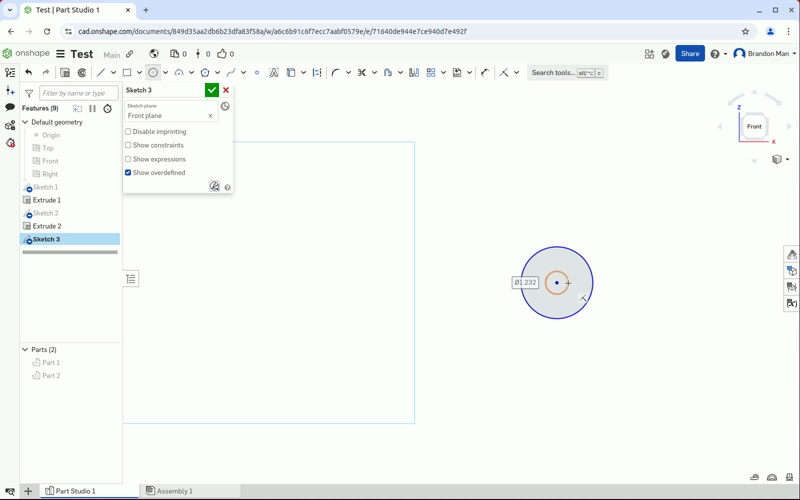
scroll(-6)
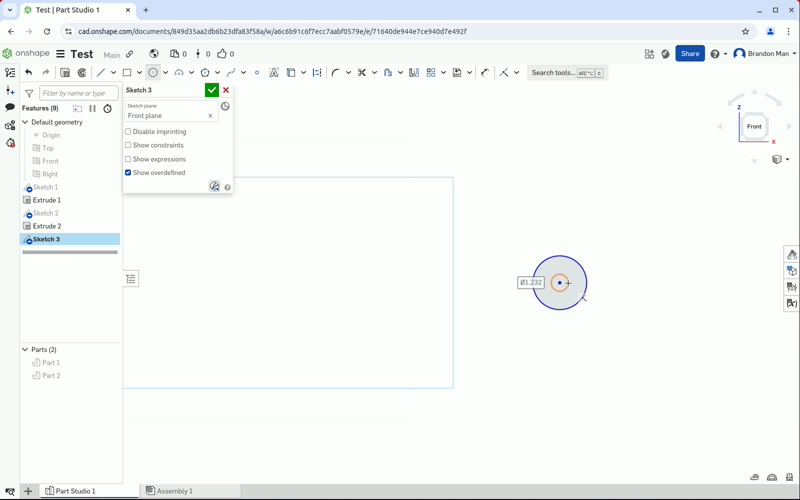
scroll(-6)
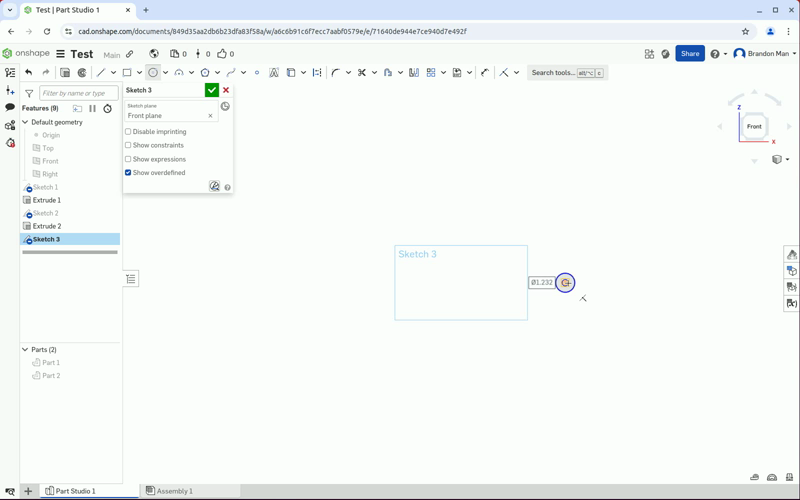
key(esc)
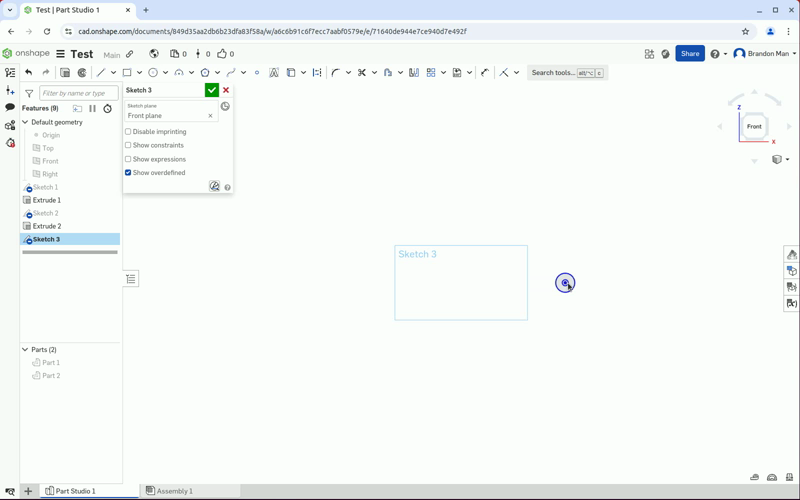
mouse_move(571, 283)
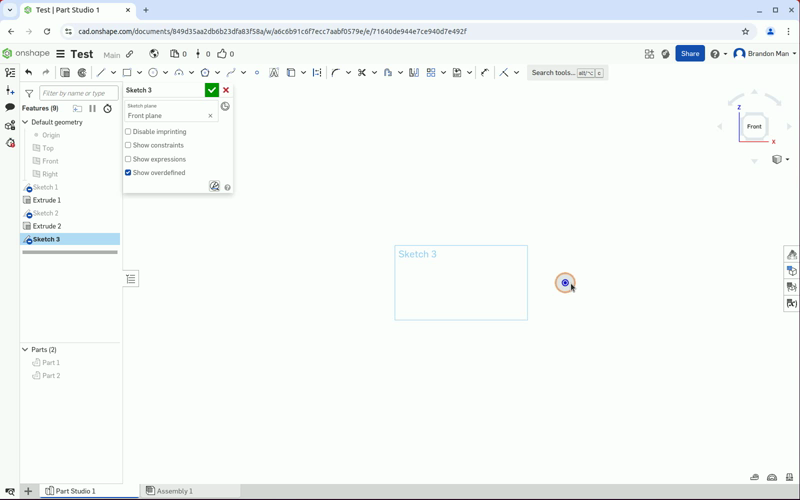
scroll(6)
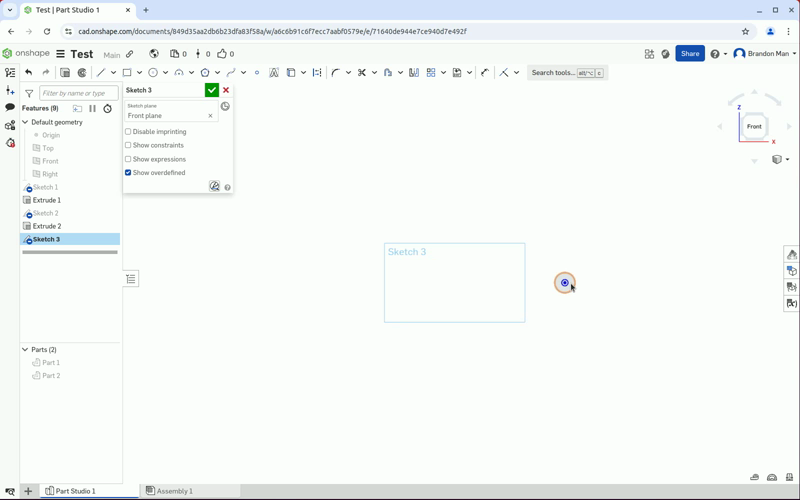
scroll(6)
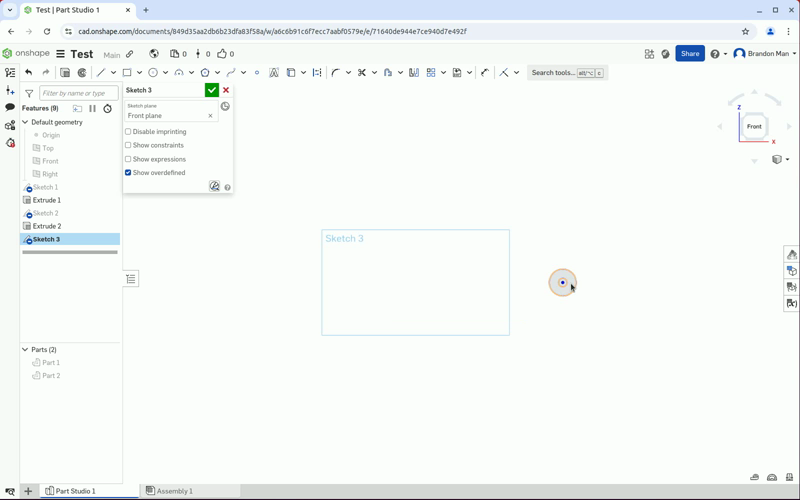
scroll(6)
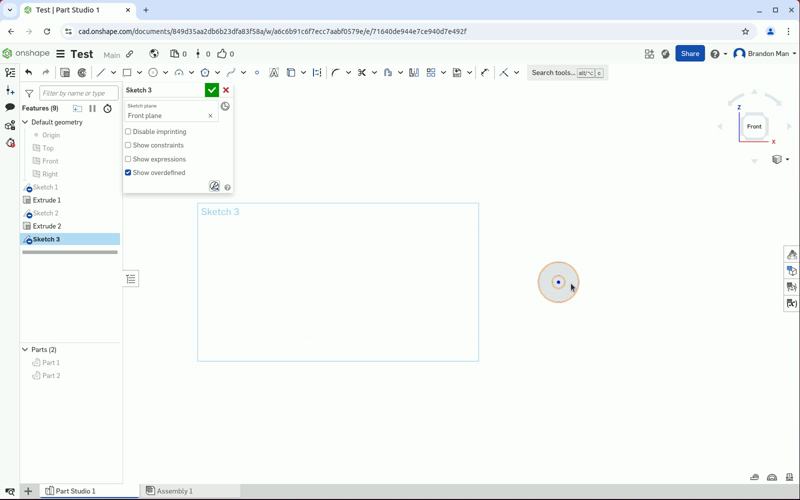
scroll(6)
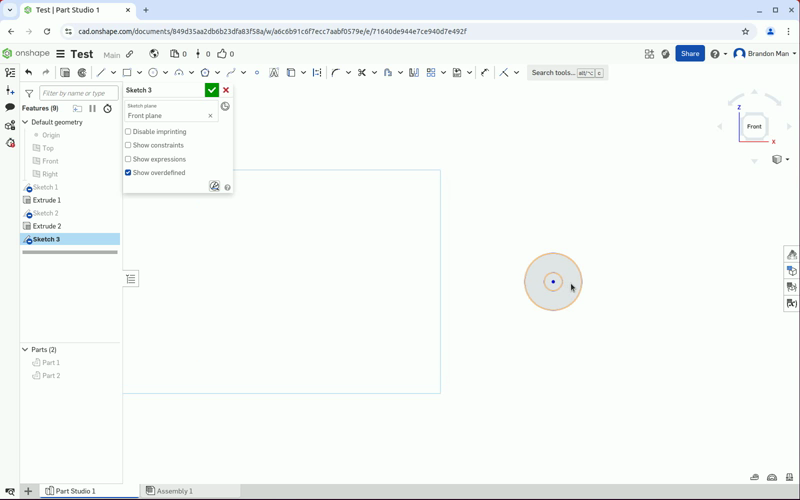
scroll(6)
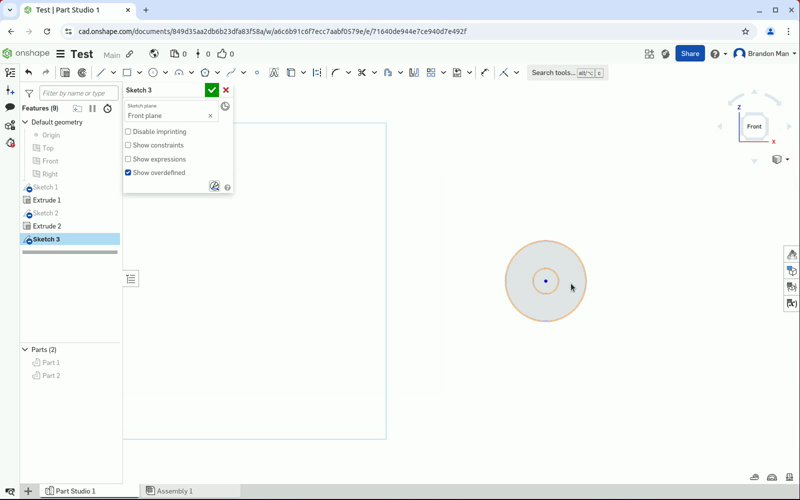
scroll(6)
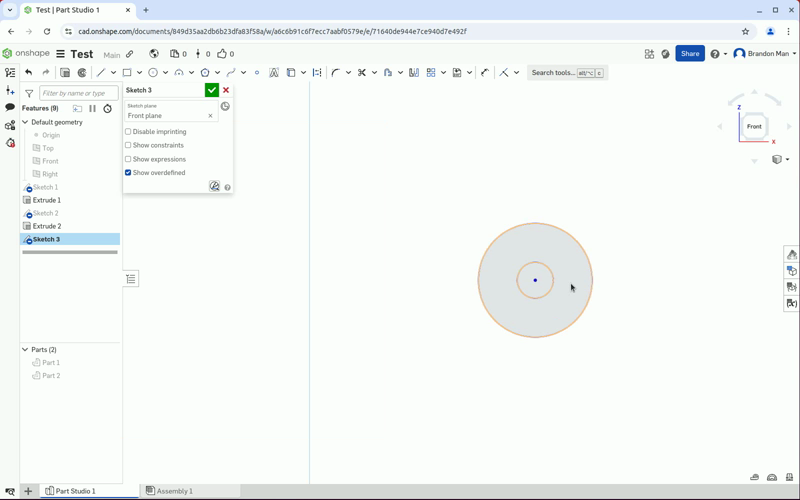
scroll(6)
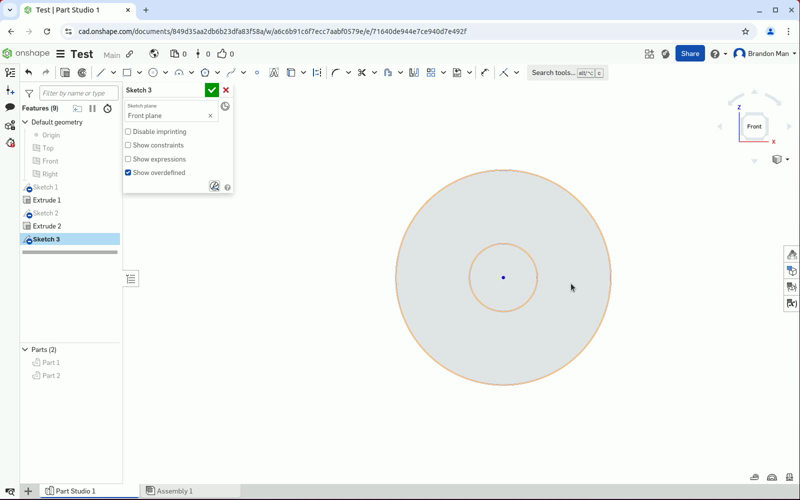
click(571, 283)
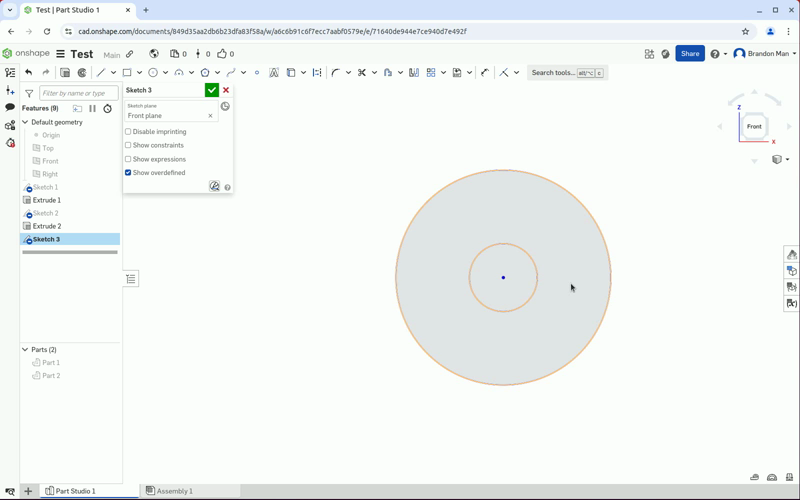
scroll(-6)
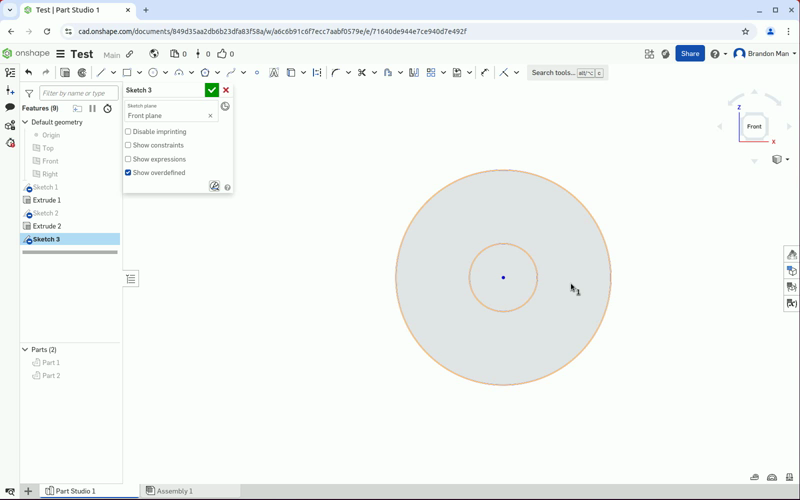
scroll(-6)
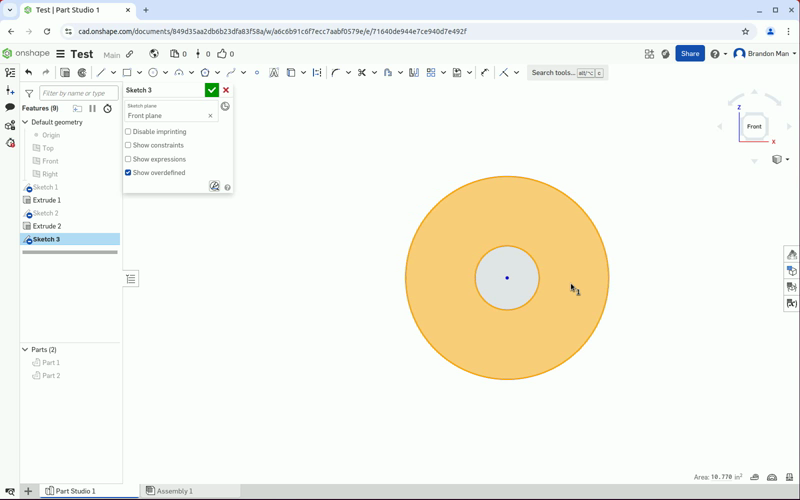
scroll(-6)
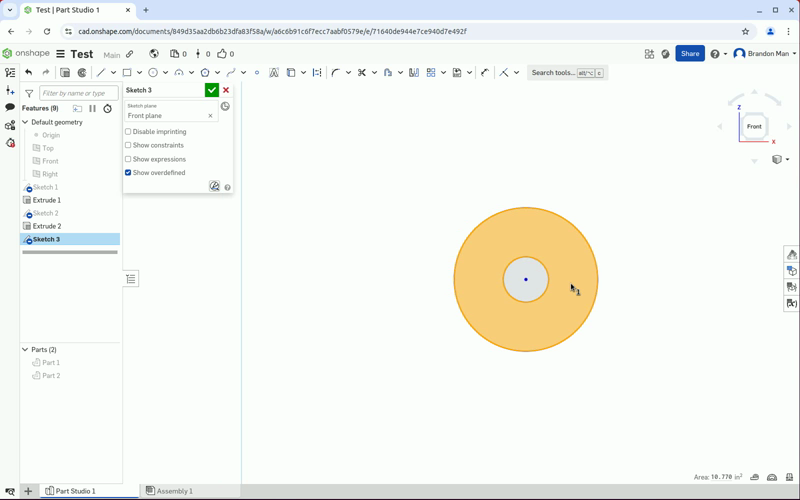
scroll(-6)
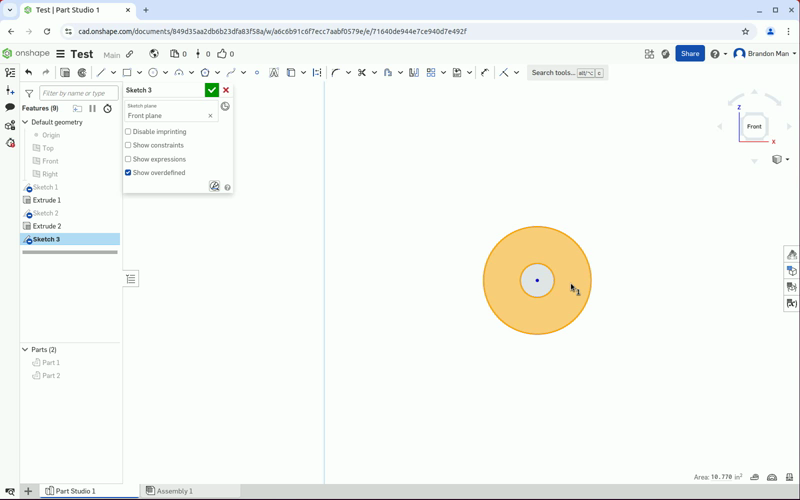
scroll(-6)
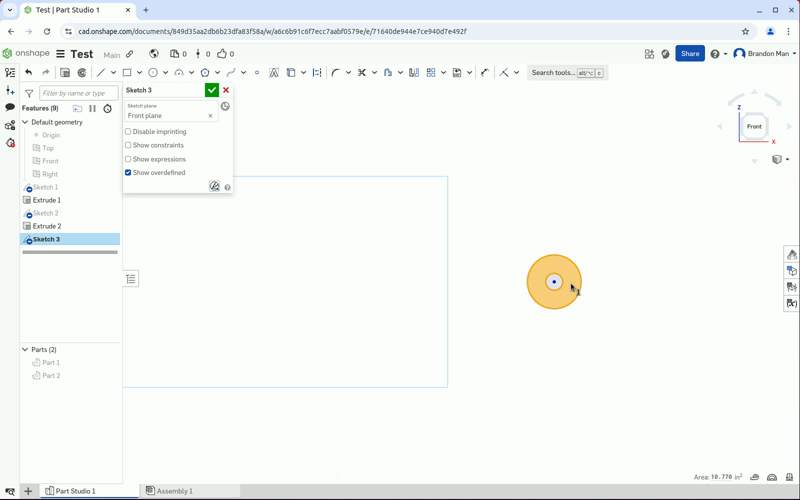
scroll(-6)
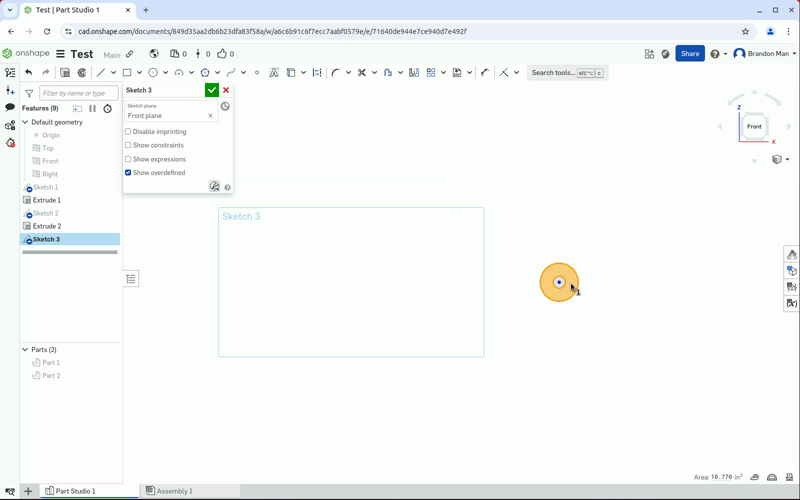
scroll(-6)
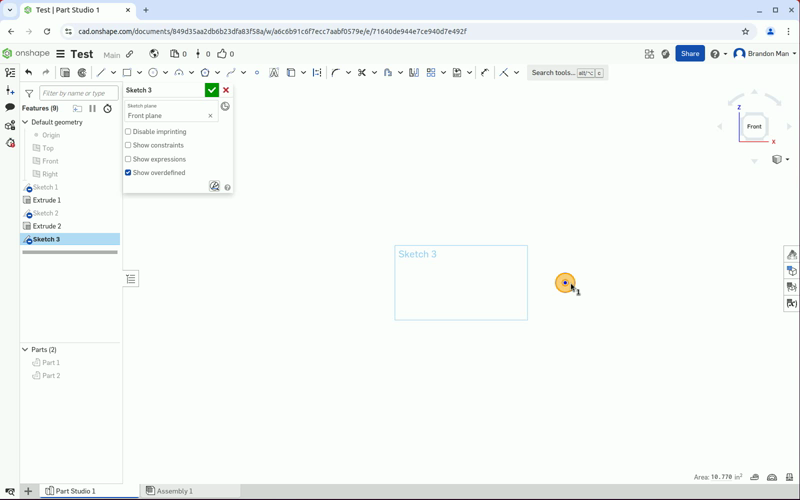
mouse_move(73, 352)
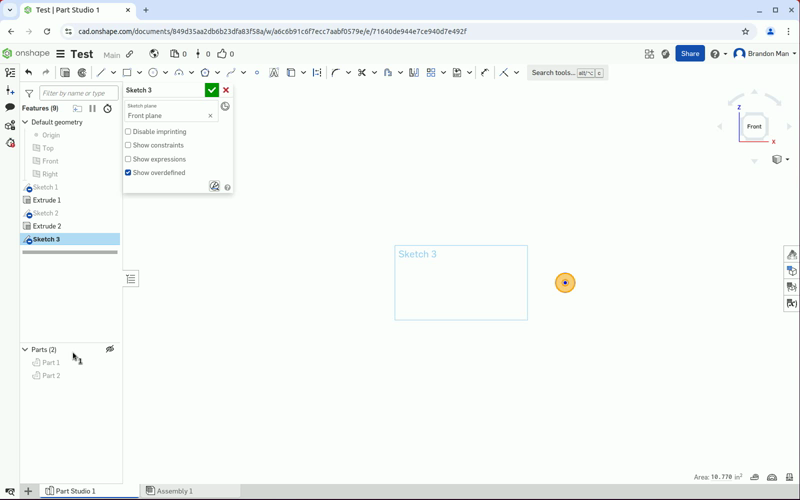
key(shift+y)
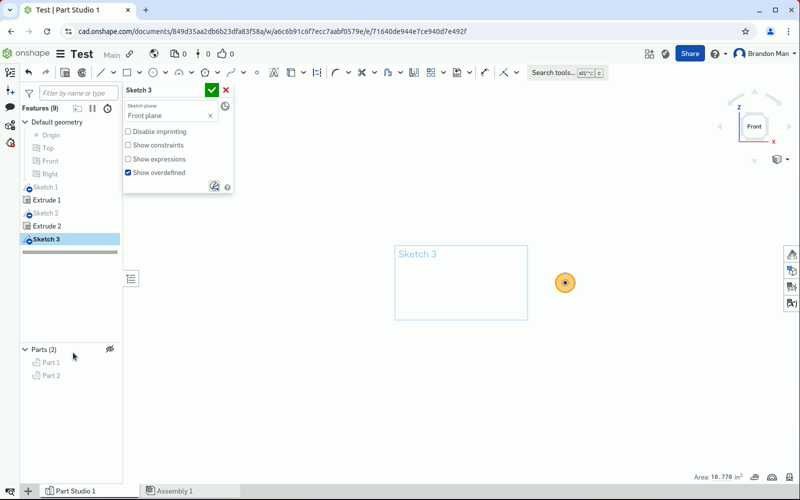
key(shift+e)
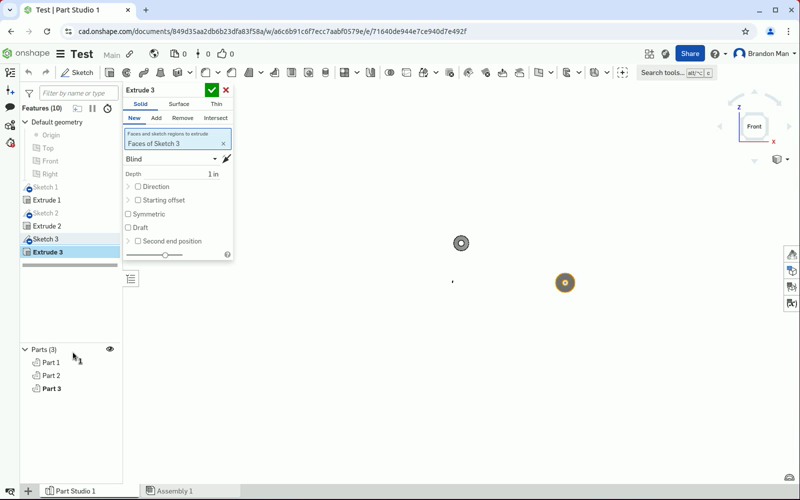
mouse_move(143, 106)
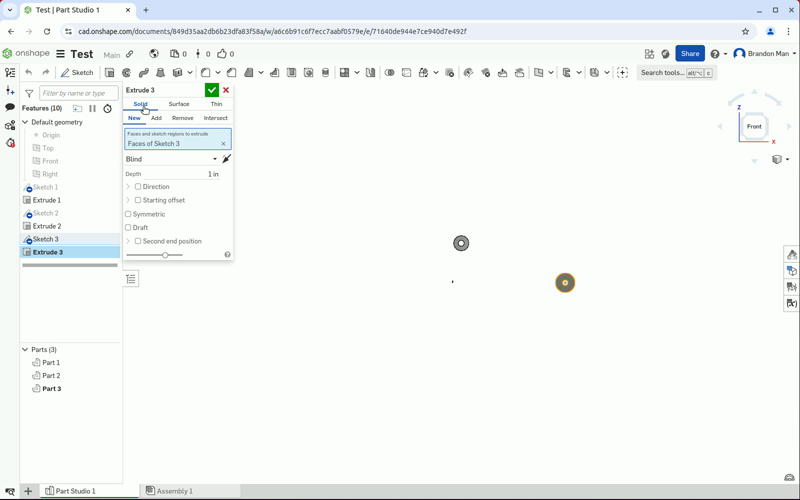
click(143, 106)
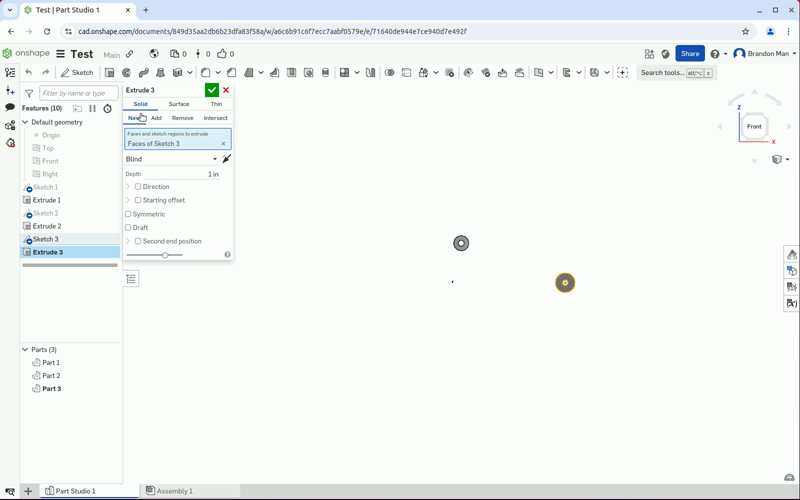
mouse_move(137, 120)
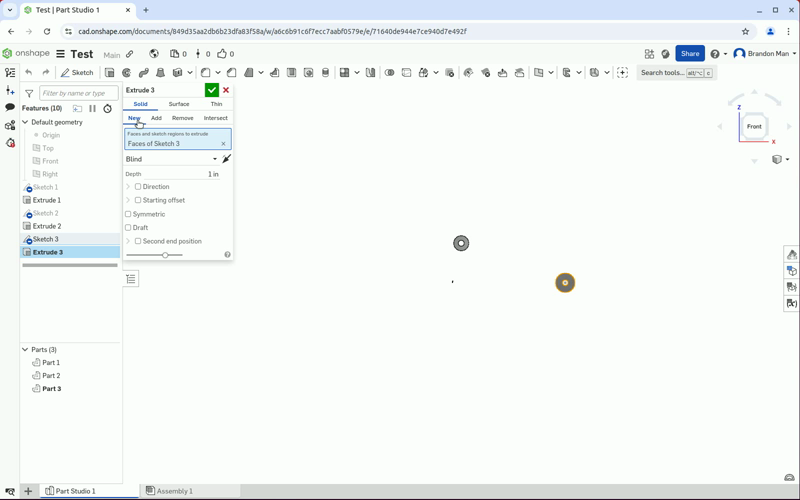
click(137, 120)
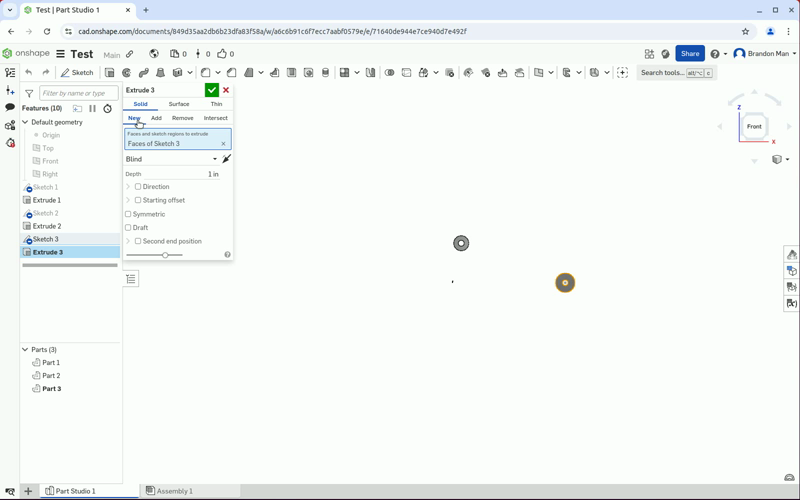
key(tab, 4)
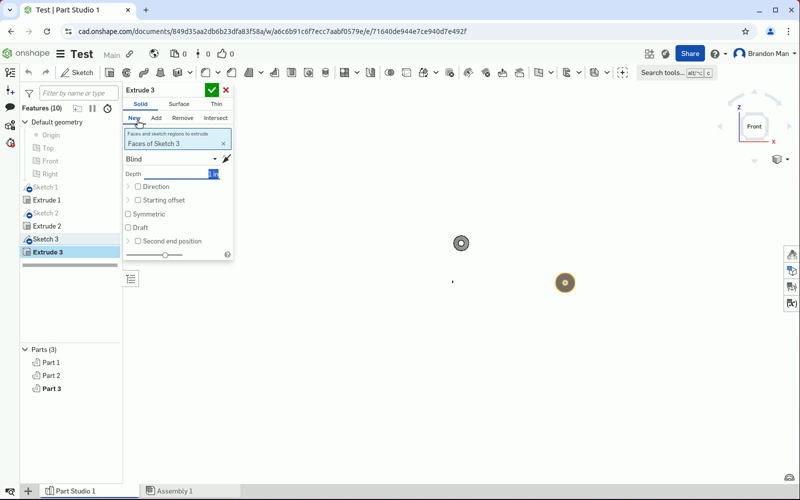
text(0.481)
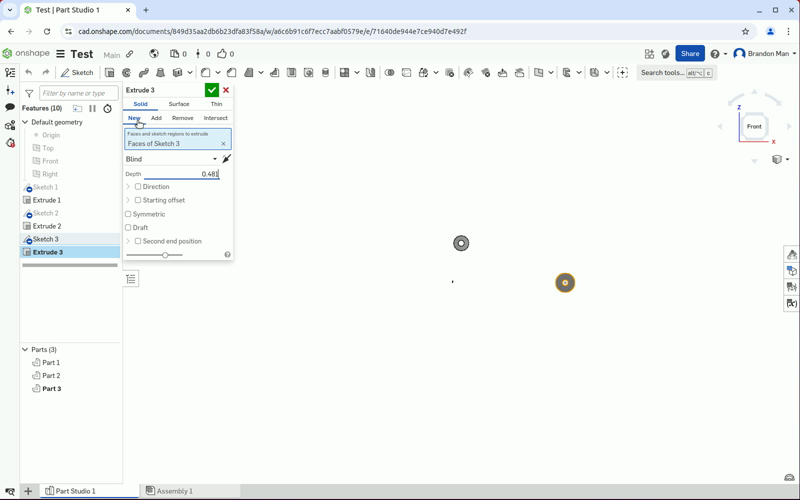
key(enter)
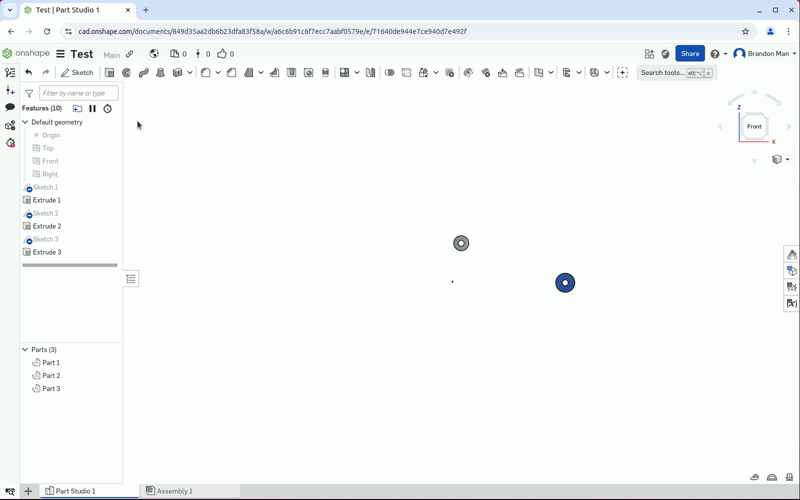
key(shift+h)
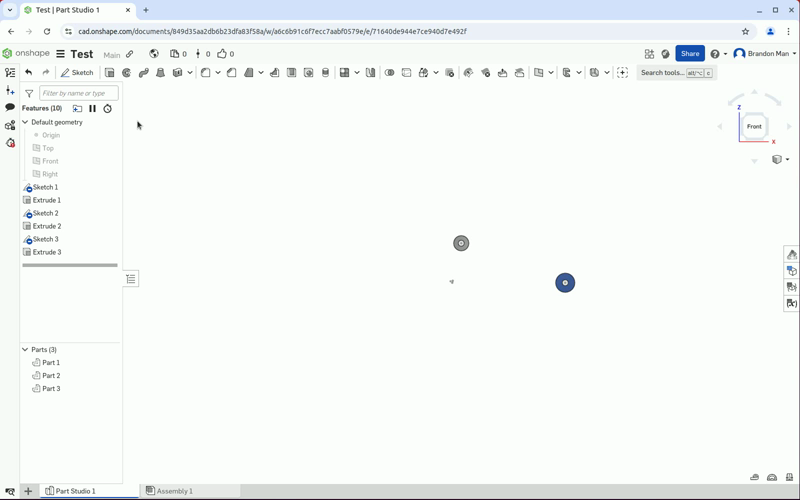
key(shift+h)
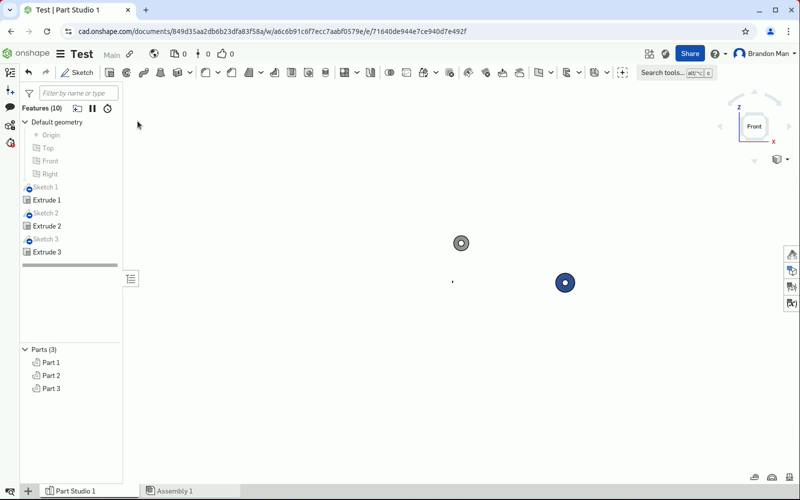
mouse_move(73, 189)
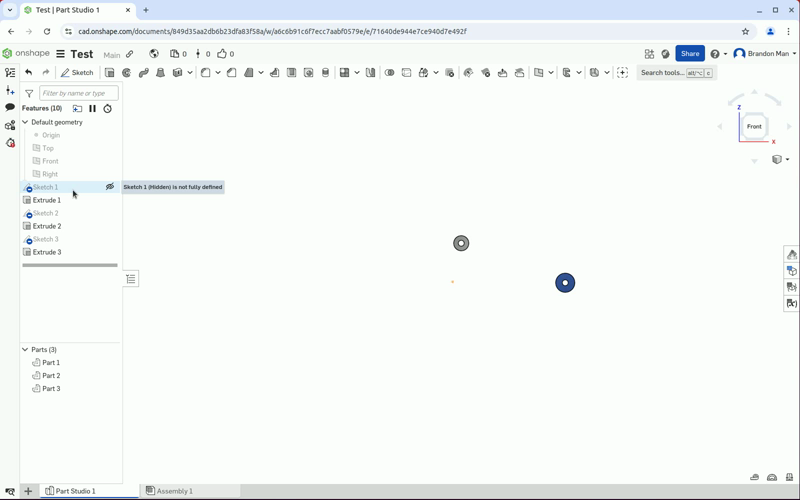
click(73, 189)
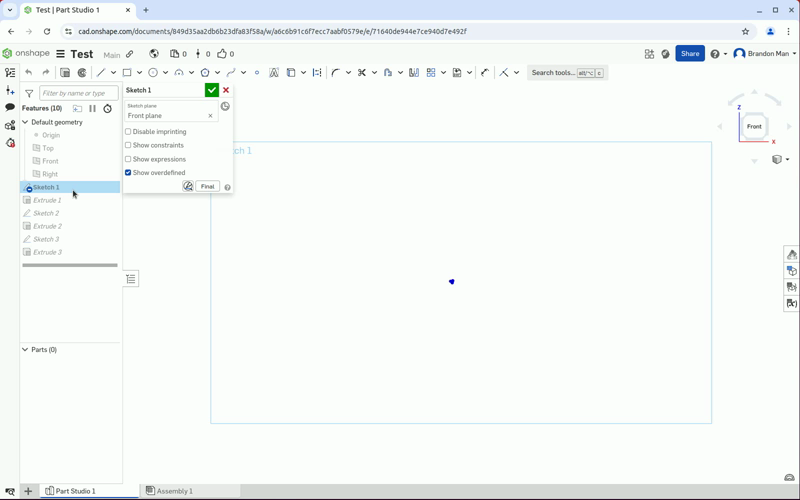
mouse_move(229, 92)
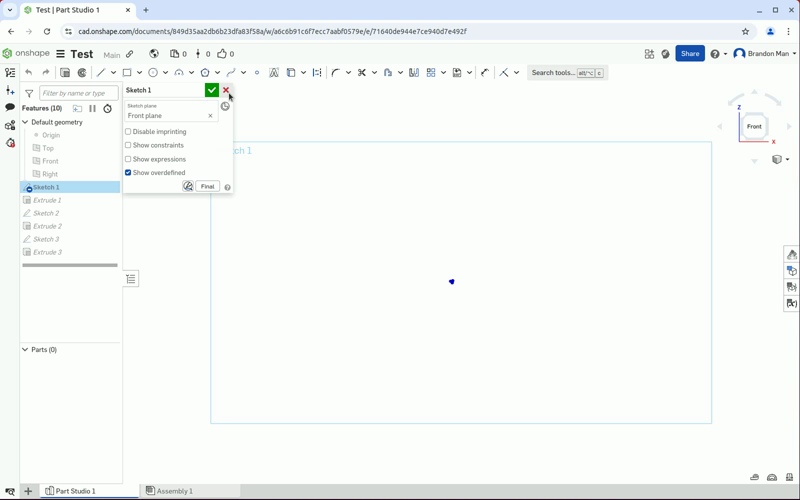
click(229, 92)
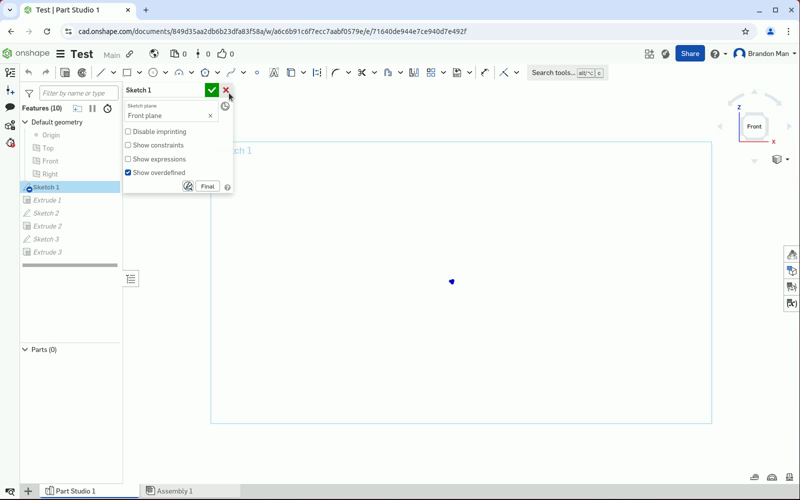
key(shift+s)
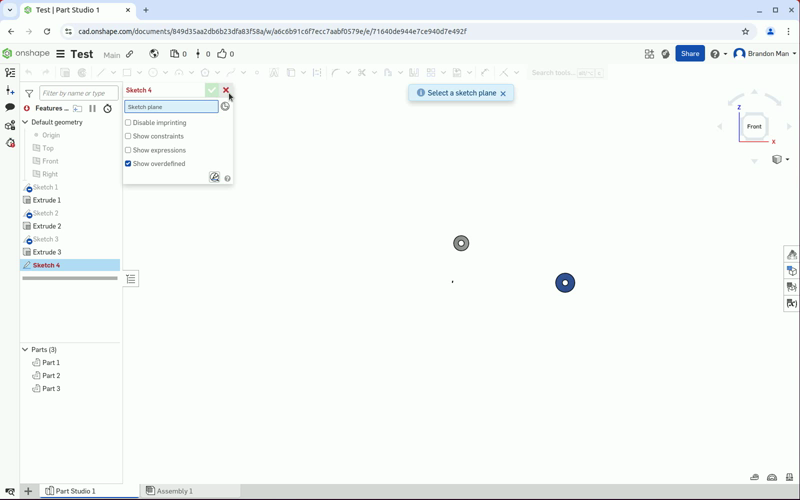
mouse_move(73, 163)
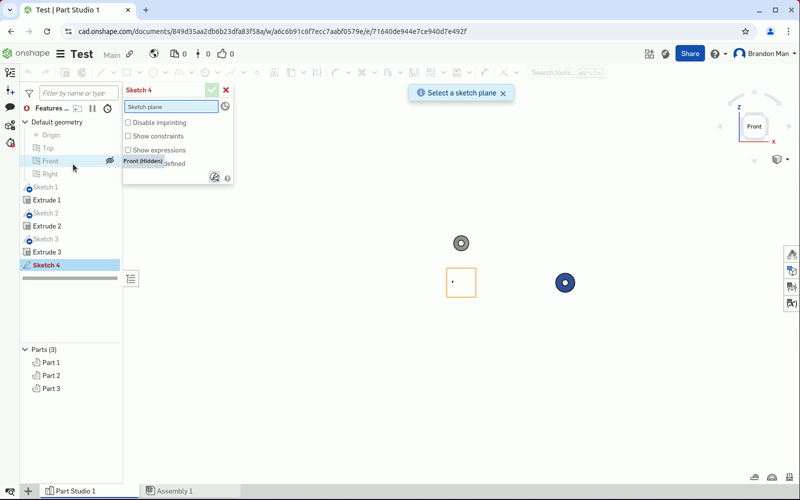
click(73, 163)
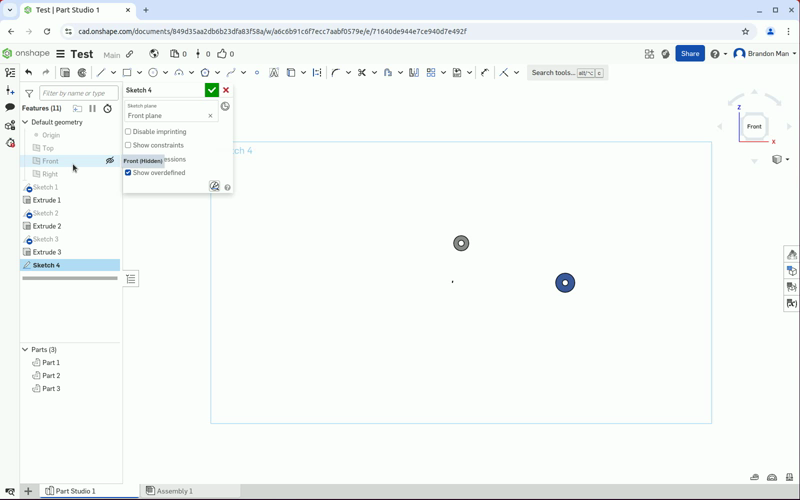
mouse_move(73, 352)
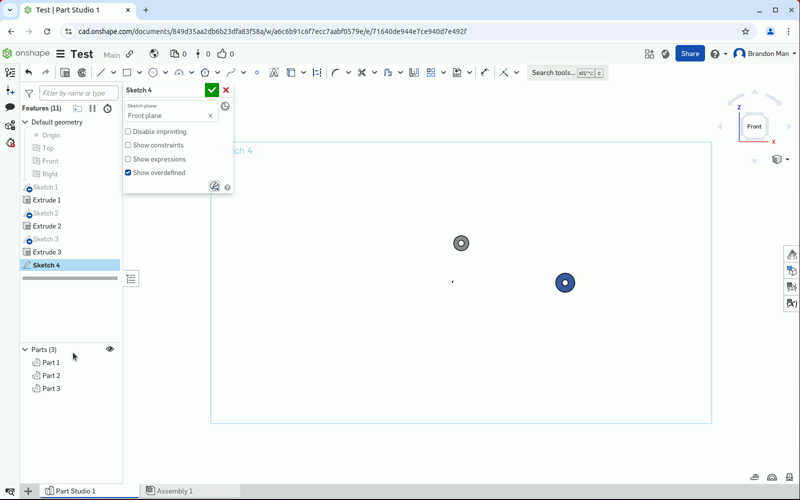
key(y)
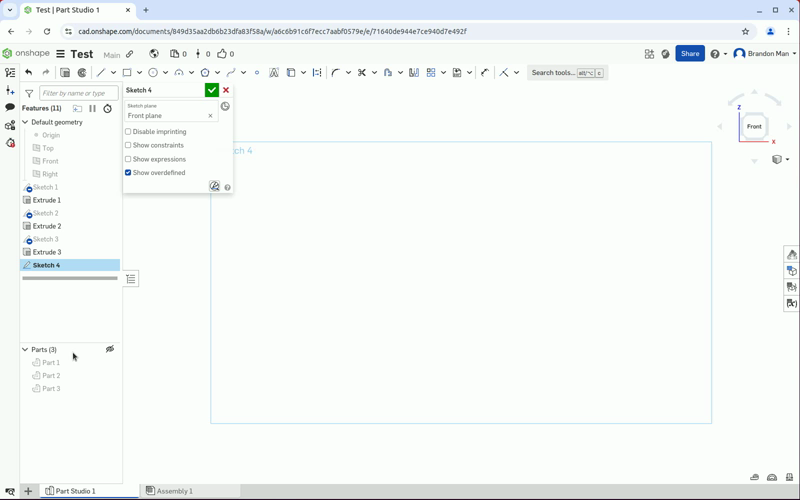
key(a)
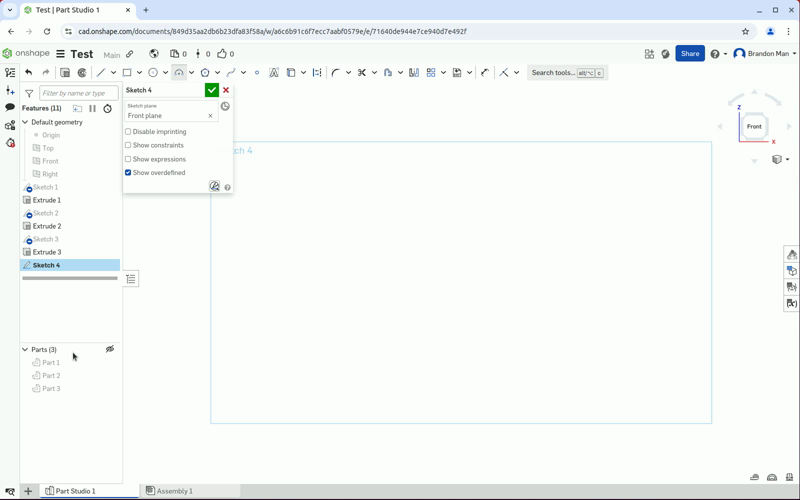
key_down(shift)
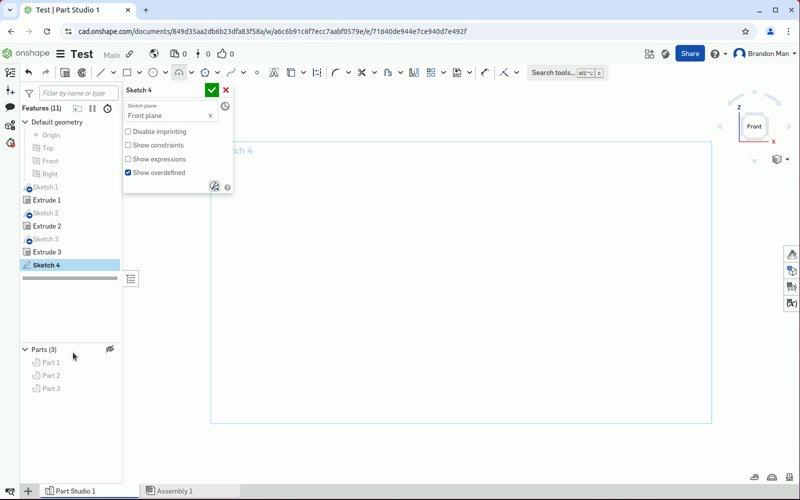
mouse_move(452, 281)
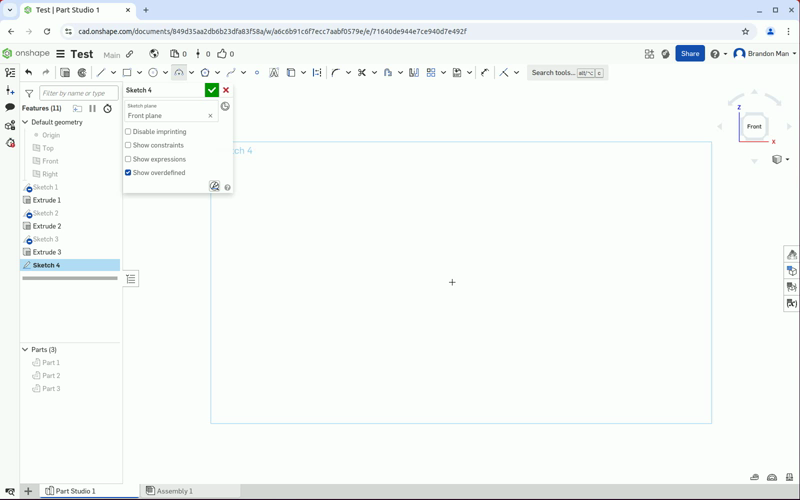
click(452, 281)
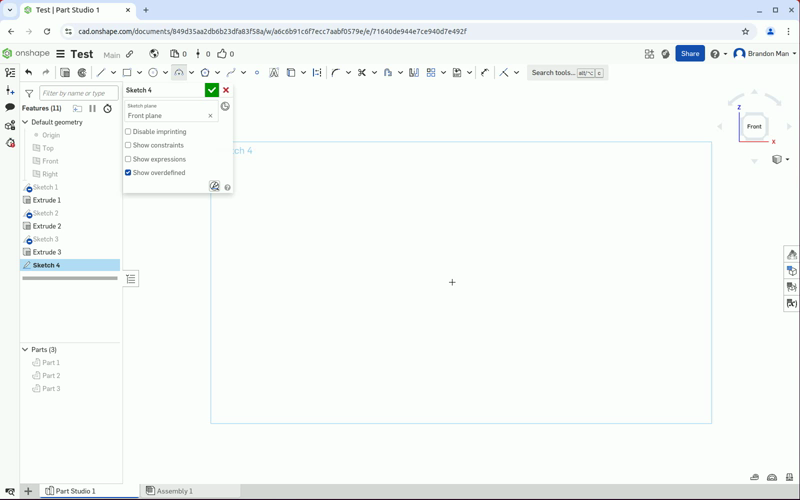
key_up(shift)
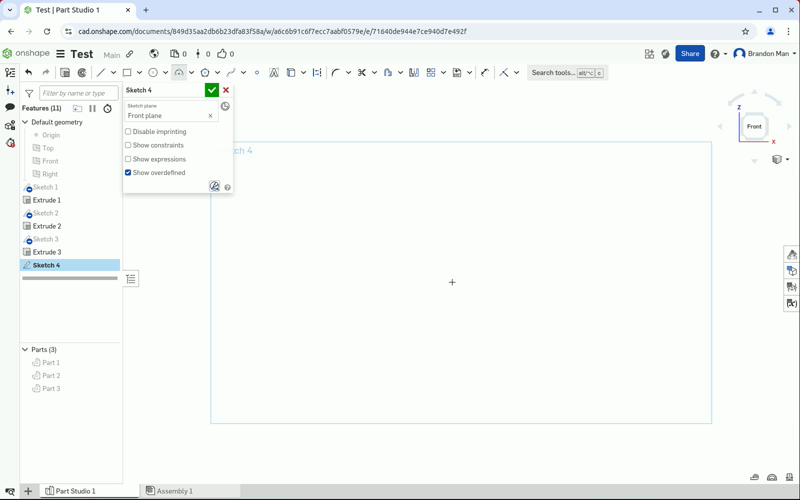
key_down(shift)
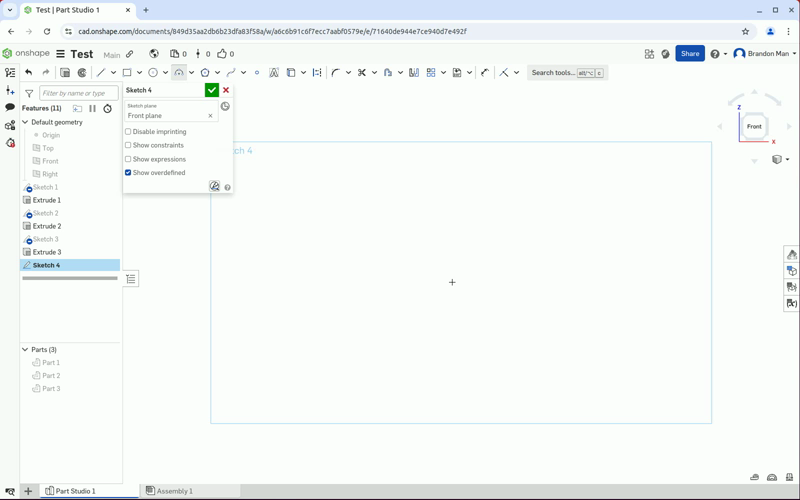
mouse_move(461, 291)
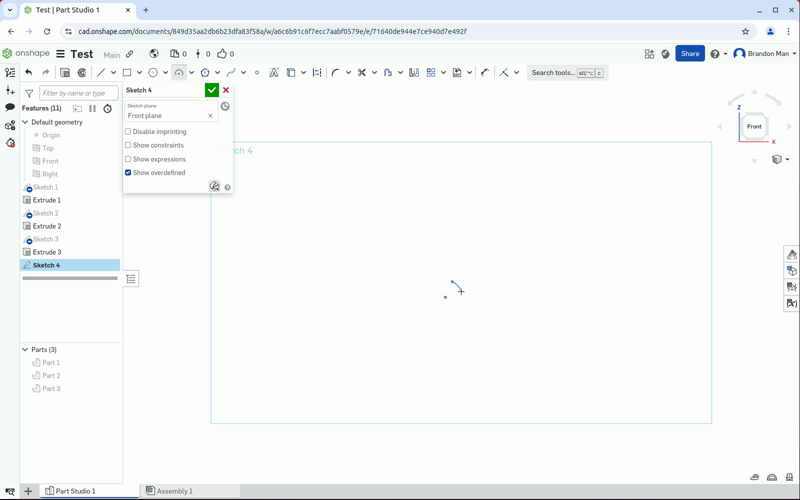
click(461, 291)
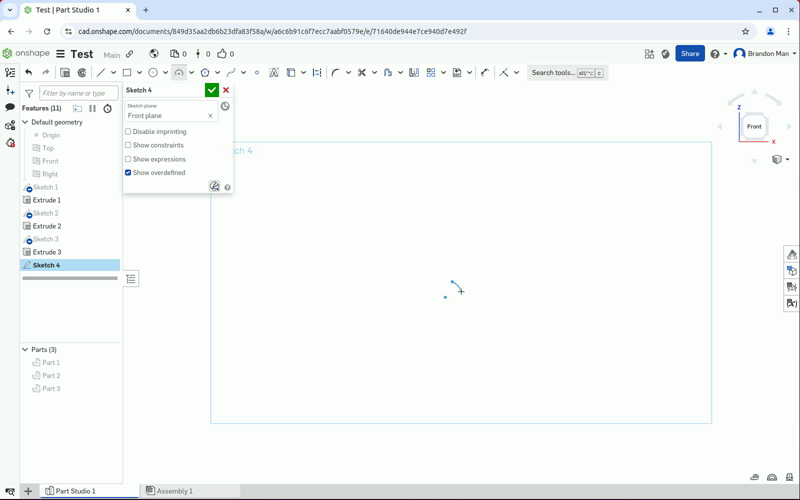
mouse_move(467, 276)
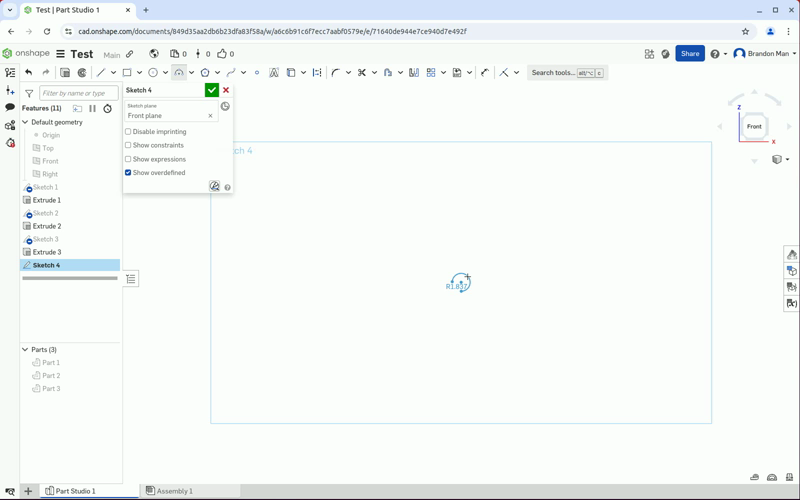
click(467, 276)
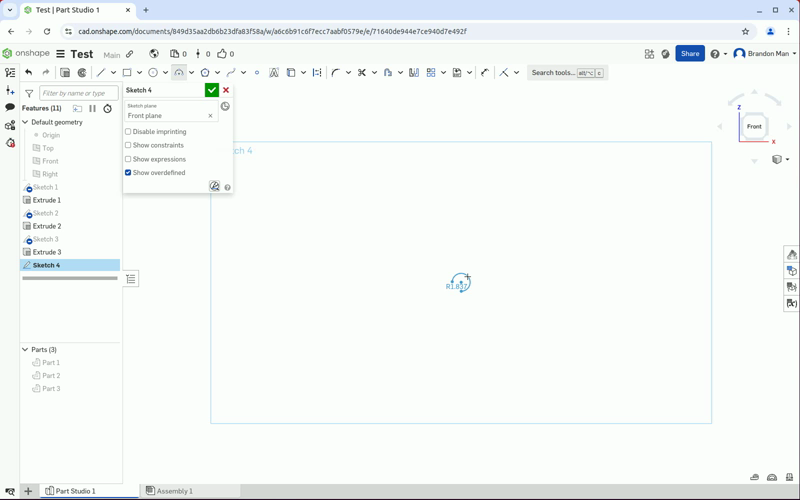
key_up(shift)
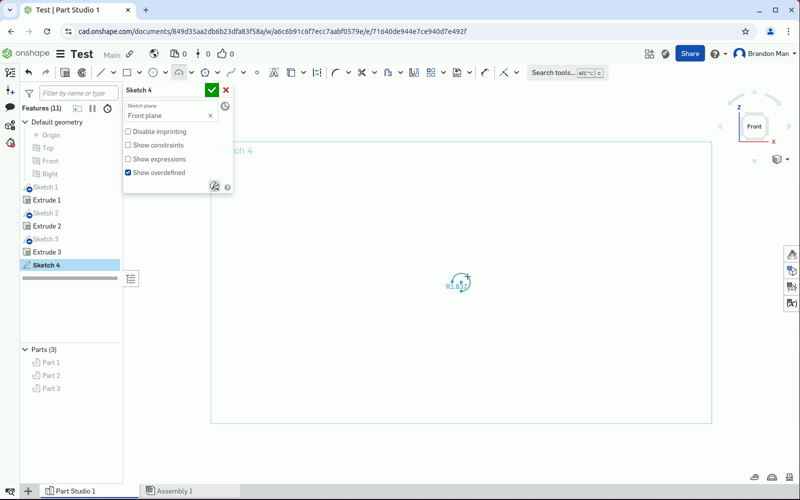
key(esc)
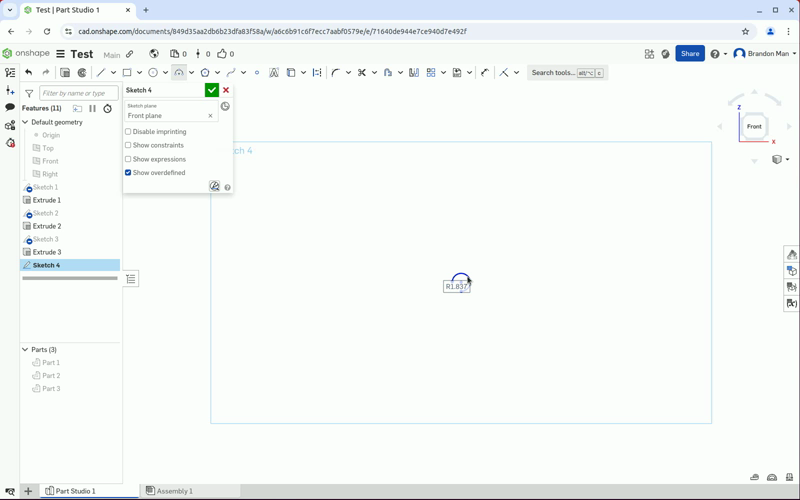
key(l)
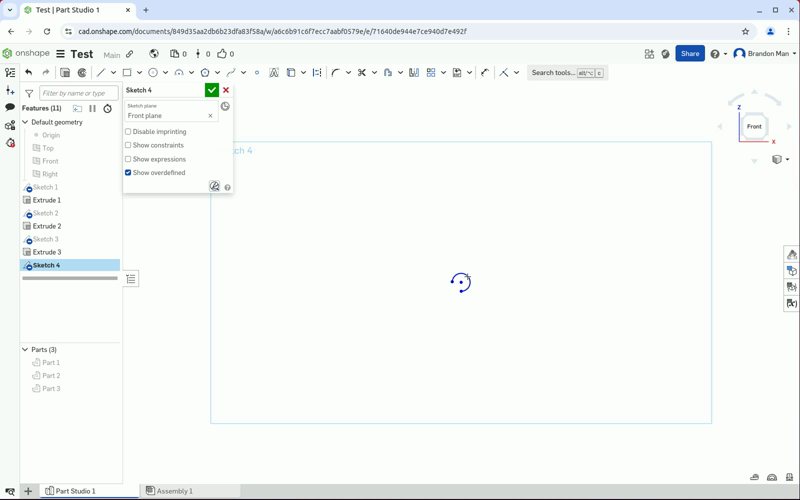
mouse_move(461, 291)
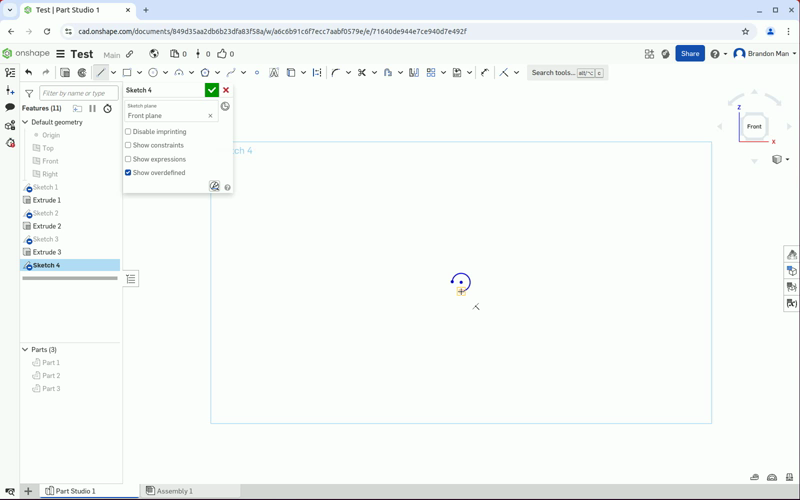
click(461, 291)
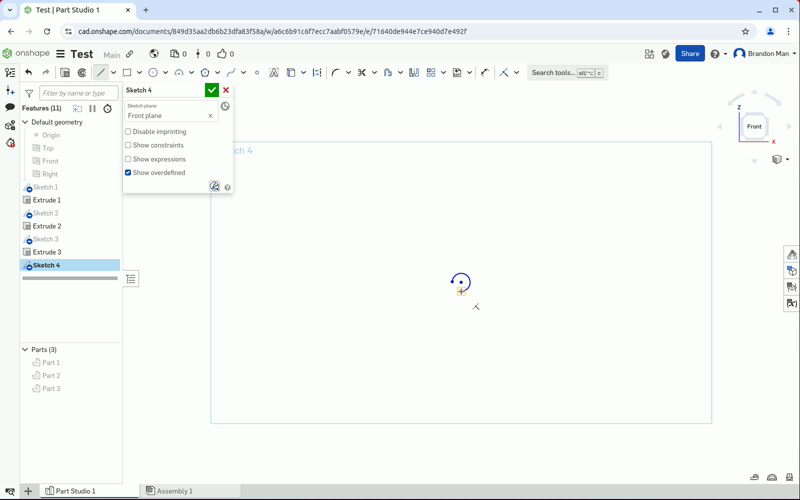
key_down(shift)
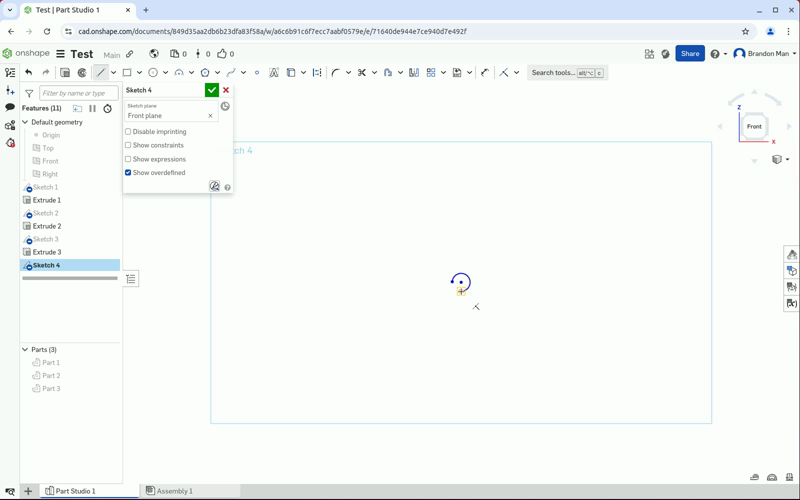
mouse_move(491, 291)
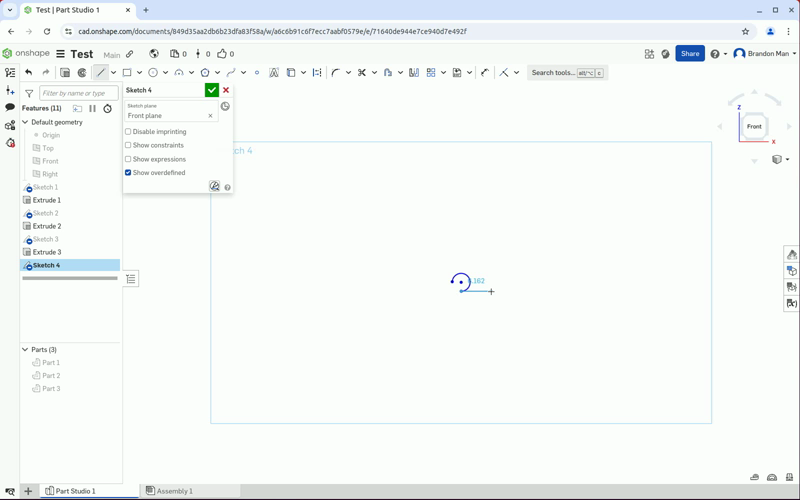
mouse_move(517, 296)
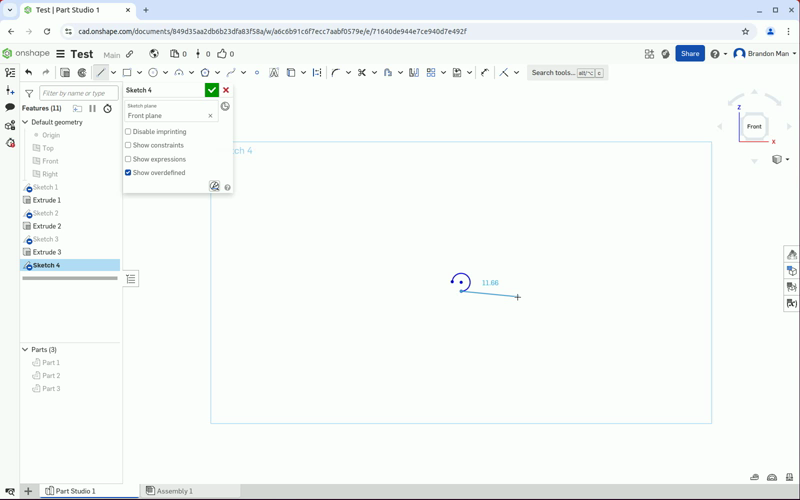
click(517, 296)
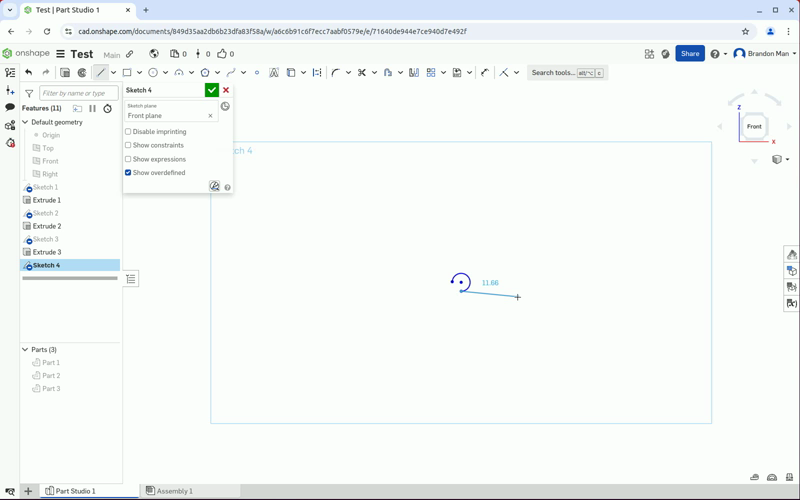
key_up(shift)
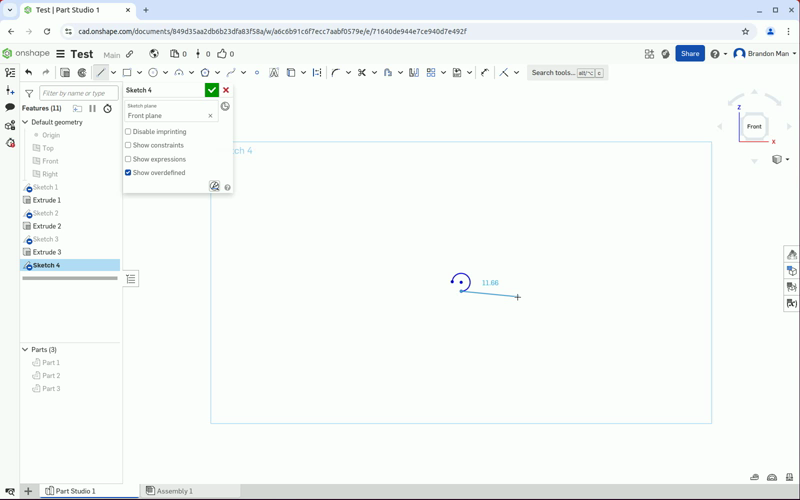
key(esc)
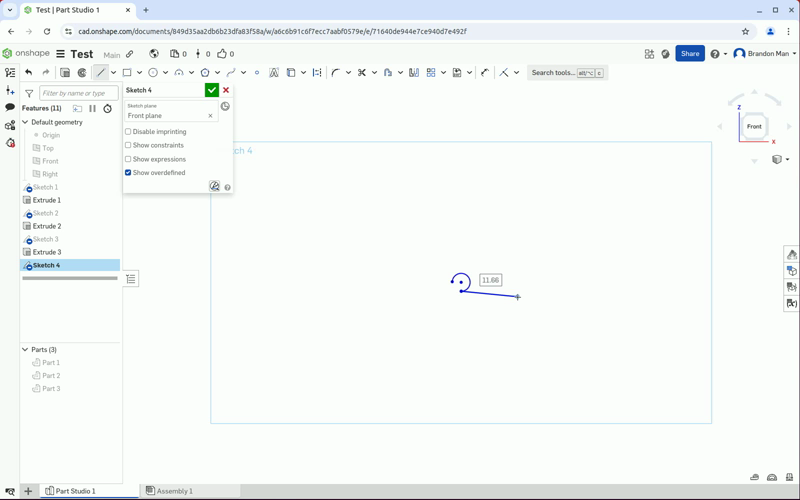
key(a)
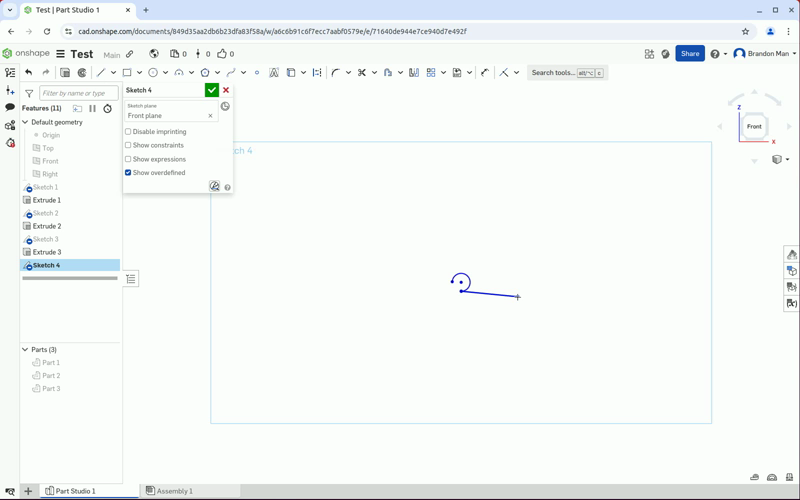
mouse_move(517, 296)
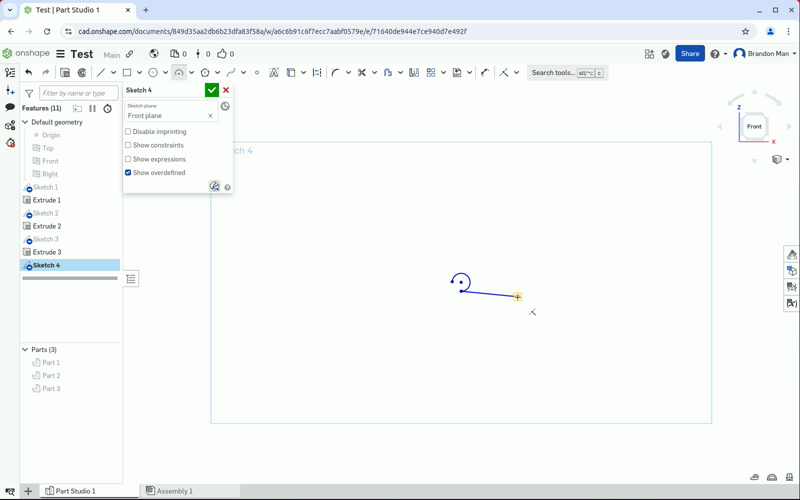
click(517, 296)
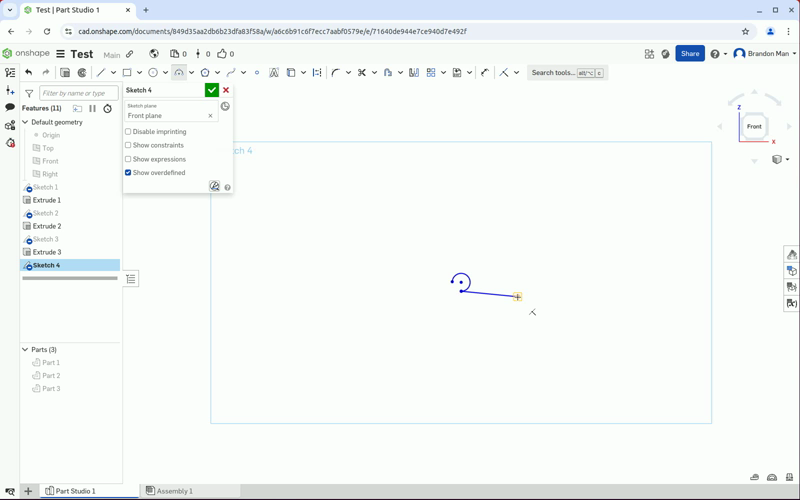
key_down(shift)
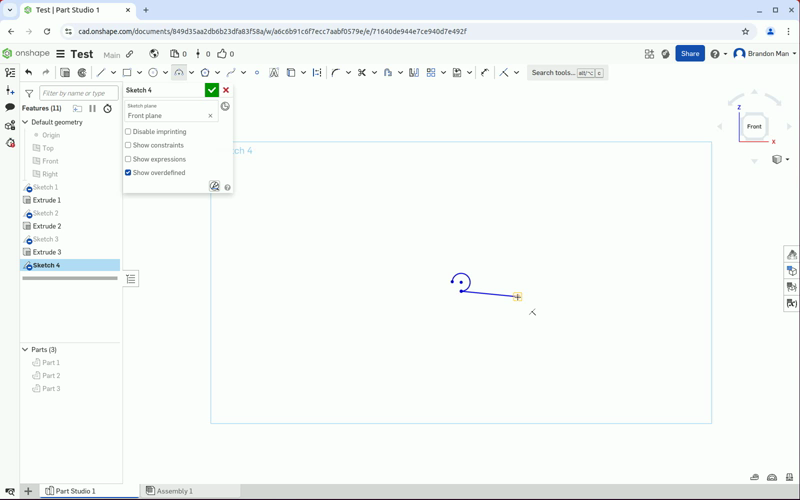
mouse_move(517, 267)
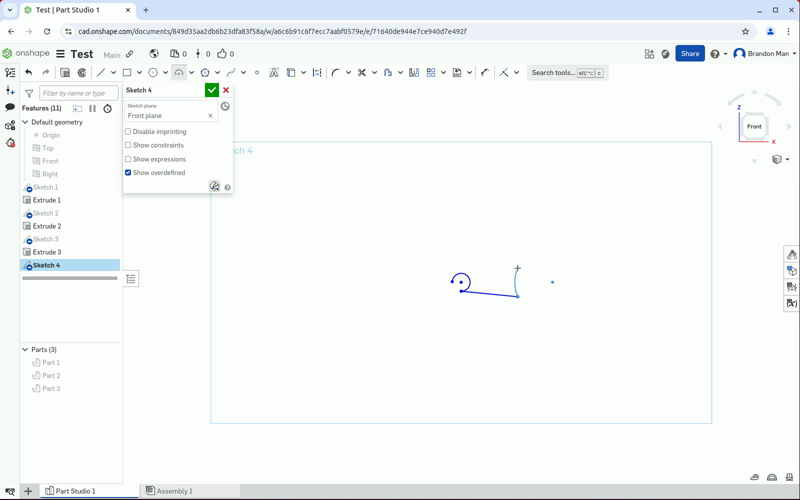
click(517, 267)
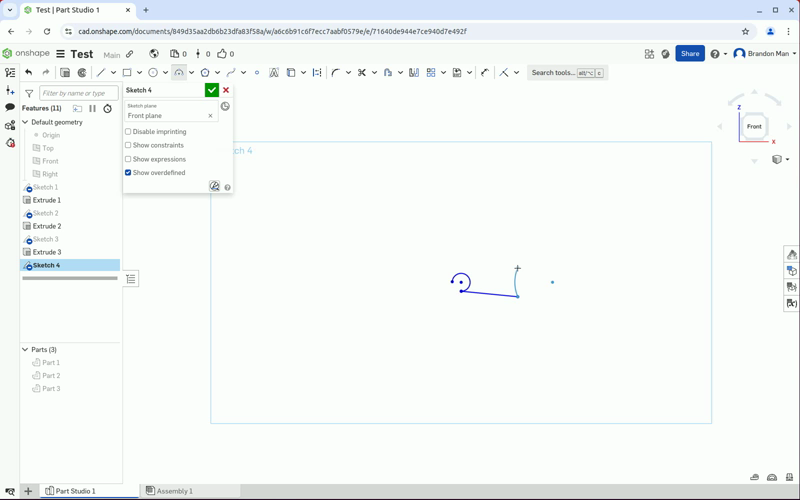
mouse_move(504, 282)
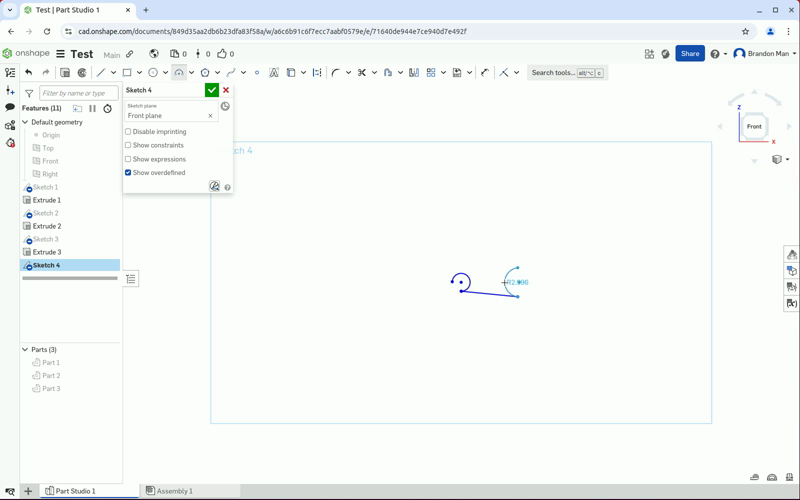
click(504, 282)
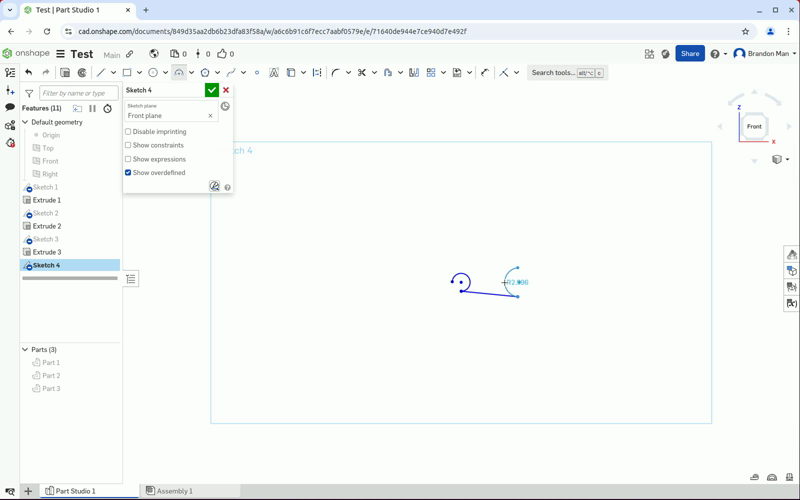
key_up(shift)
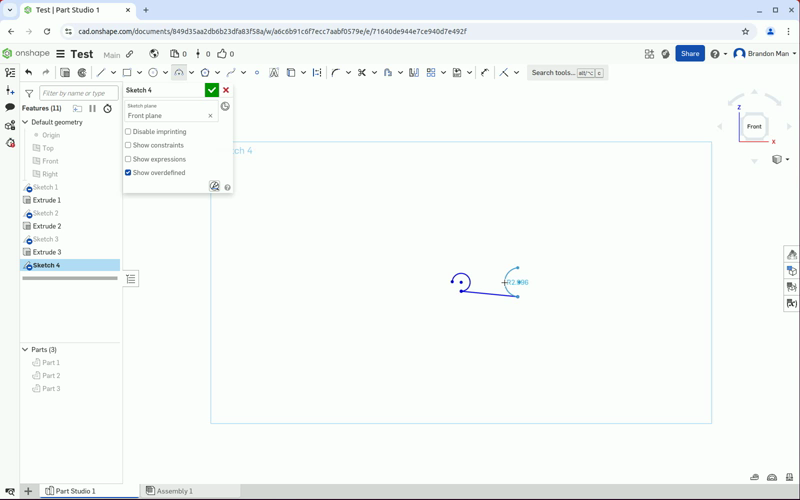
key(esc)
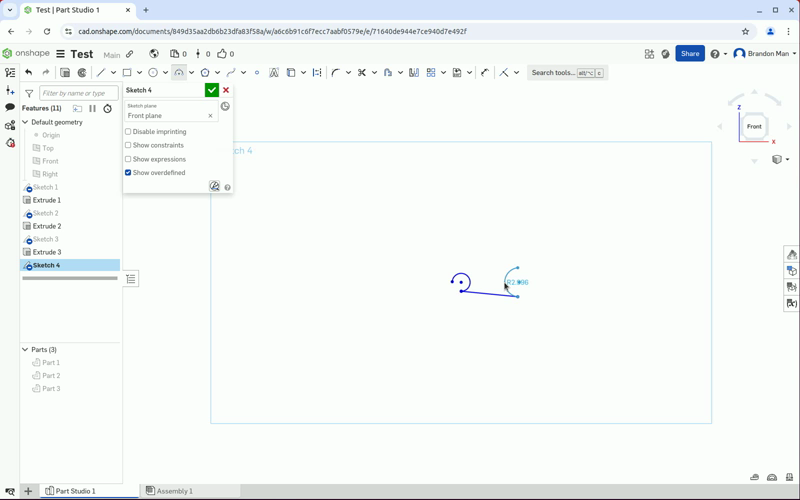
key(l)
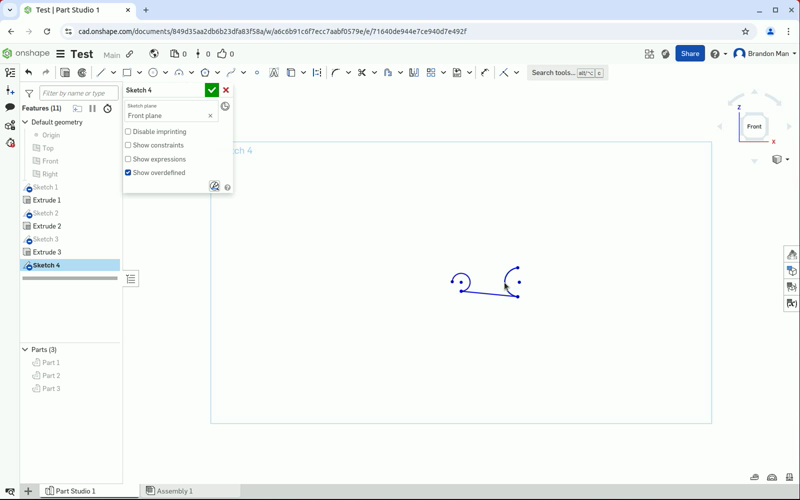
mouse_move(517, 267)
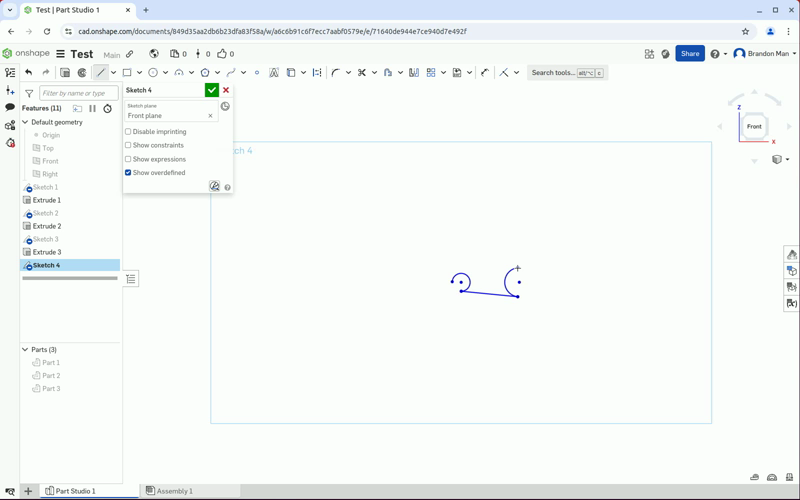
click(517, 267)
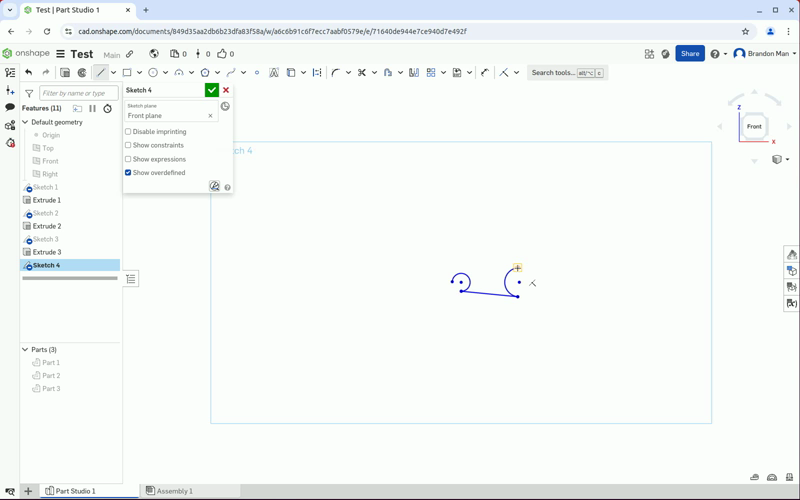
key_down(shift)
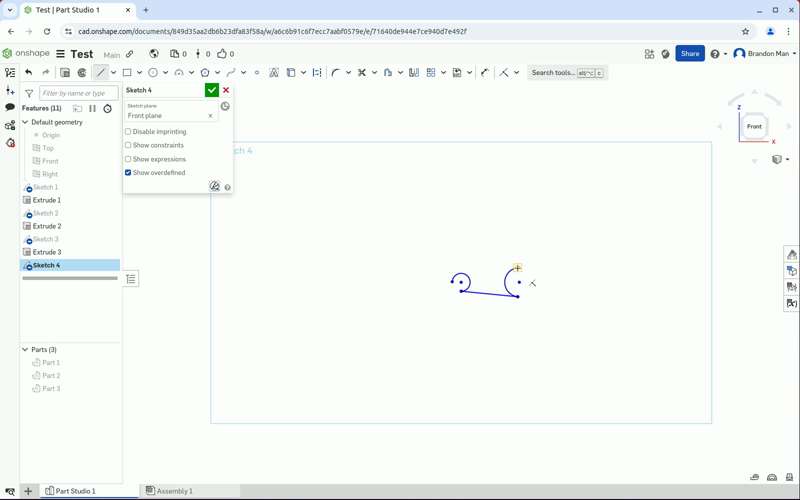
mouse_move(547, 267)
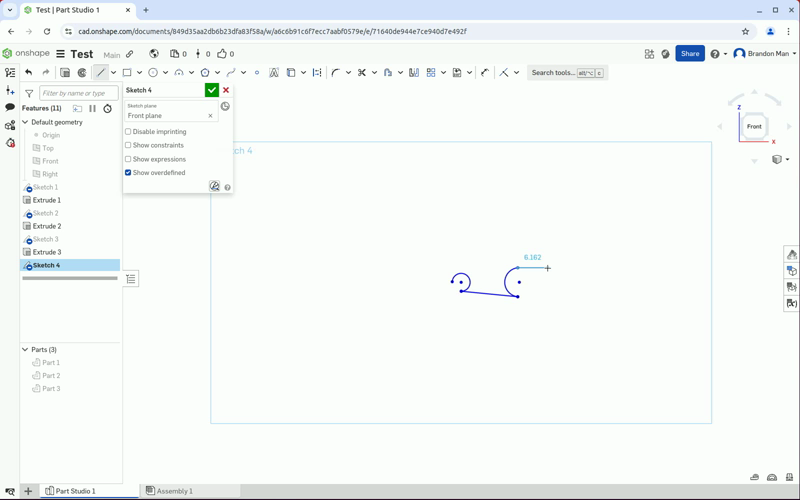
mouse_move(477, 272)
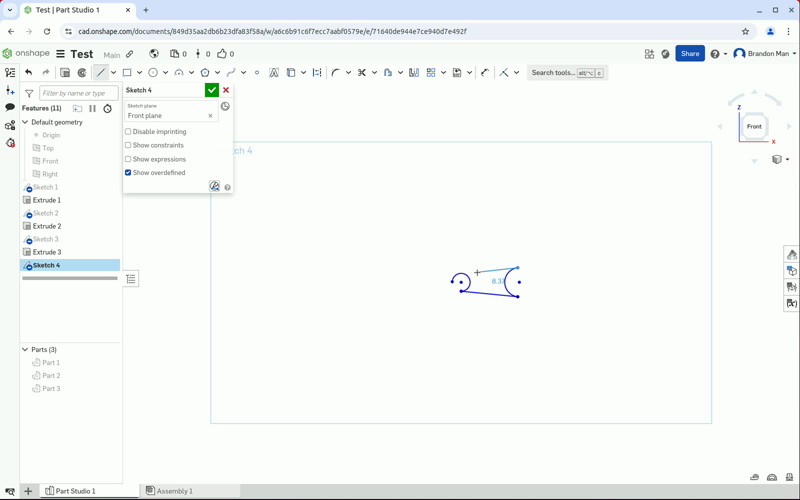
click(477, 272)
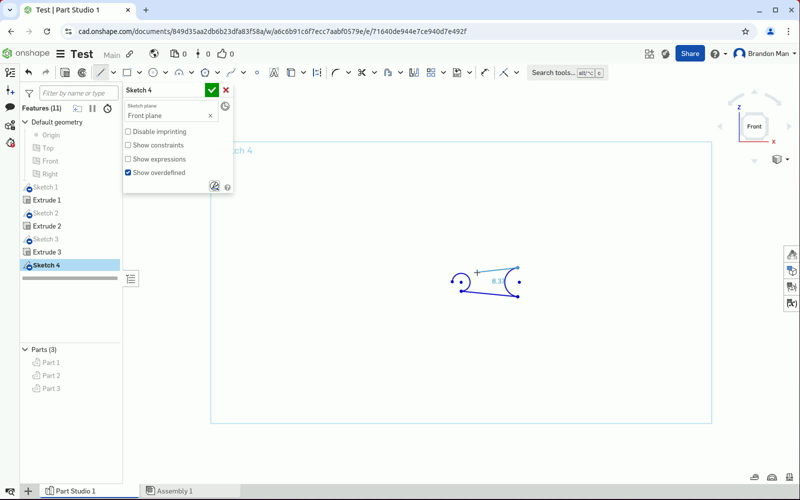
key_up(shift)
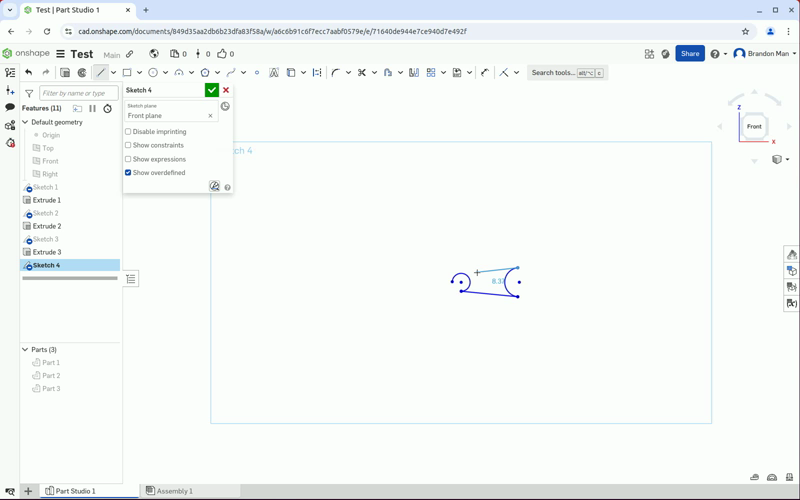
key(esc)
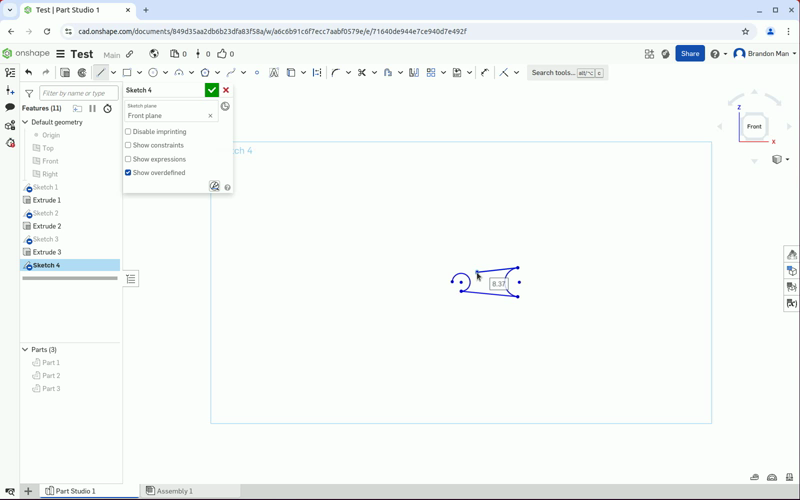
key(a)
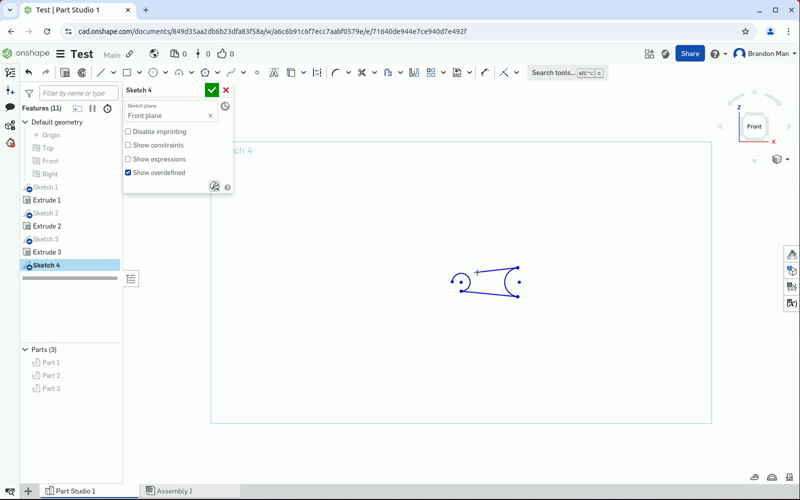
mouse_move(477, 272)
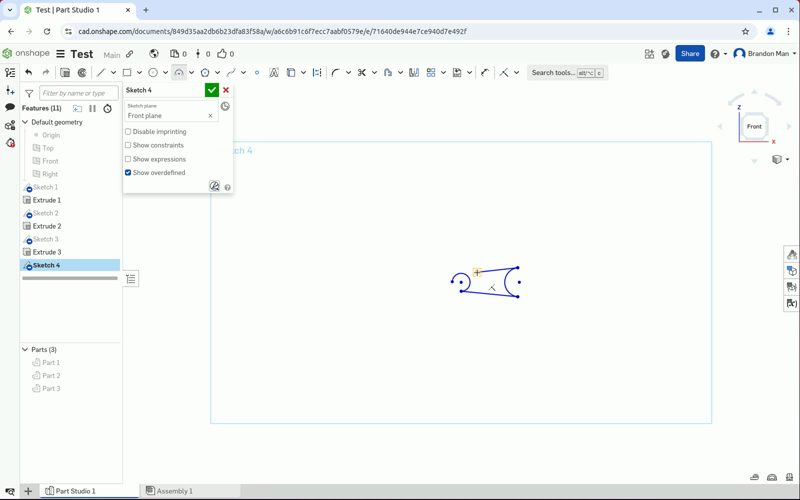
click(477, 272)
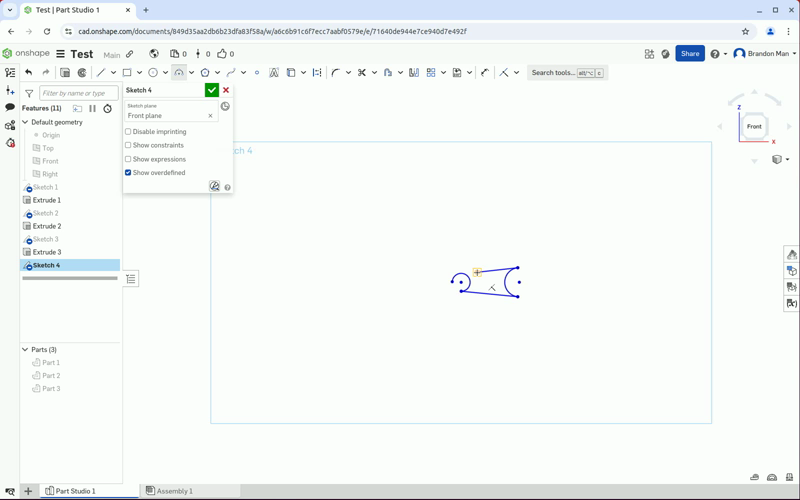
key_down(shift)
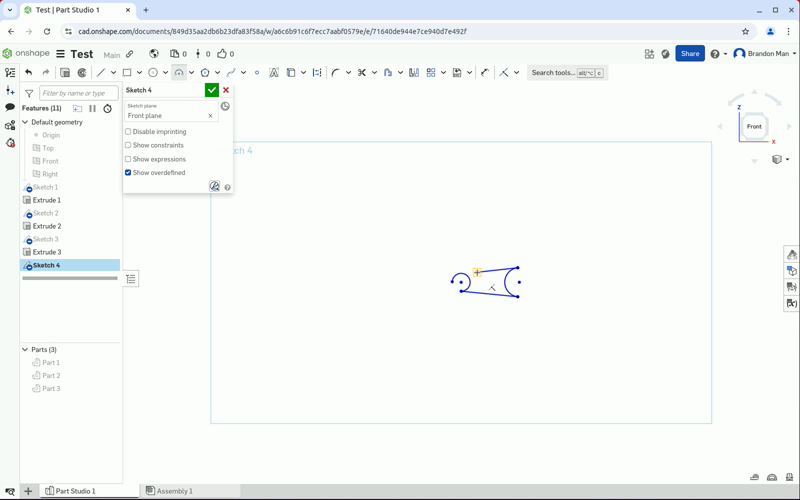
mouse_move(468, 265)
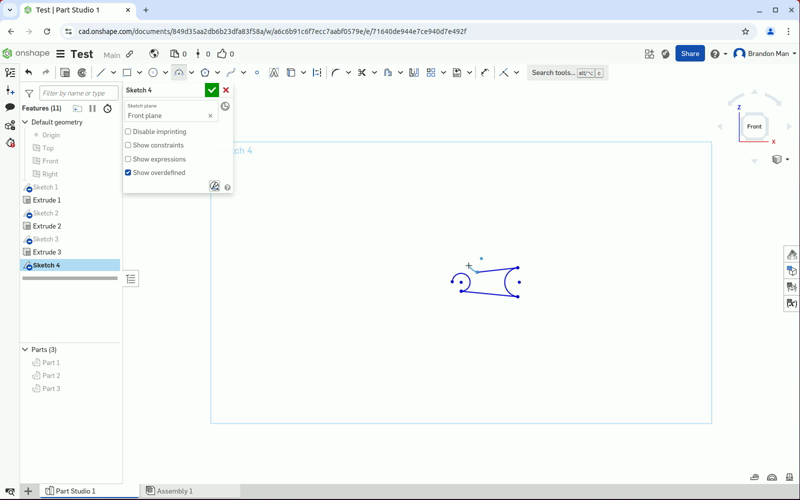
click(468, 265)
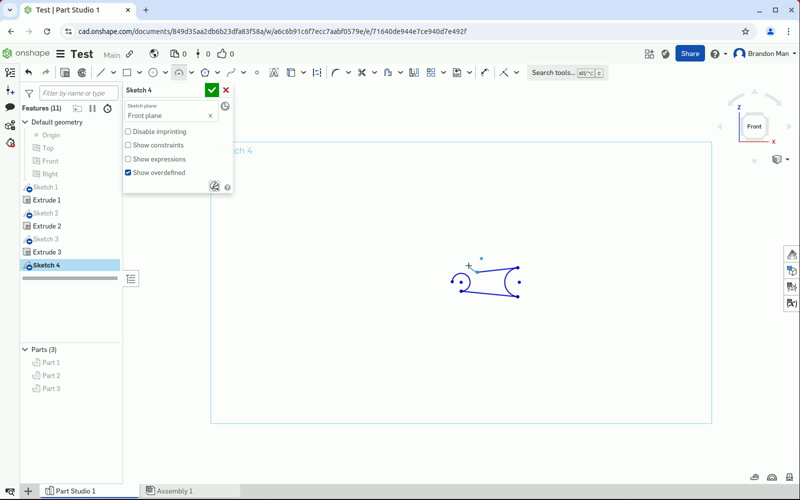
mouse_move(471, 270)
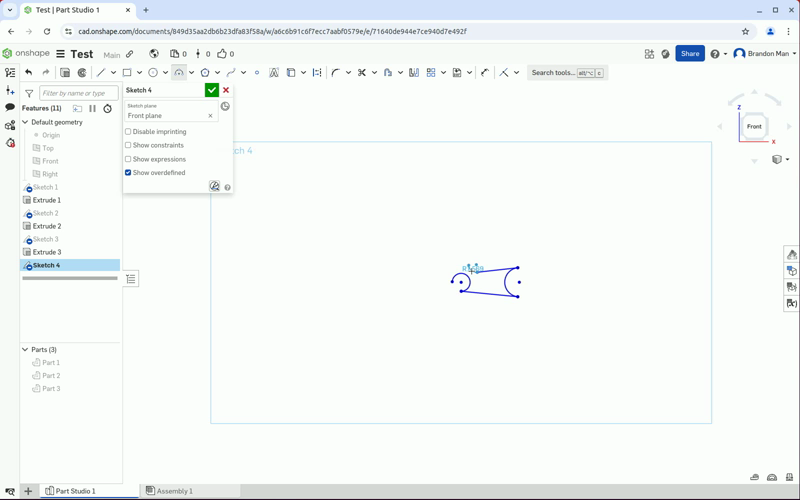
click(471, 270)
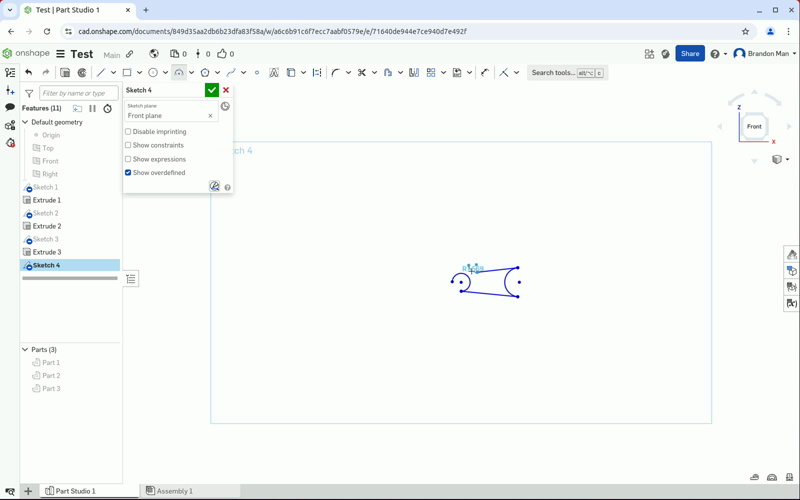
key_up(shift)
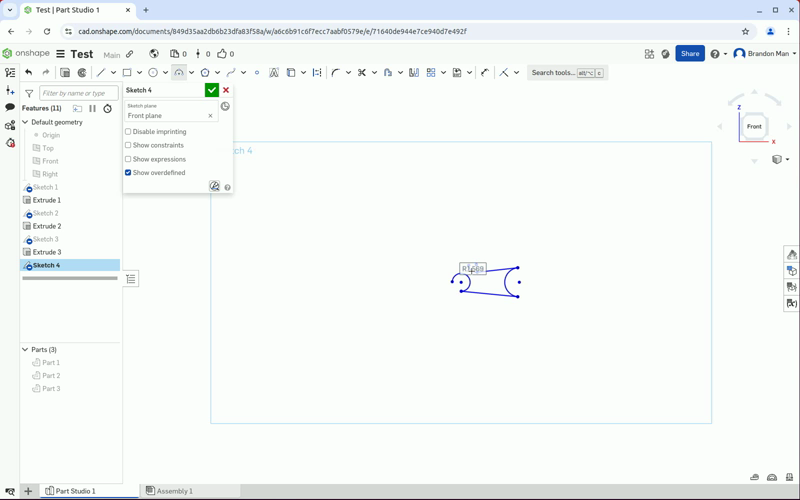
key(esc)
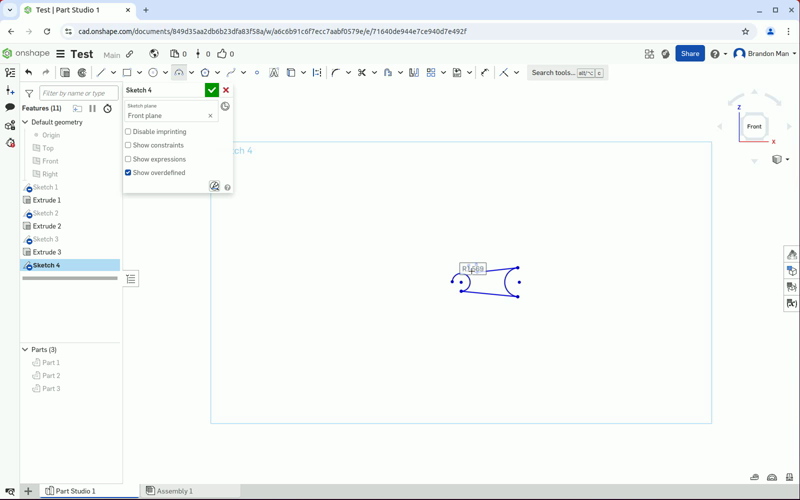
key(l)
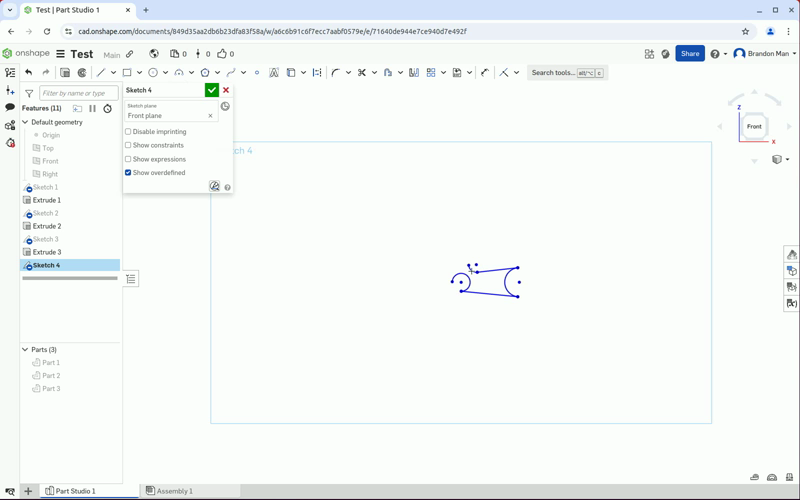
mouse_move(468, 265)
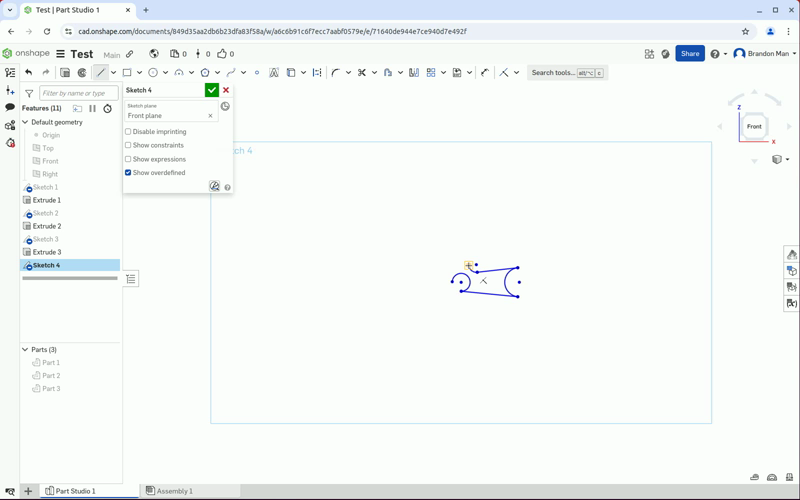
click(468, 265)
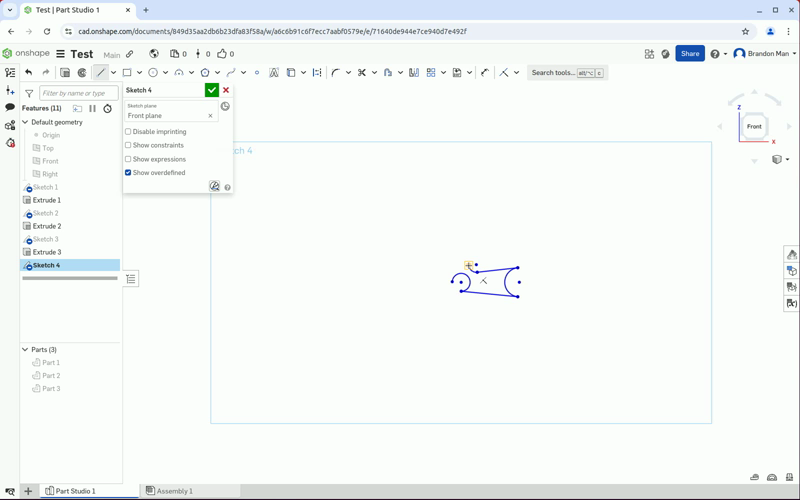
key_down(shift)
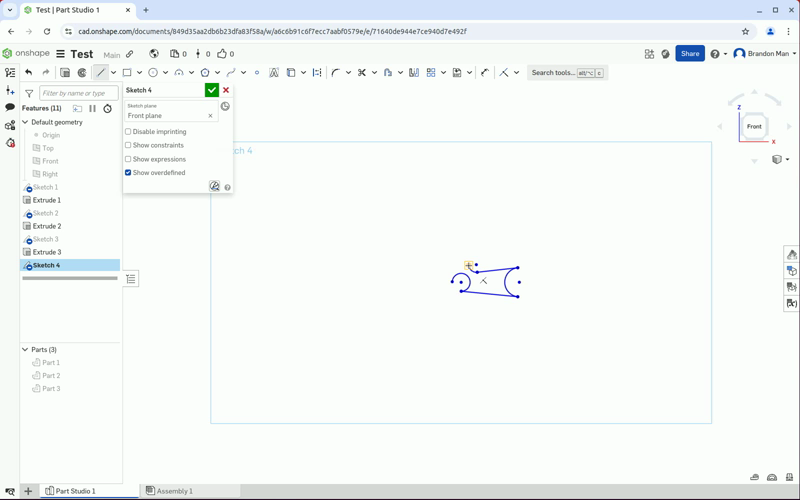
mouse_move(498, 265)
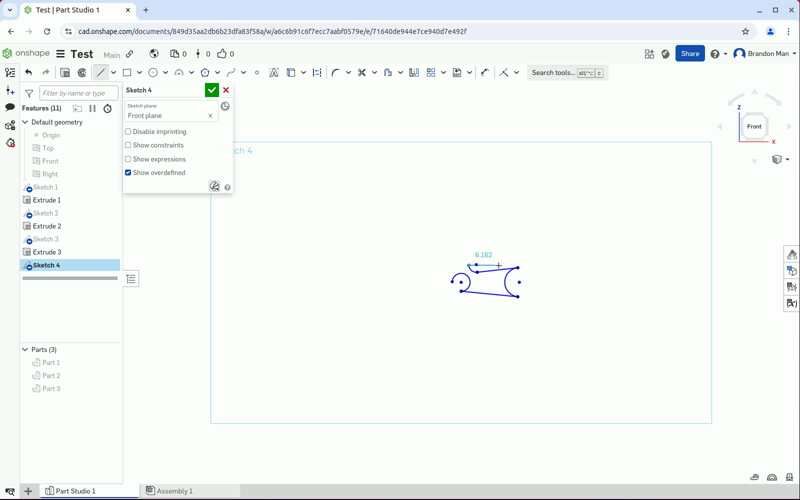
mouse_move(468, 241)
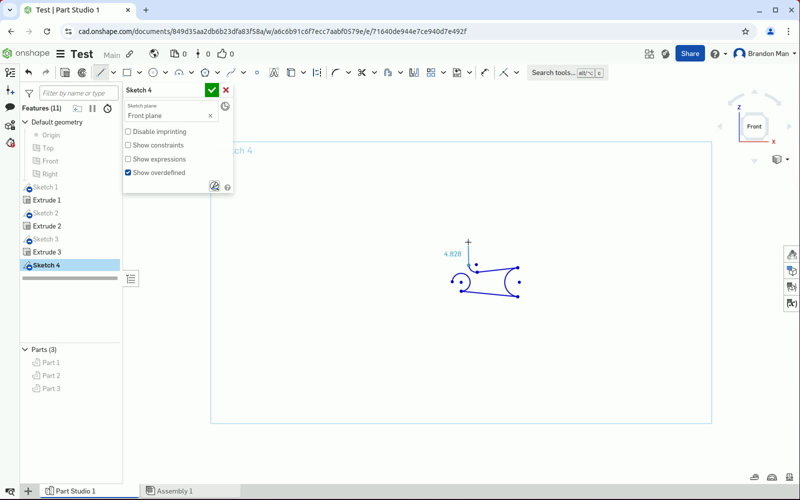
click(468, 241)
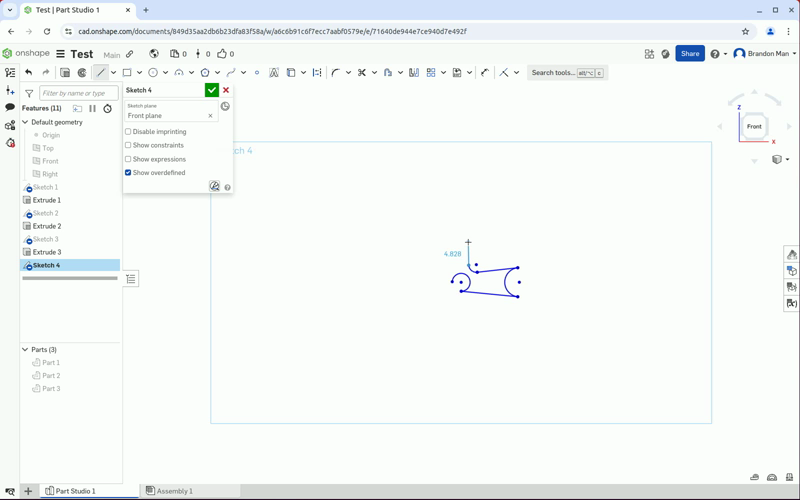
key_up(shift)
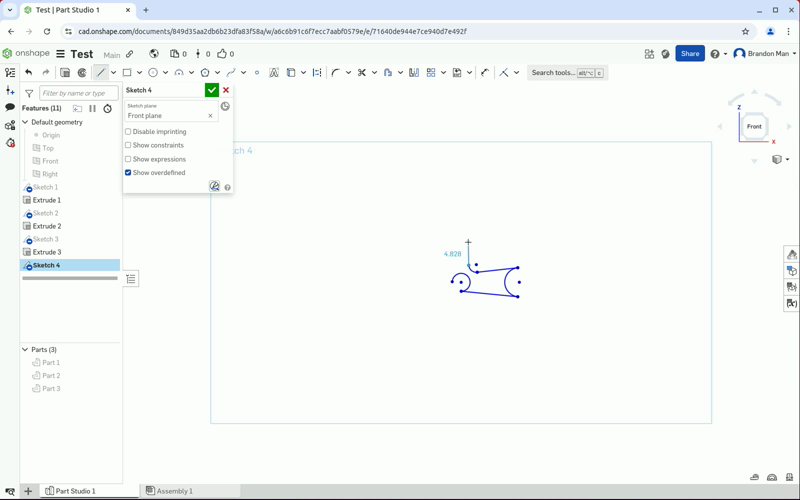
key(esc)
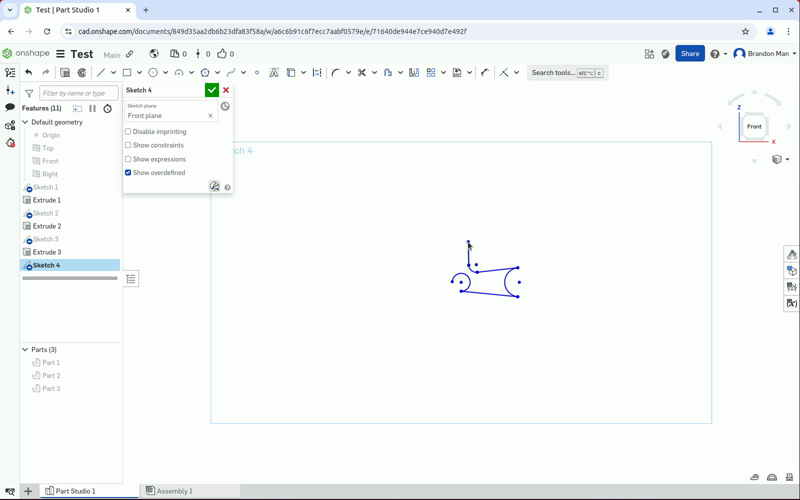
key(a)
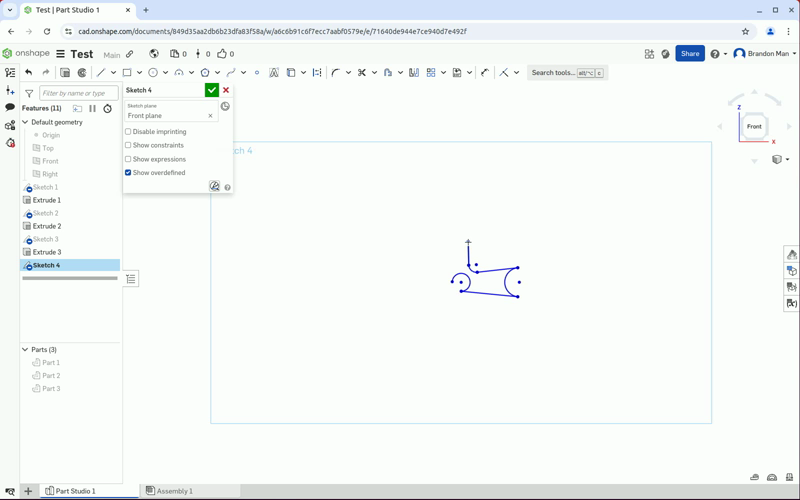
mouse_move(468, 241)
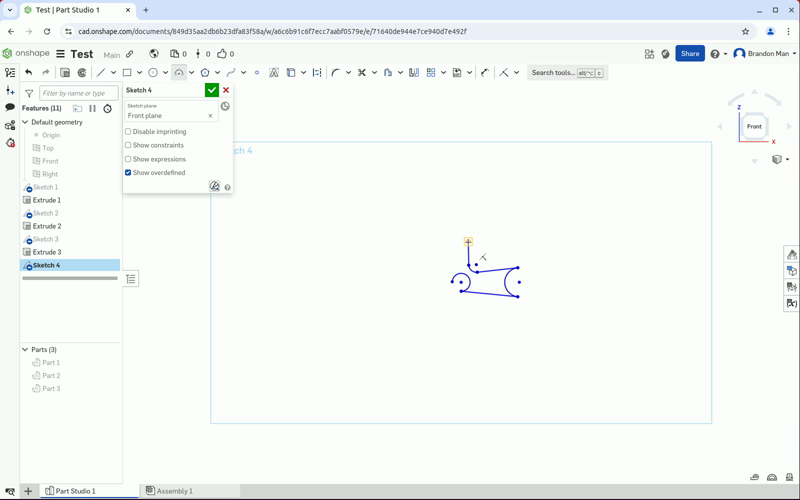
click(468, 241)
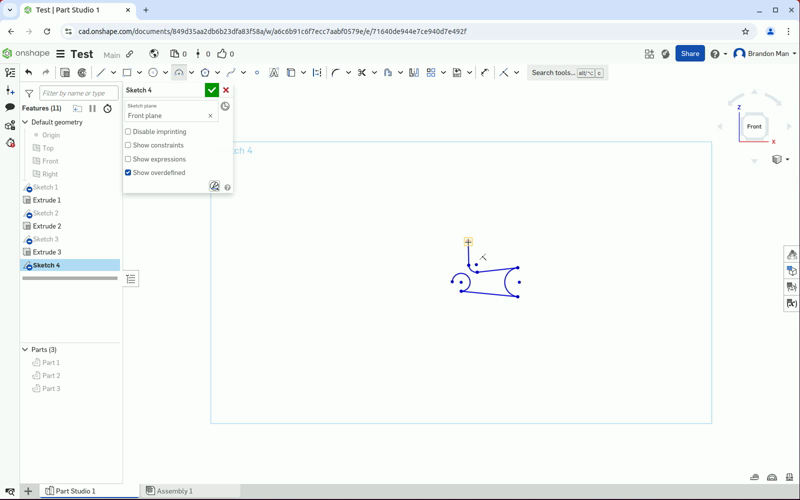
key_down(shift)
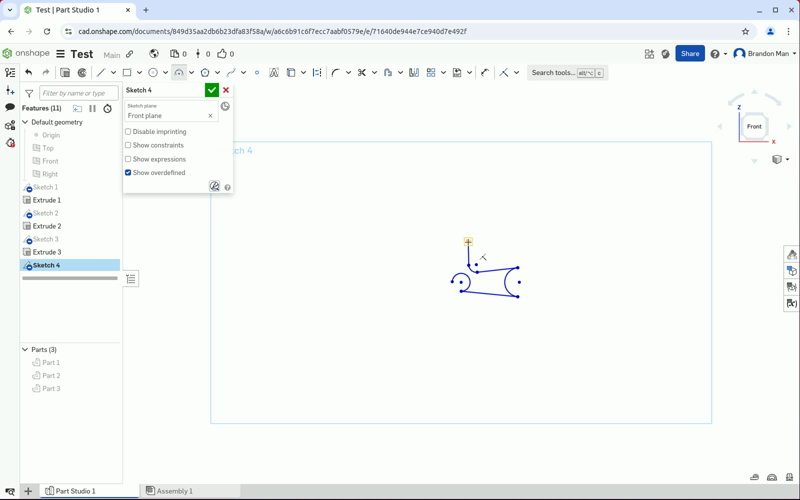
mouse_move(453, 241)
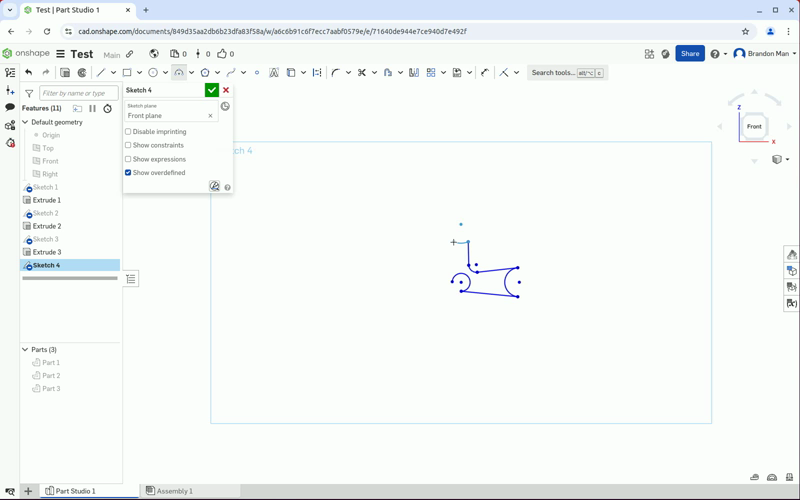
click(453, 241)
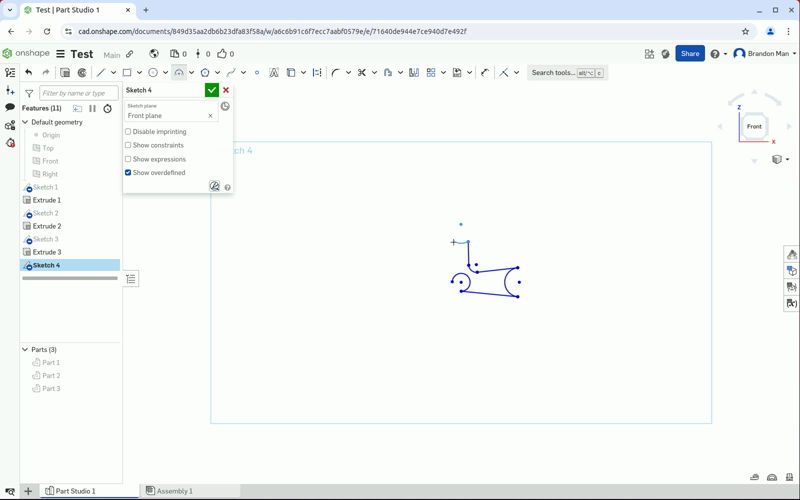
mouse_move(461, 248)
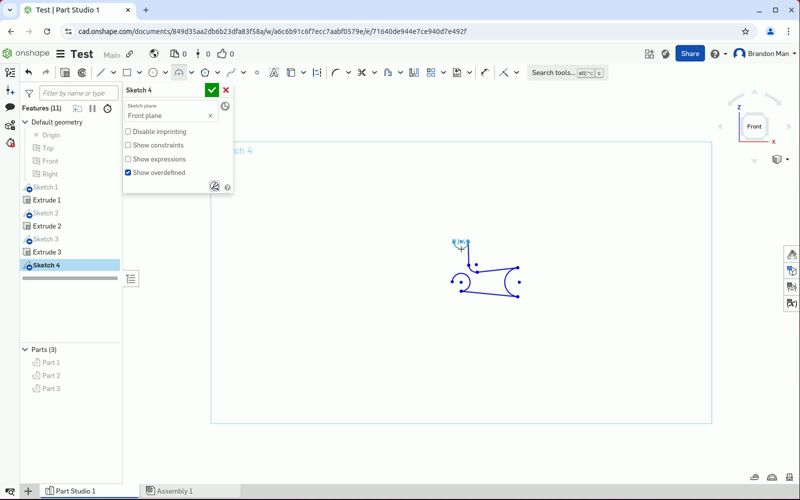
click(461, 248)
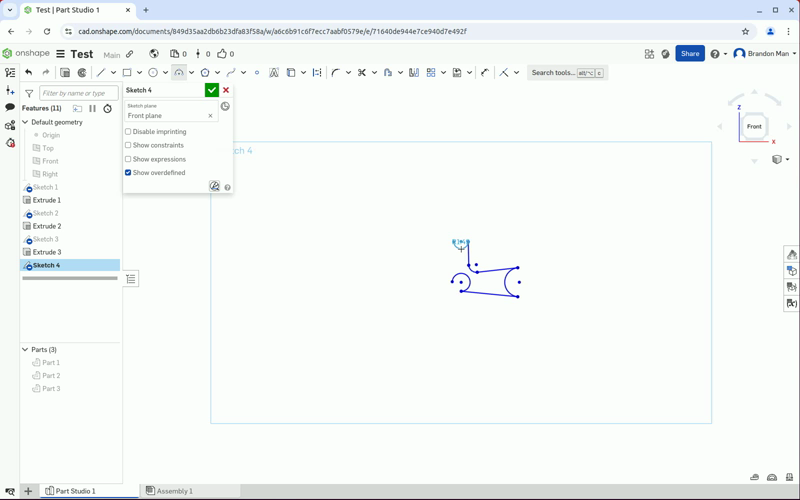
key_up(shift)
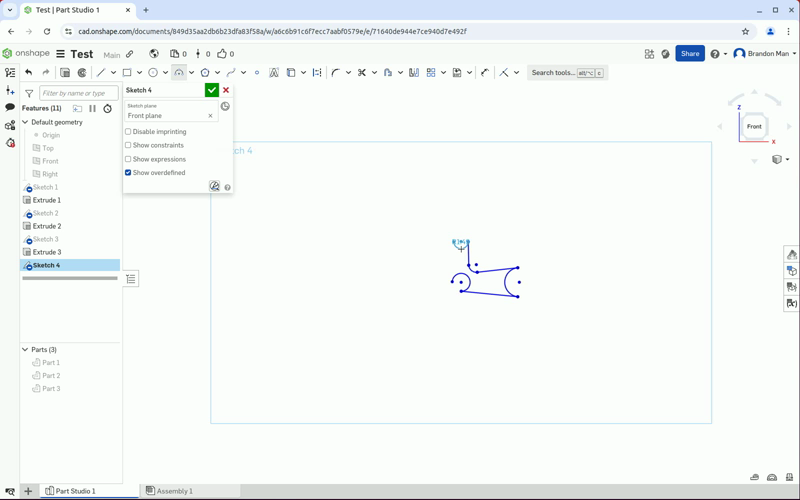
key(esc)
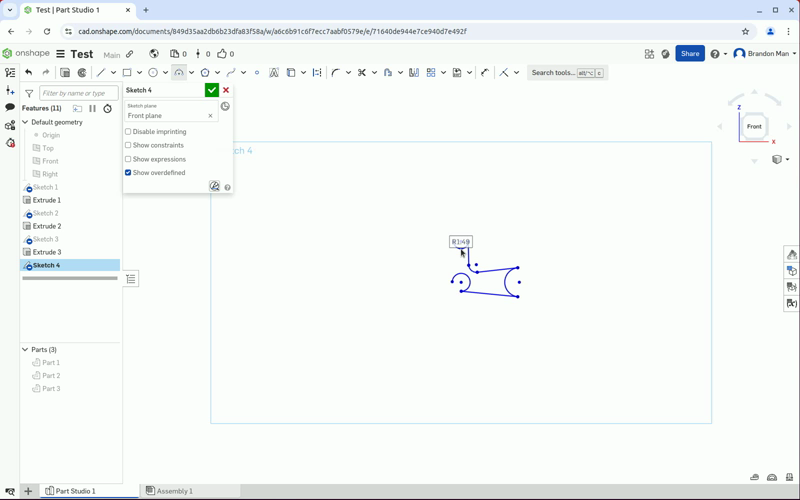
key(l)
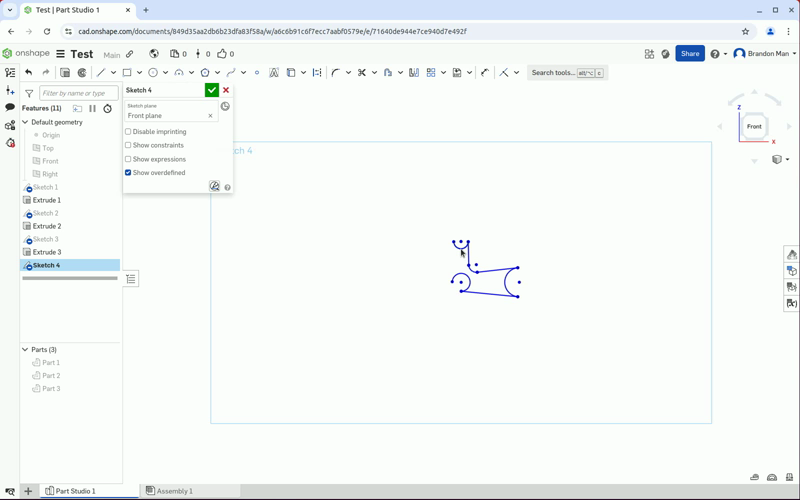
mouse_move(453, 241)
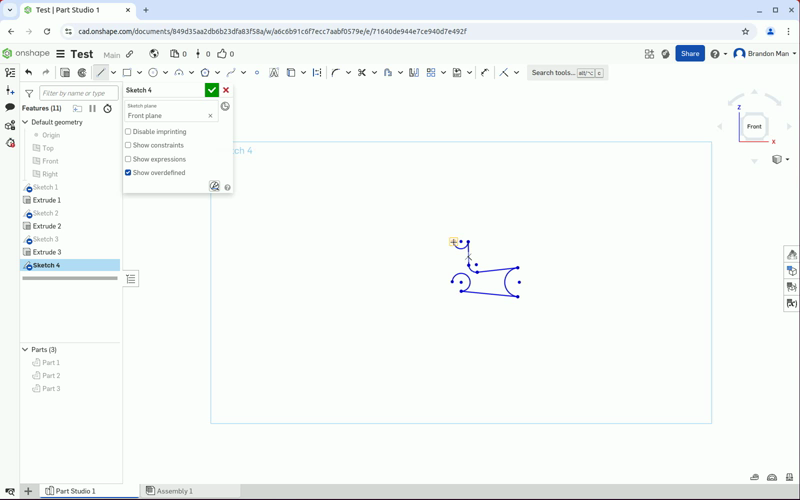
click(453, 241)
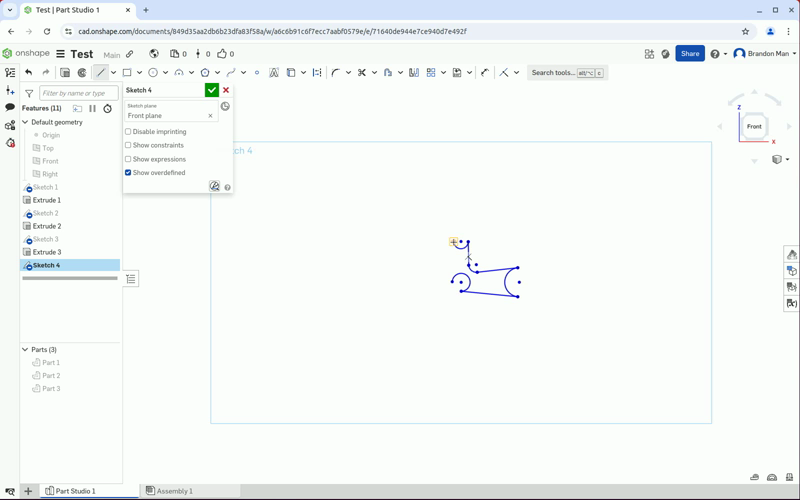
mouse_move(483, 241)
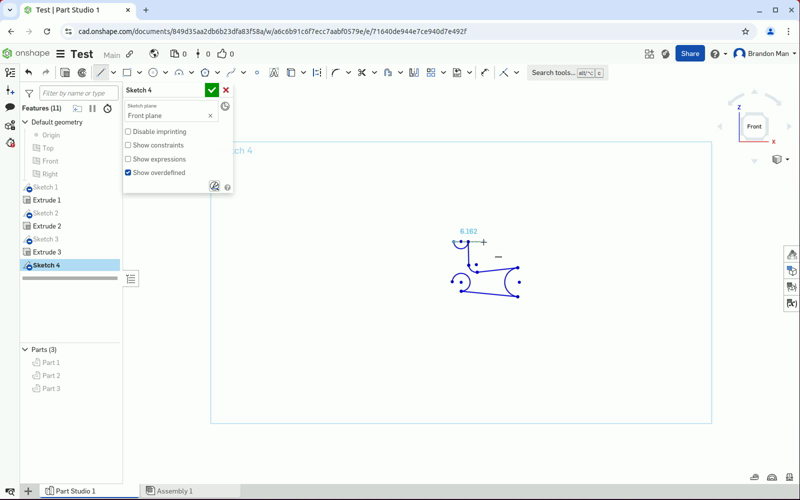
key_down(shift)
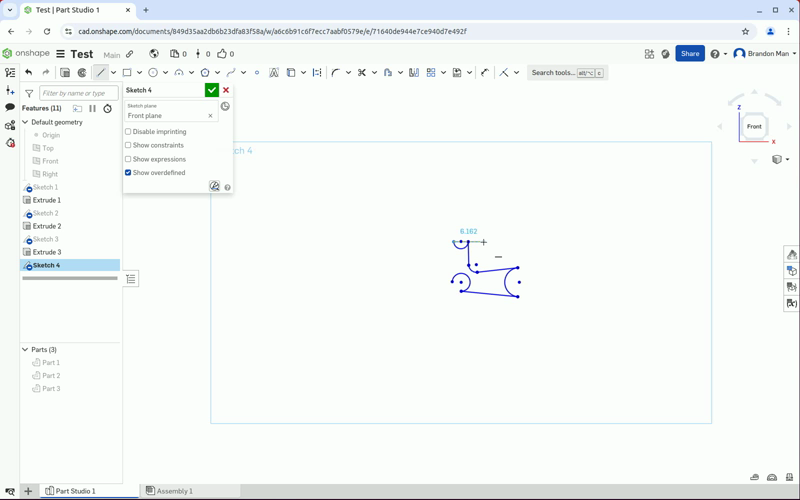
mouse_move(452, 281)
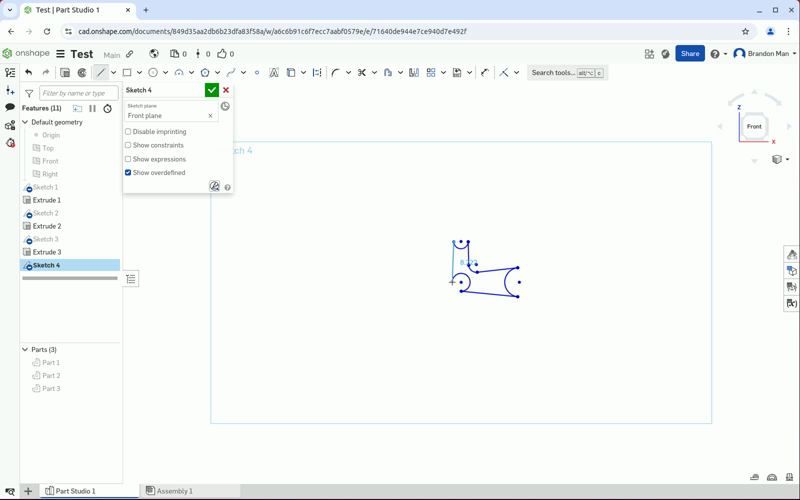
key_up(shift)
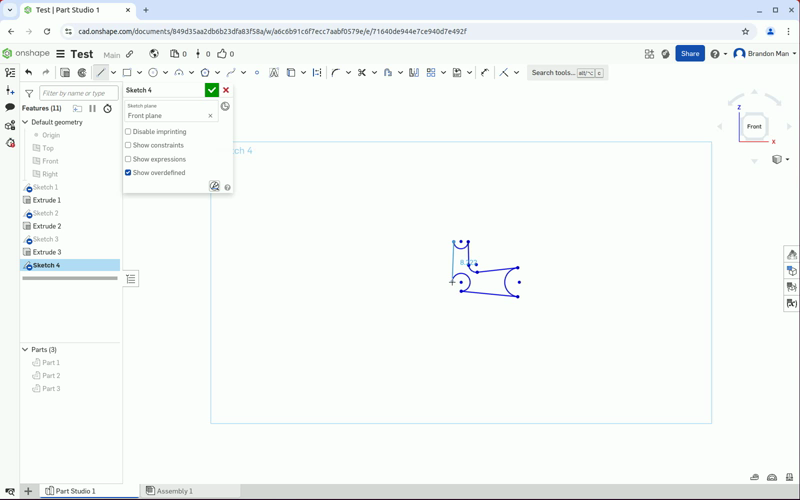
click(452, 281)
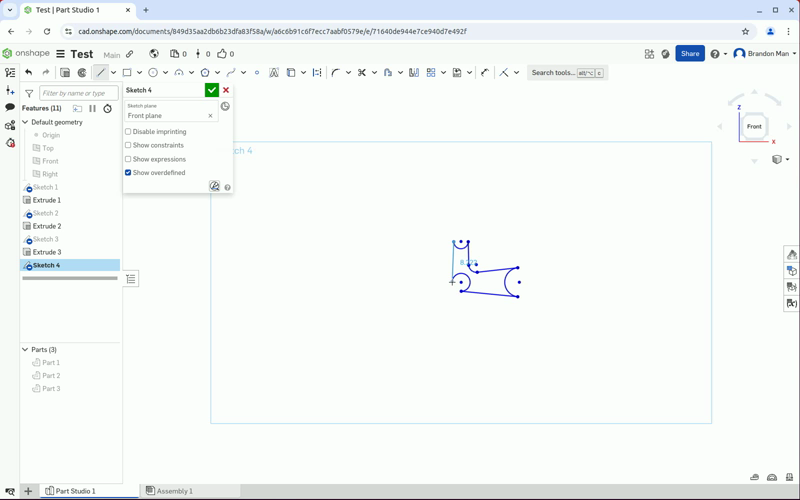
key(esc)
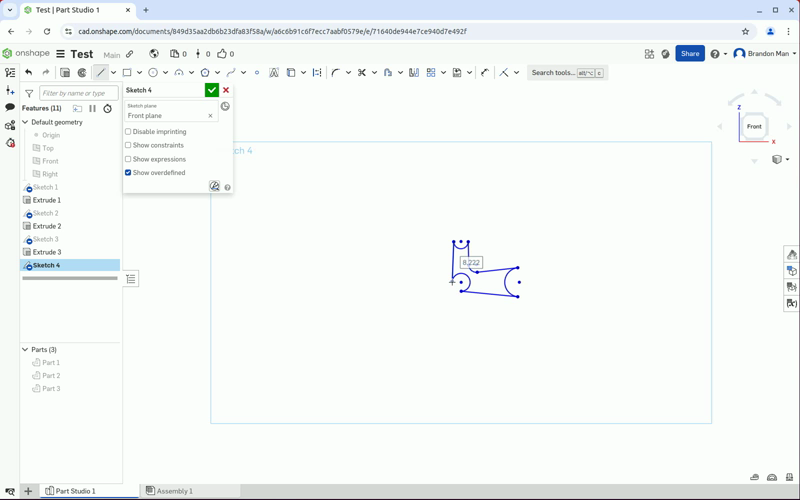
mouse_move(504, 292)
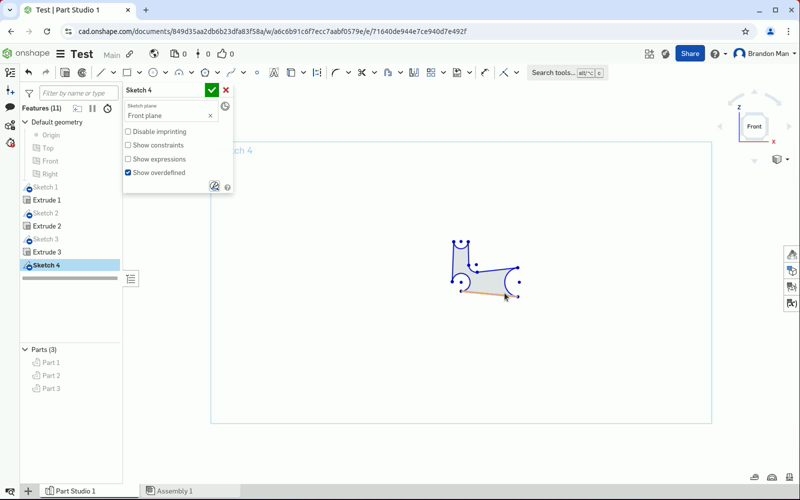
scroll(6)
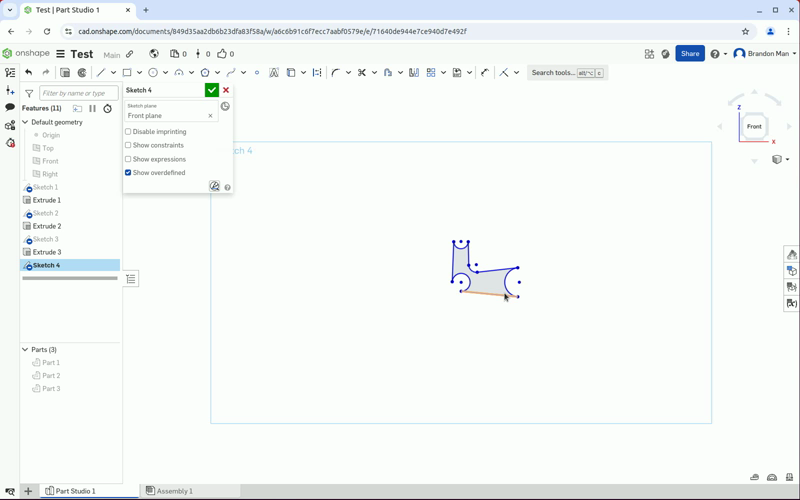
scroll(6)
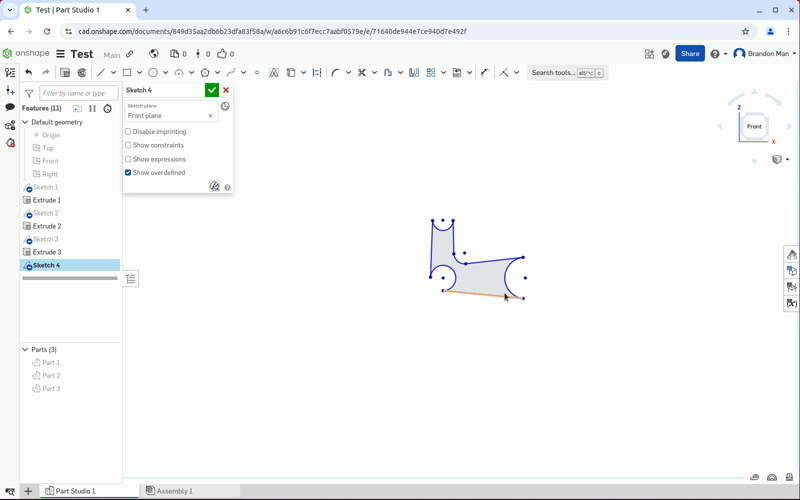
scroll(6)
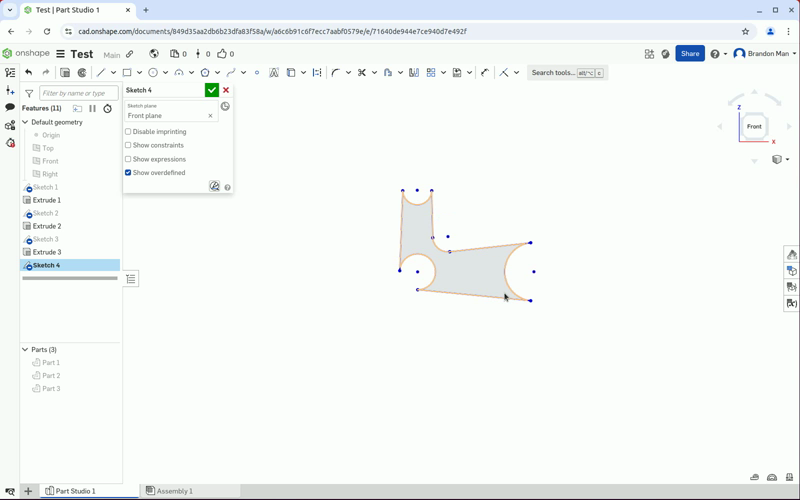
scroll(6)
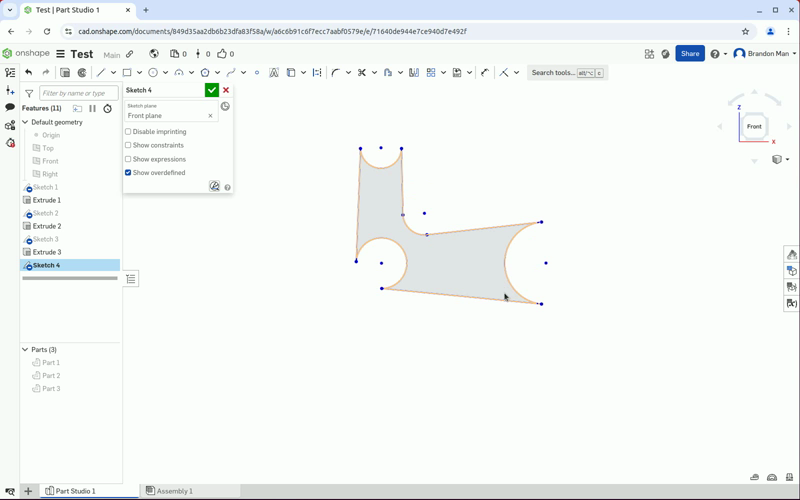
scroll(6)
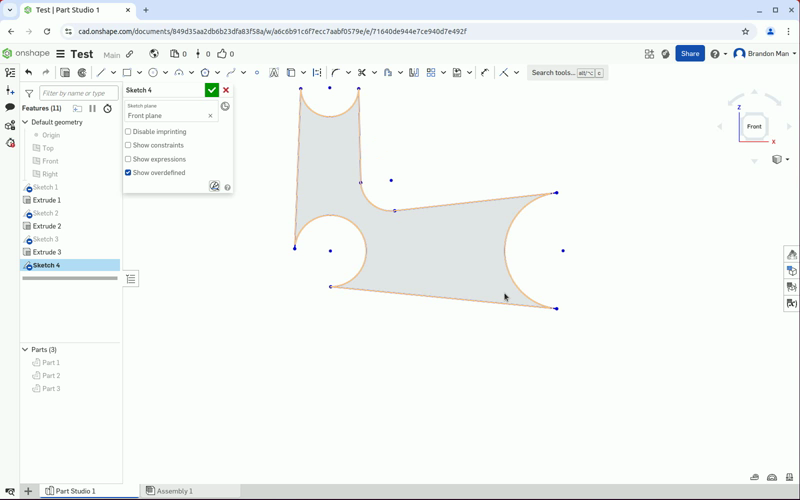
scroll(6)
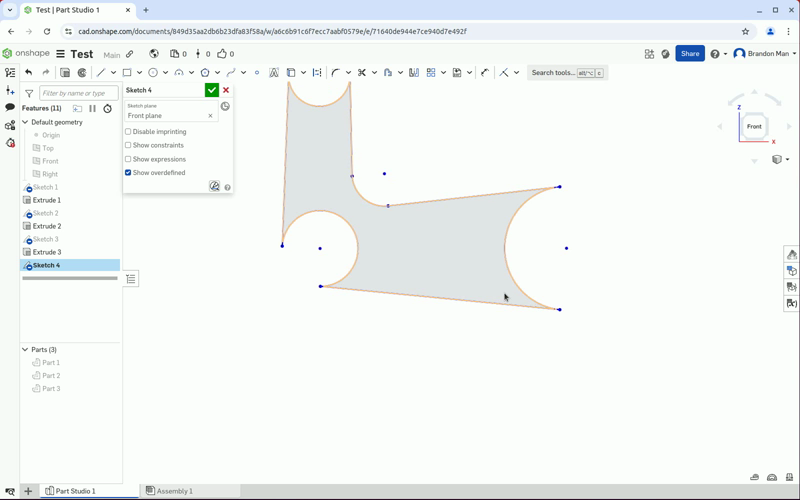
scroll(6)
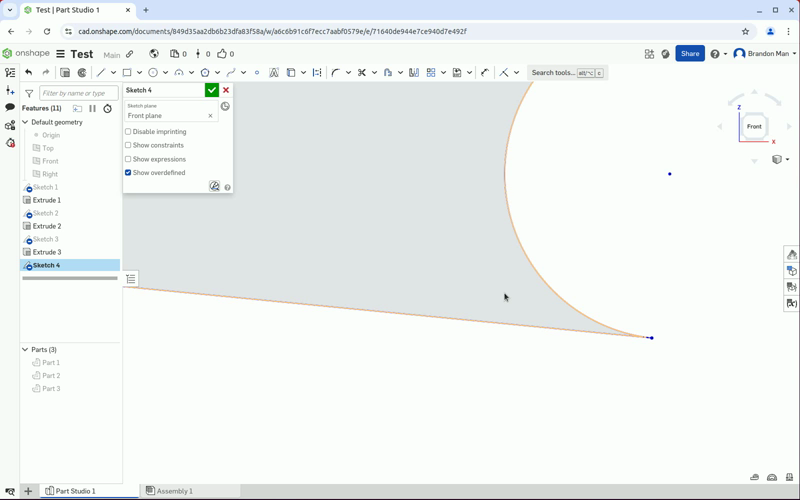
click(504, 292)
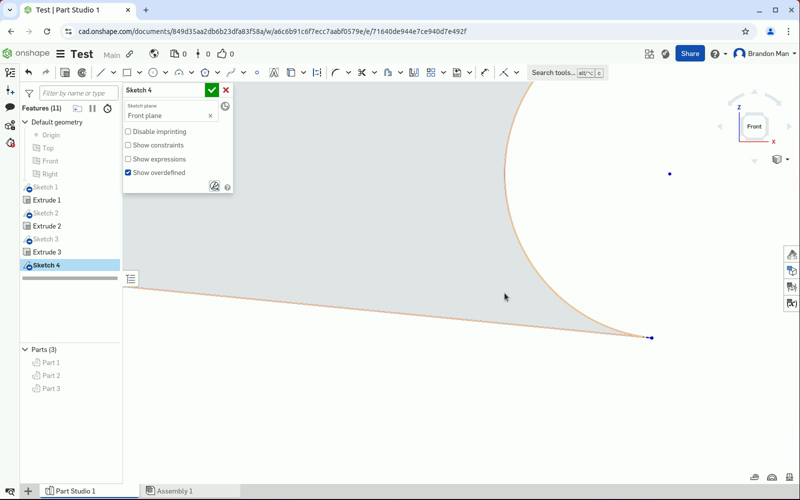
scroll(-6)
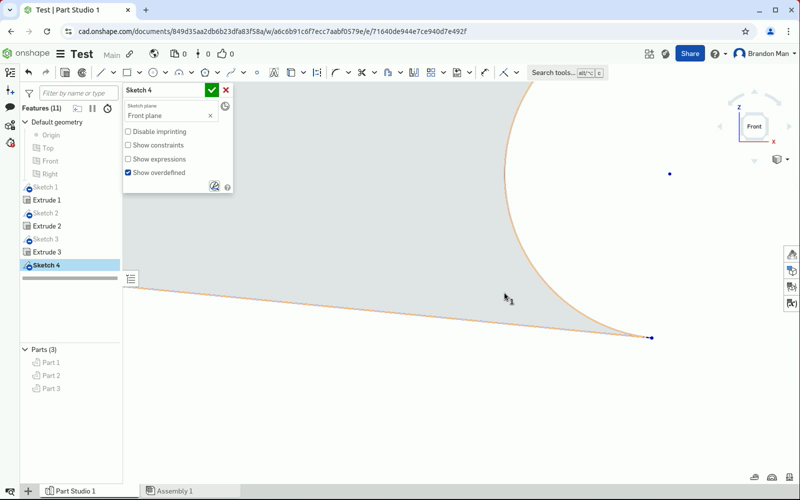
scroll(-6)
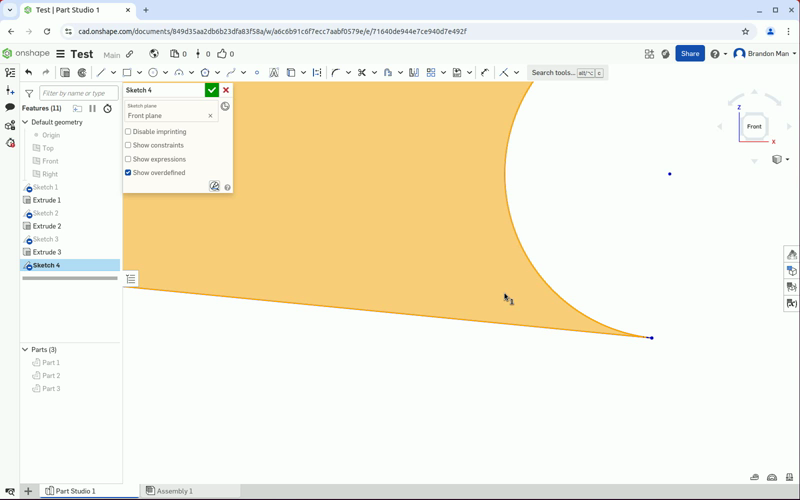
scroll(-6)
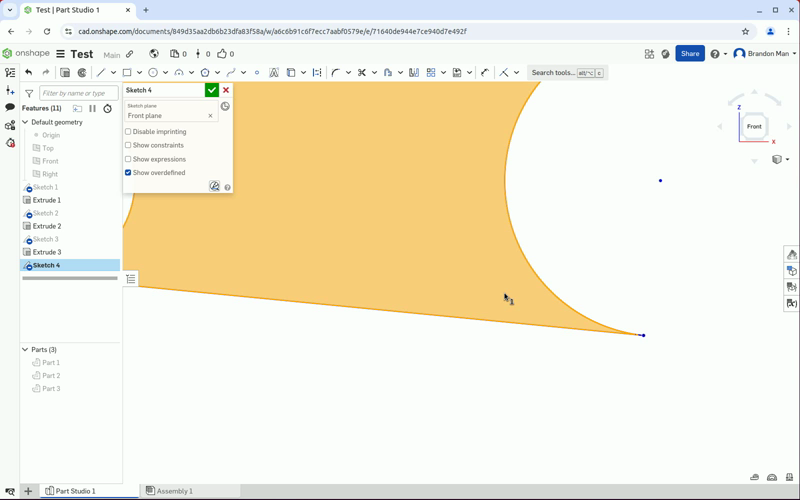
scroll(-6)
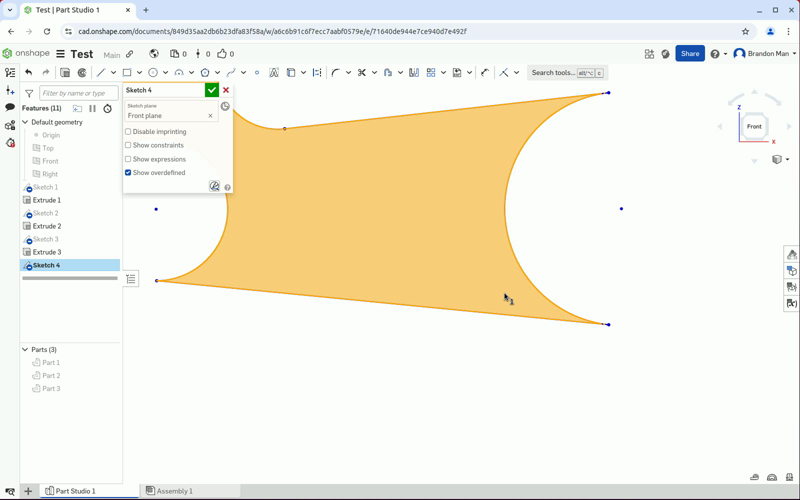
scroll(-6)
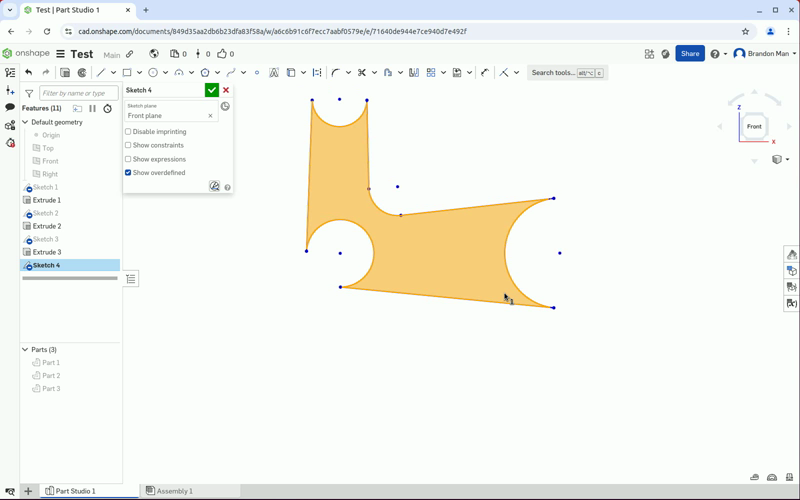
scroll(-6)
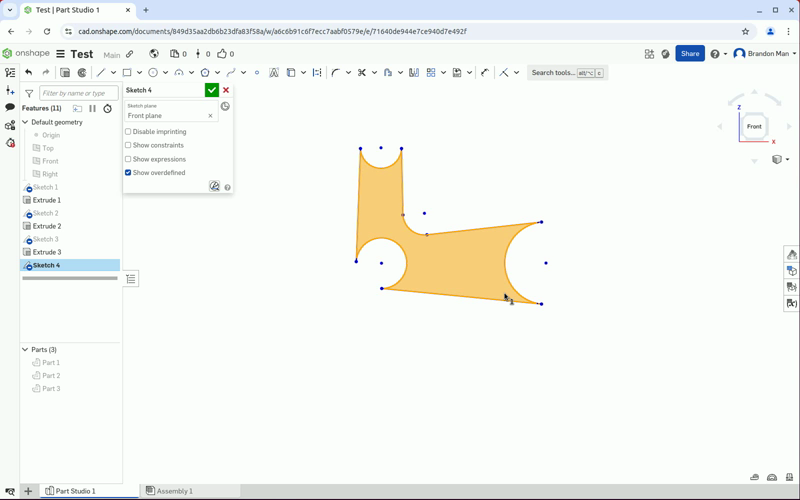
scroll(-6)
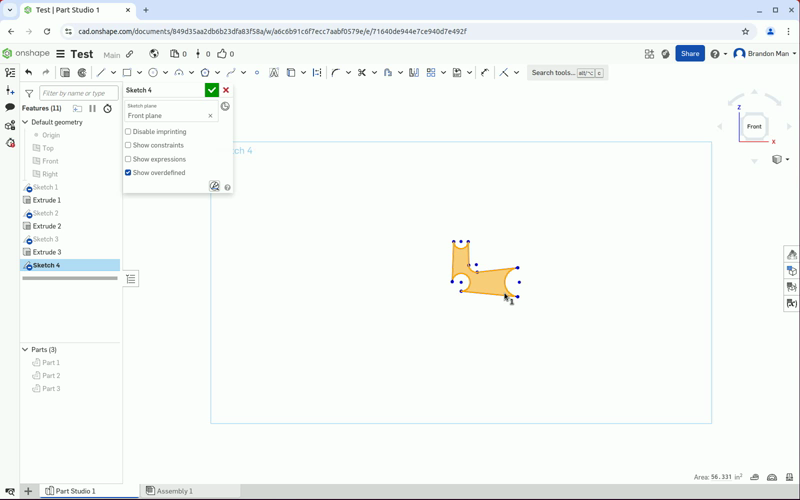
mouse_move(73, 352)
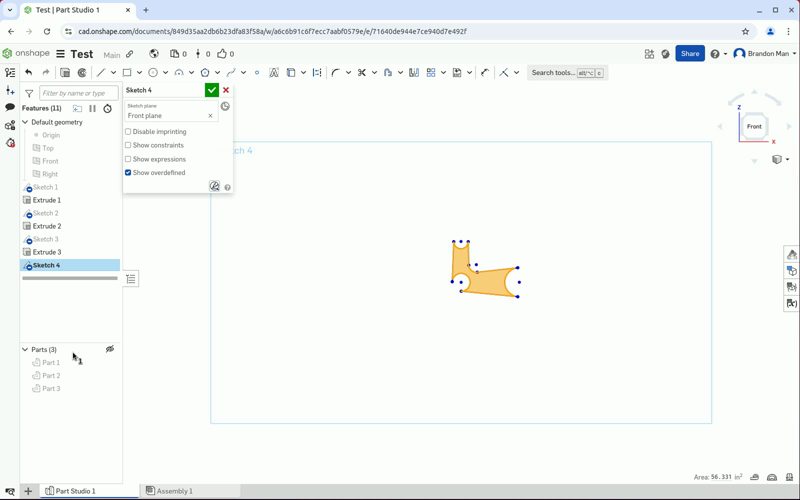
key(shift+y)
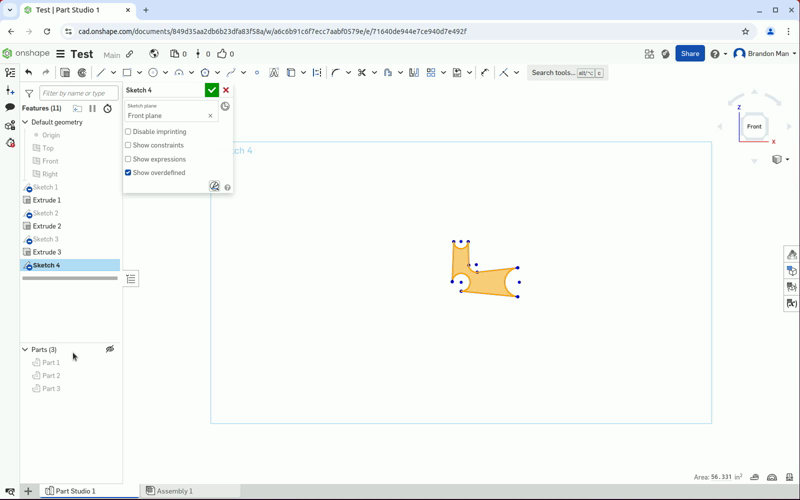
key(shift+e)
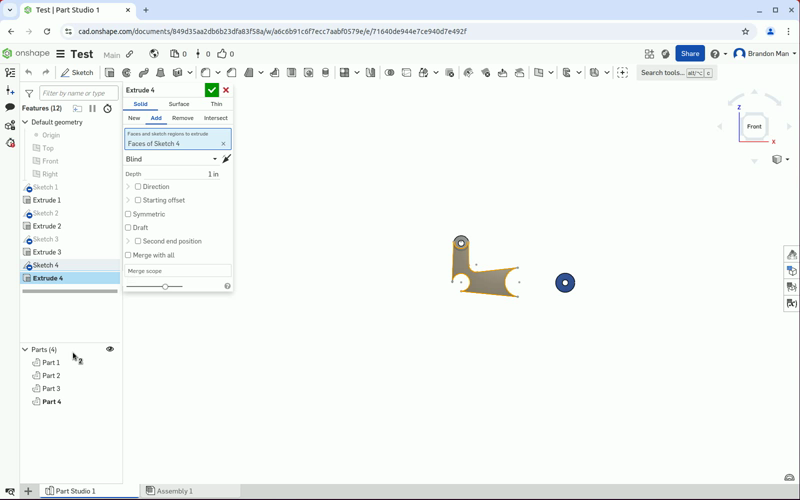
mouse_move(143, 106)
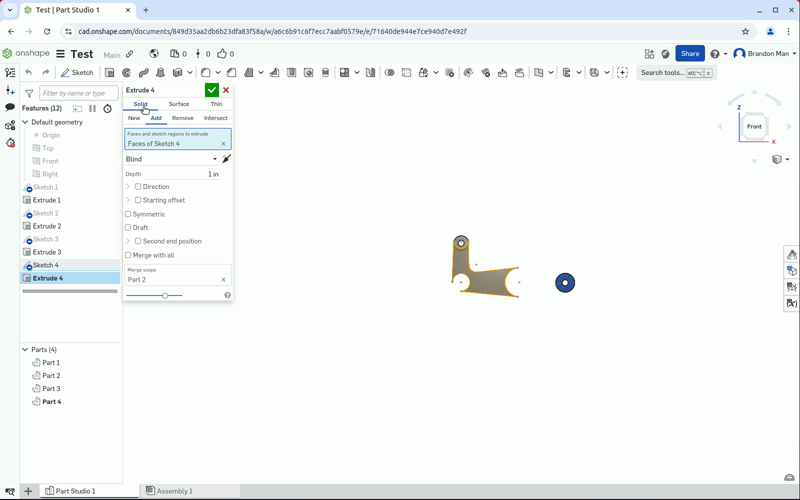
click(143, 106)
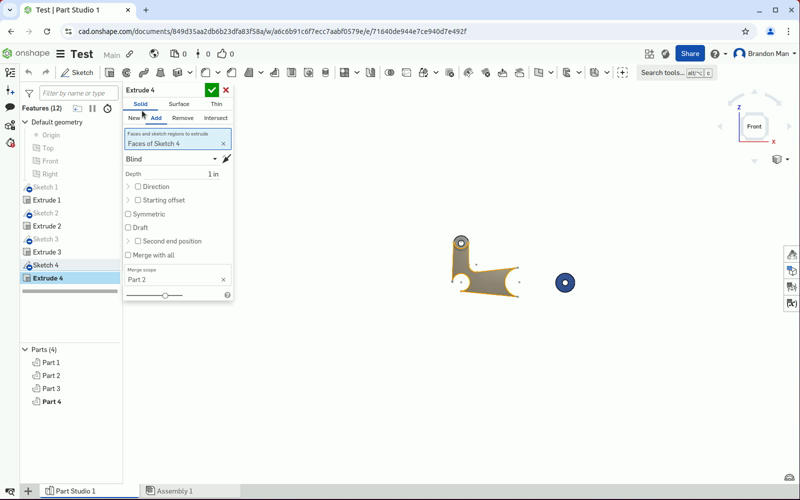
mouse_move(137, 120)
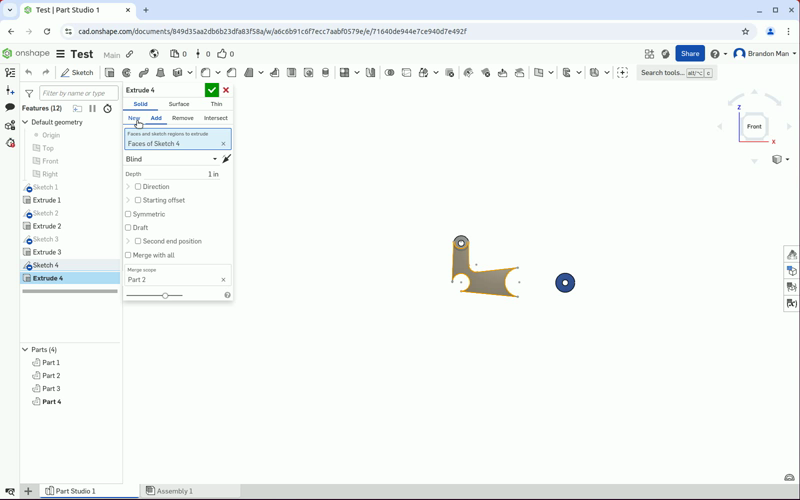
click(137, 120)
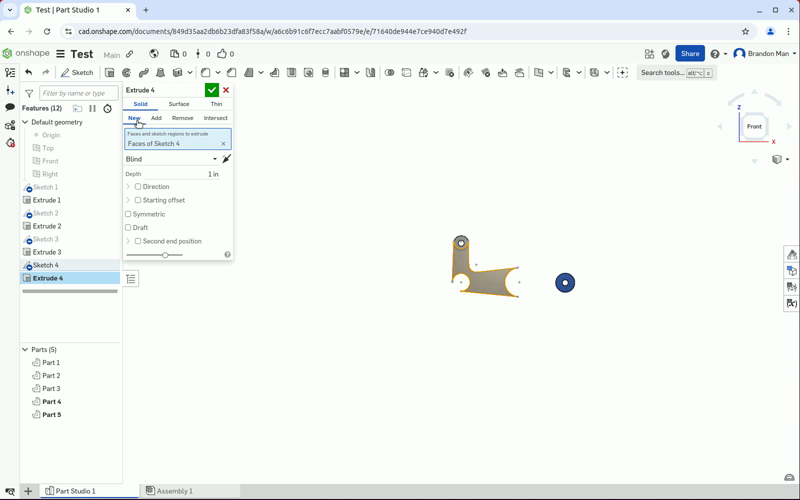
key(tab, 4)
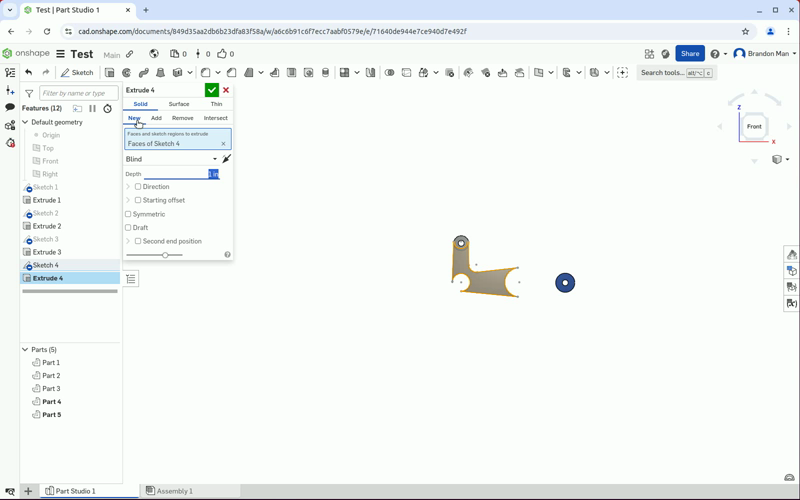
text(0.481)
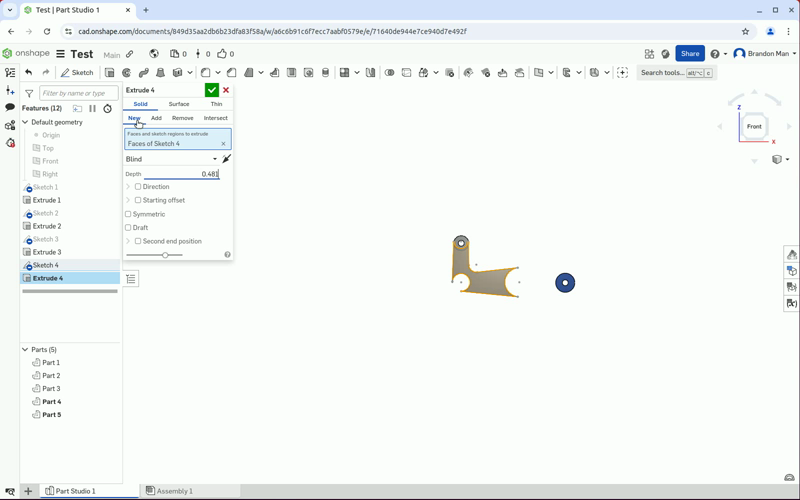
key(enter)
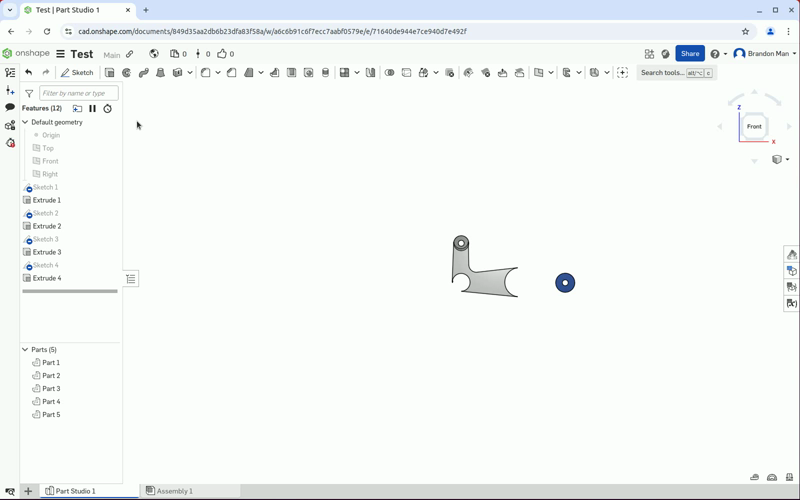
key(shift+h)
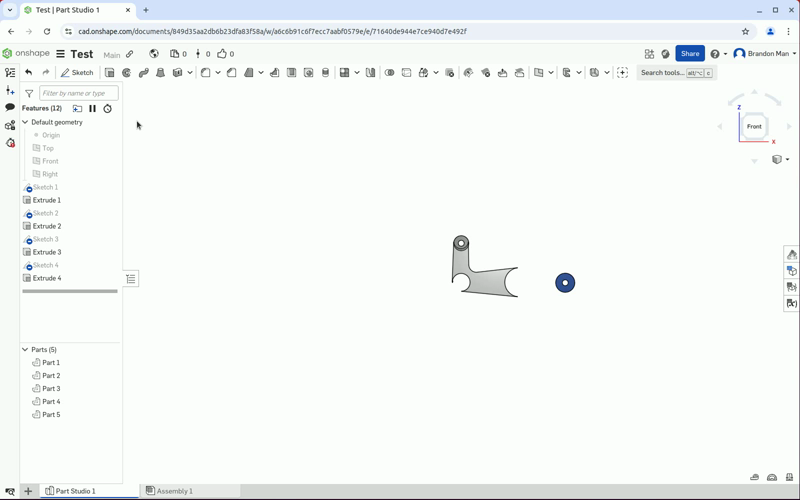
key(shift+h)
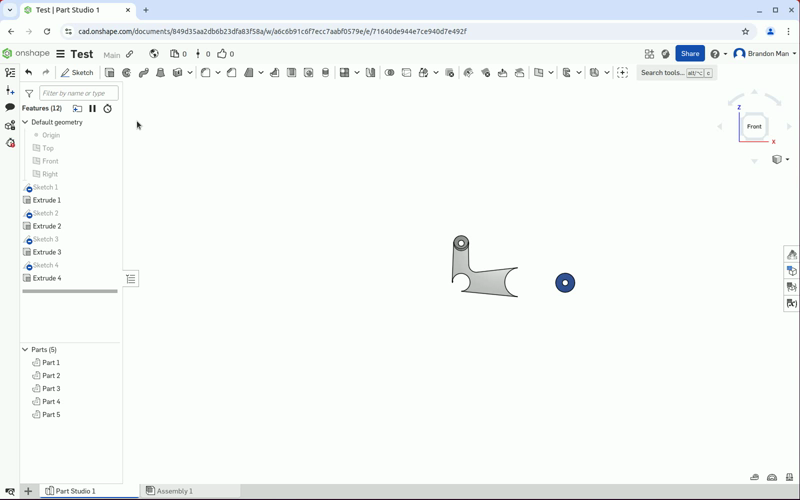
mouse_move(73, 189)
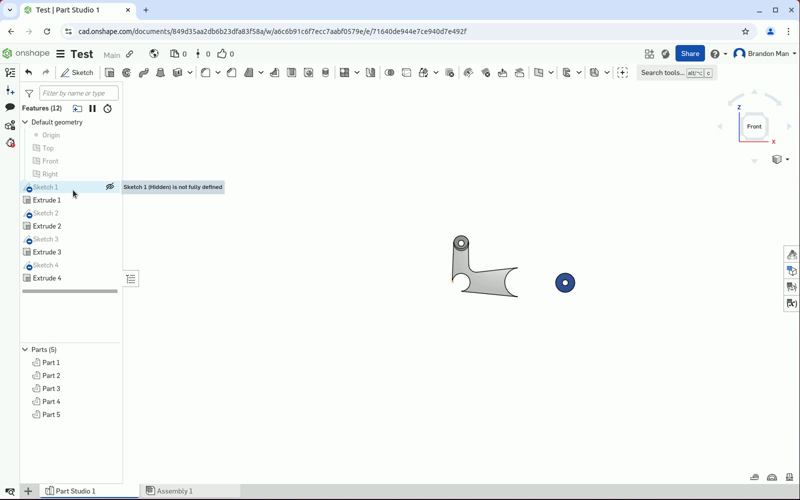
click(73, 189)
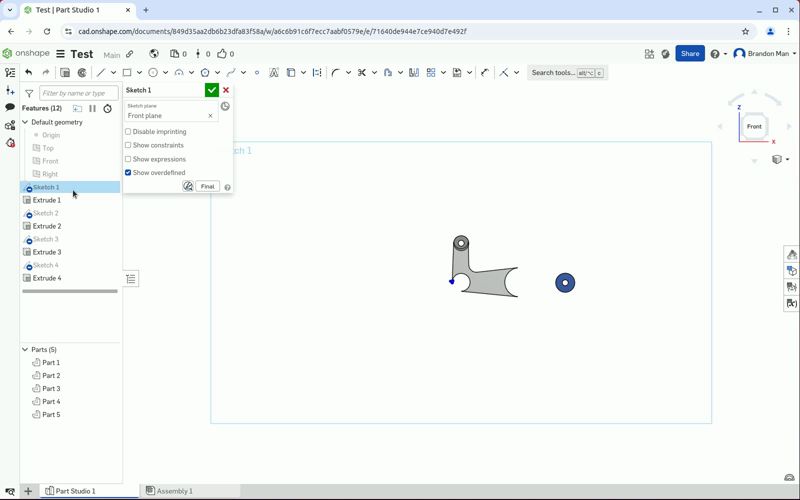
mouse_move(229, 92)
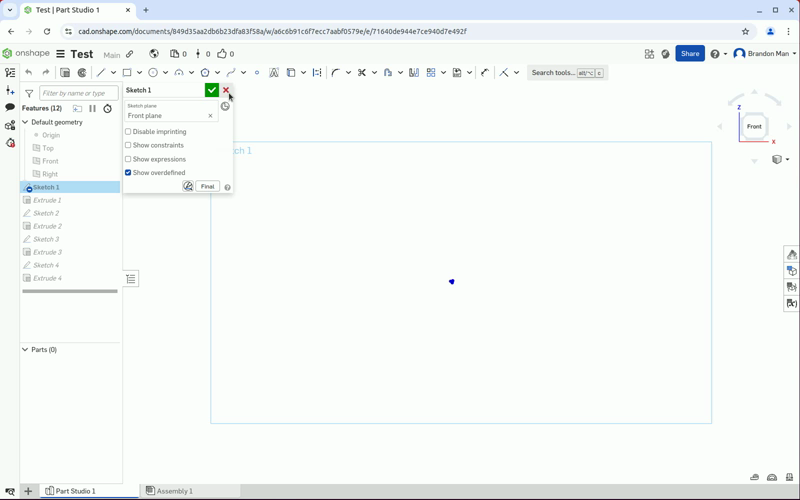
click(229, 92)
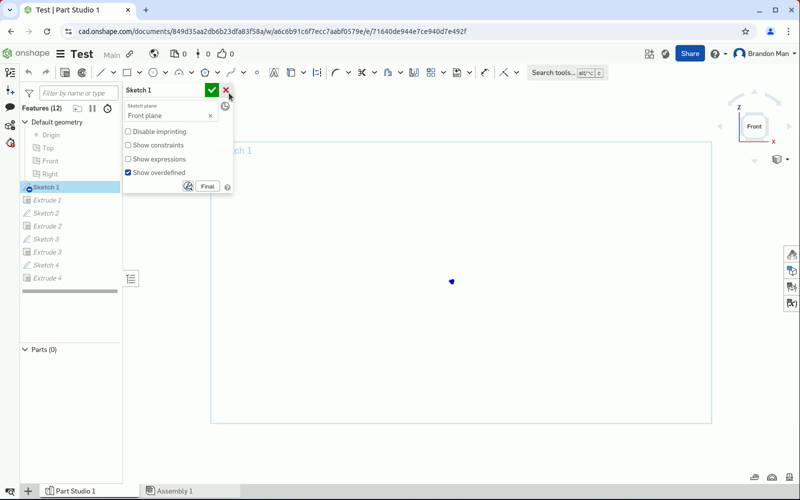
key(shift+s)
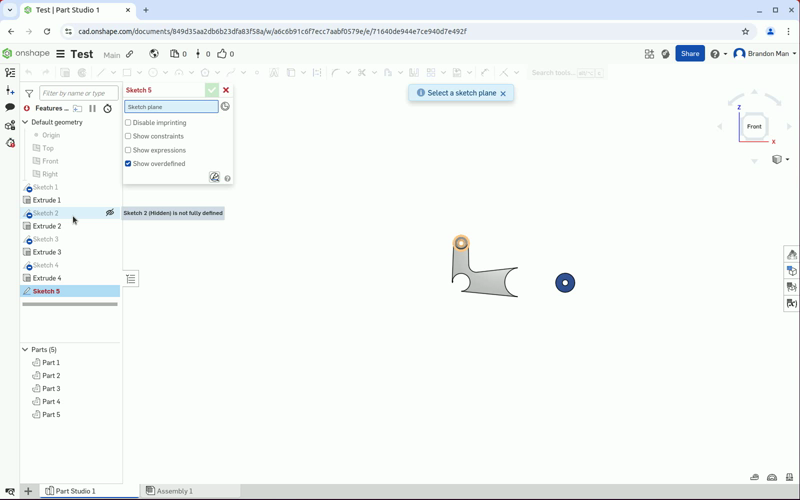
scroll(3)
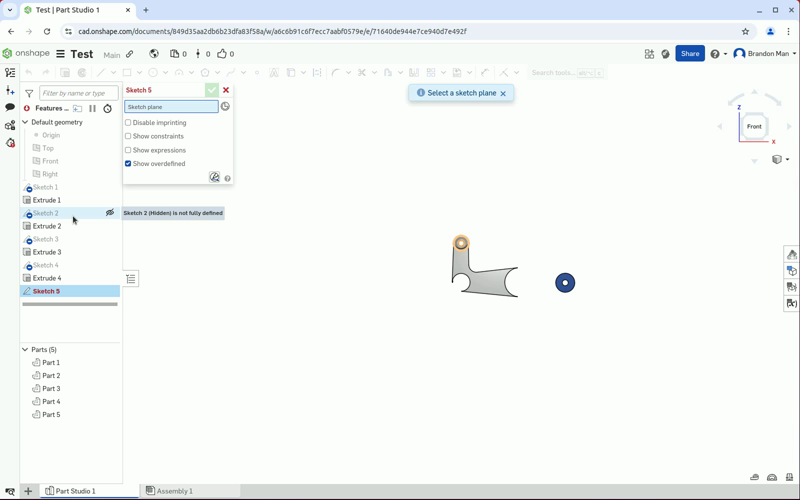
mouse_move(73, 163)
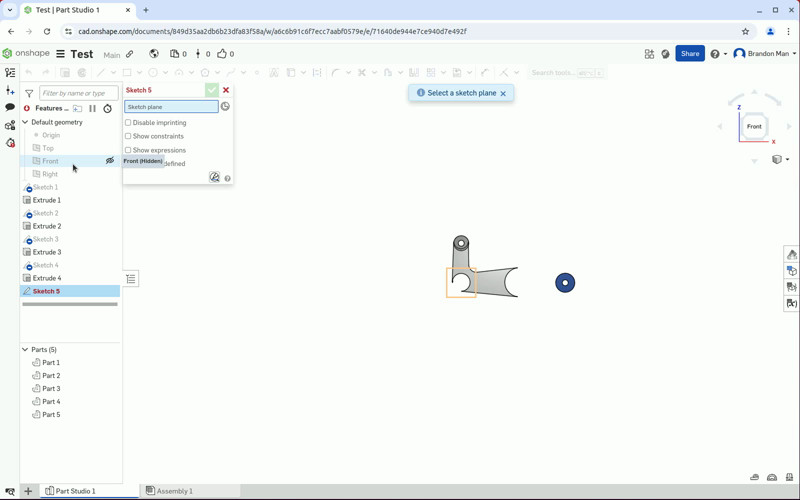
click(73, 163)
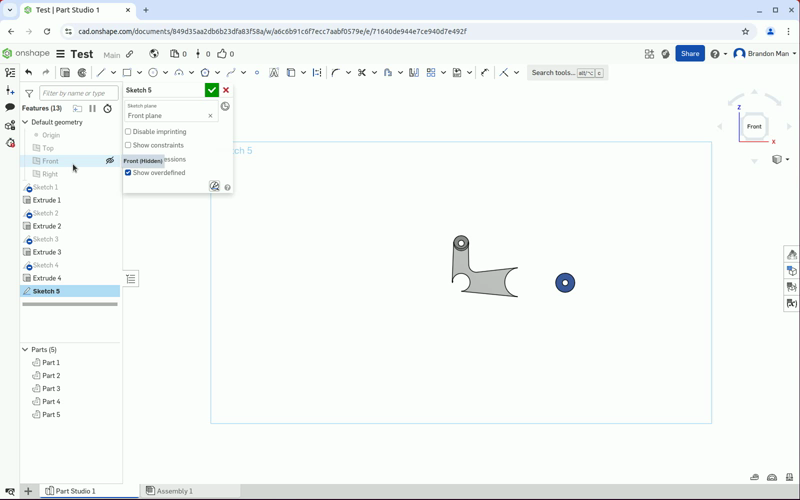
mouse_move(73, 352)
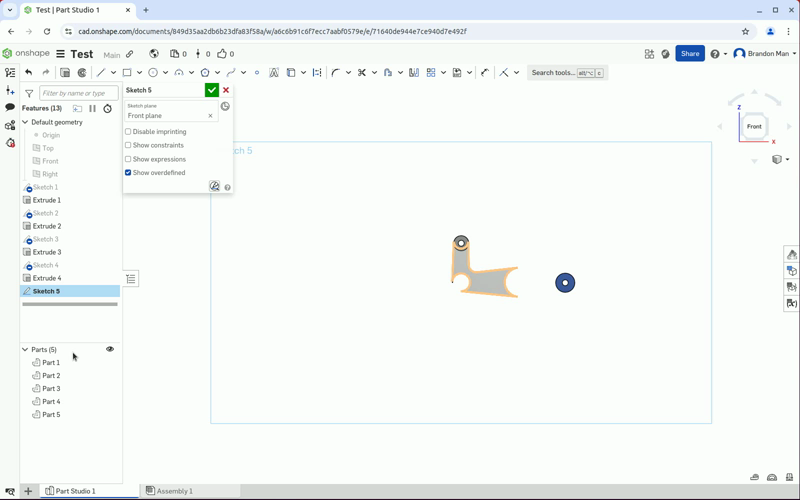
key(y)
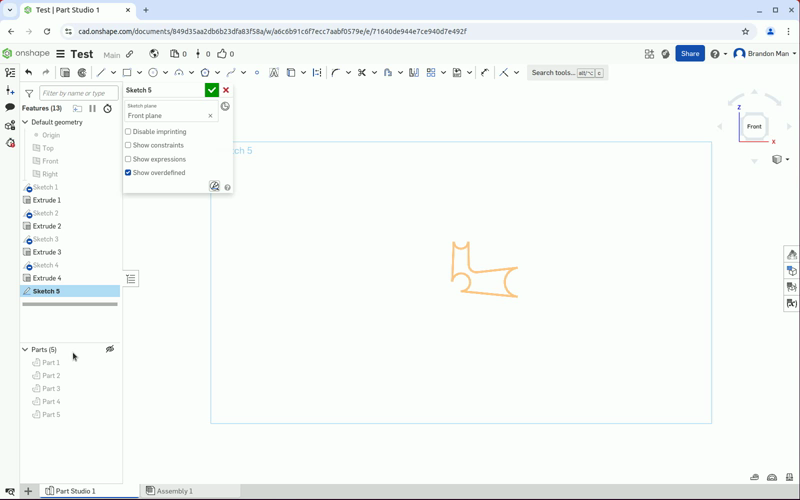
key(a)
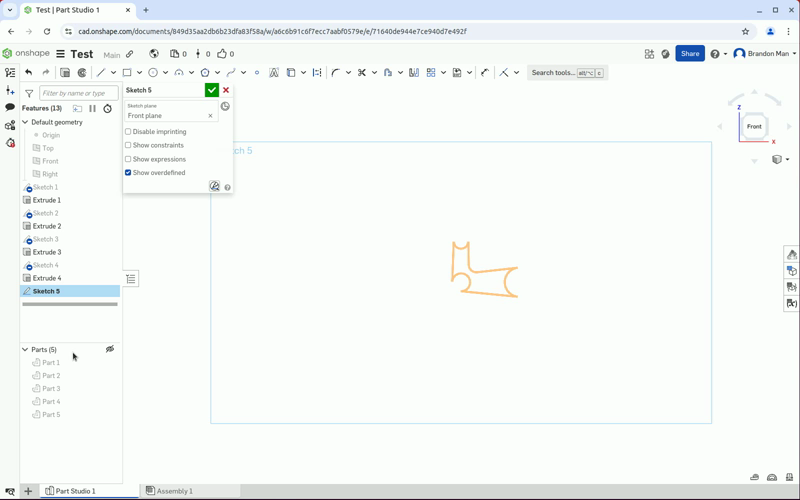
key_down(shift)
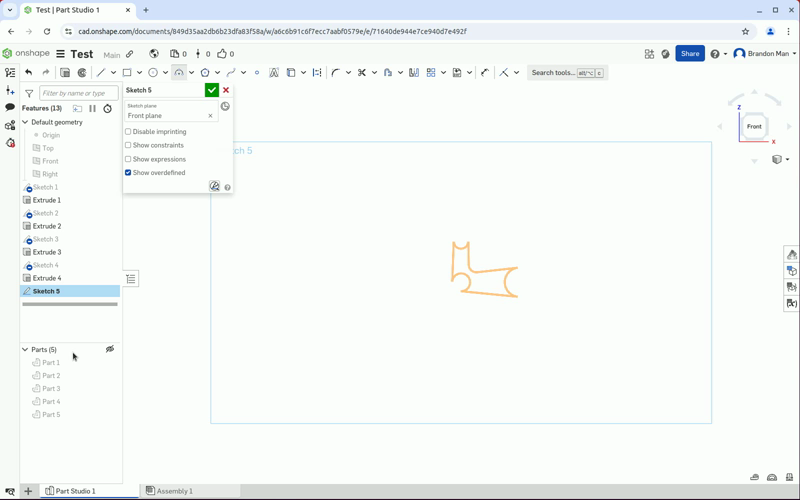
mouse_move(452, 282)
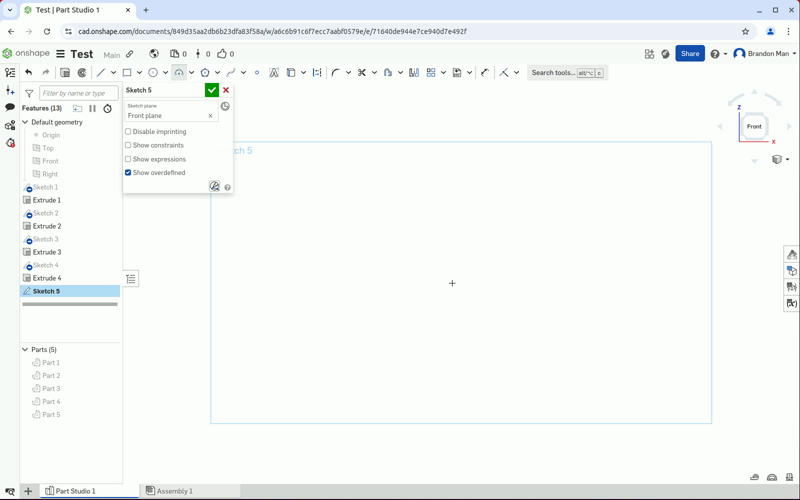
click(452, 282)
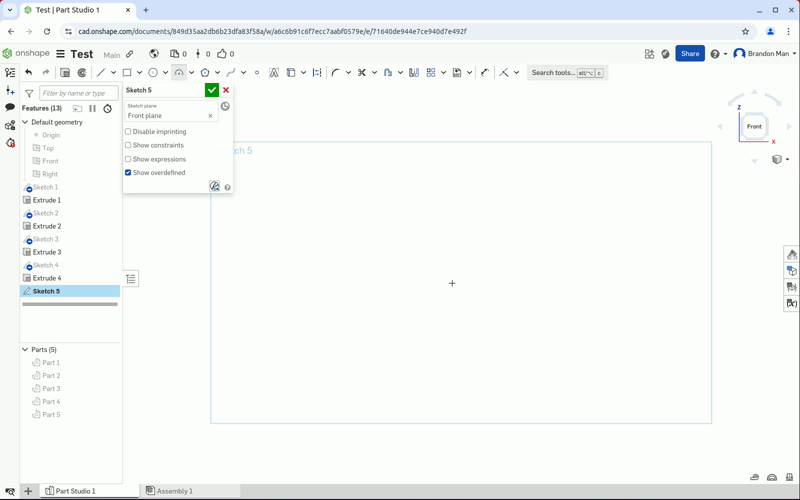
key_up(shift)
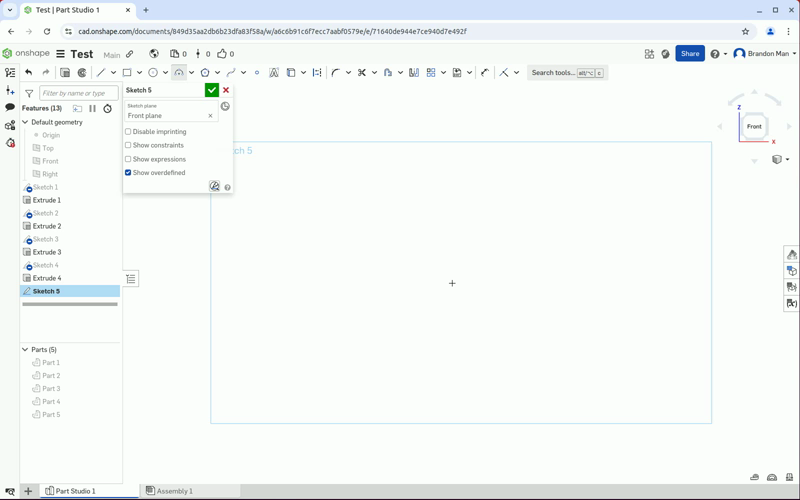
key_down(shift)
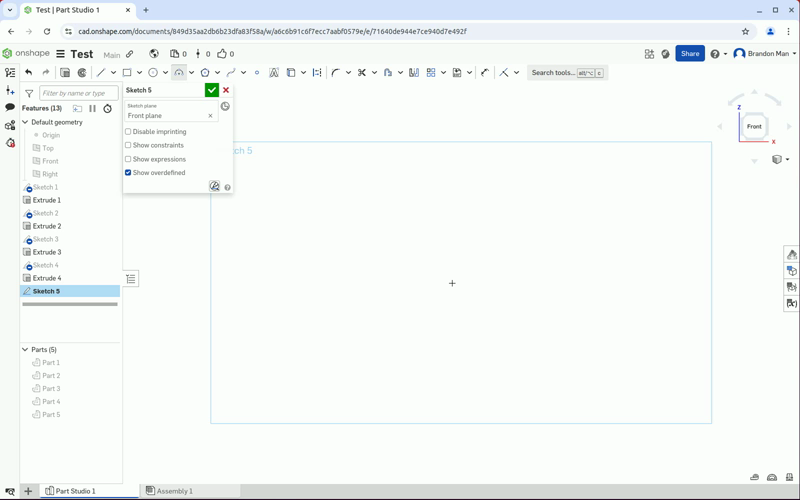
mouse_move(452, 282)
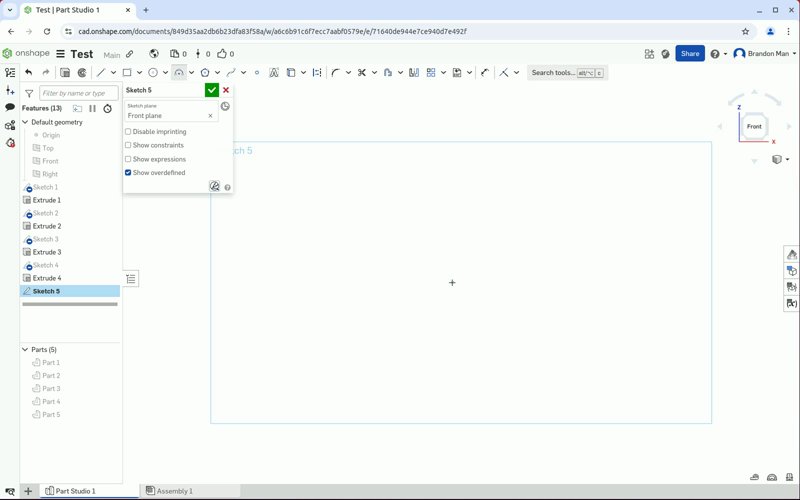
scroll(6)
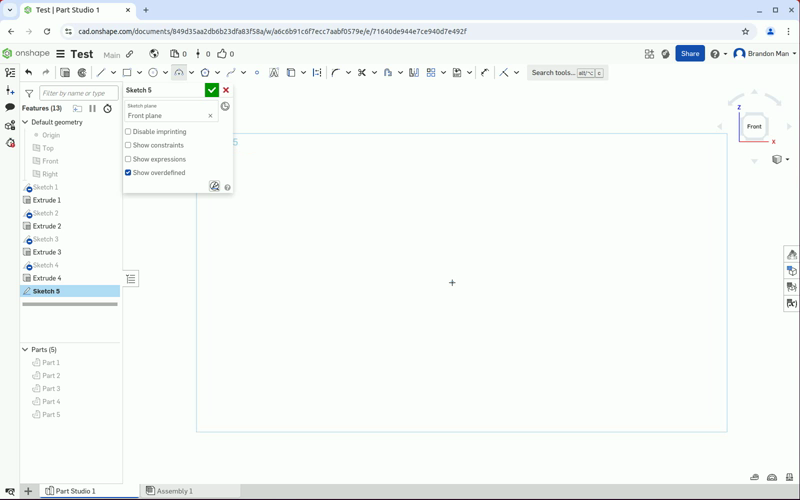
scroll(6)
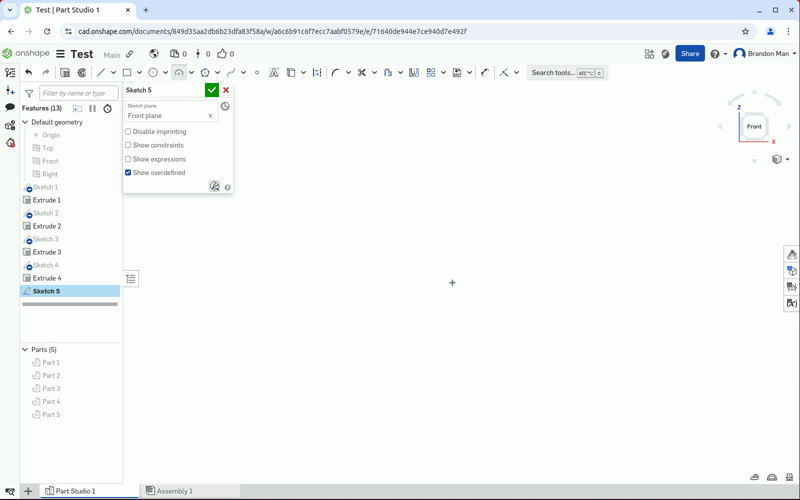
scroll(6)
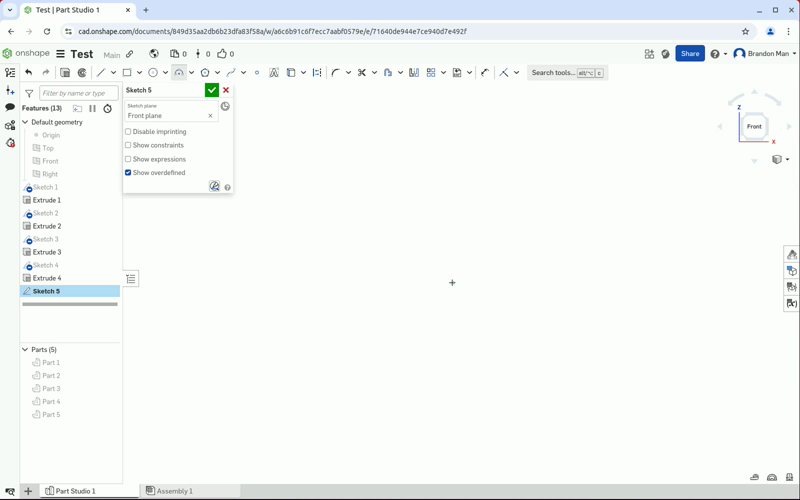
scroll(6)
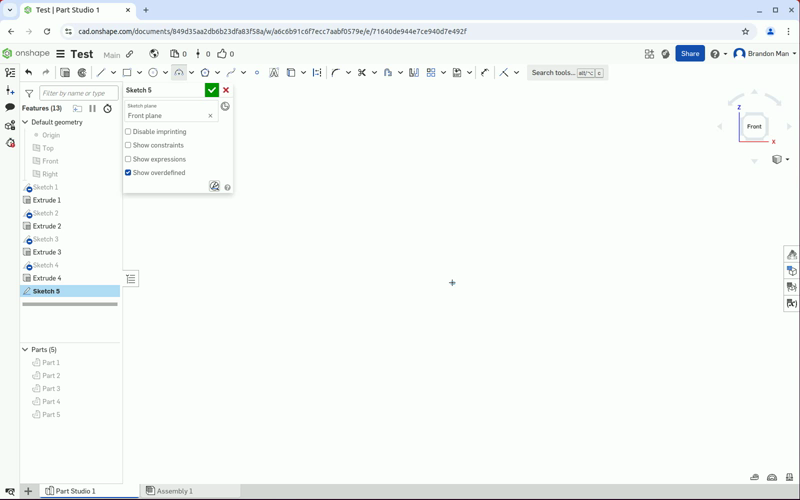
scroll(6)
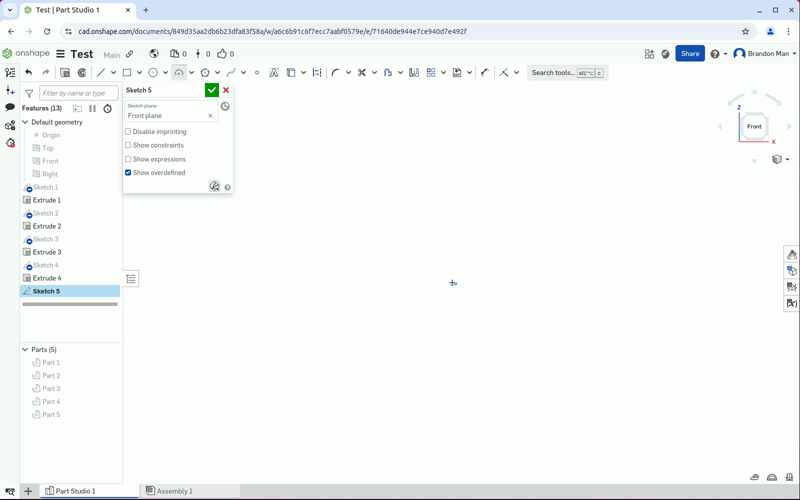
scroll(6)
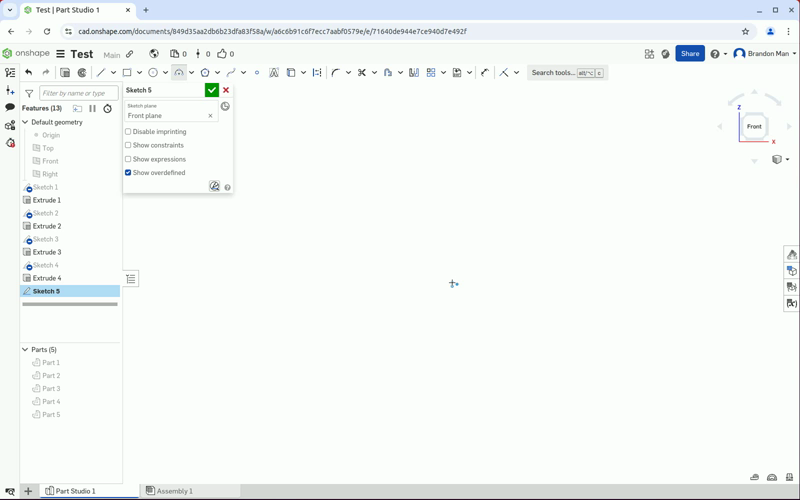
scroll(6)
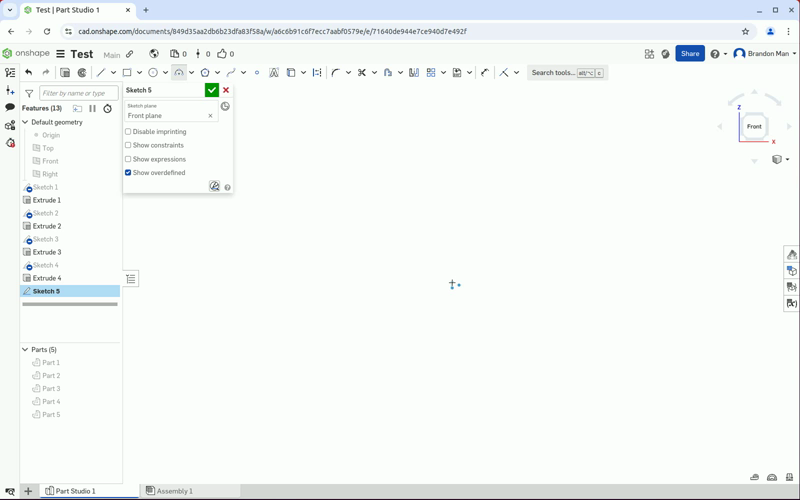
click(452, 282)
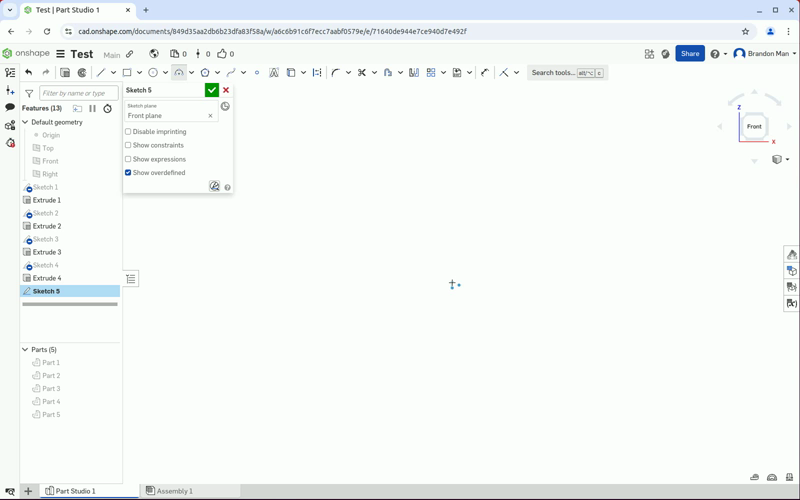
scroll(-6)
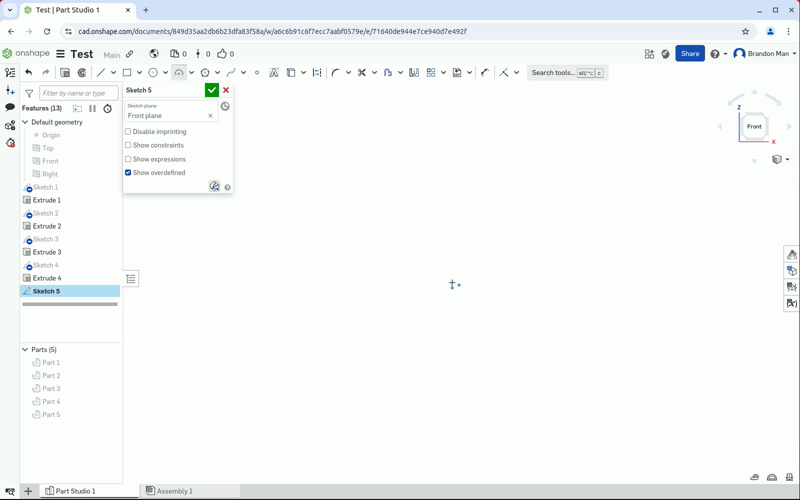
scroll(-6)
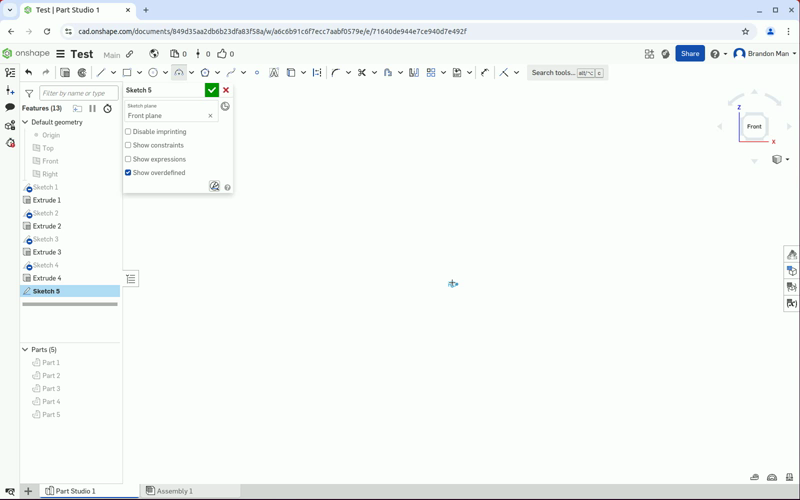
scroll(-6)
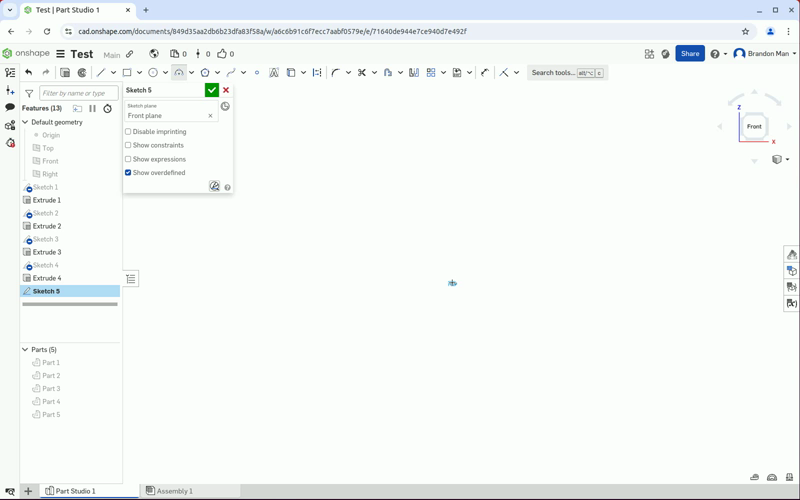
scroll(-6)
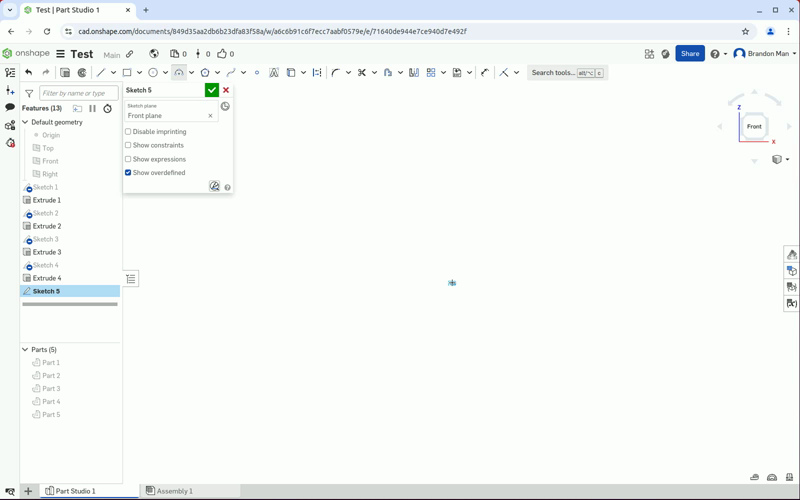
scroll(-6)
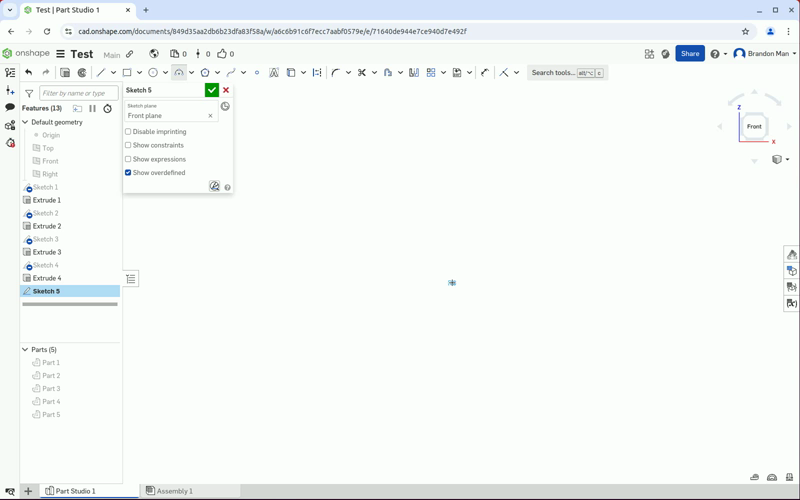
scroll(-6)
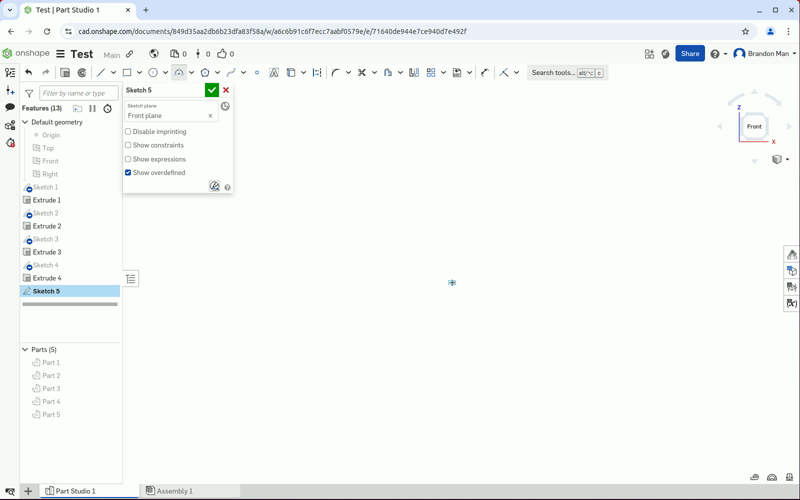
scroll(-6)
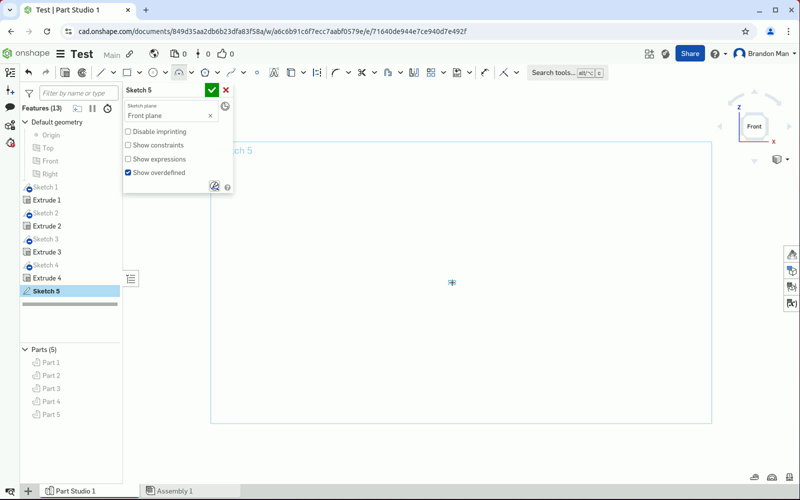
mouse_move(468, 282)
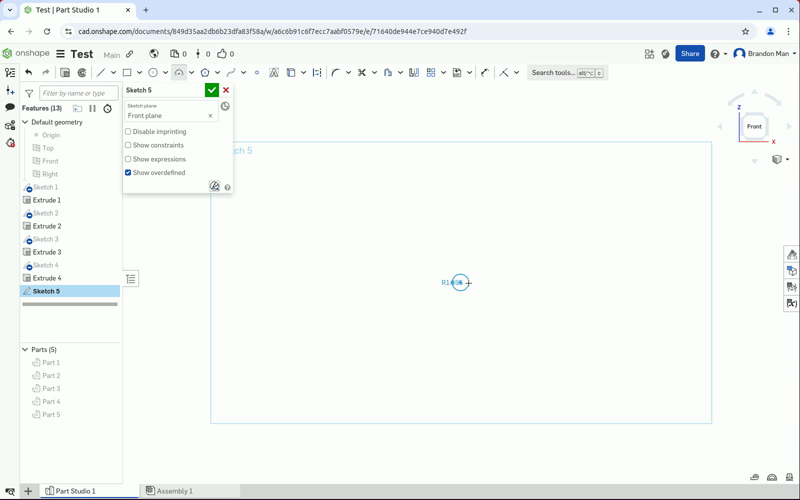
scroll(6)
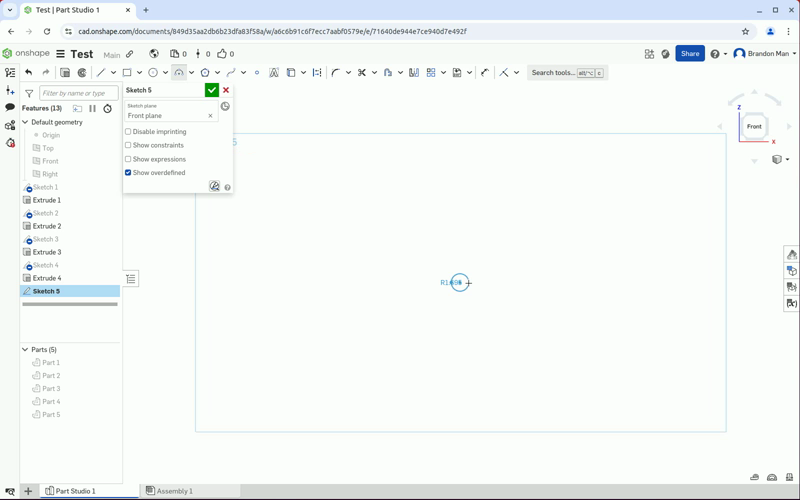
scroll(6)
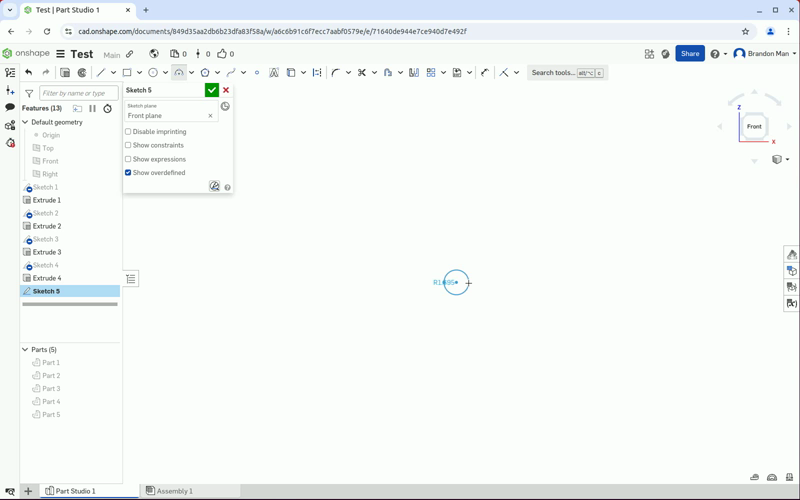
scroll(6)
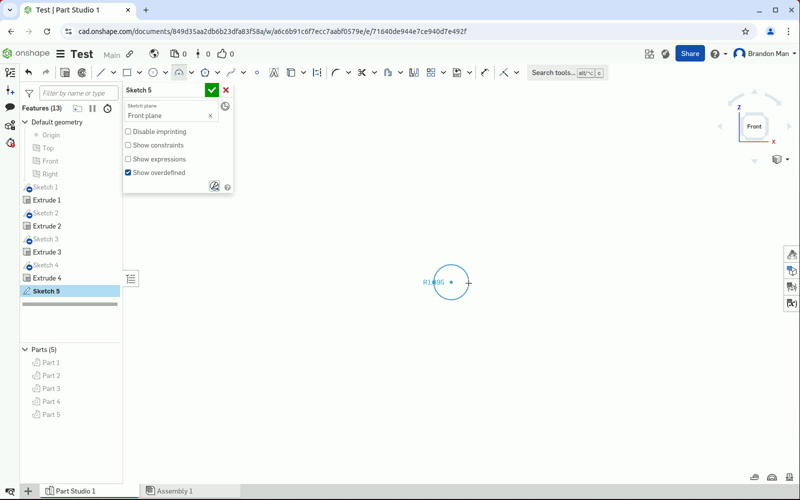
scroll(6)
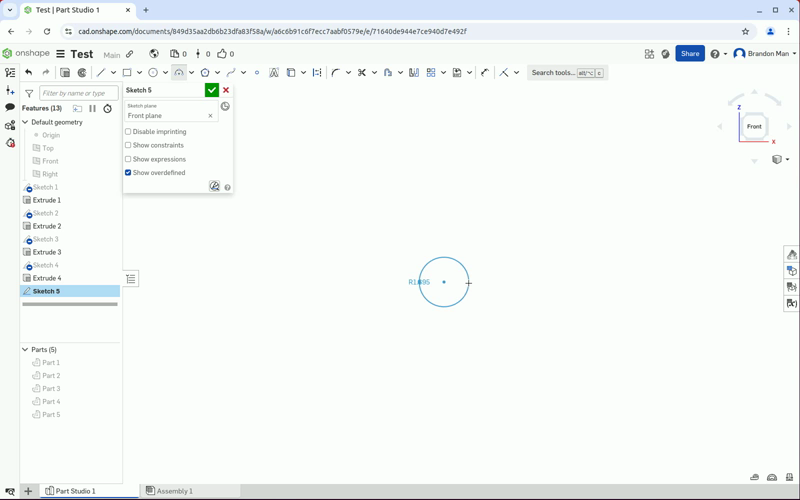
scroll(6)
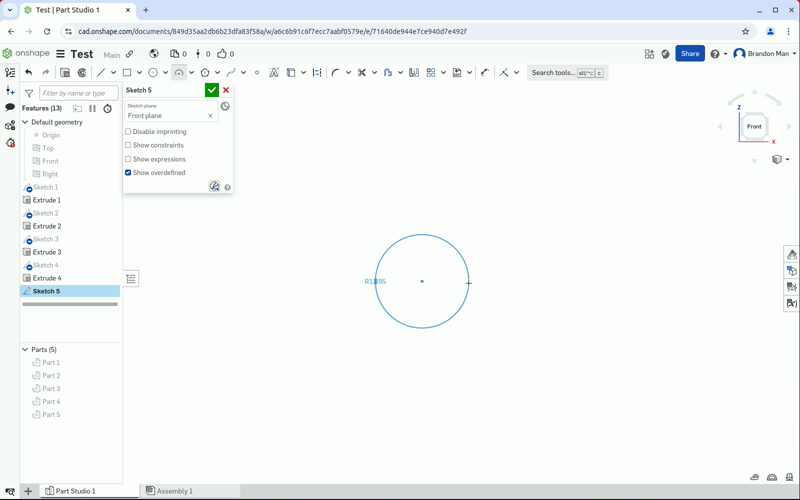
scroll(6)
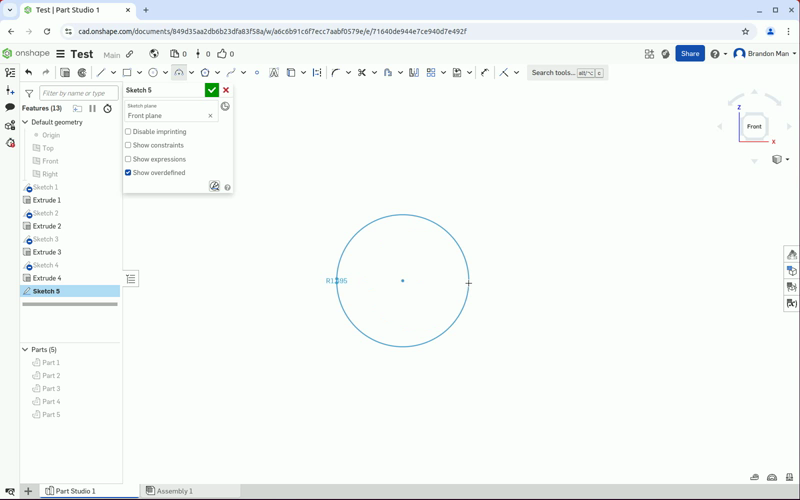
scroll(6)
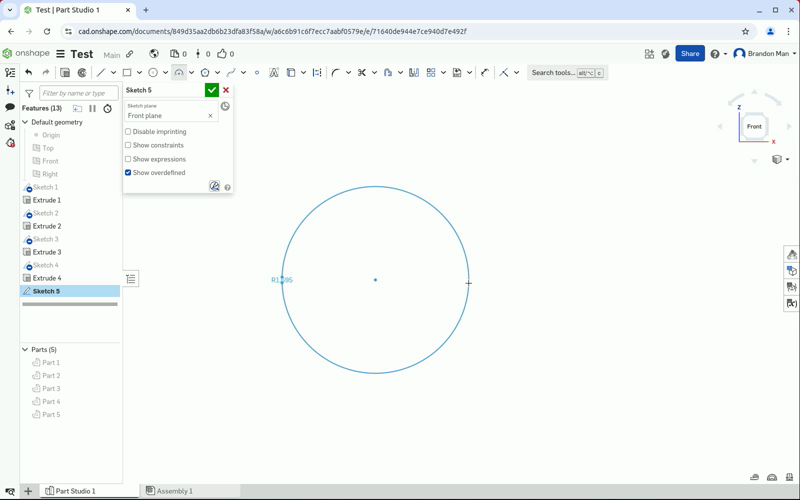
click(468, 282)
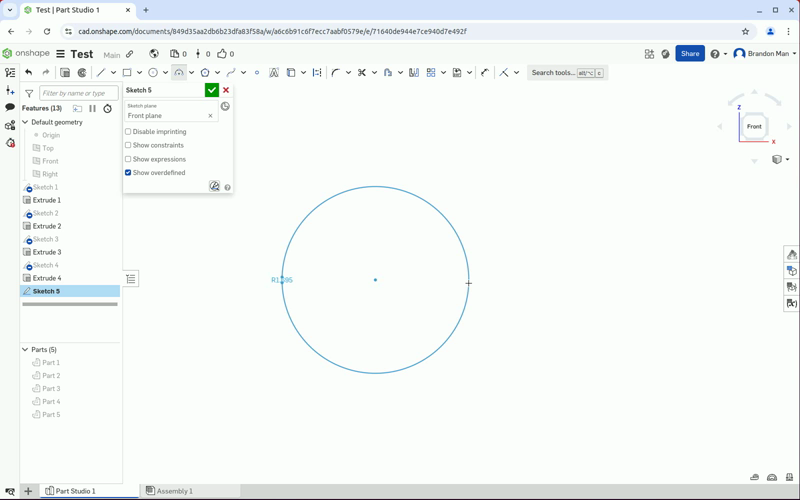
scroll(-6)
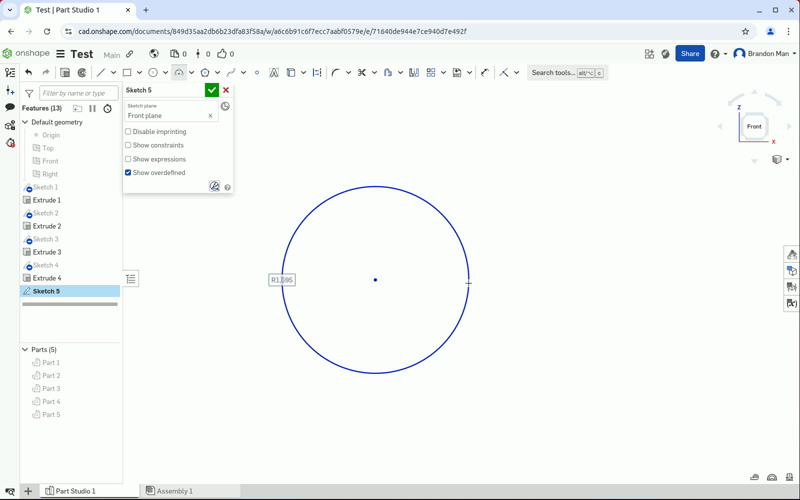
scroll(-6)
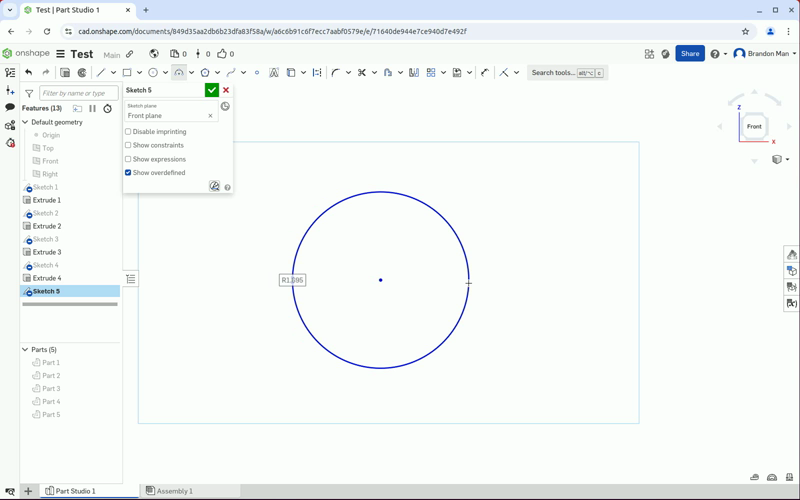
scroll(-6)
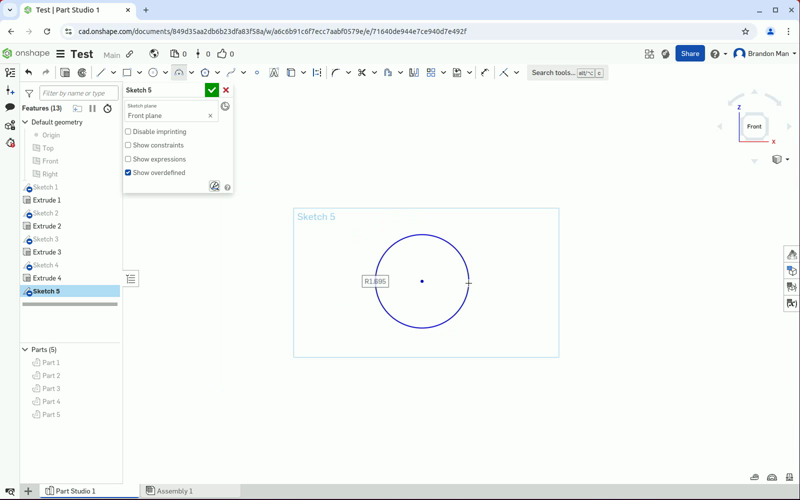
scroll(-6)
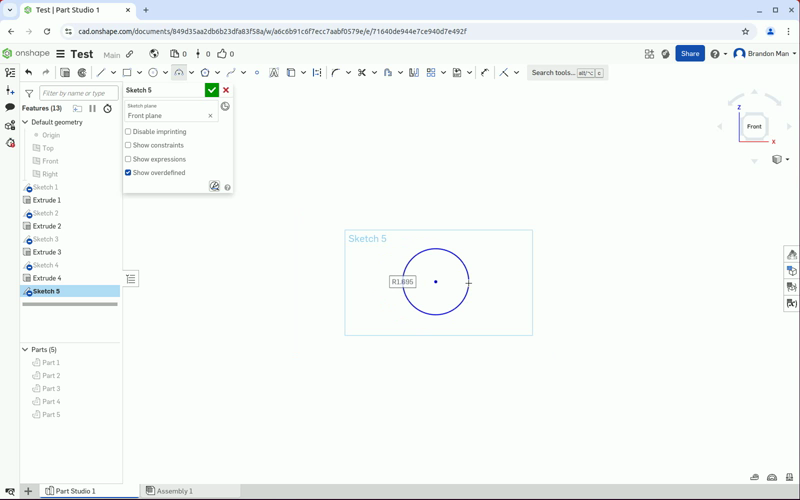
scroll(-6)
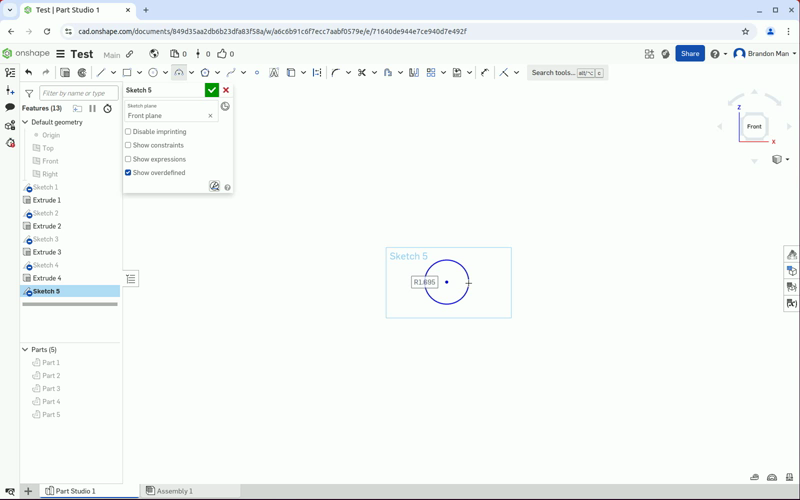
scroll(-6)
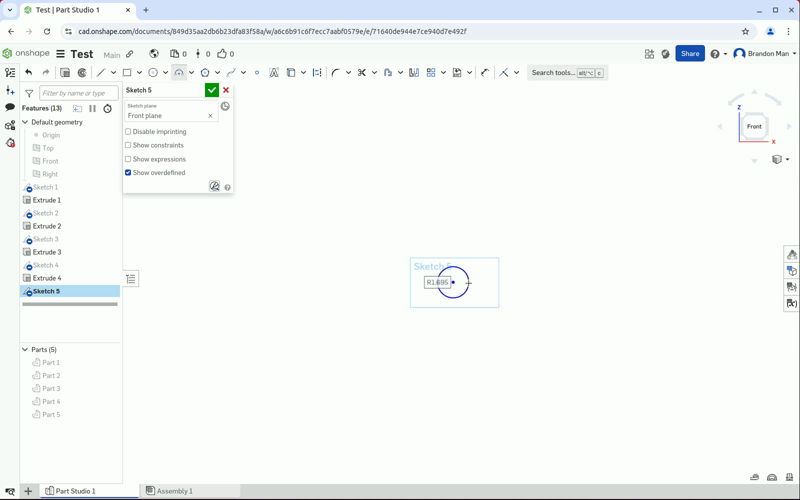
scroll(-6)
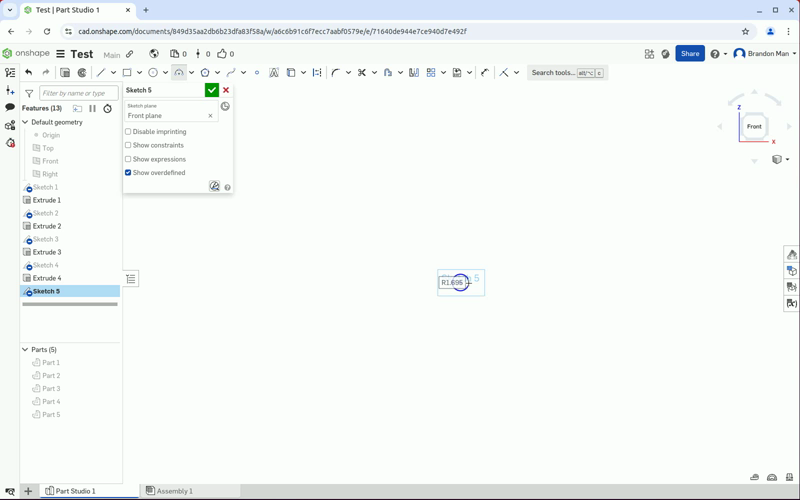
key_up(shift)
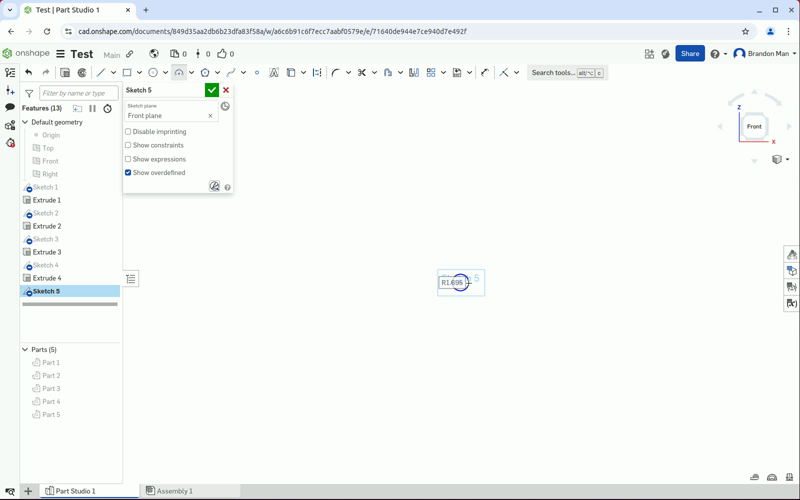
key(esc)
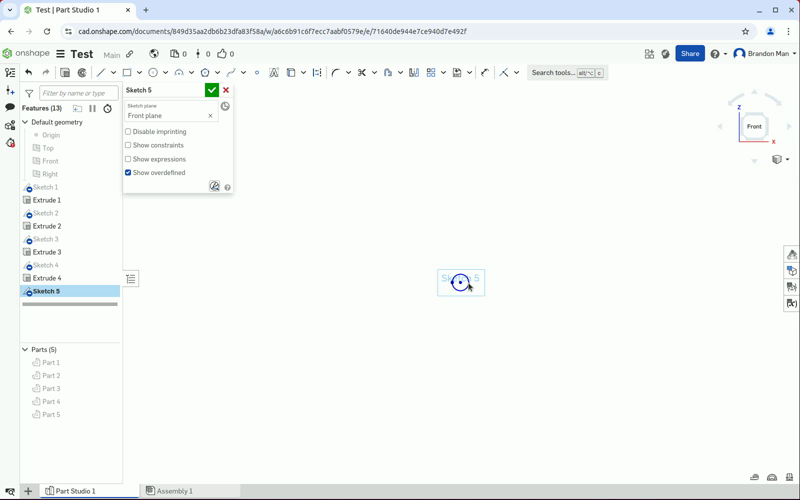
key(l)
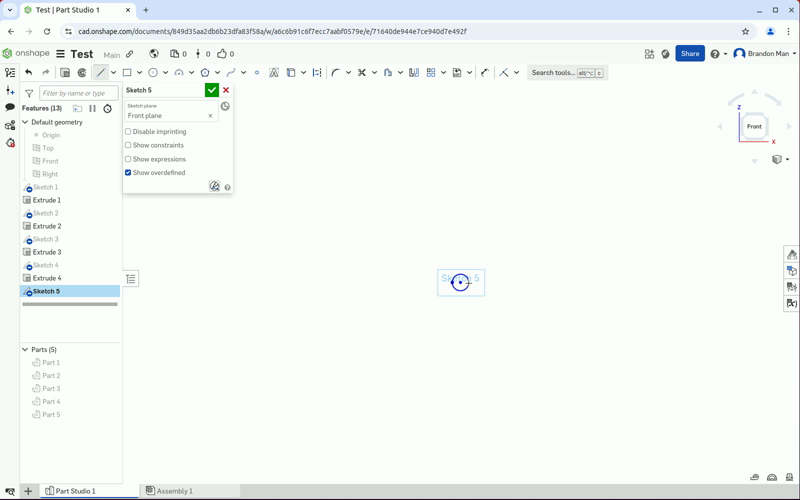
mouse_move(452, 282)
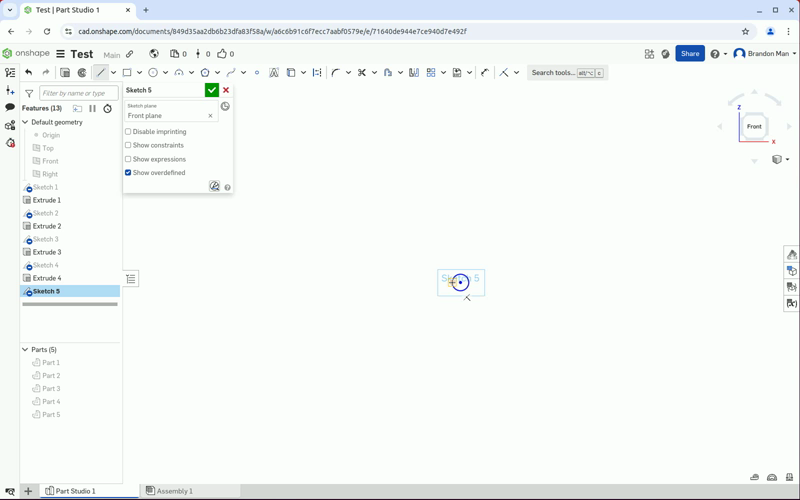
scroll(6)
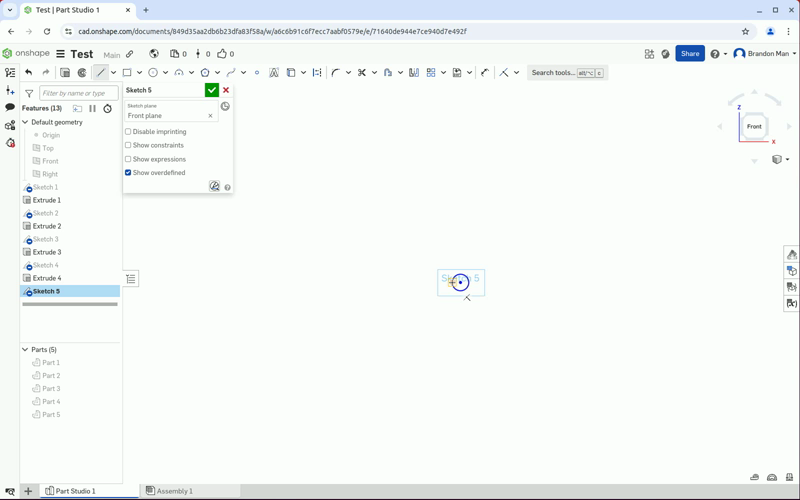
scroll(6)
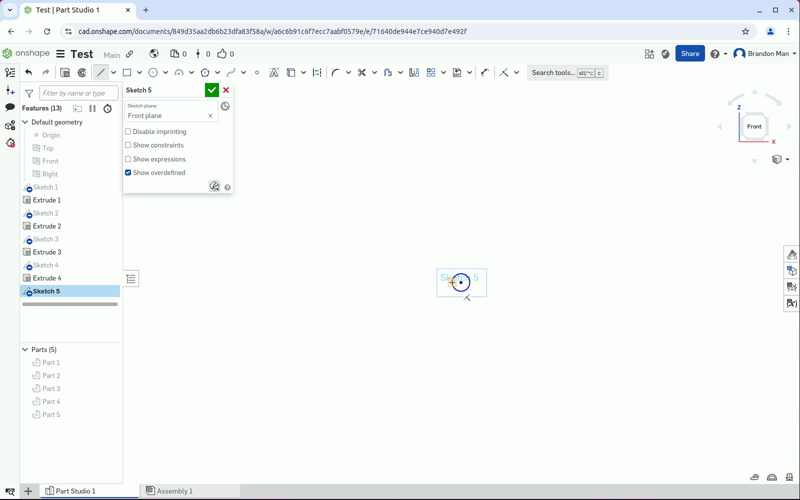
scroll(6)
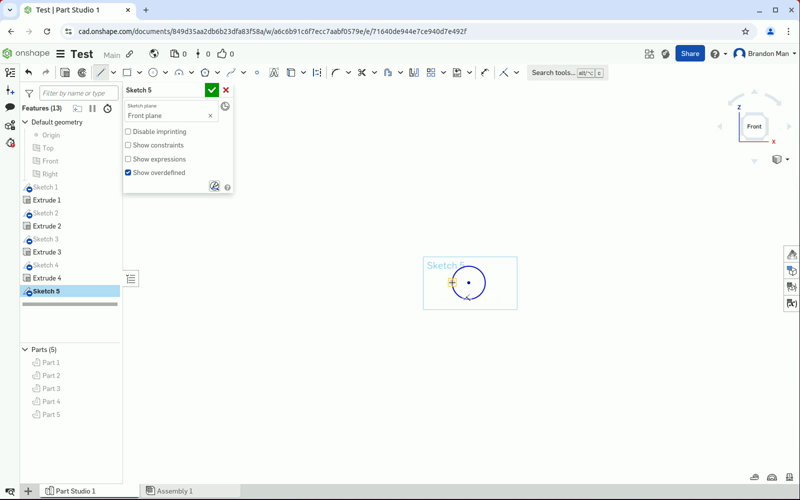
scroll(6)
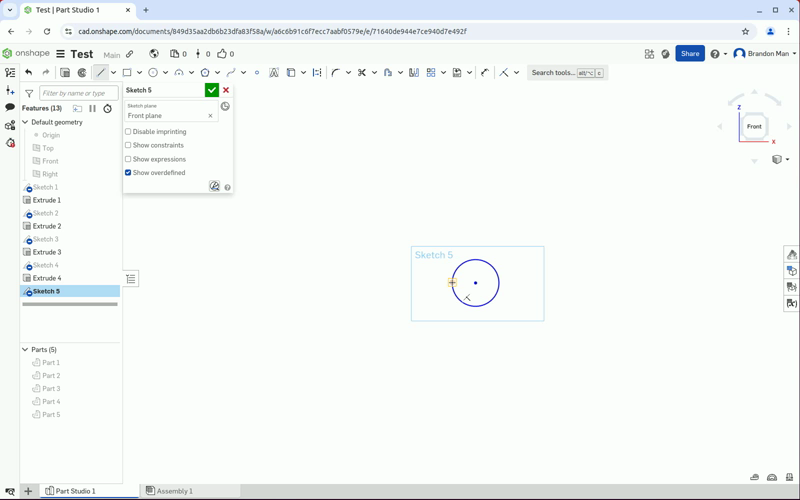
scroll(6)
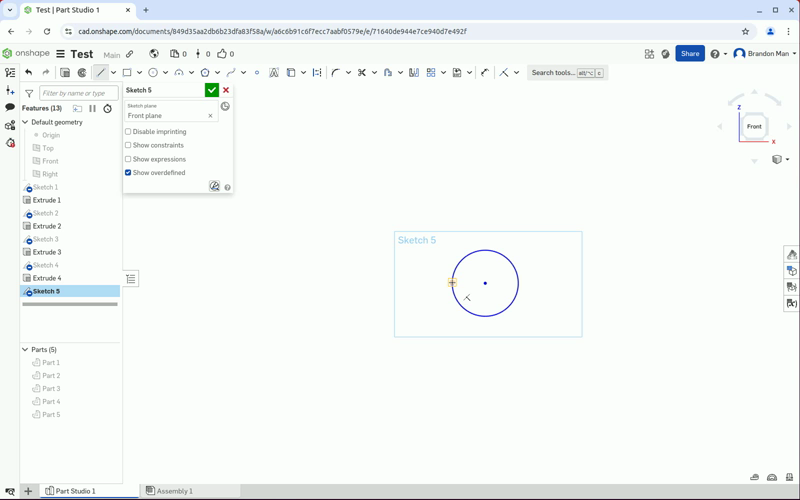
scroll(6)
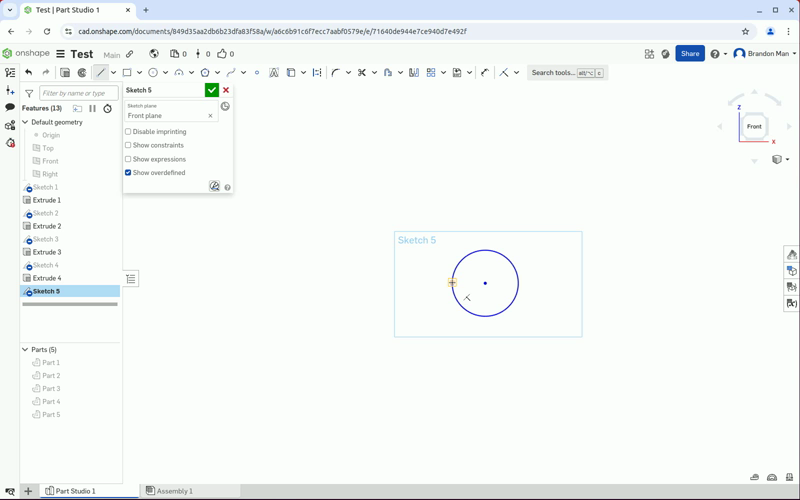
scroll(6)
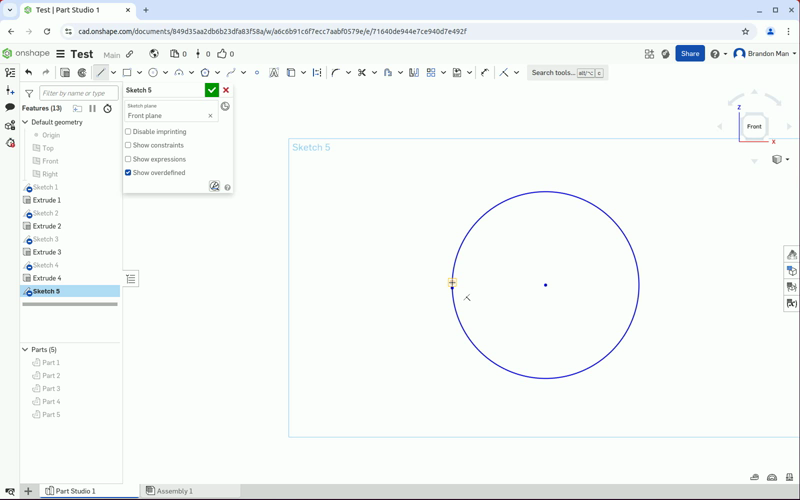
click(452, 282)
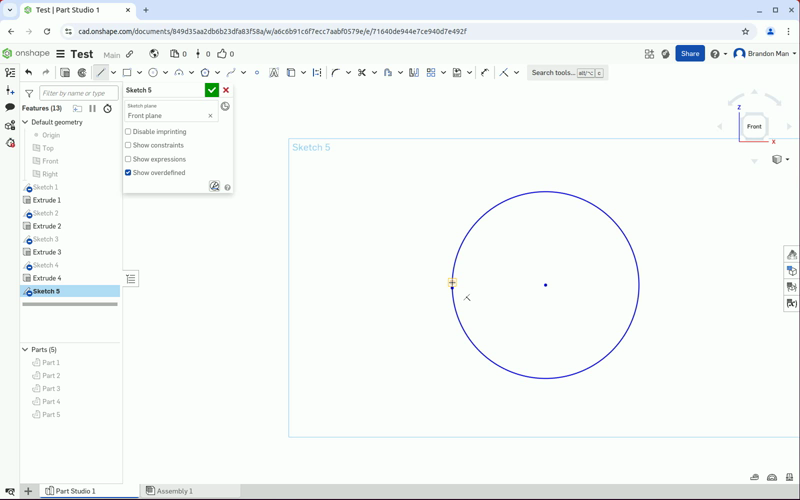
scroll(-6)
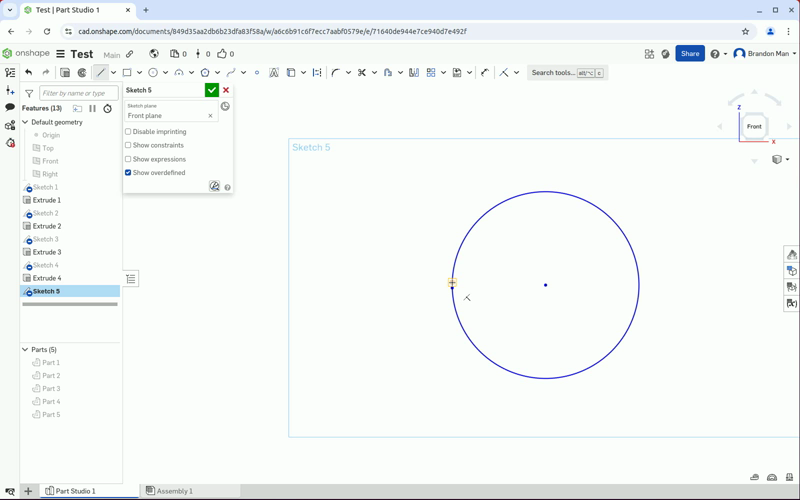
scroll(-6)
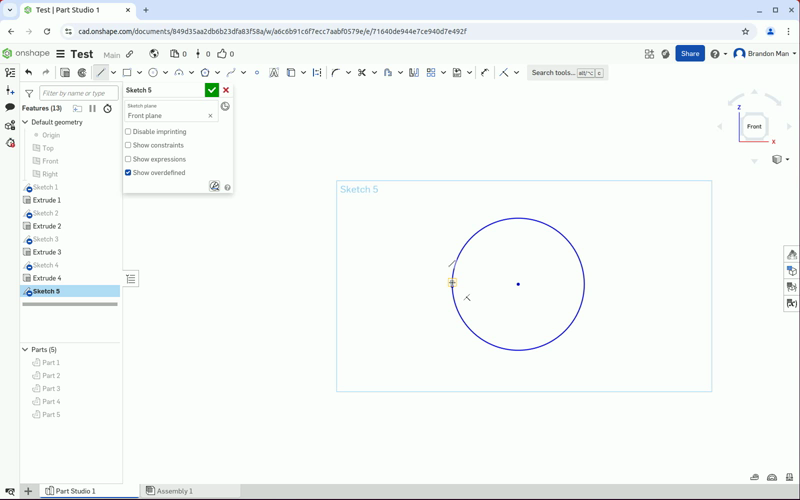
scroll(-6)
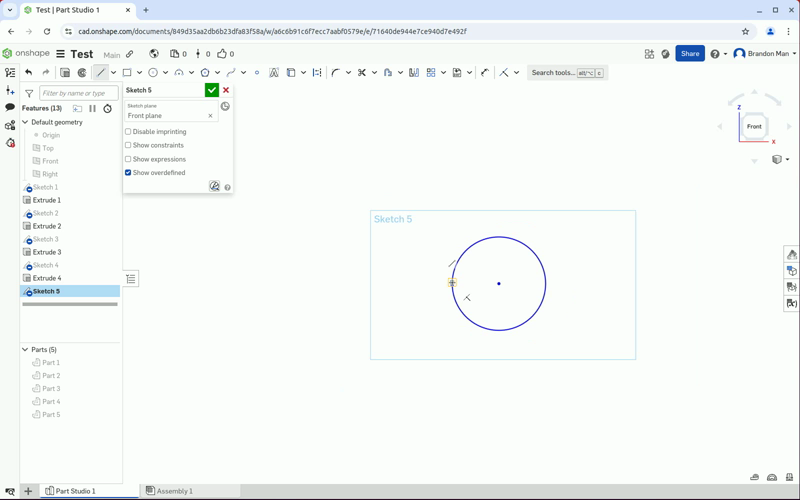
scroll(-6)
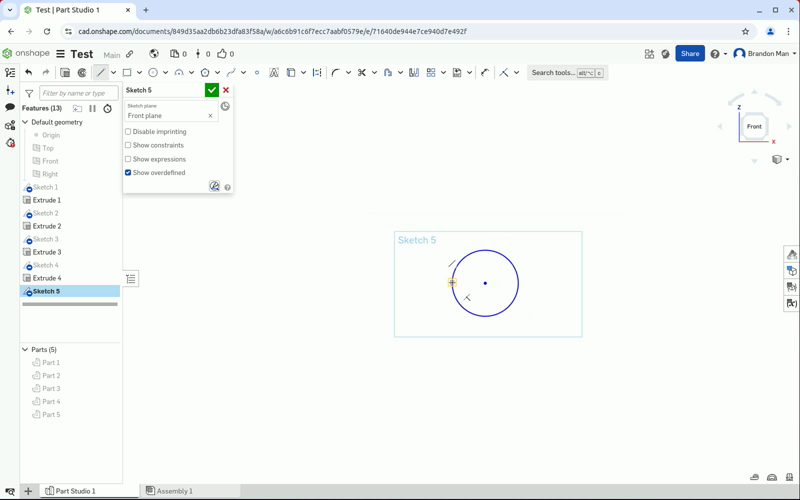
scroll(-6)
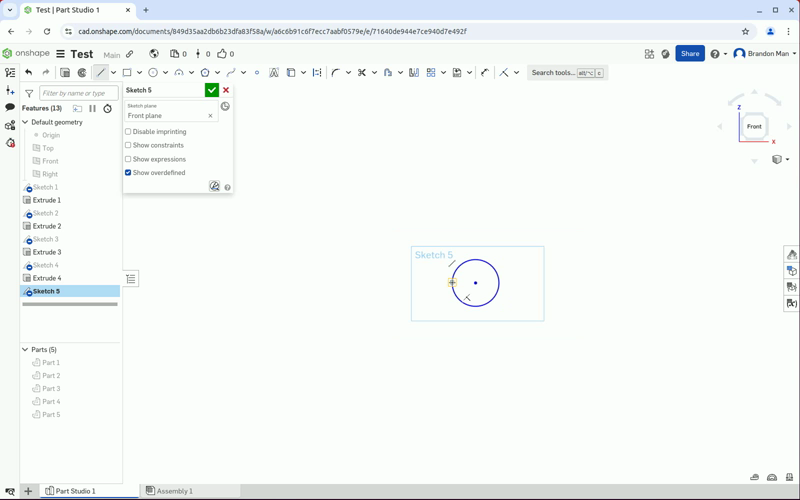
scroll(-6)
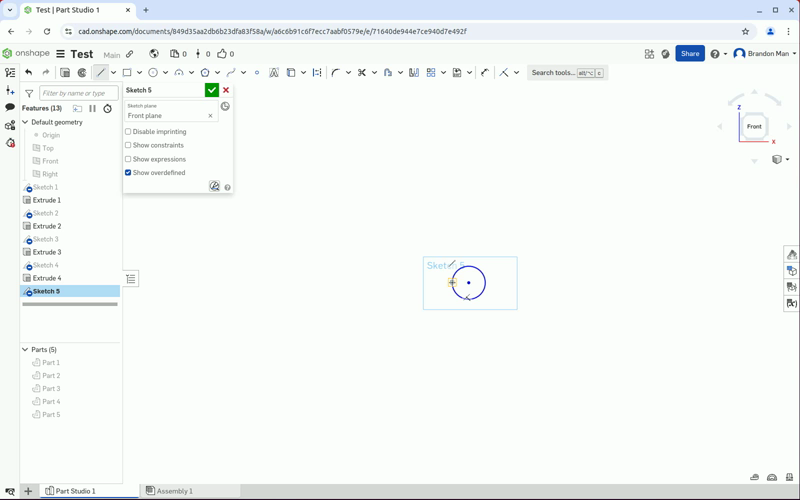
scroll(-6)
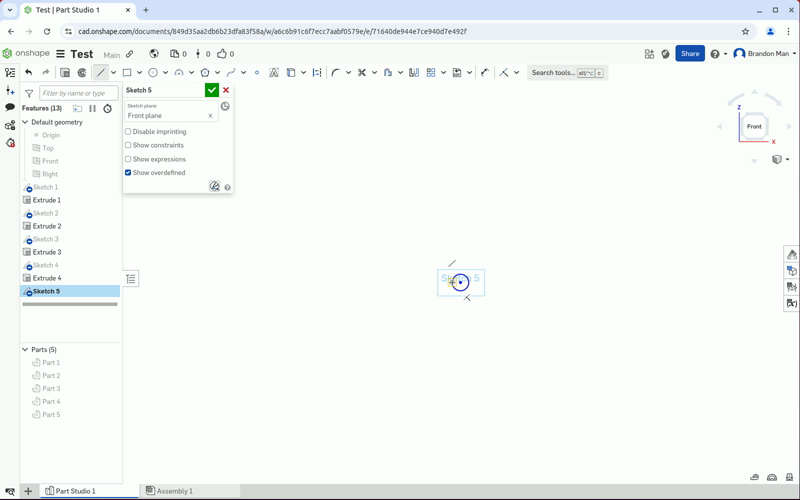
mouse_move(482, 282)
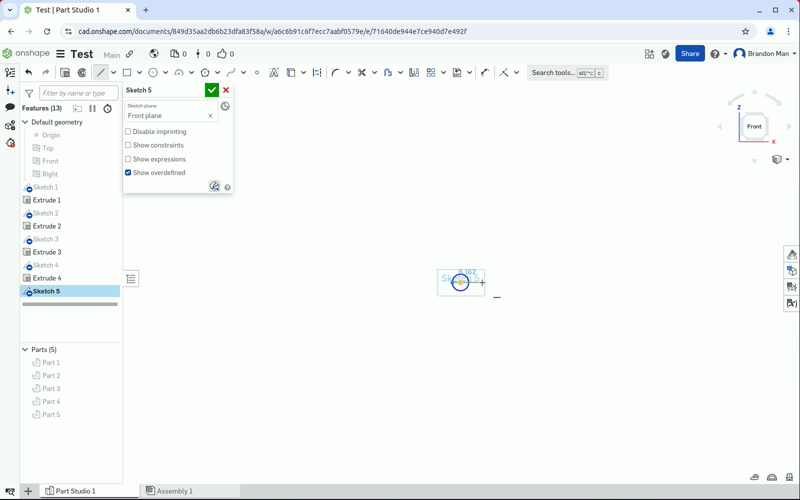
key_down(shift)
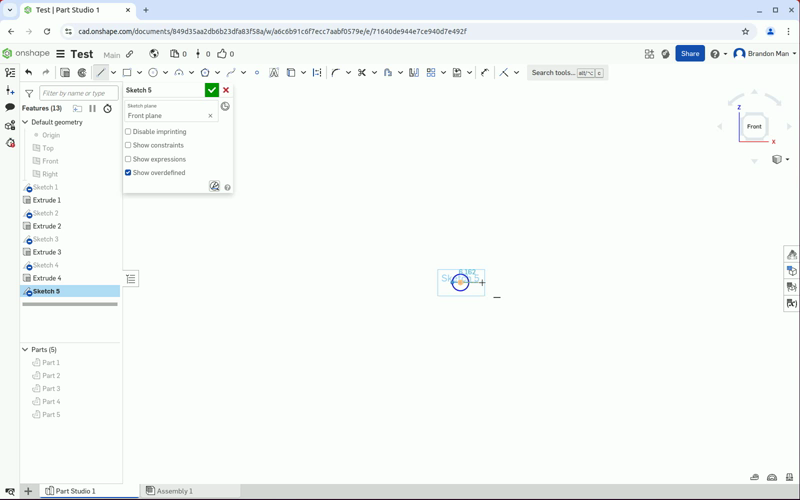
mouse_move(452, 282)
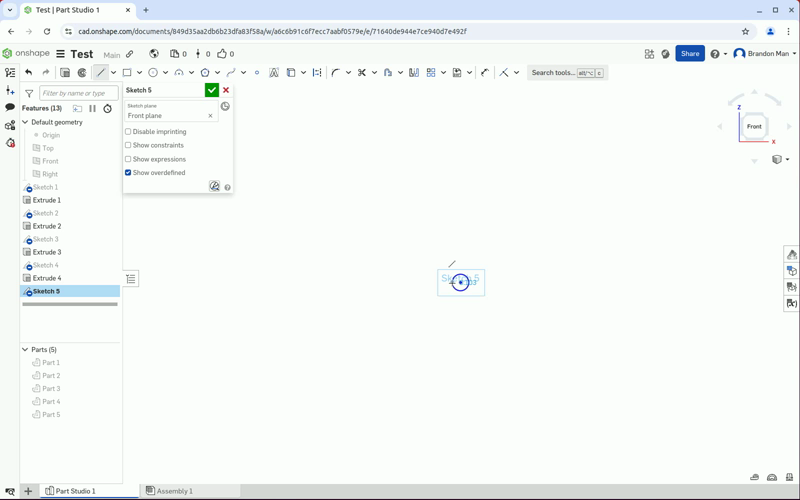
scroll(6)
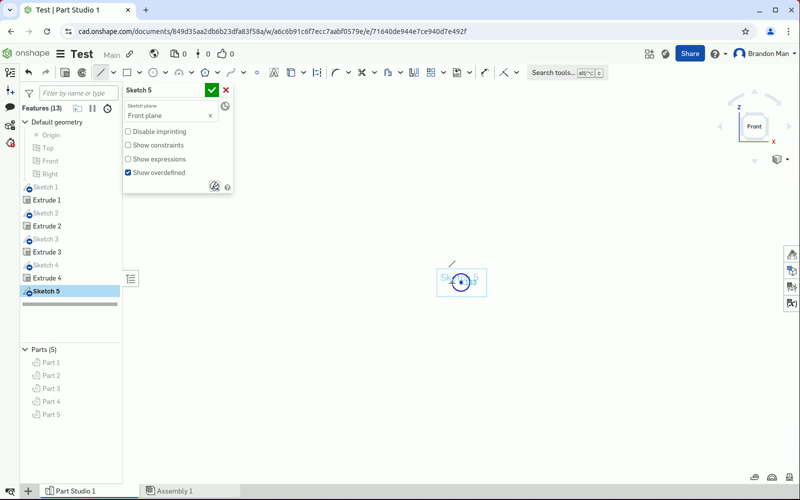
scroll(6)
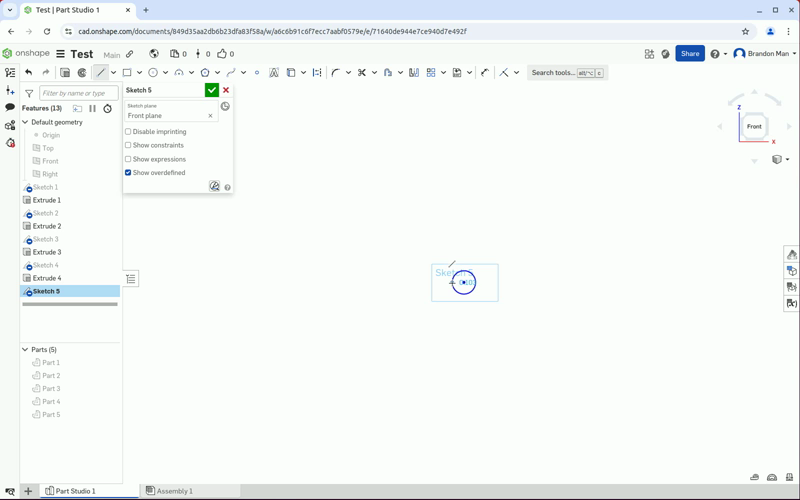
scroll(6)
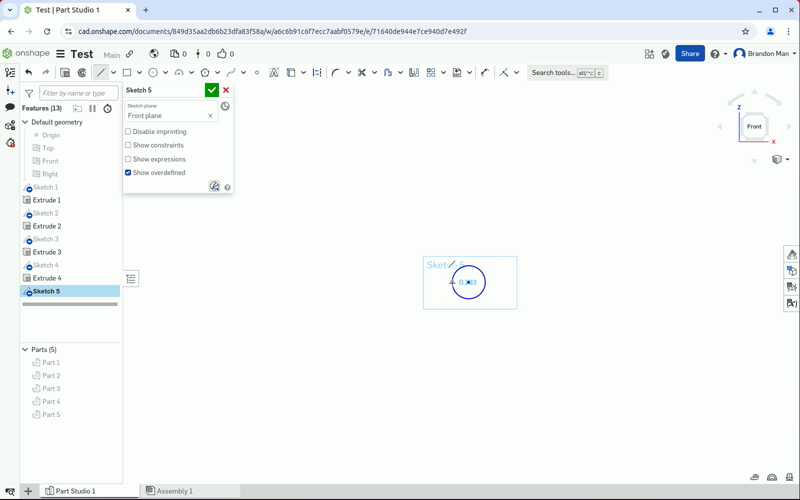
scroll(6)
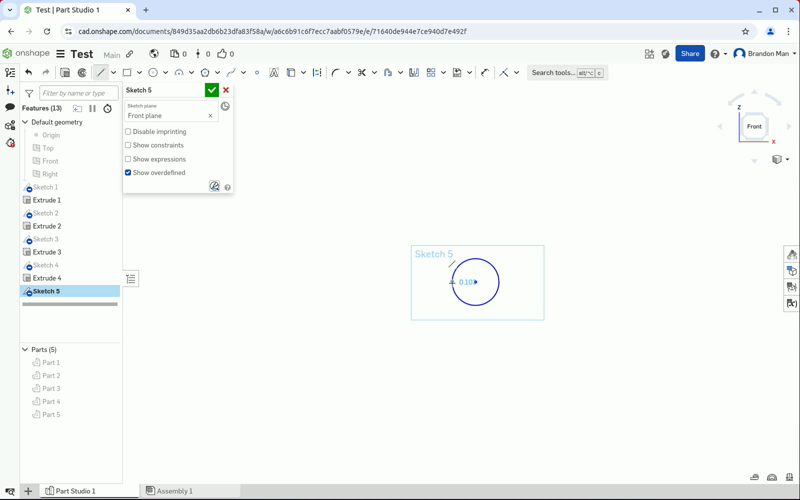
scroll(6)
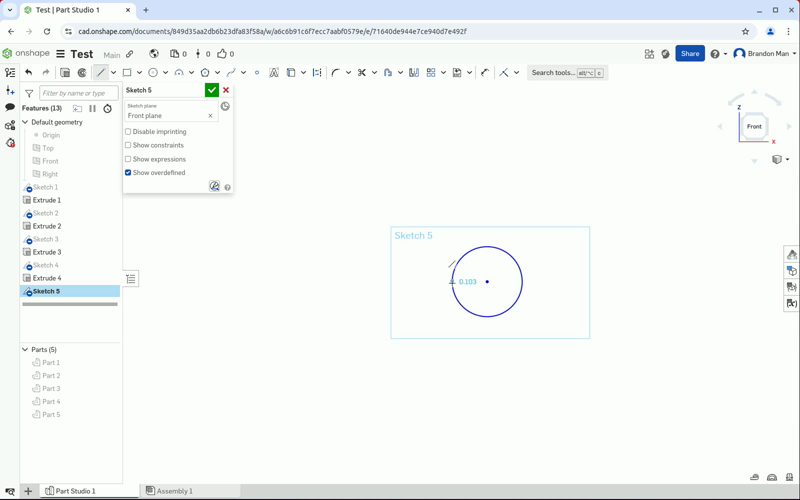
scroll(6)
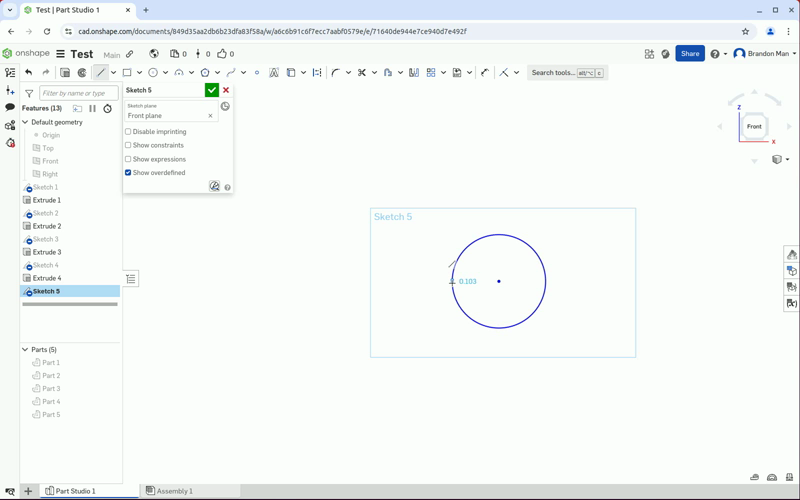
scroll(6)
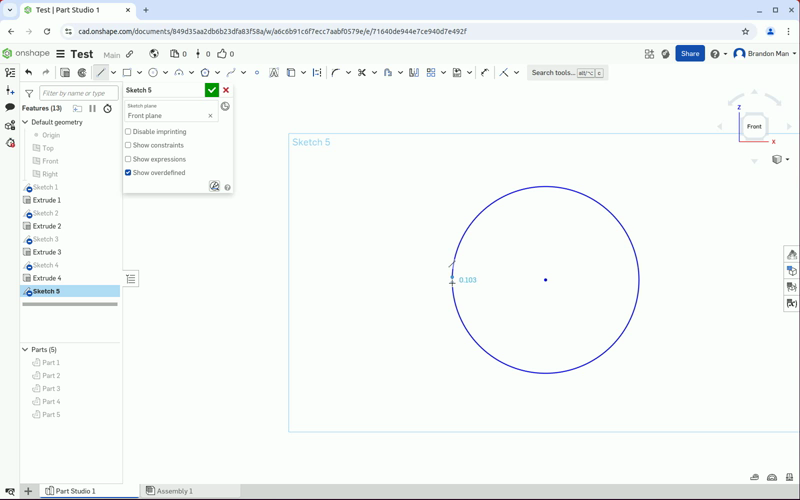
key_up(shift)
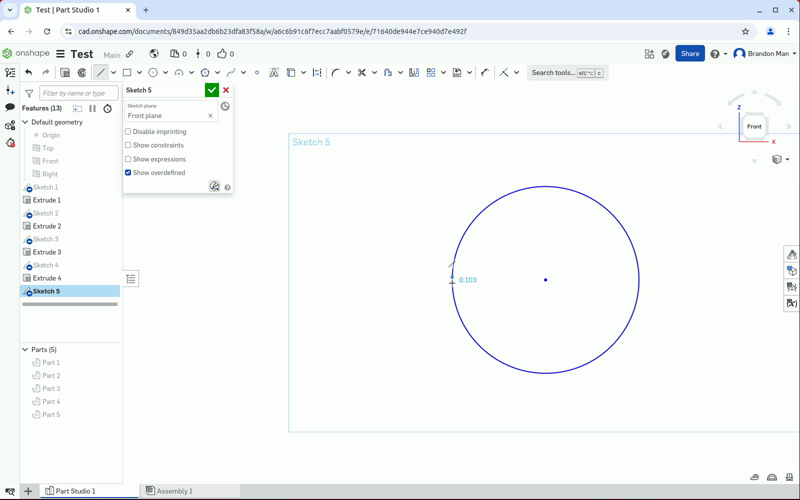
click(452, 282)
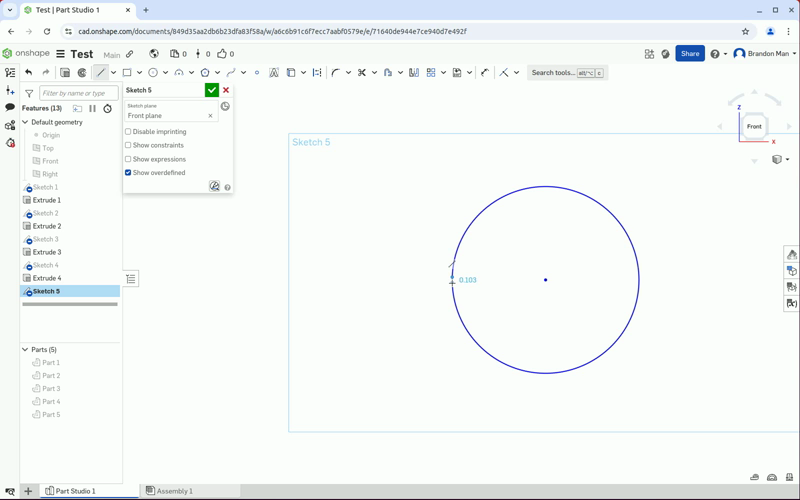
scroll(-6)
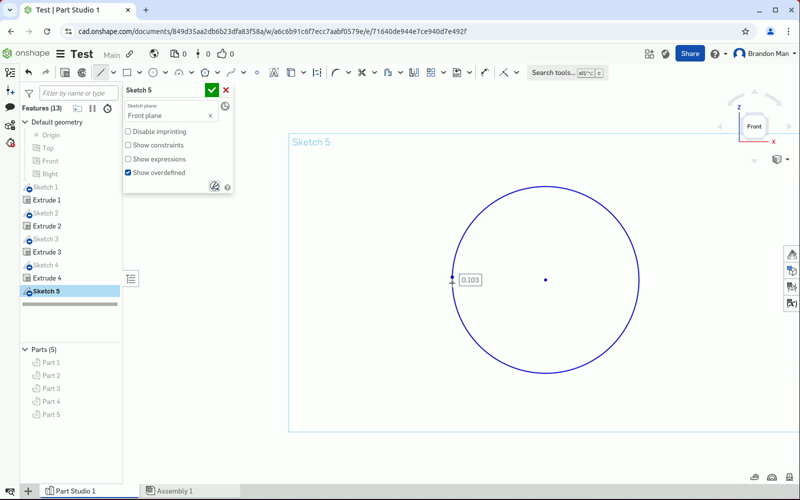
scroll(-6)
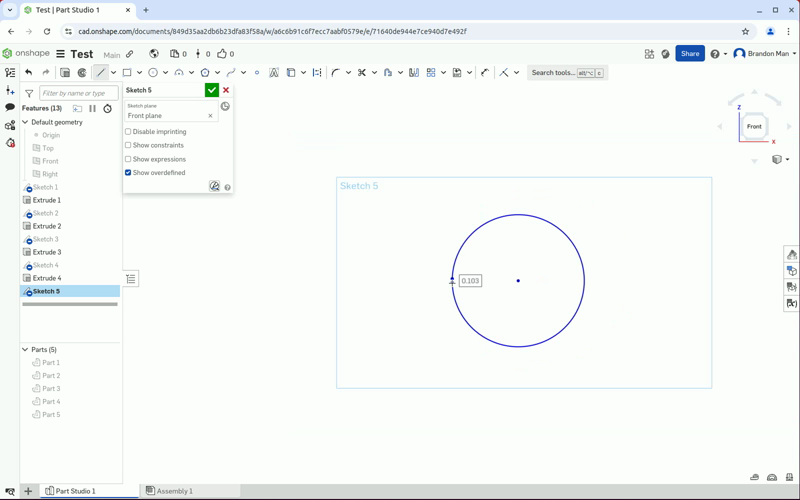
scroll(-6)
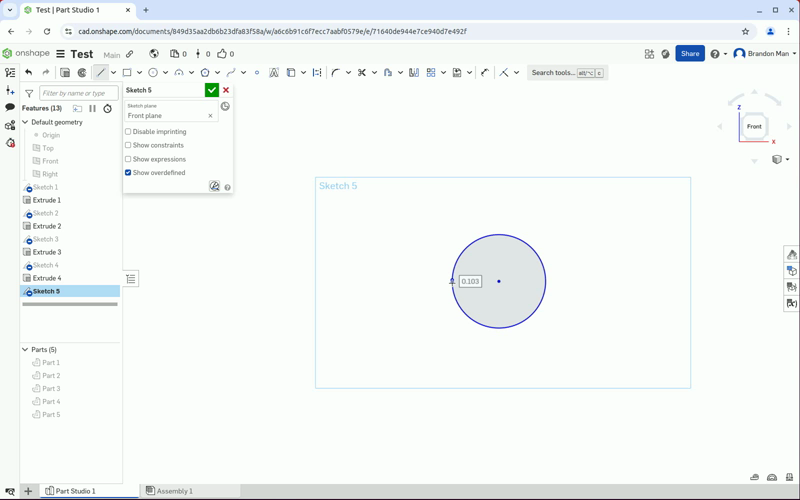
scroll(-6)
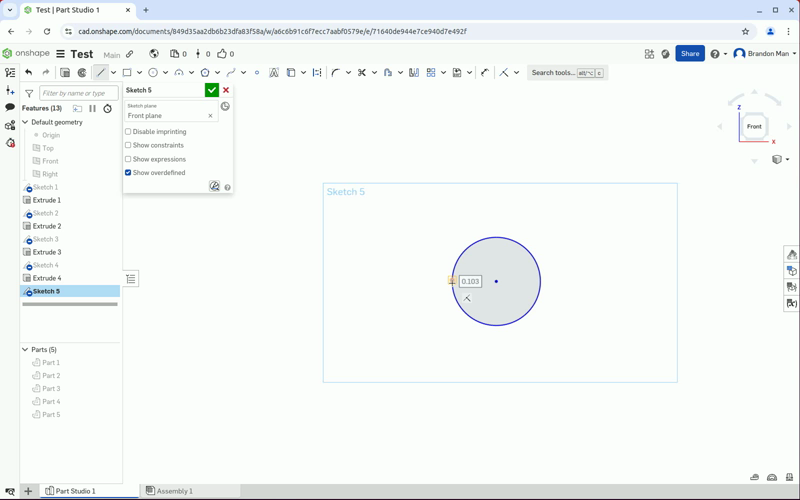
scroll(-6)
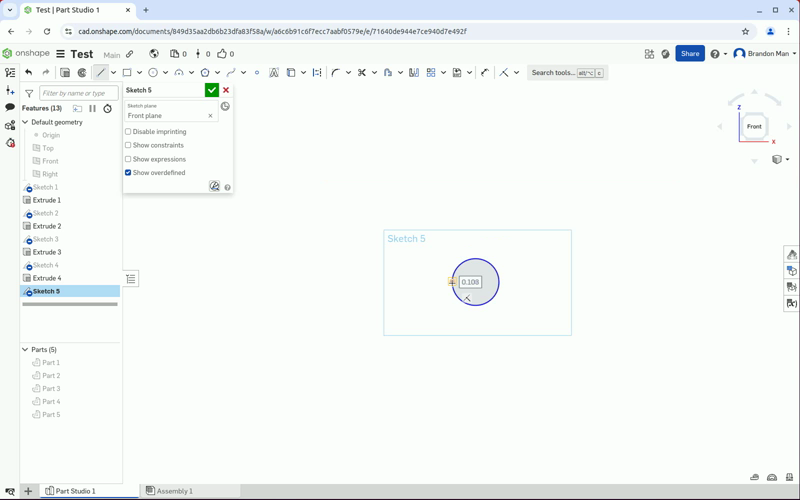
scroll(-6)
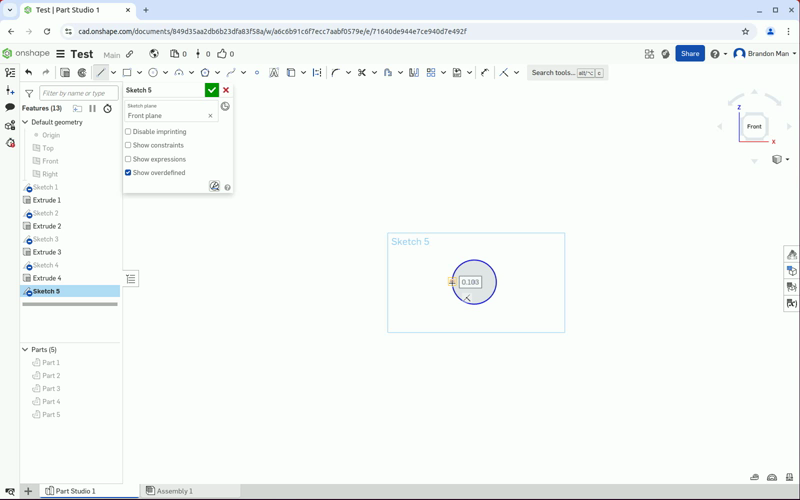
scroll(-6)
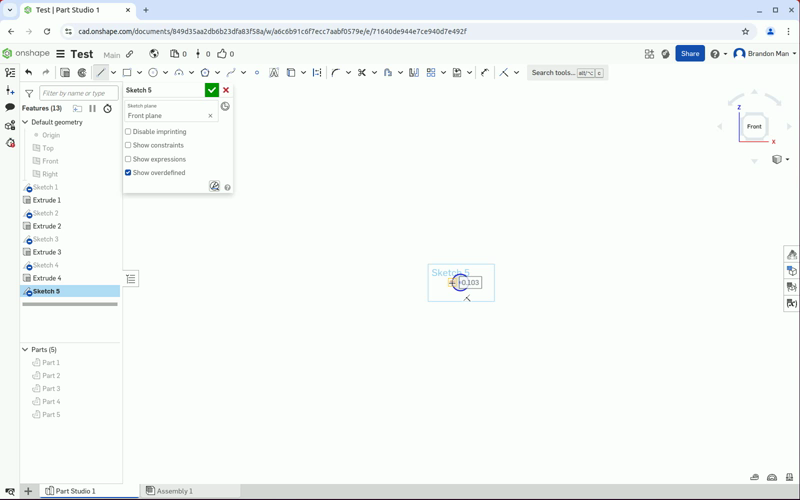
key(esc)
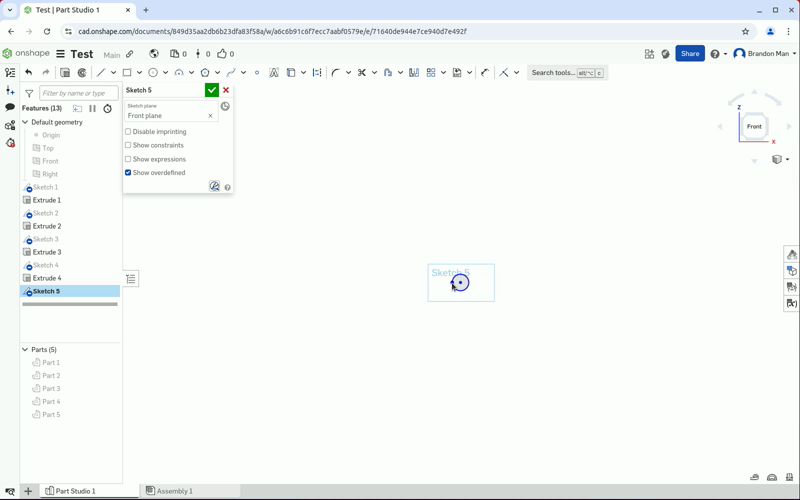
key(c)
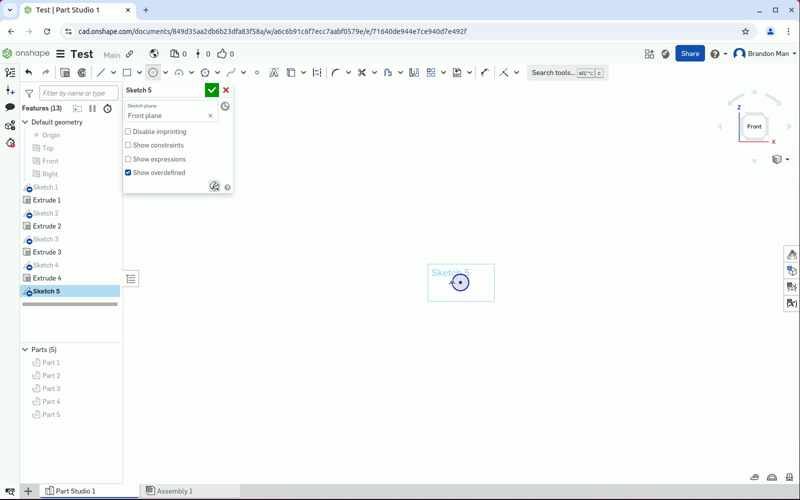
key_down(shift)
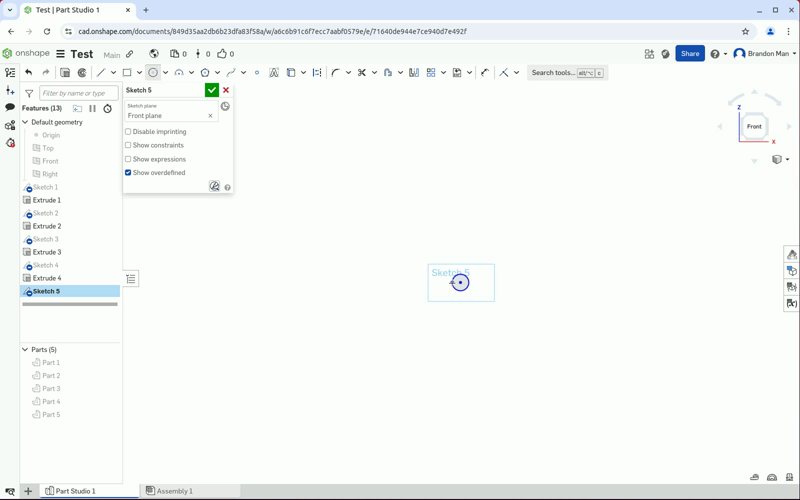
mouse_move(461, 282)
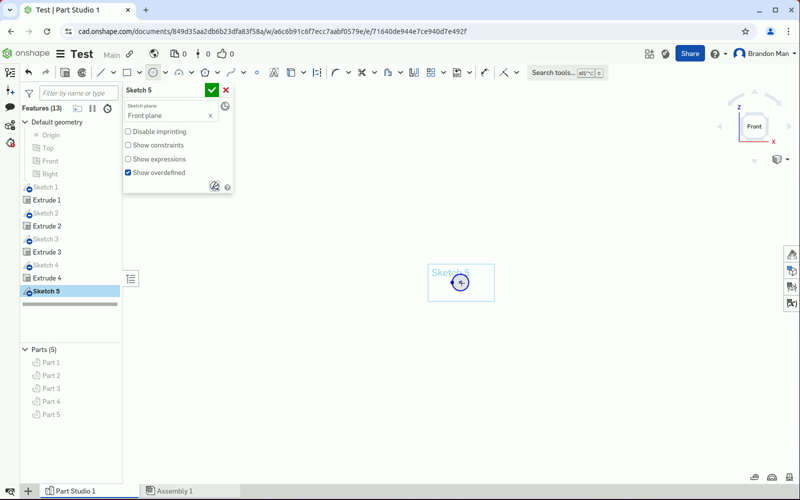
scroll(6)
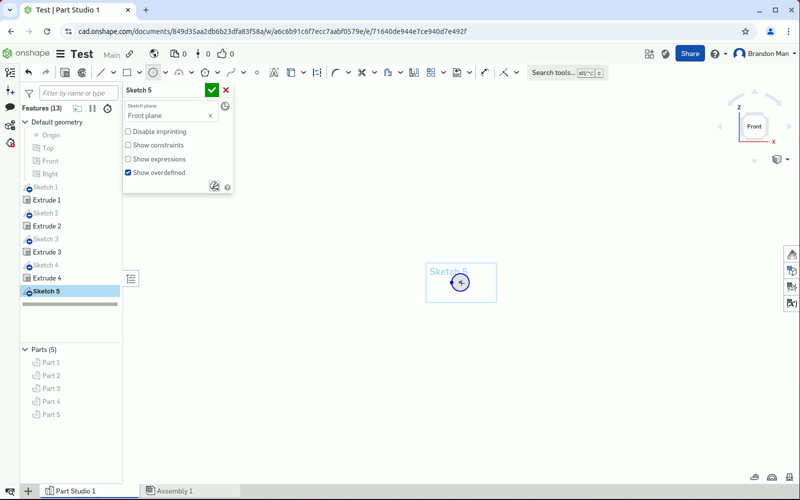
scroll(6)
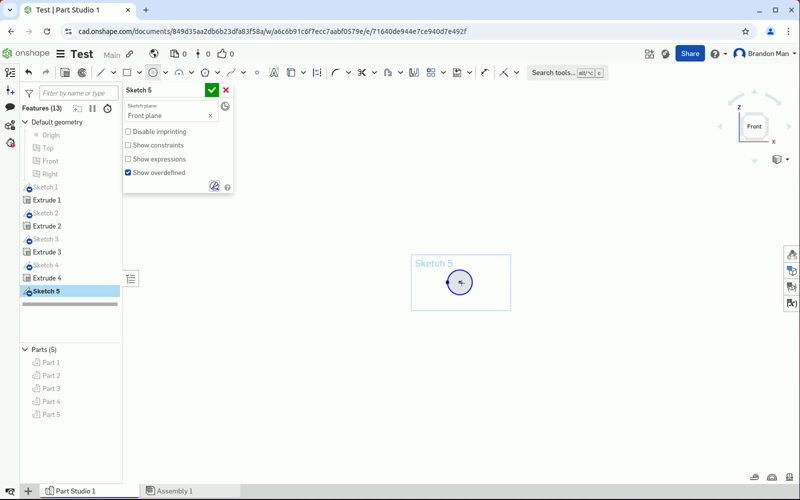
scroll(6)
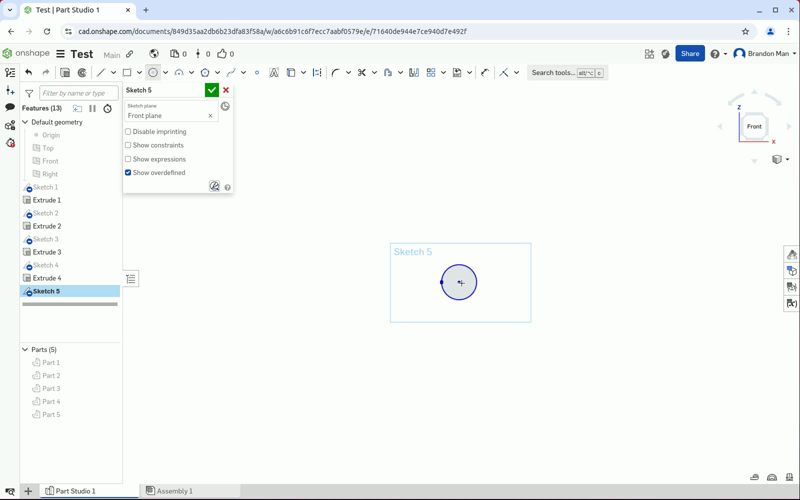
scroll(6)
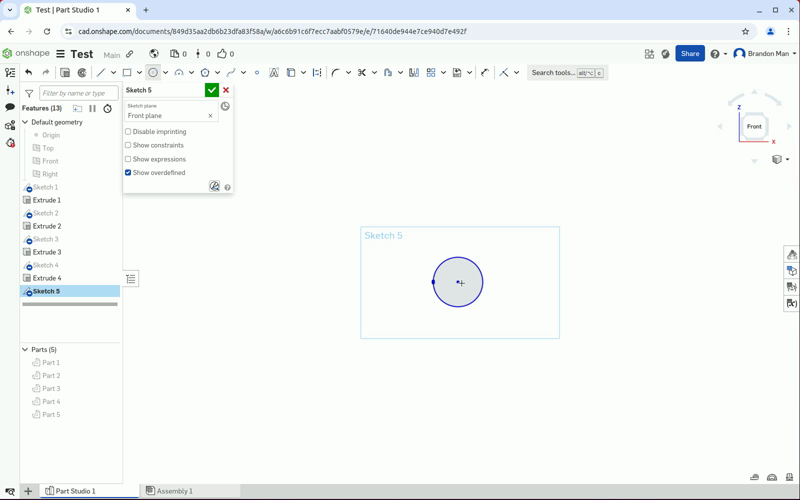
scroll(6)
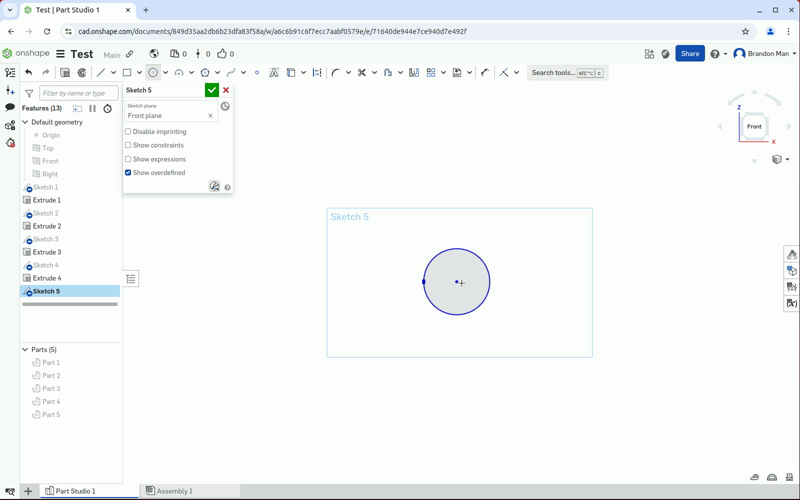
scroll(6)
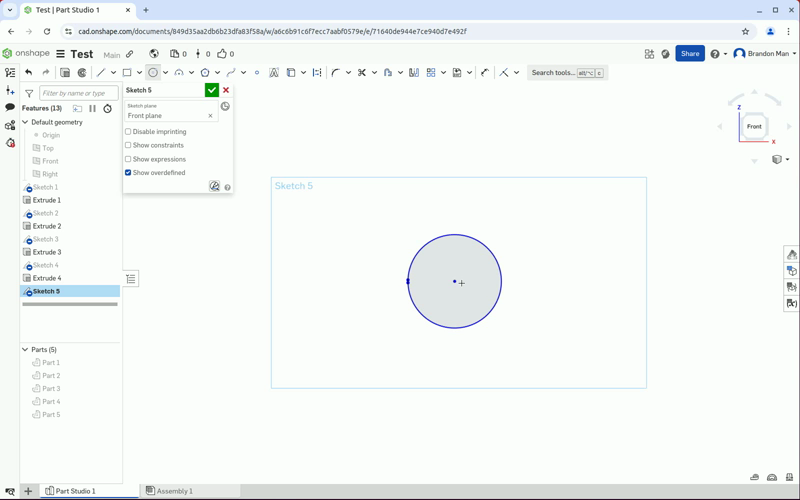
scroll(6)
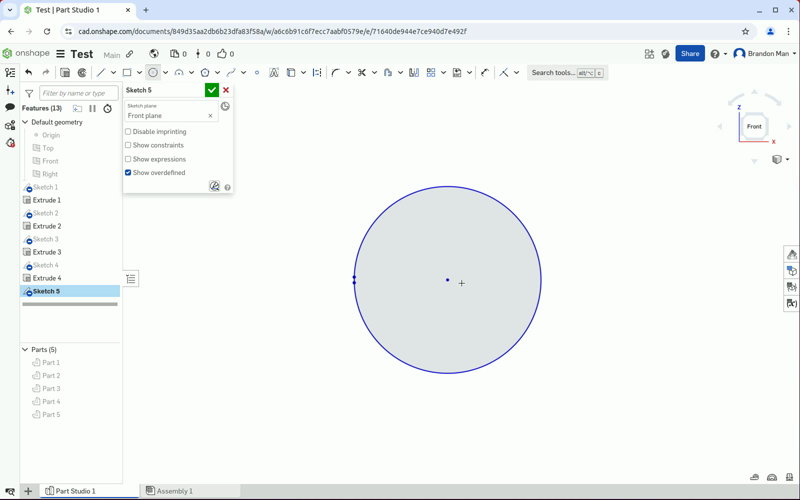
click(461, 282)
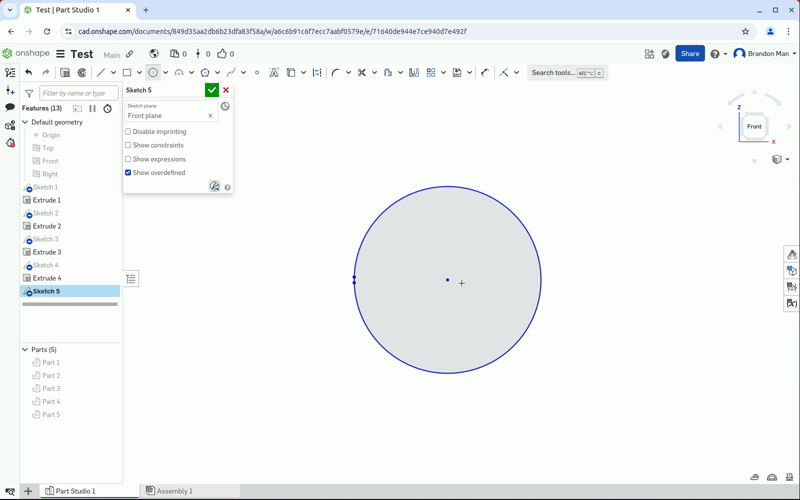
scroll(-6)
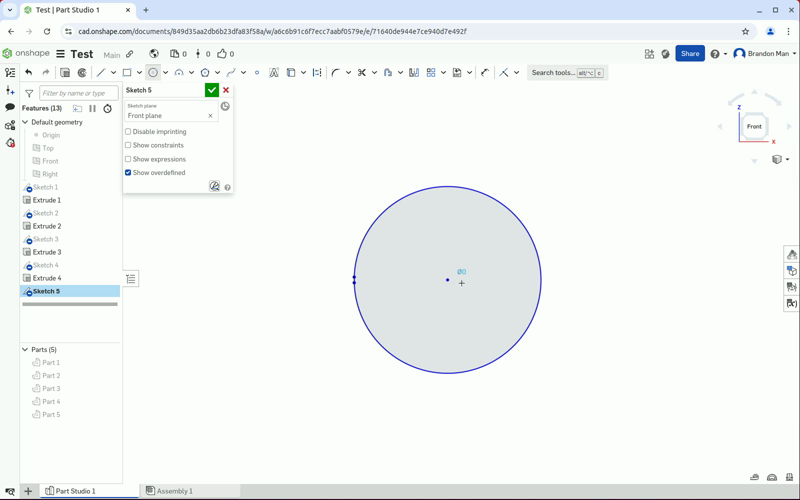
scroll(-6)
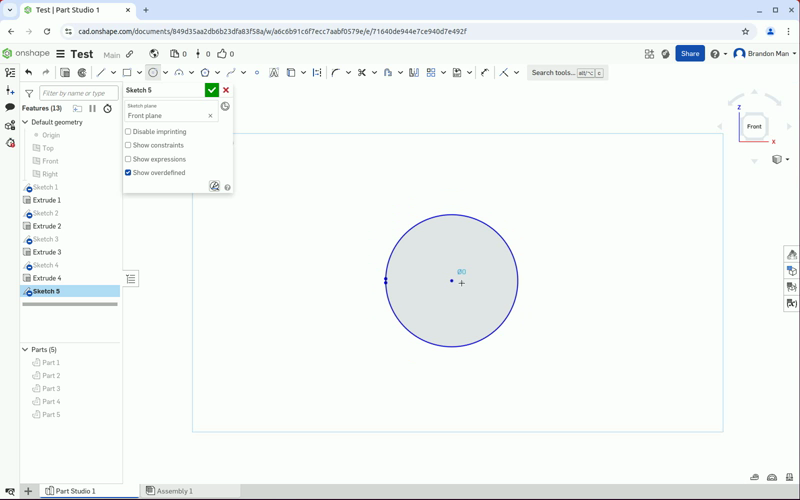
scroll(-6)
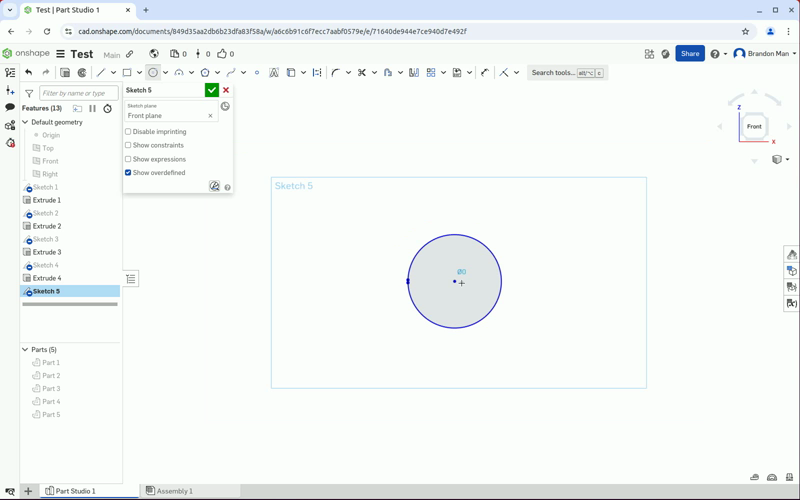
scroll(-6)
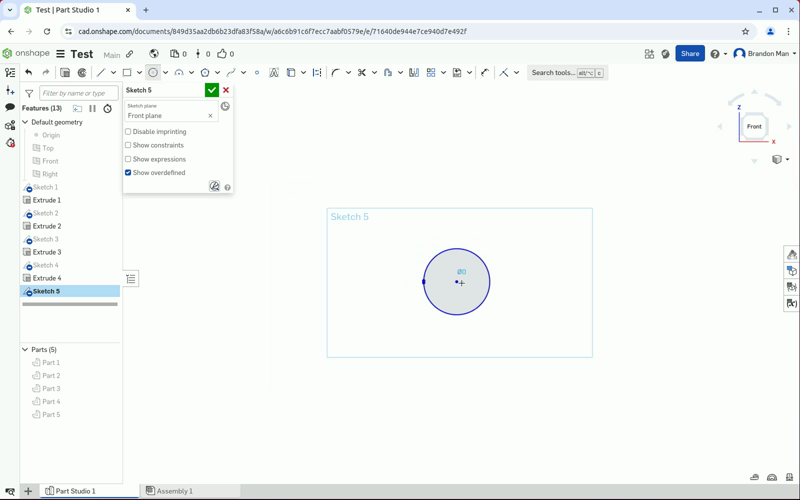
scroll(-6)
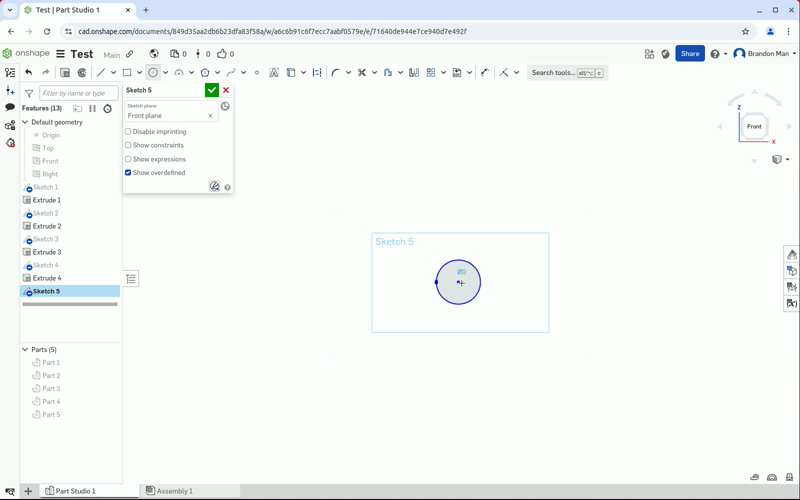
scroll(-6)
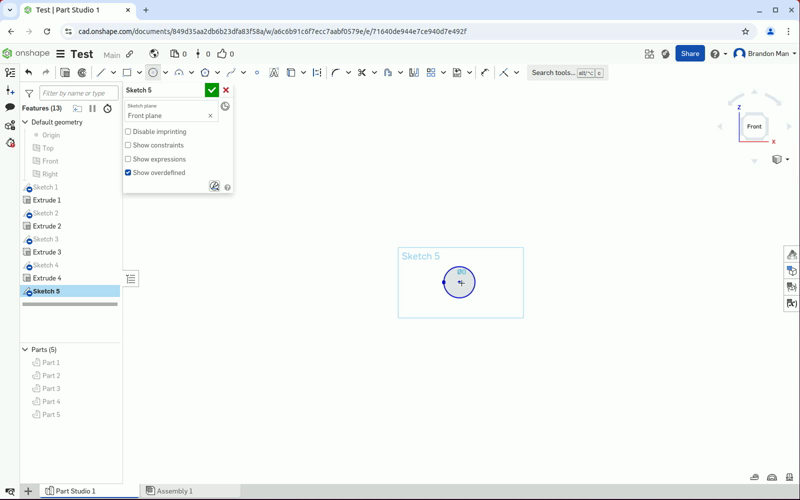
scroll(-6)
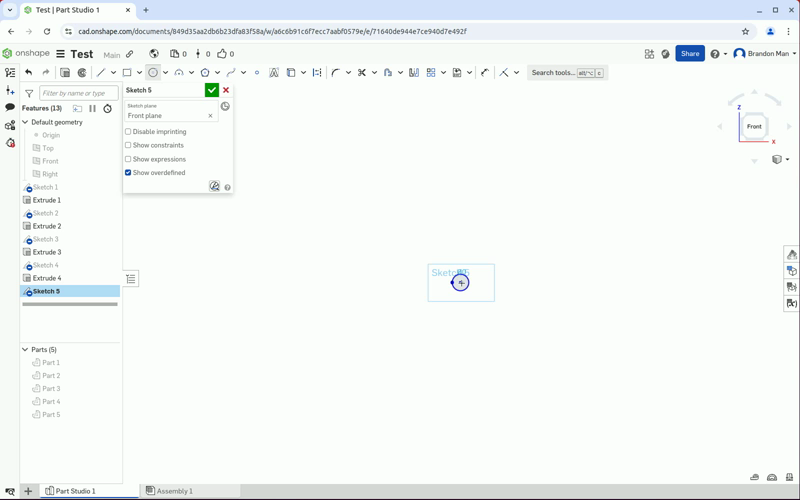
key_up(shift)
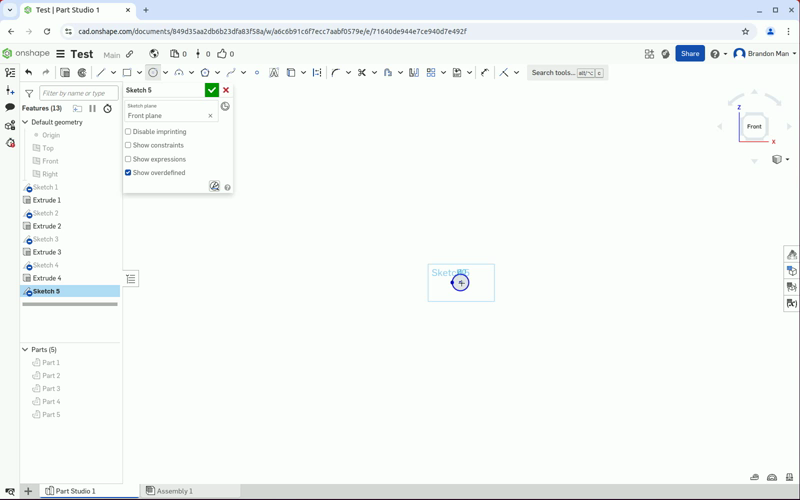
mouse_move(464, 282)
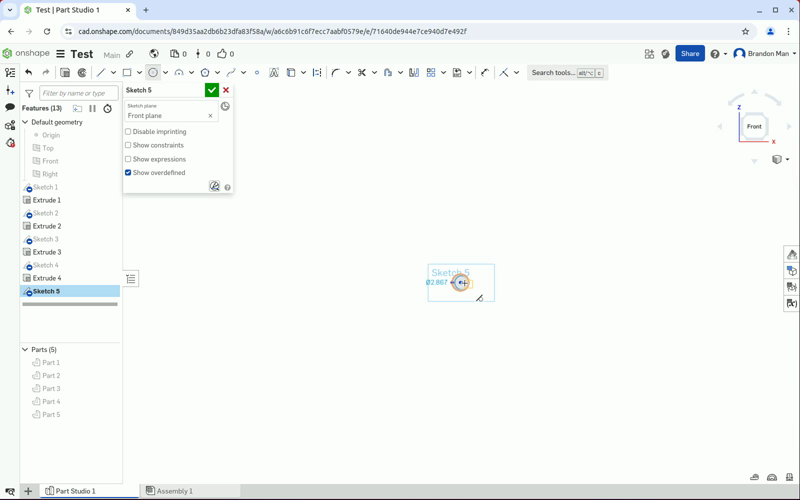
scroll(6)
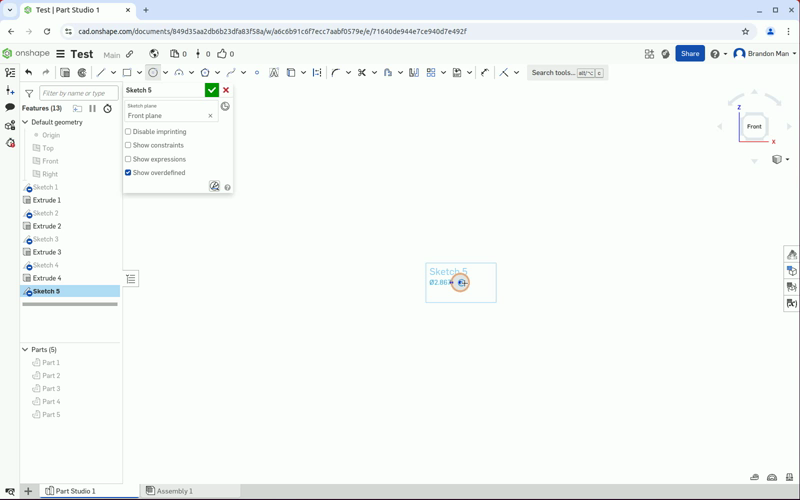
scroll(6)
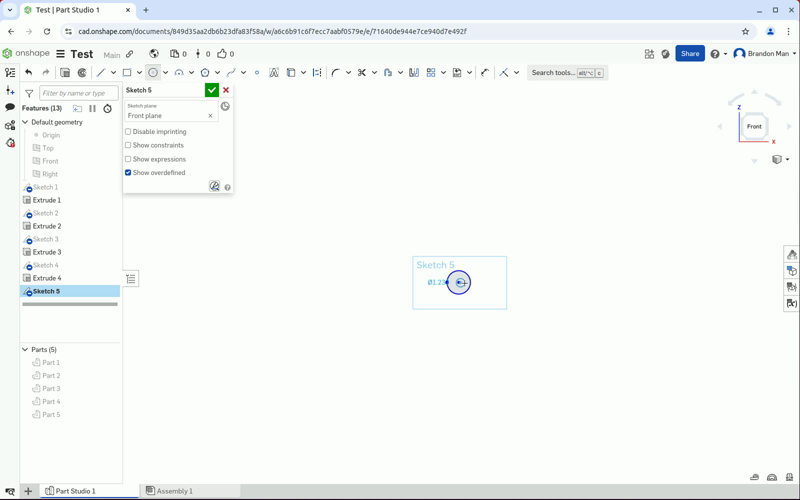
scroll(6)
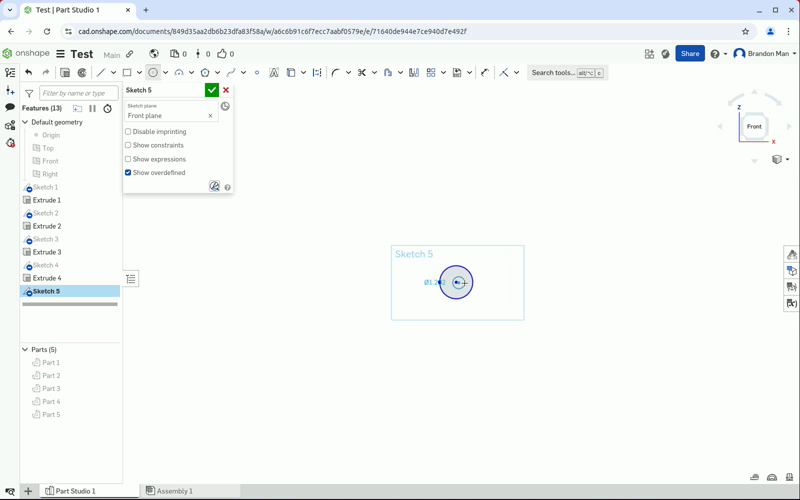
scroll(6)
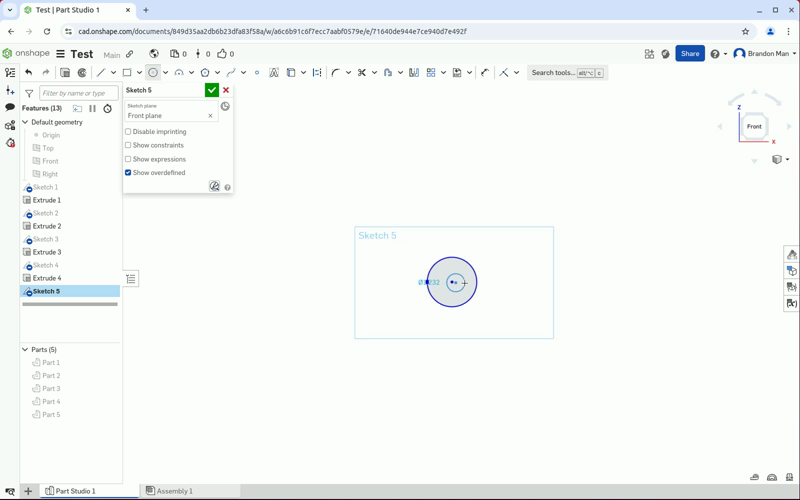
scroll(6)
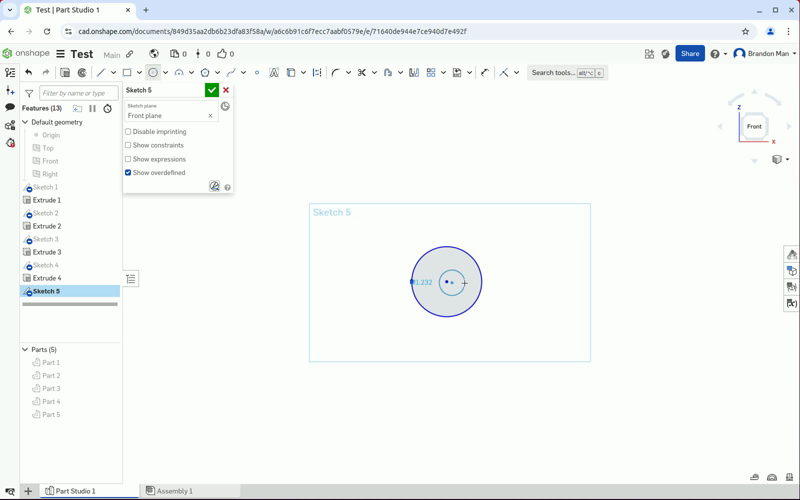
scroll(6)
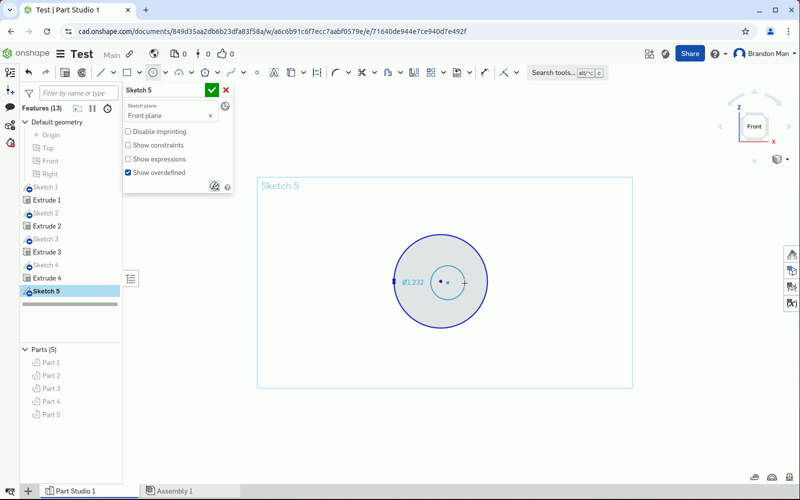
scroll(6)
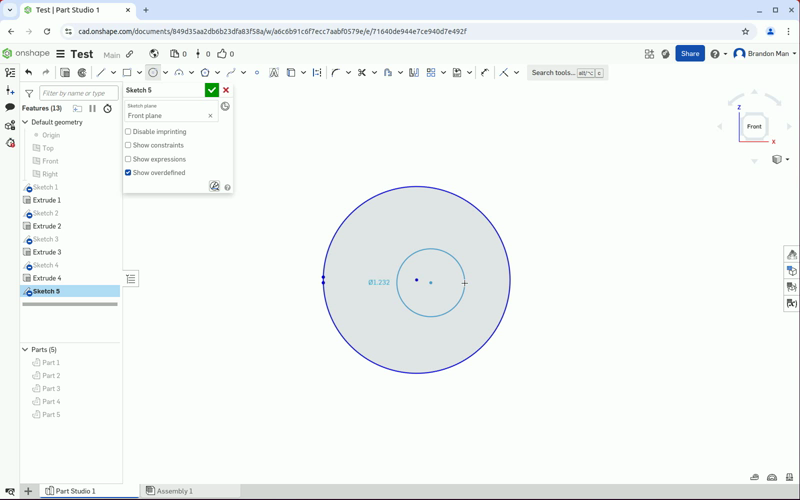
click(464, 282)
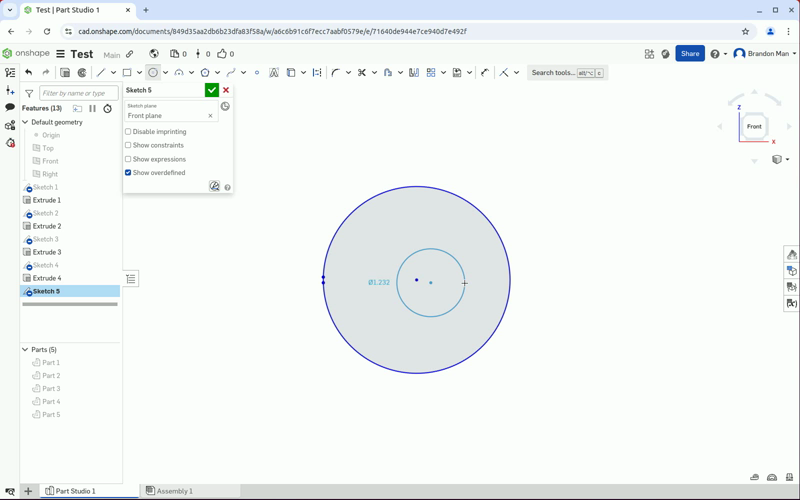
scroll(-6)
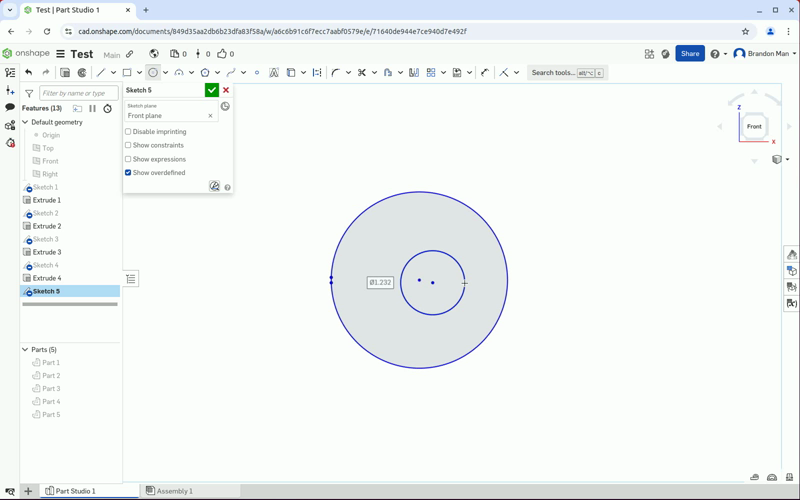
scroll(-6)
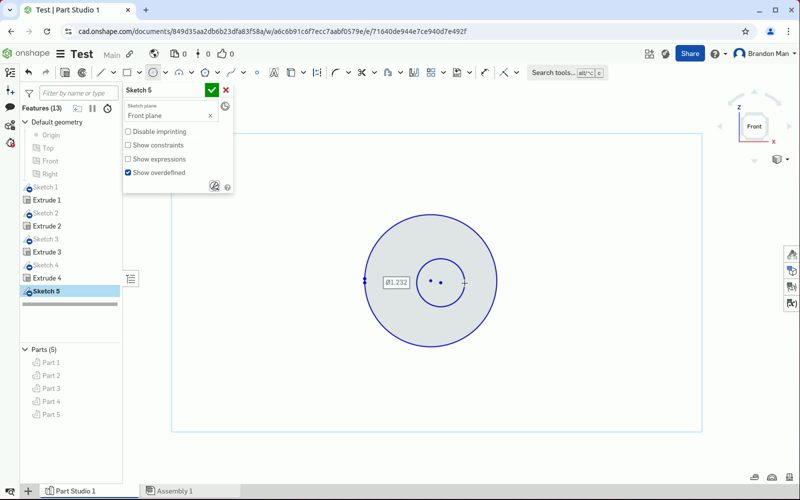
scroll(-6)
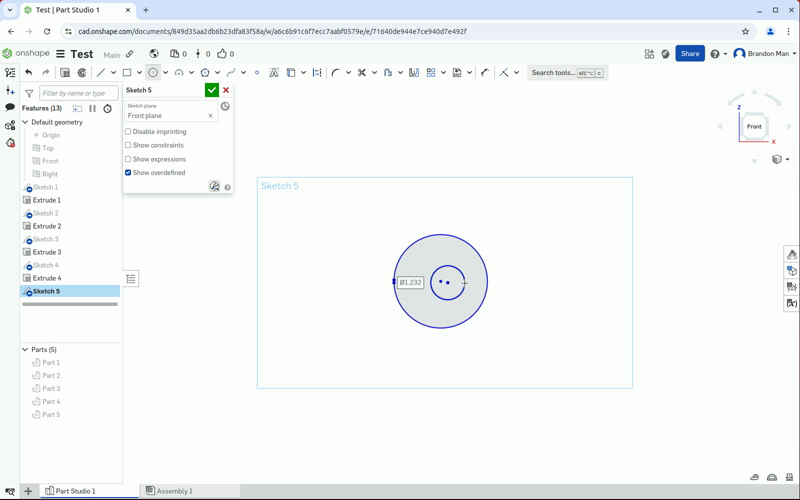
scroll(-6)
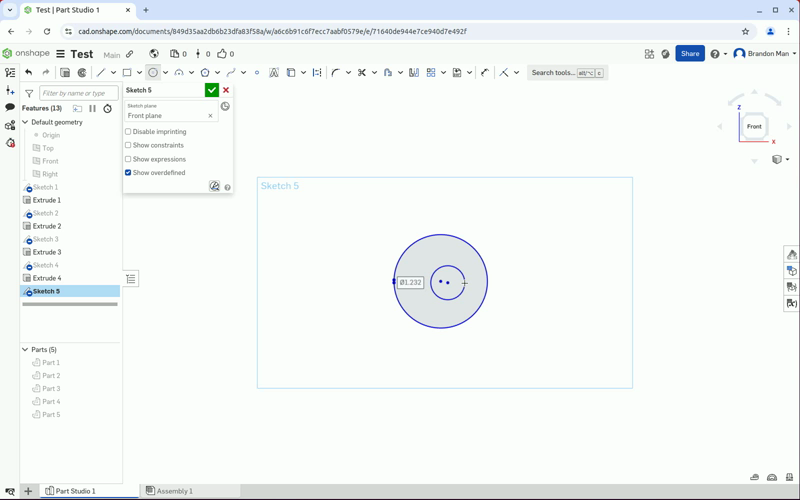
scroll(-6)
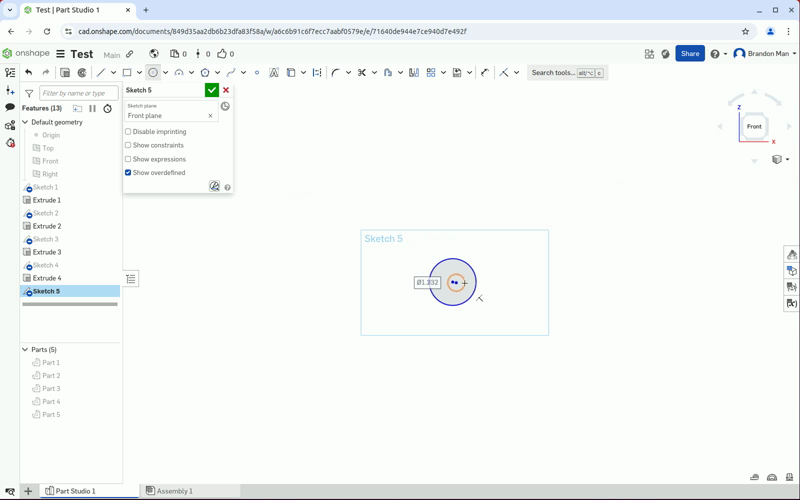
scroll(-6)
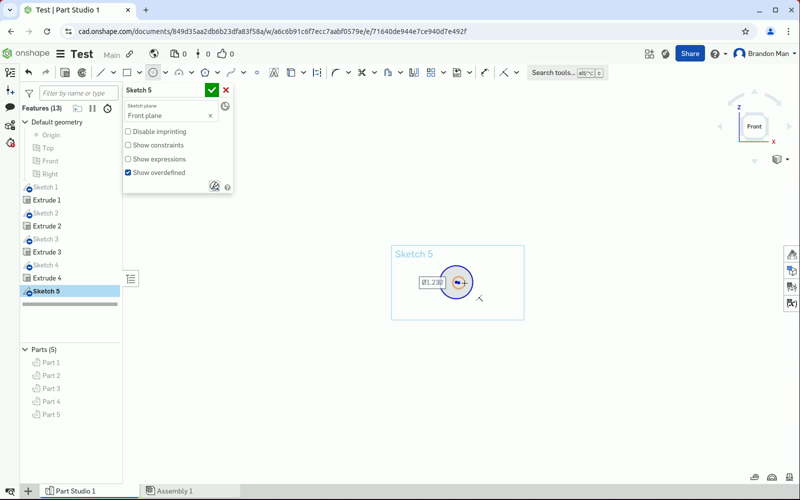
scroll(-6)
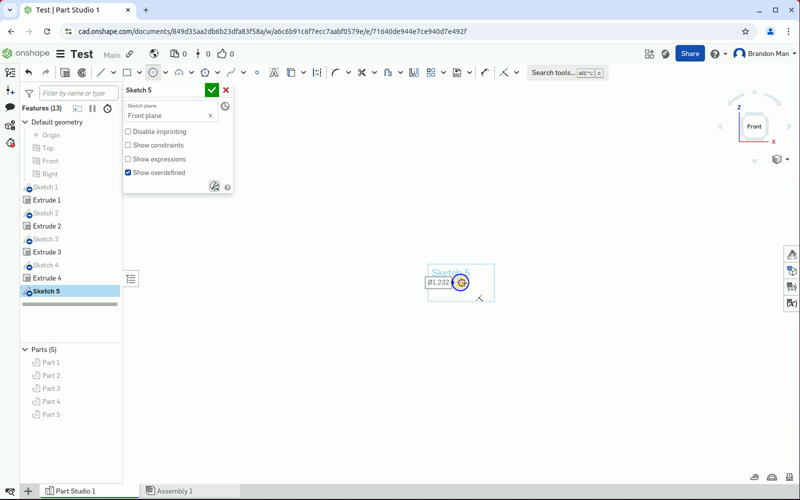
key(esc)
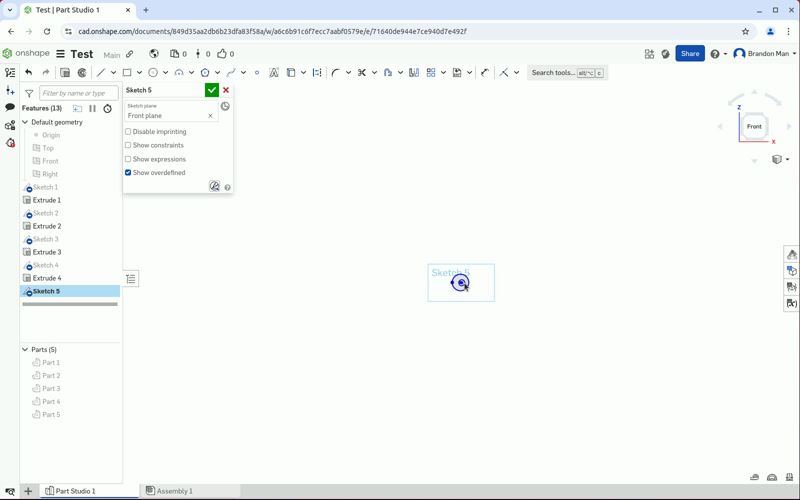
mouse_move(456, 277)
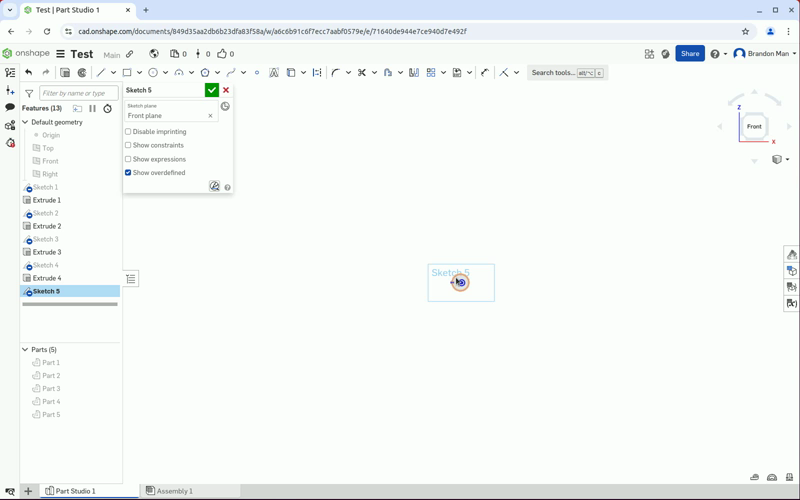
scroll(6)
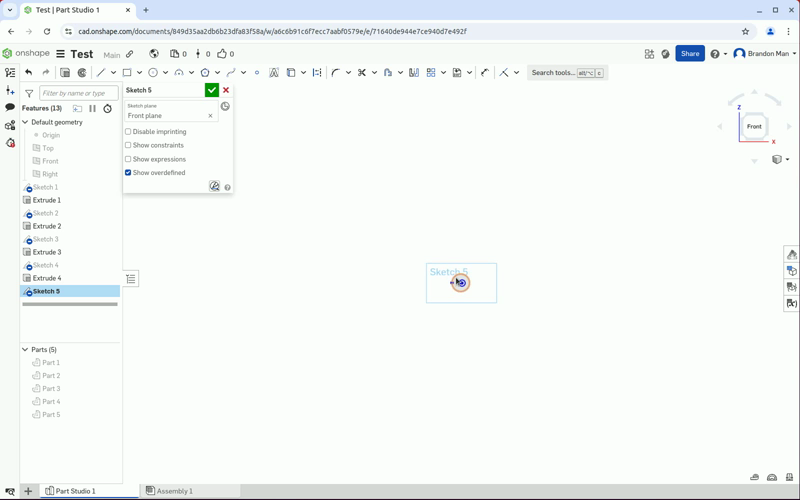
scroll(6)
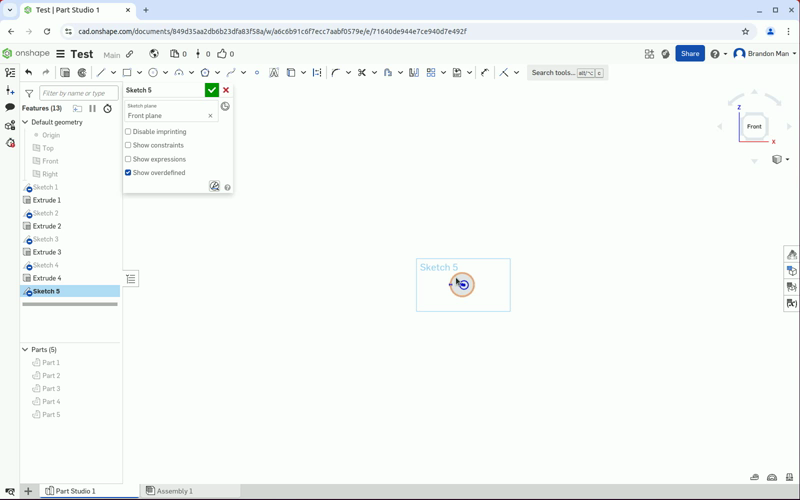
scroll(6)
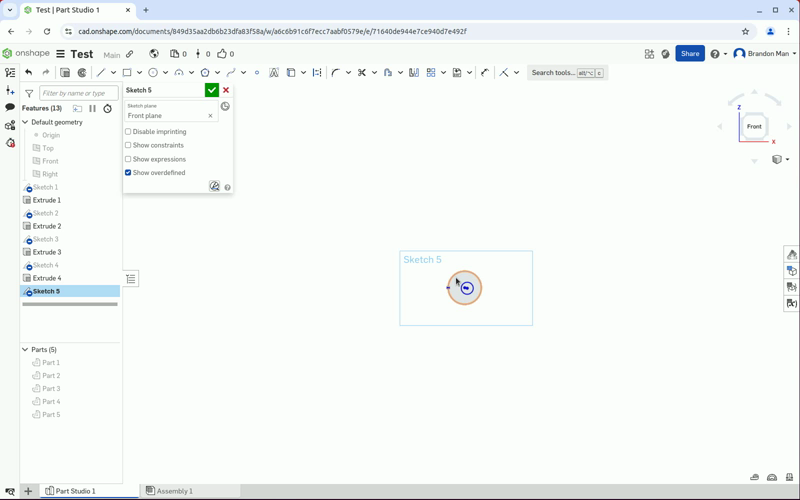
scroll(6)
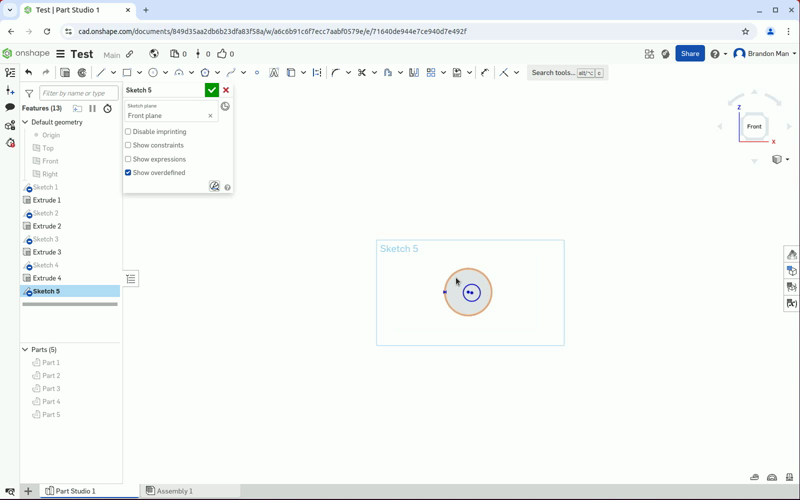
scroll(6)
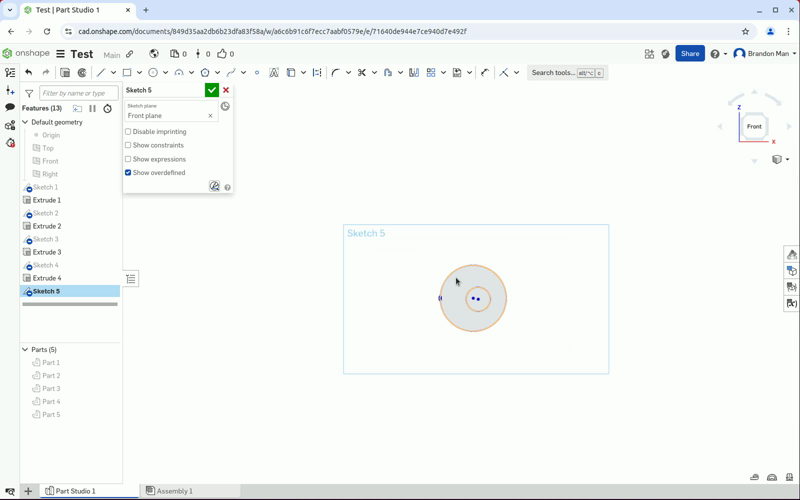
scroll(6)
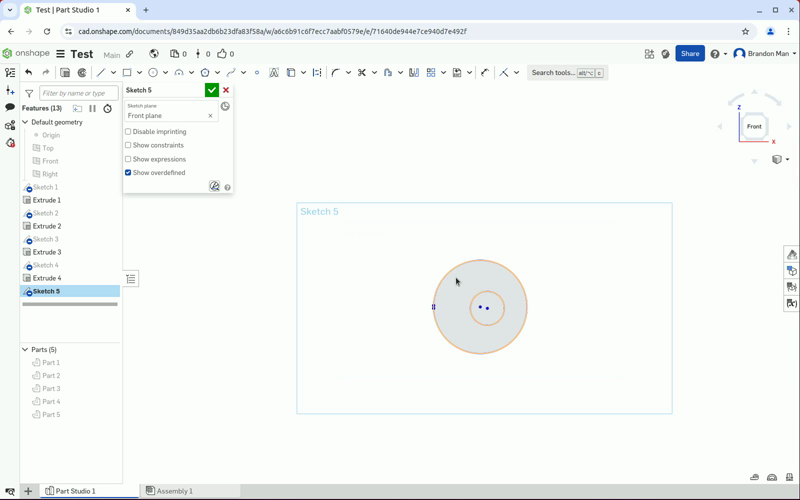
scroll(6)
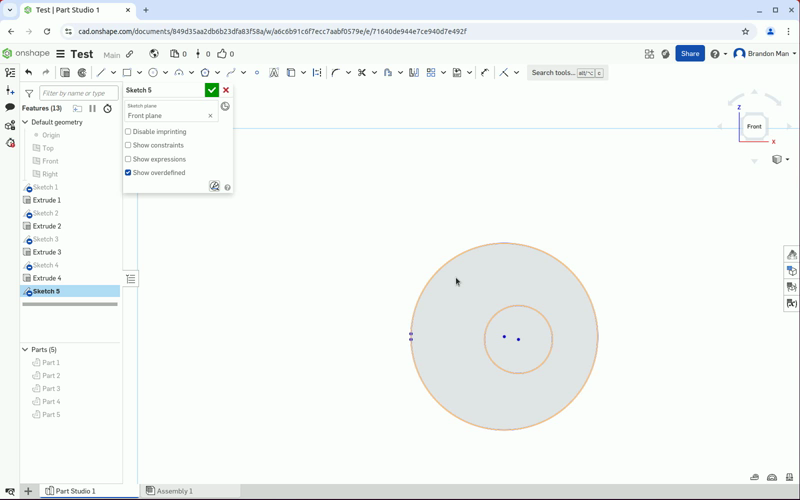
click(456, 277)
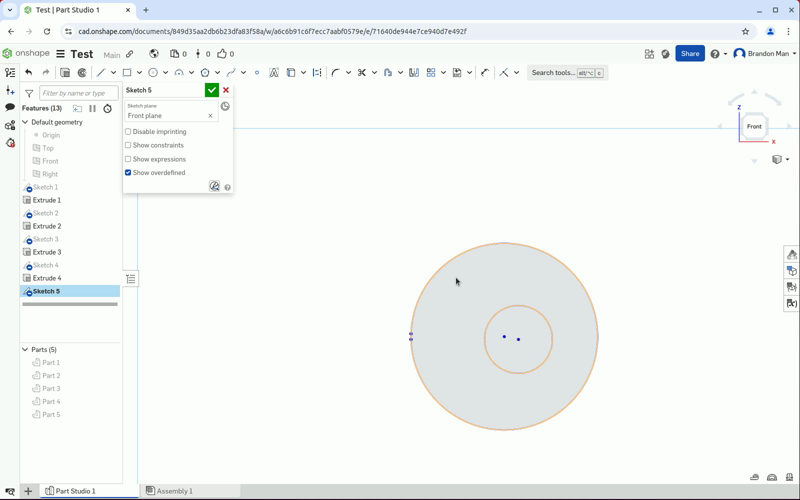
scroll(-6)
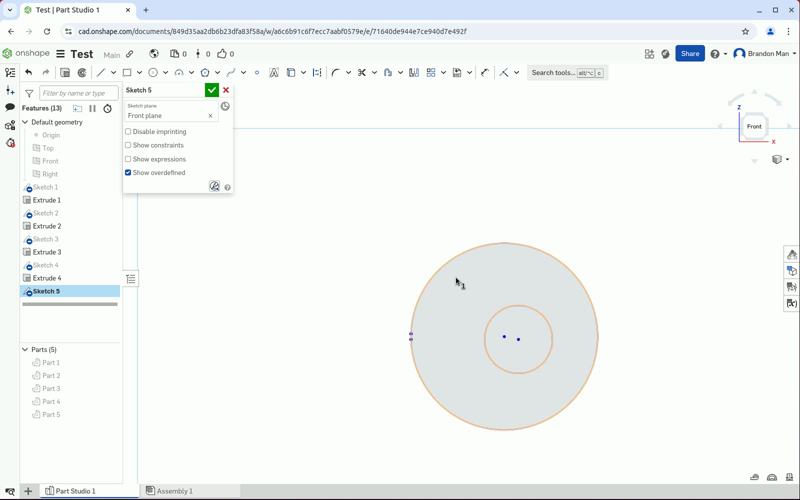
scroll(-6)
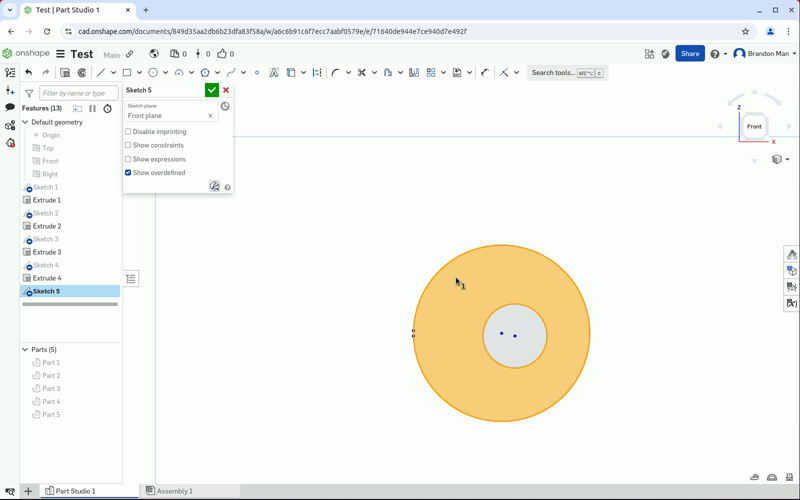
scroll(-6)
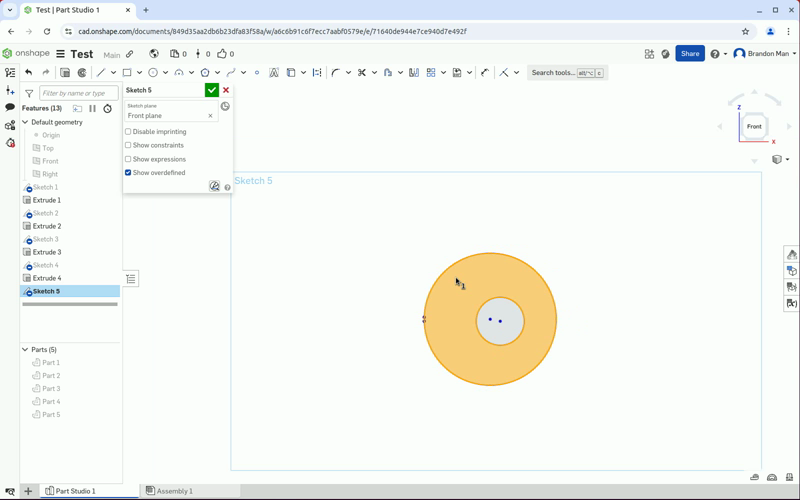
scroll(-6)
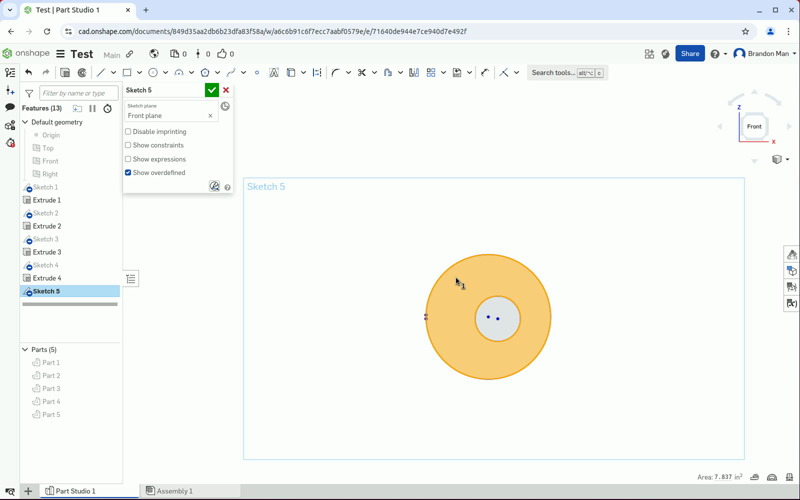
scroll(-6)
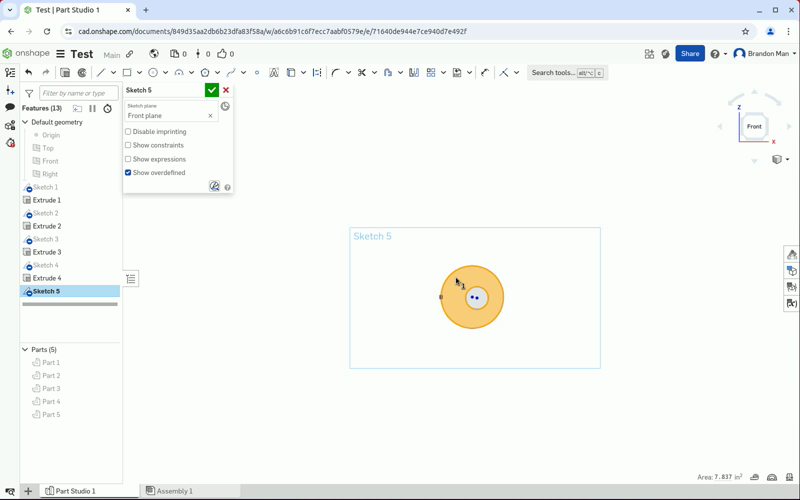
scroll(-6)
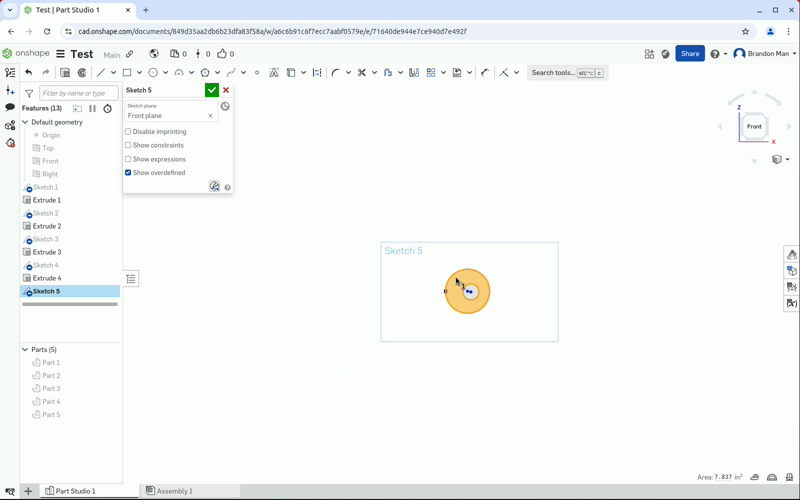
scroll(-6)
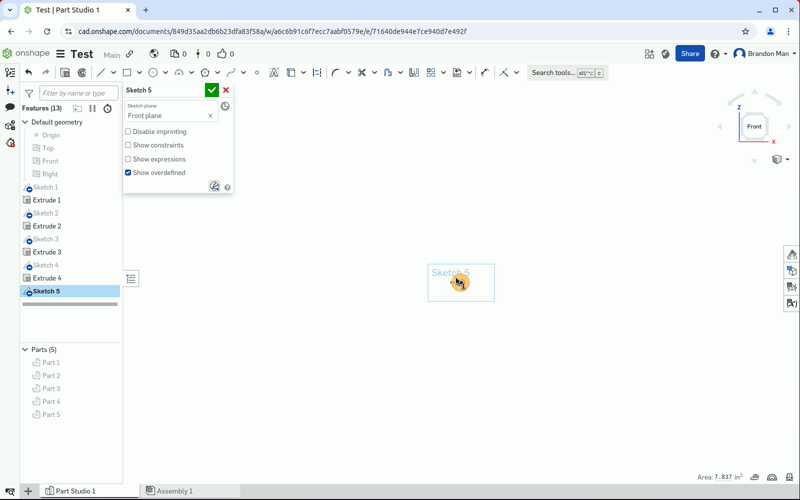
mouse_move(73, 352)
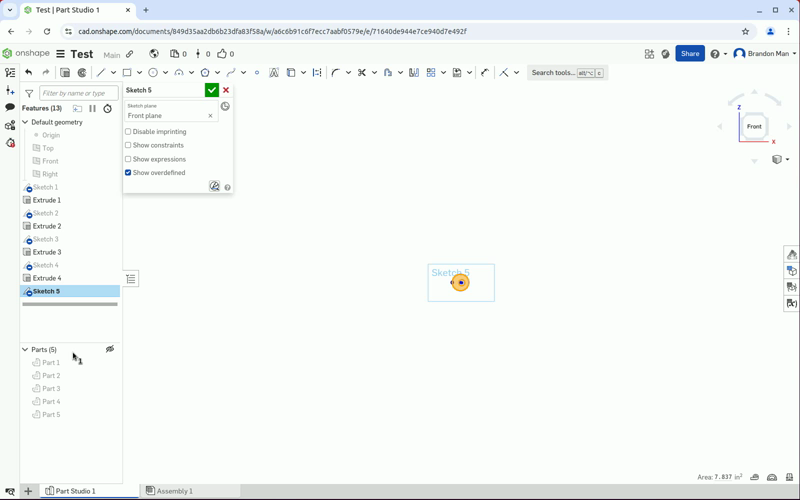
key(shift+y)
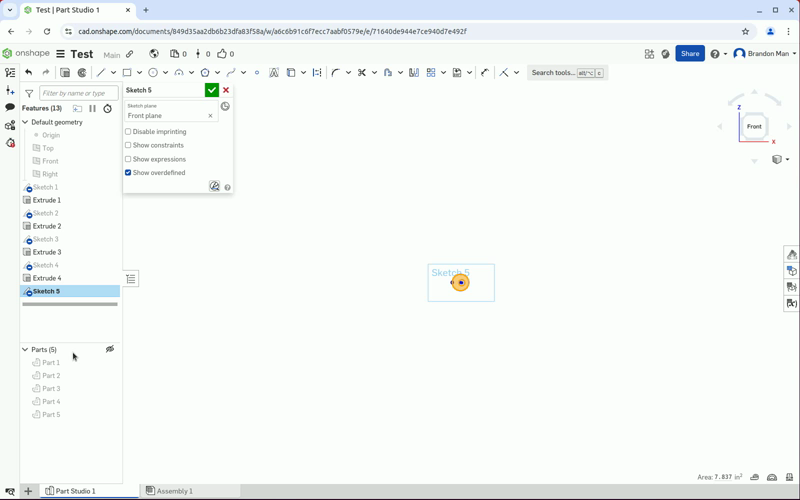
key(shift+e)
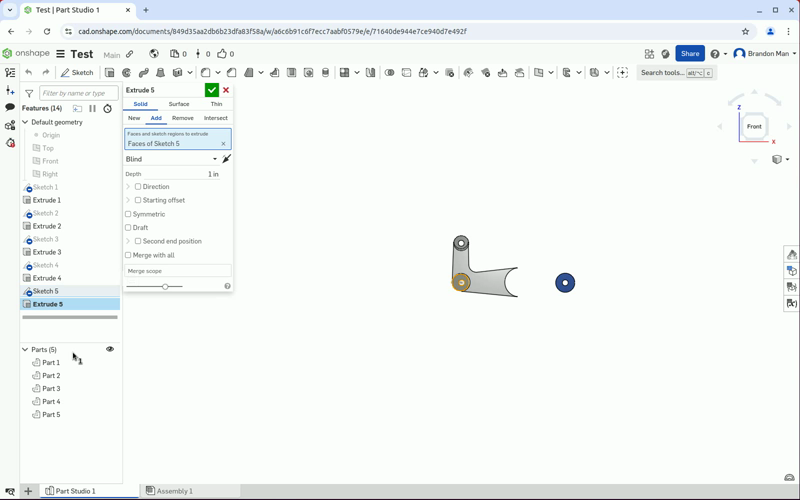
mouse_move(143, 106)
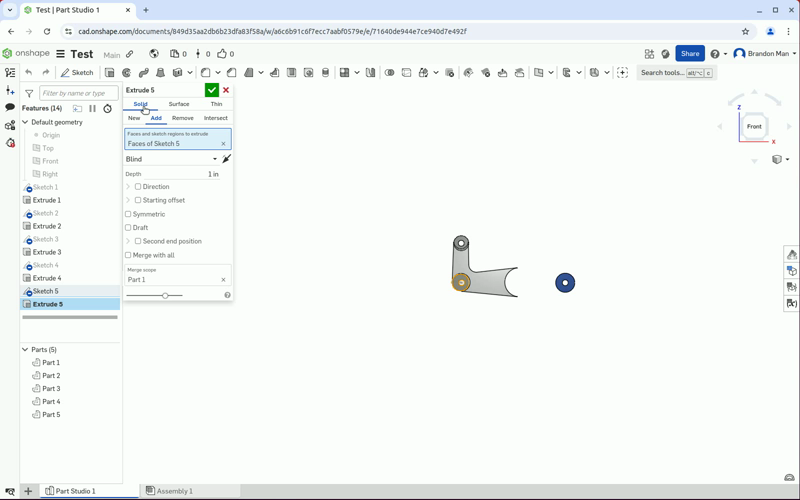
click(143, 106)
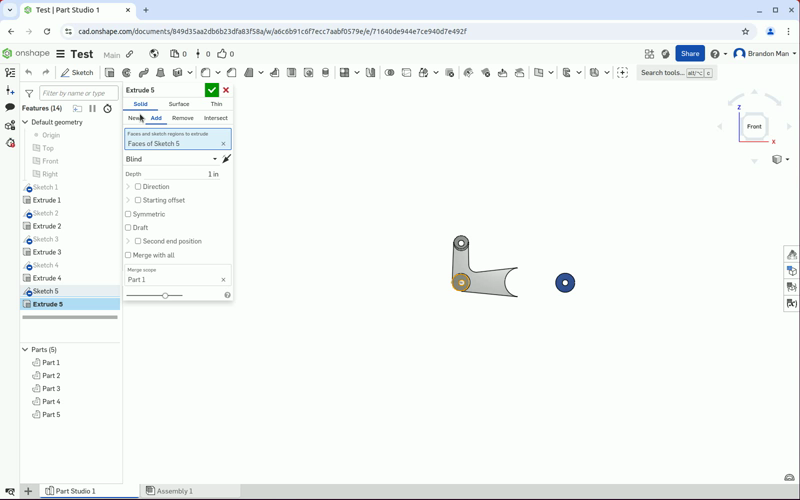
mouse_move(137, 120)
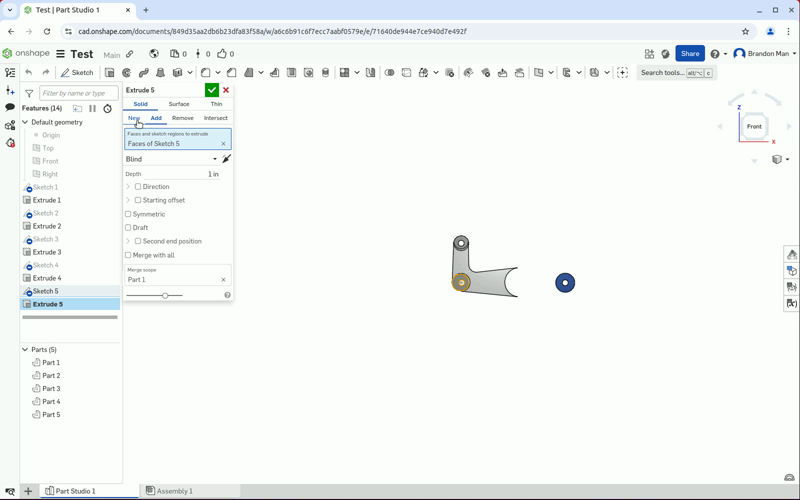
click(137, 120)
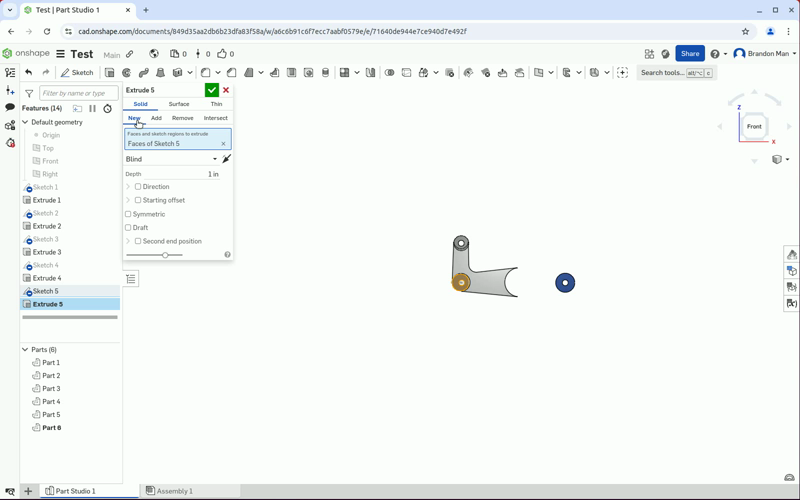
key(tab, 4)
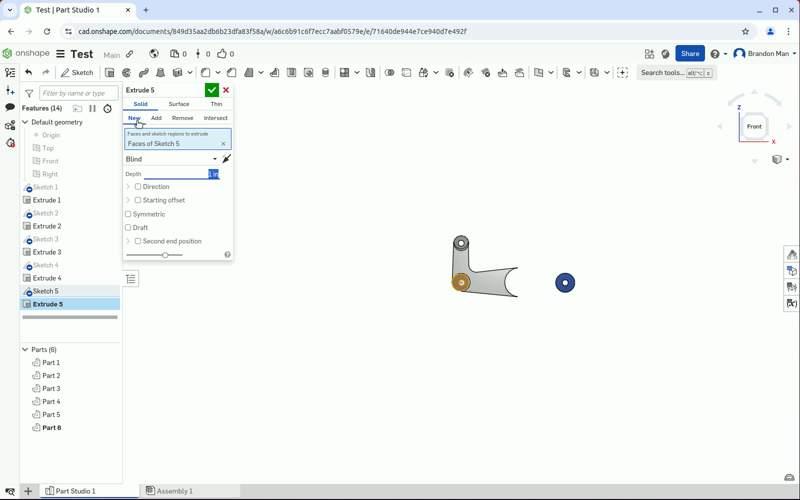
text(0.481)
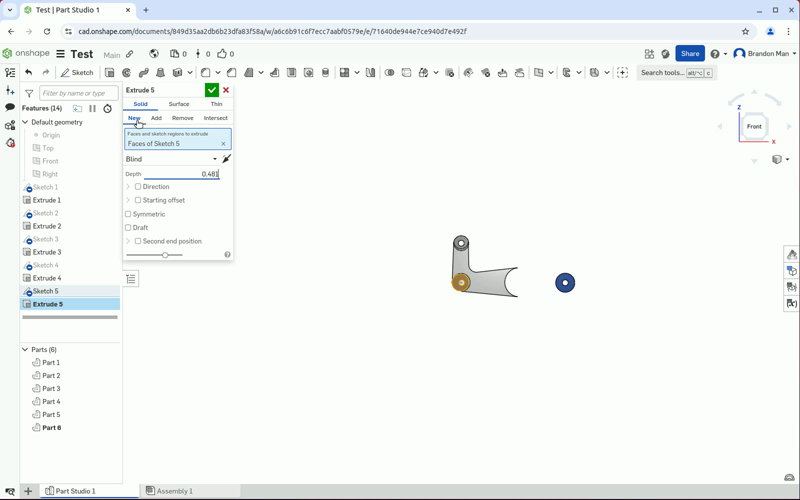
key(enter)
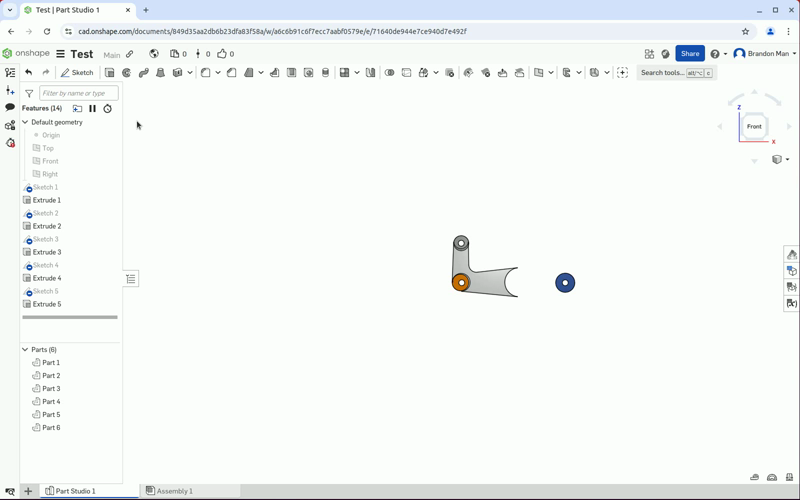
key(shift+h)
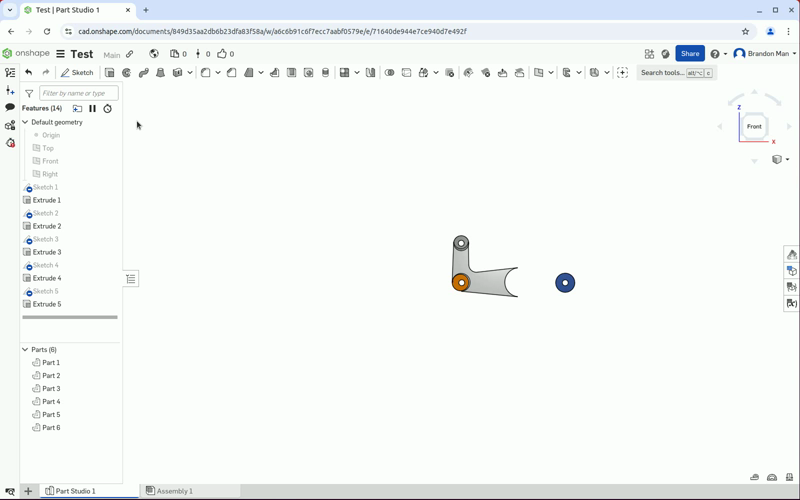
key(shift+h)
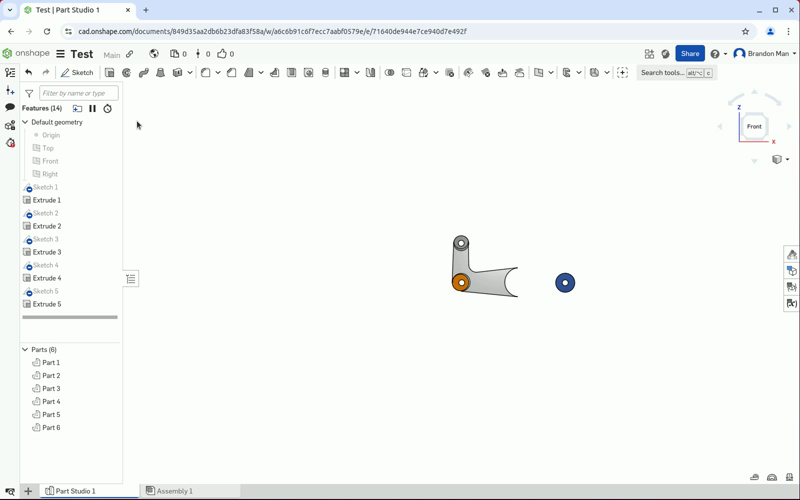
mouse_move(73, 189)
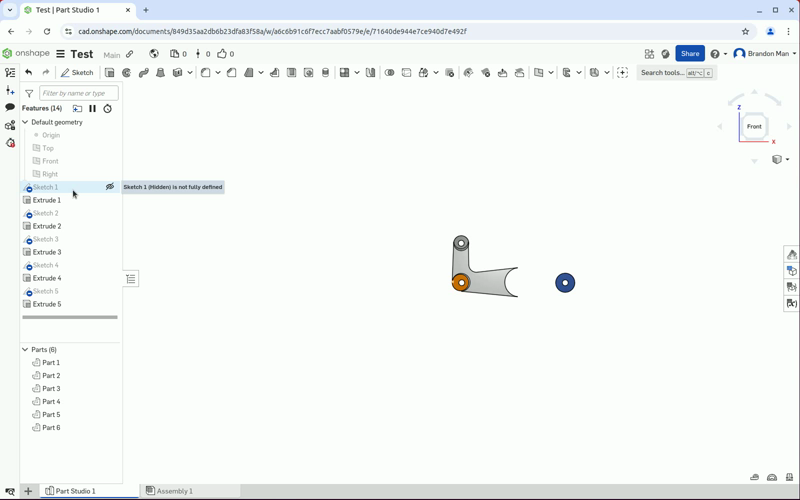
click(73, 189)
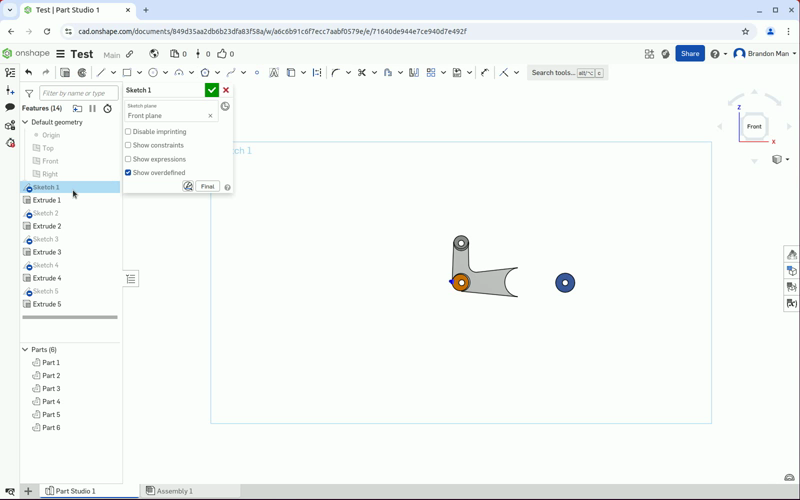
mouse_move(229, 92)
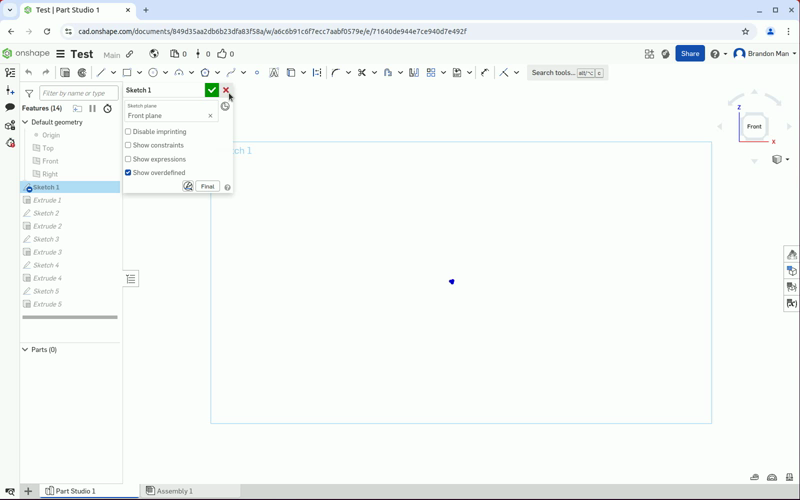
click(229, 92)
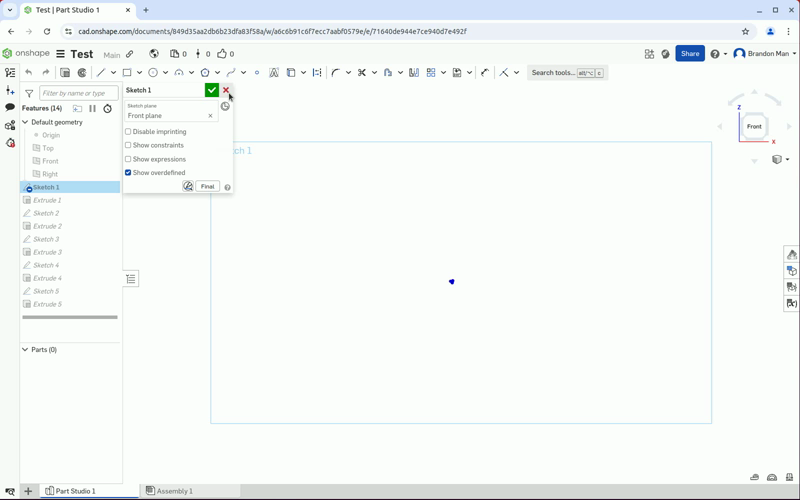
key(shift+s)
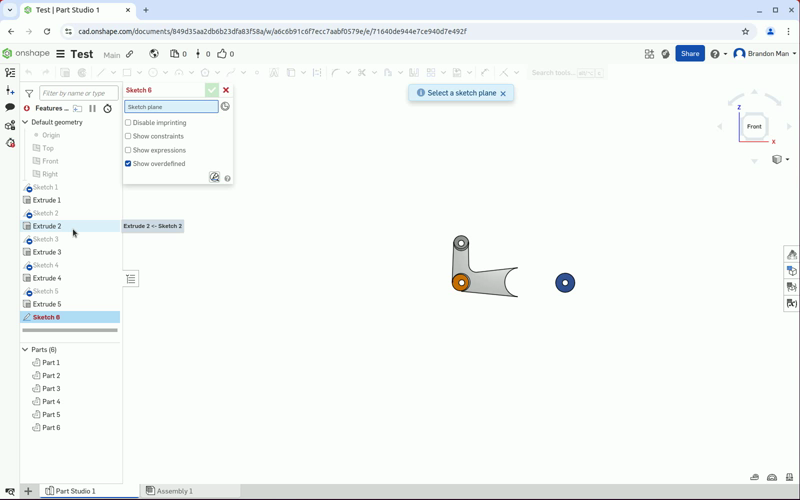
scroll(3)
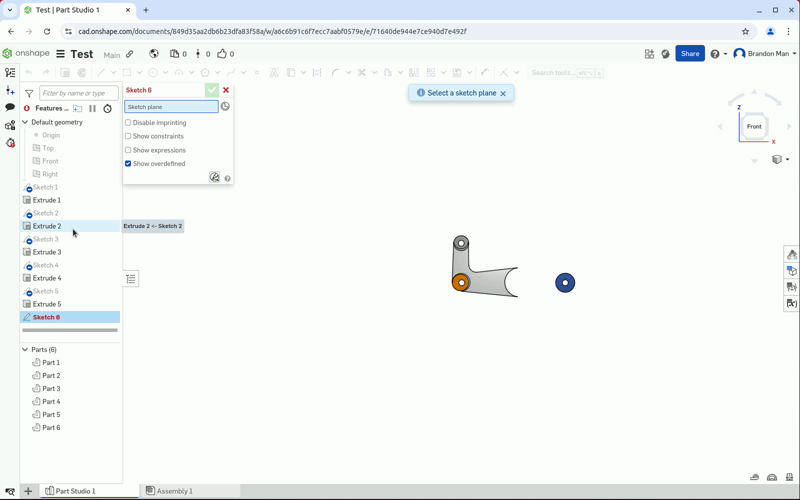
mouse_move(73, 163)
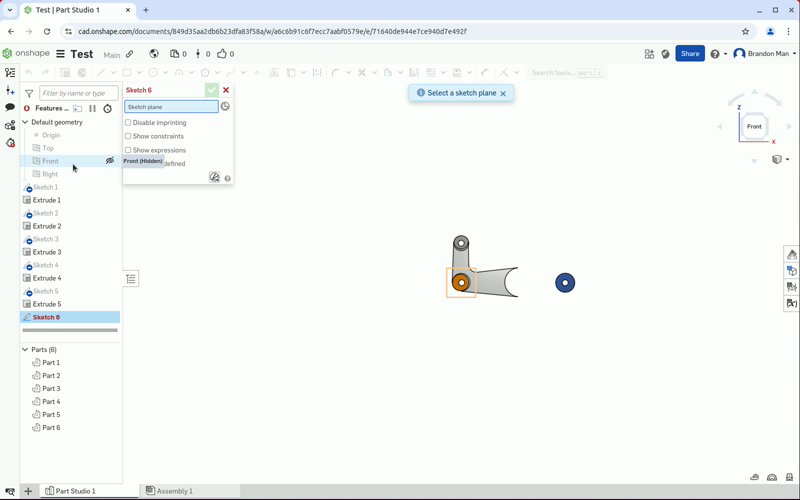
click(73, 163)
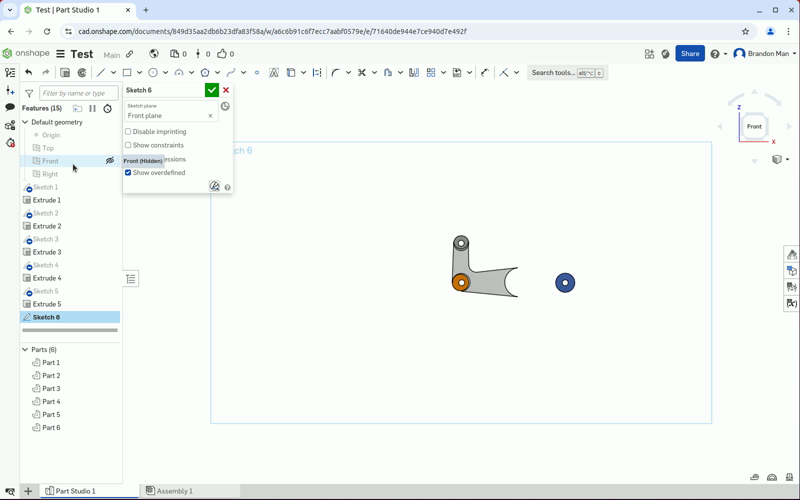
mouse_move(73, 352)
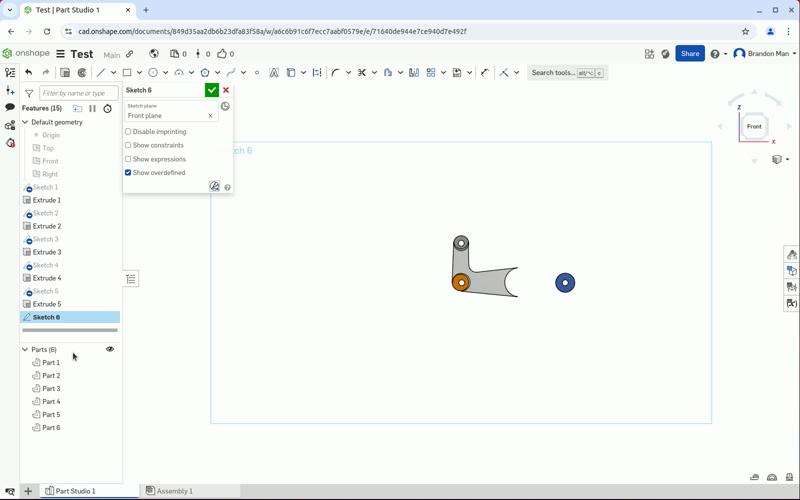
key(y)
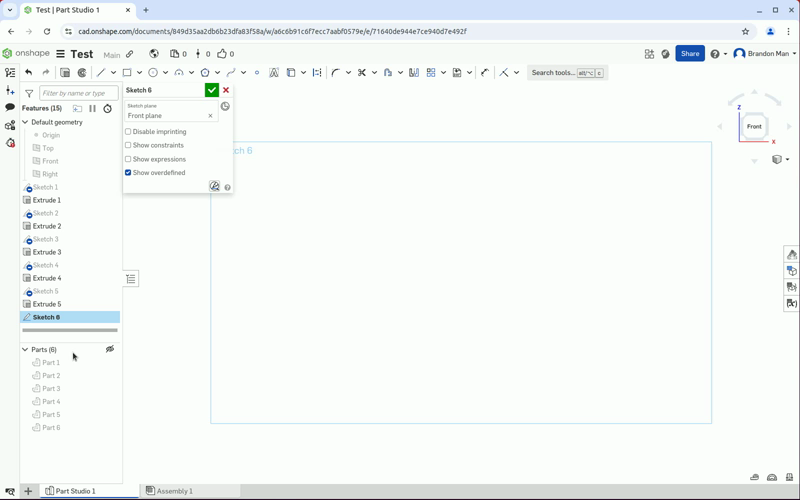
key(l)
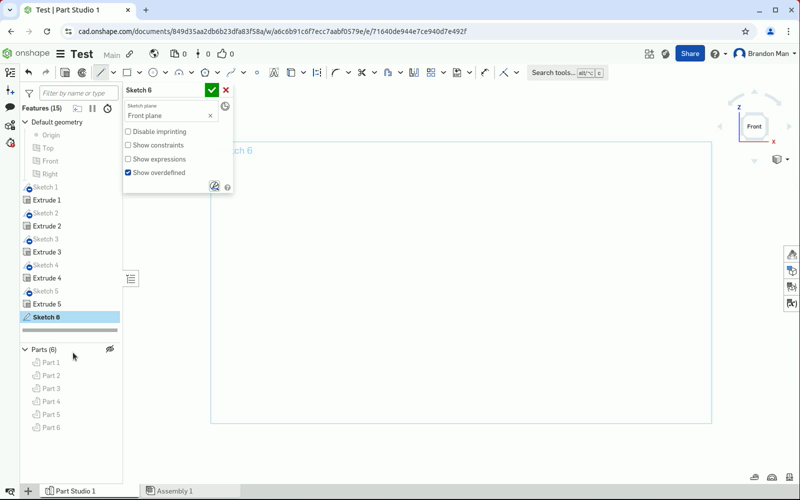
key_down(shift)
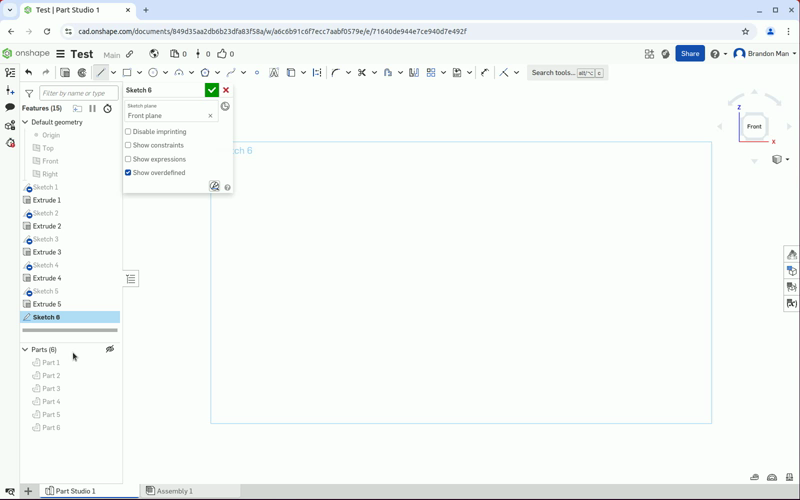
mouse_move(520, 297)
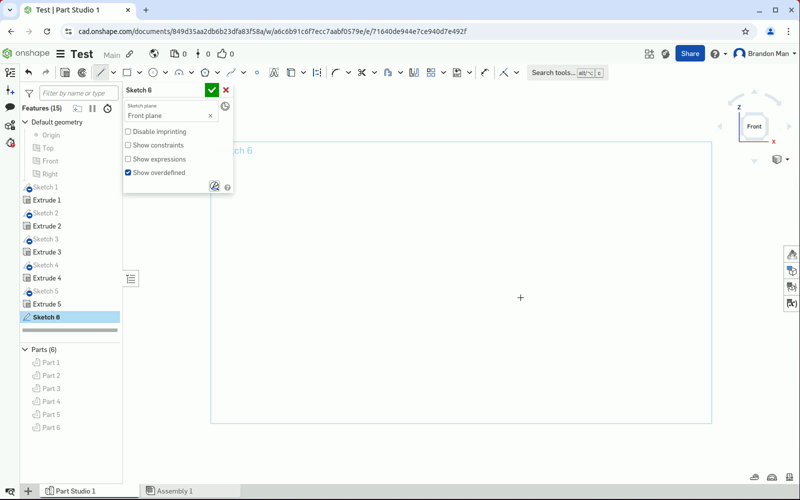
click(520, 297)
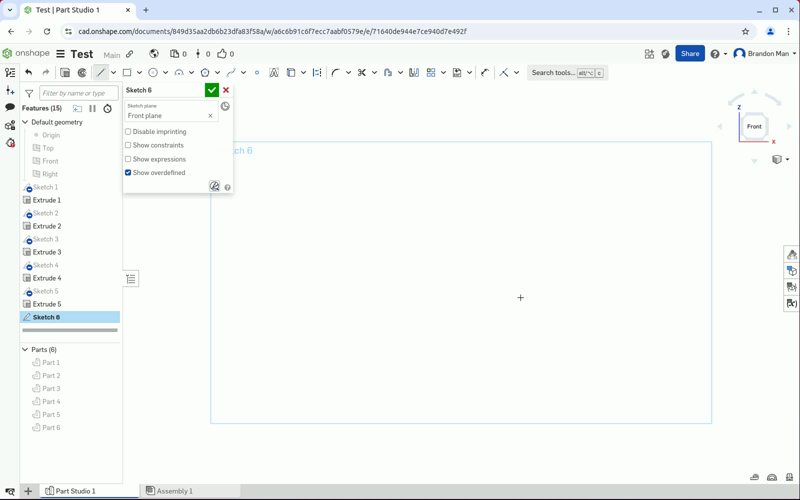
key_up(shift)
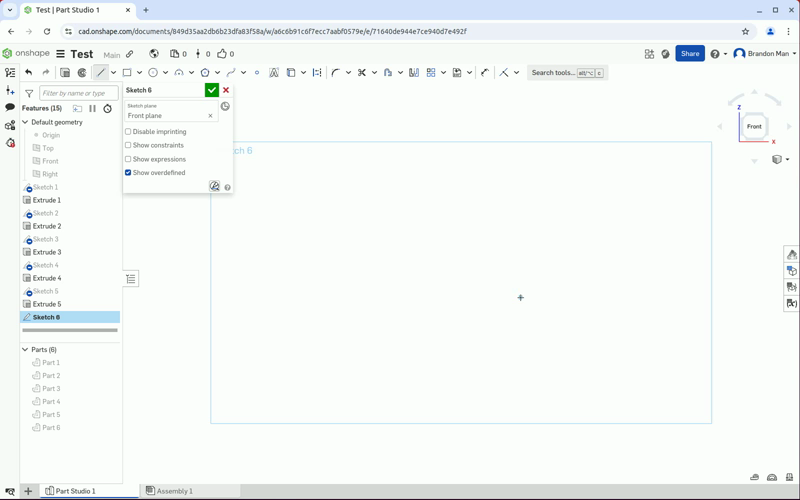
key_down(shift)
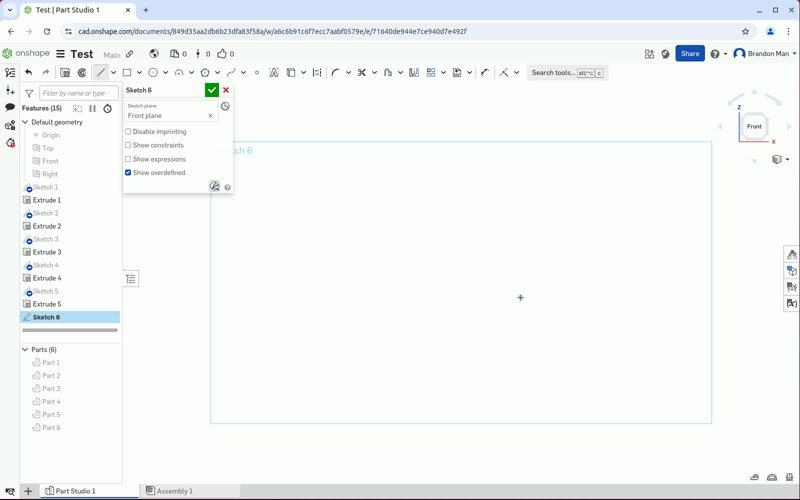
mouse_move(550, 297)
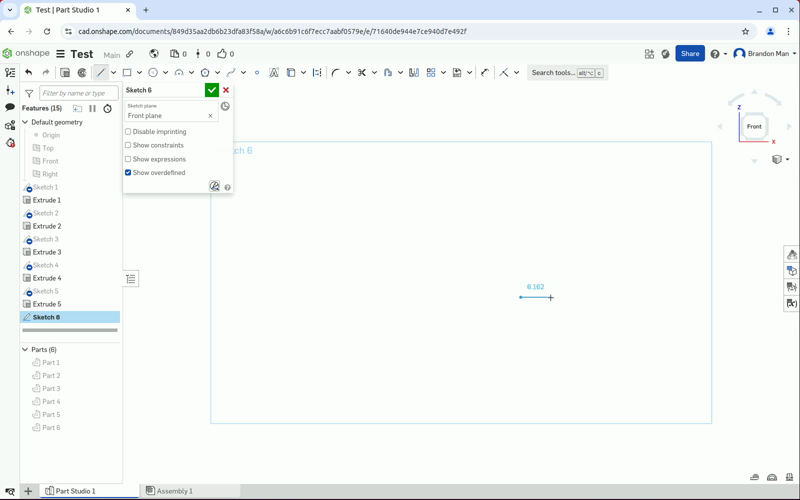
mouse_move(567, 291)
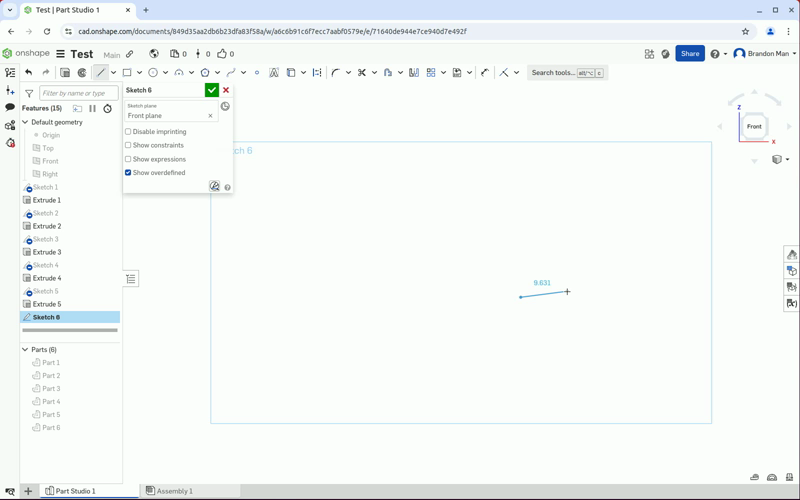
click(567, 291)
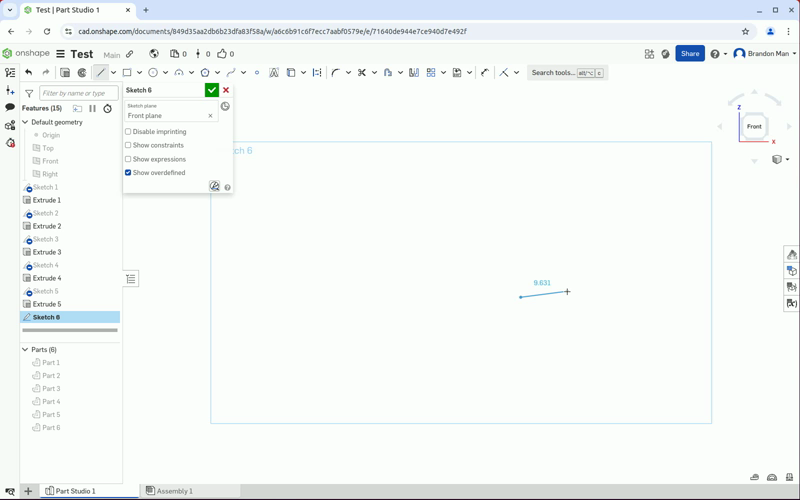
key_up(shift)
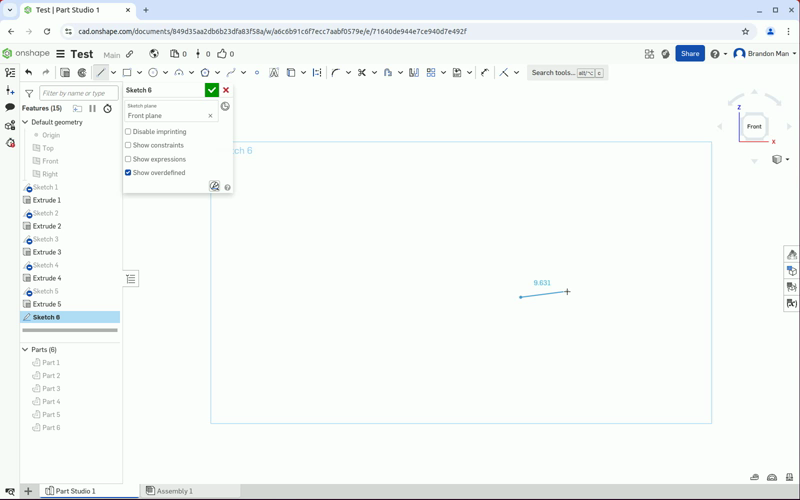
key(esc)
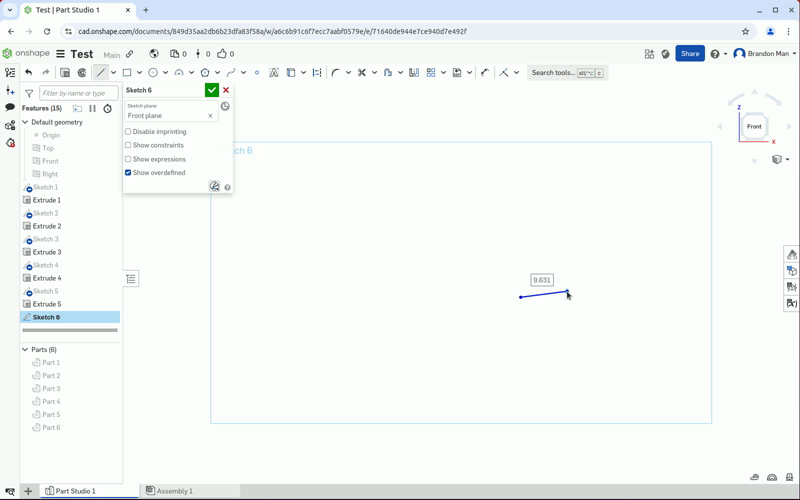
key(a)
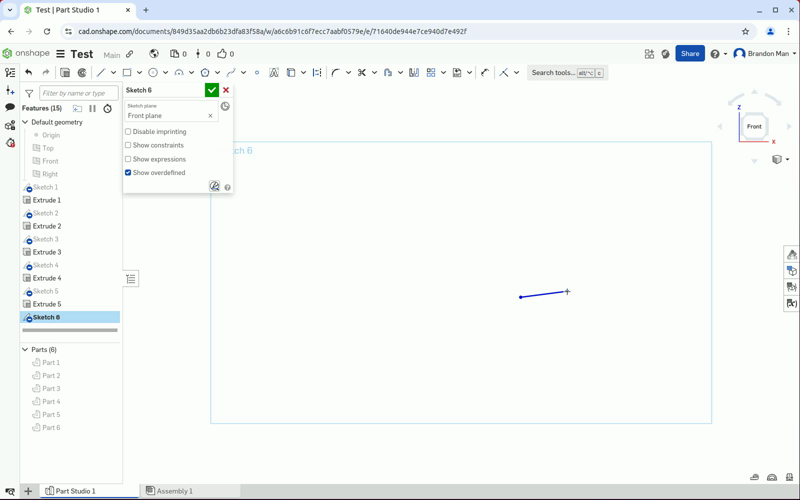
mouse_move(567, 291)
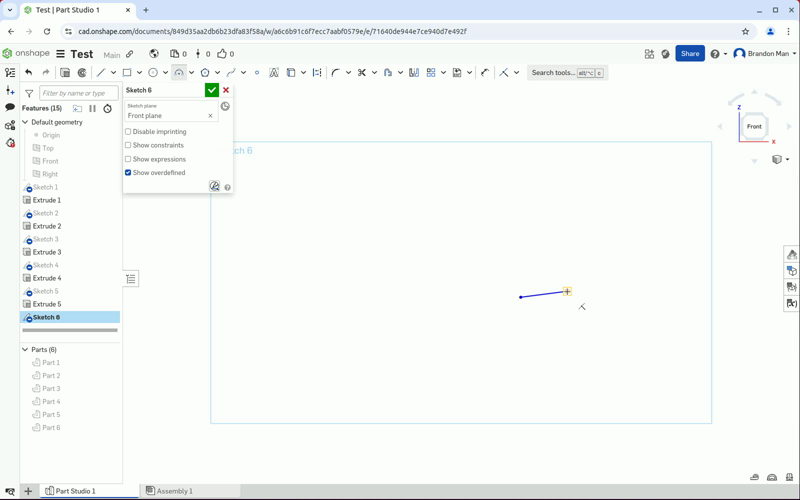
click(567, 291)
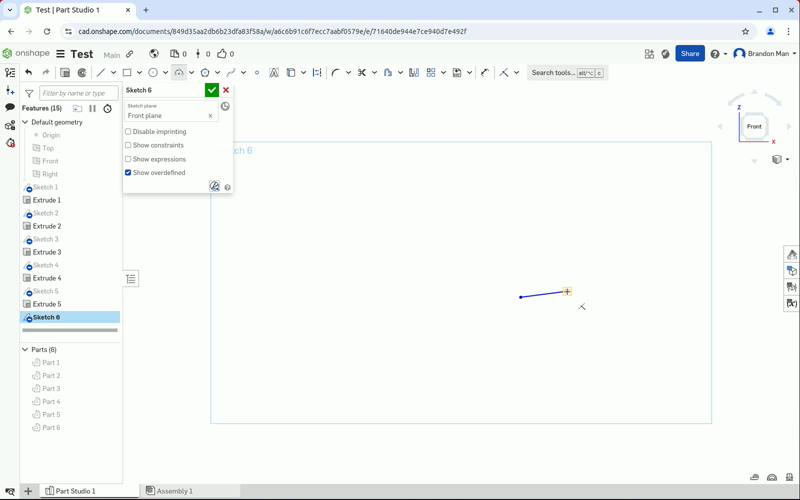
key_down(shift)
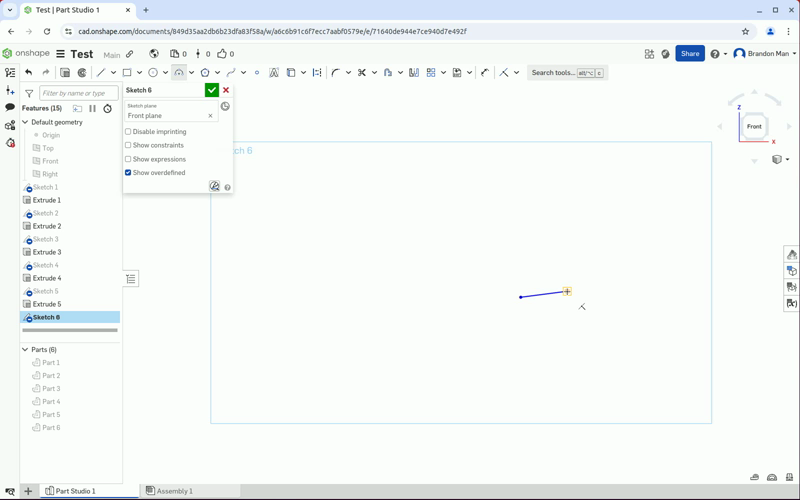
mouse_move(567, 273)
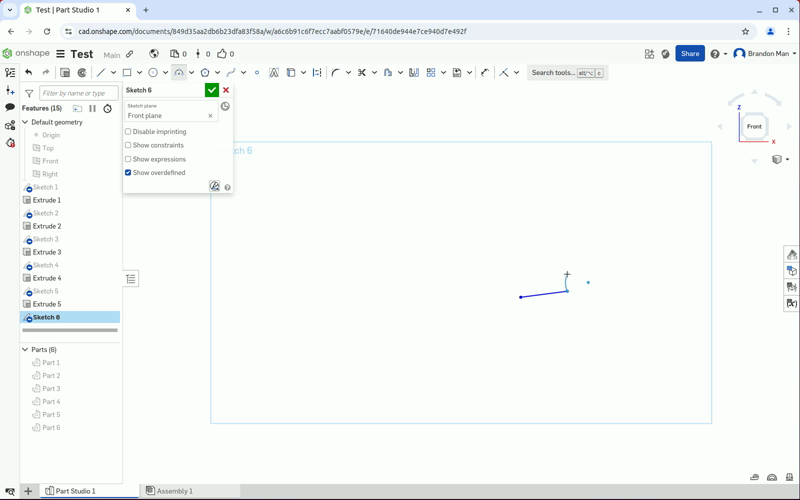
click(567, 273)
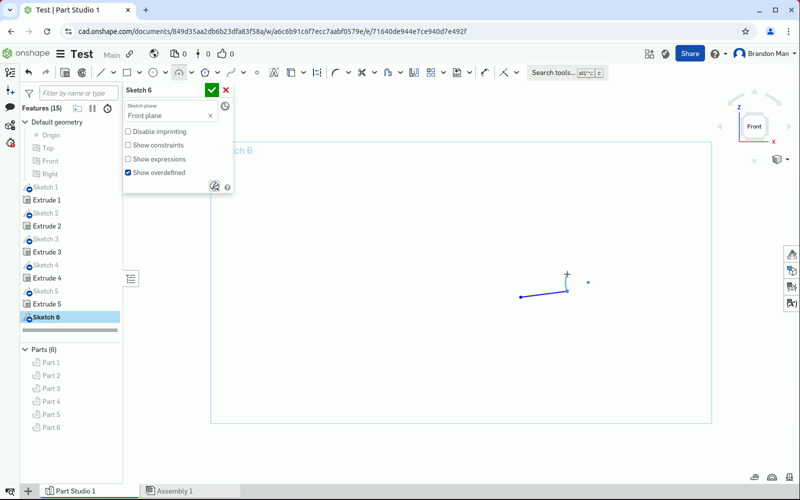
mouse_move(556, 282)
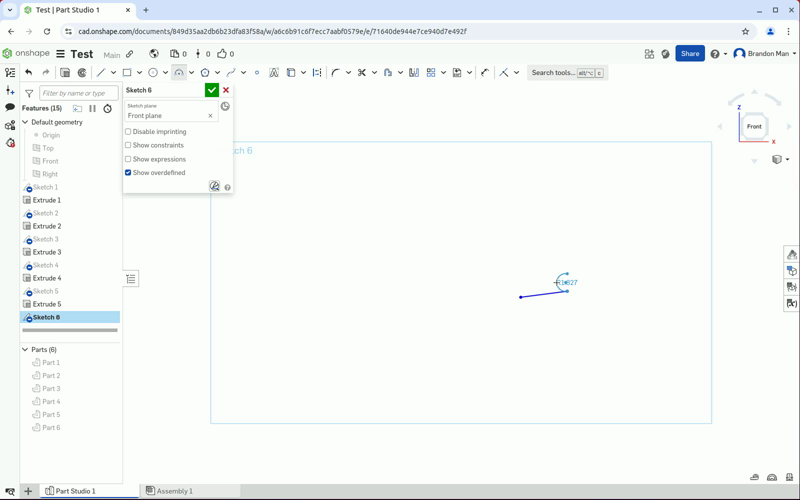
click(556, 282)
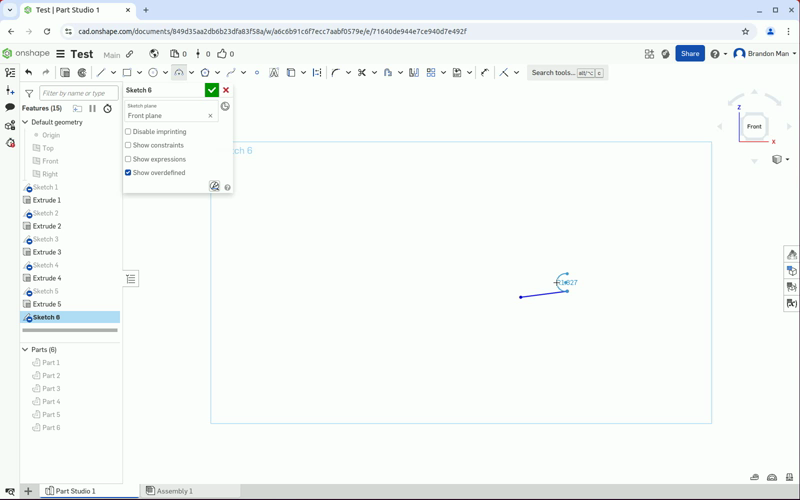
key_up(shift)
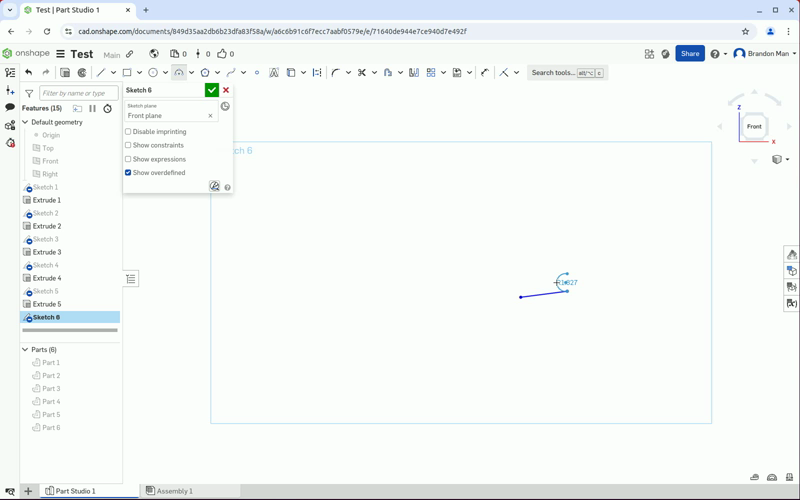
key(esc)
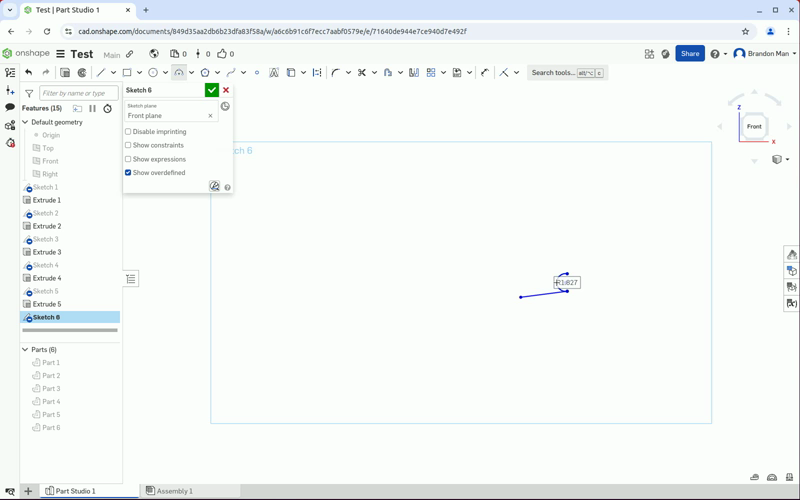
key(l)
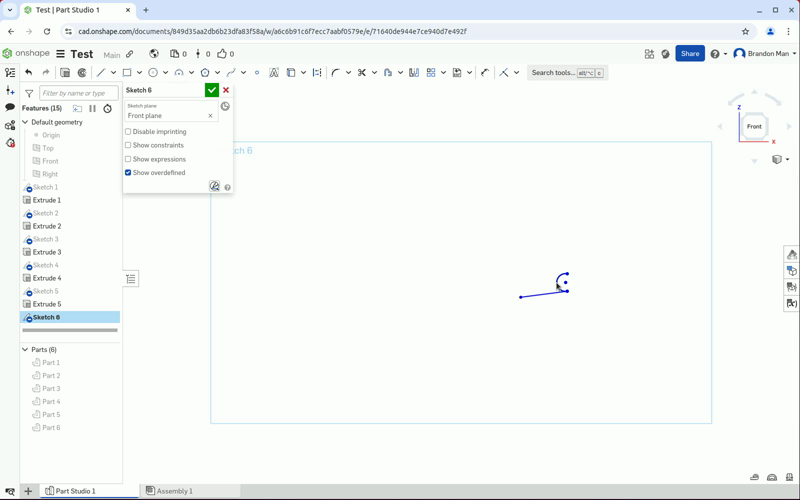
mouse_move(567, 273)
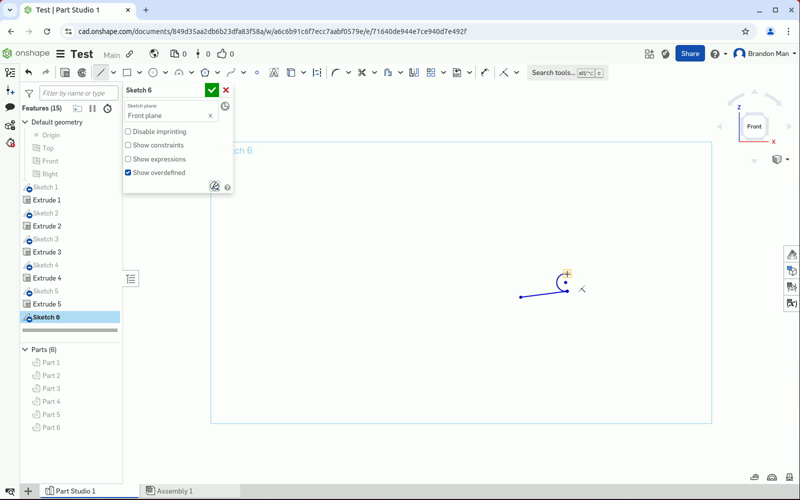
click(567, 273)
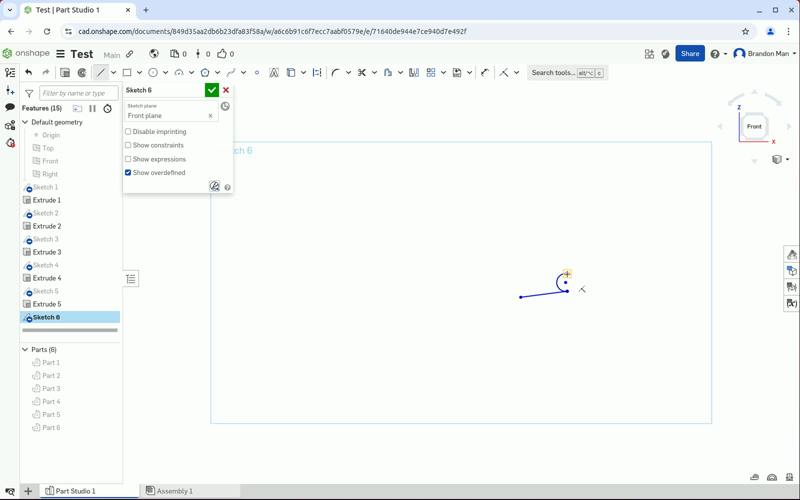
key_down(shift)
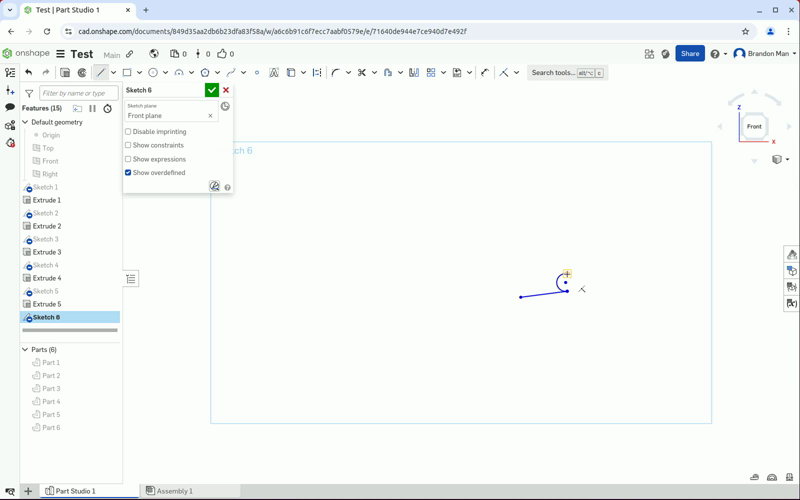
mouse_move(589, 273)
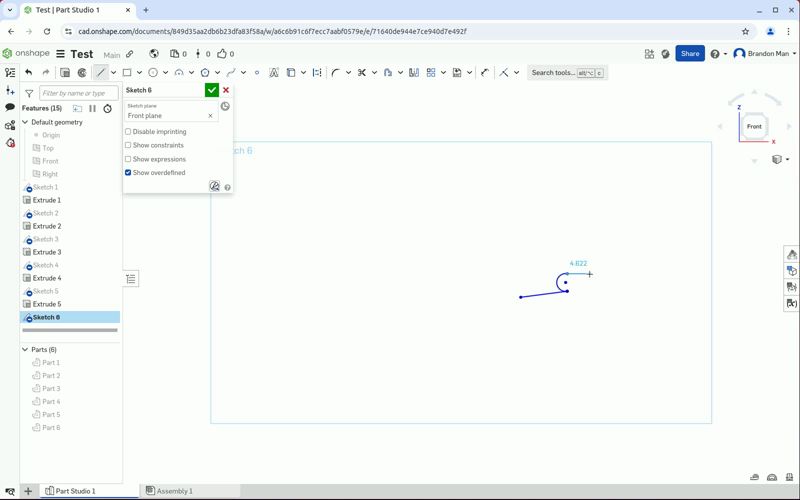
mouse_move(520, 267)
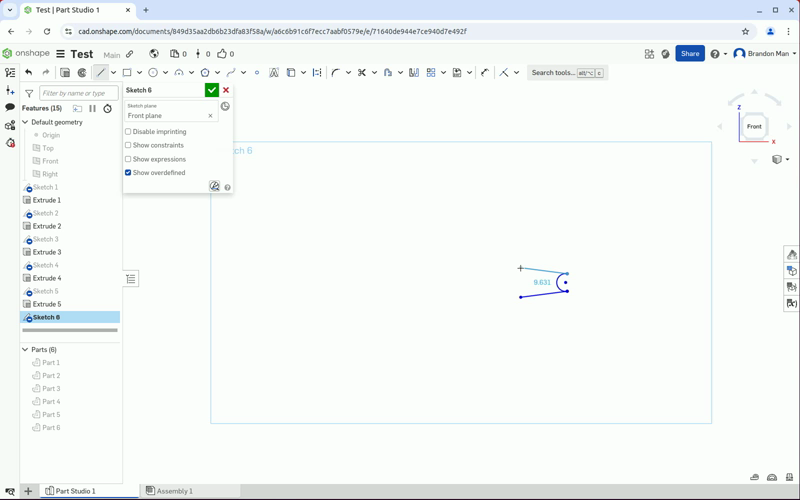
click(520, 267)
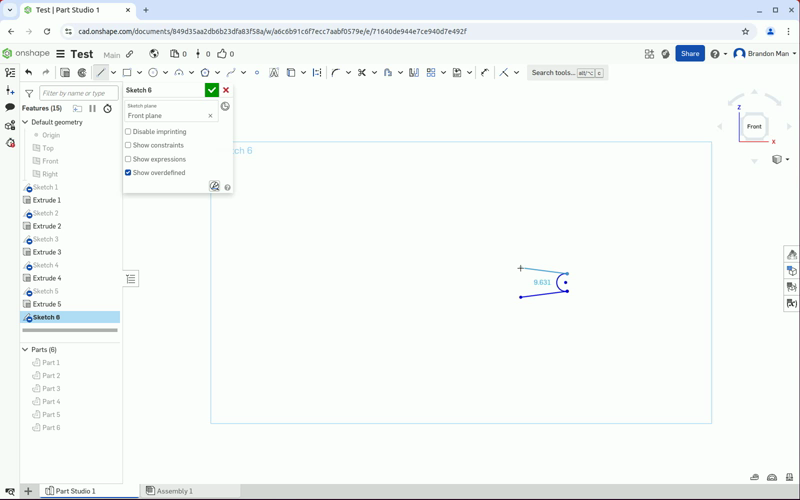
key_up(shift)
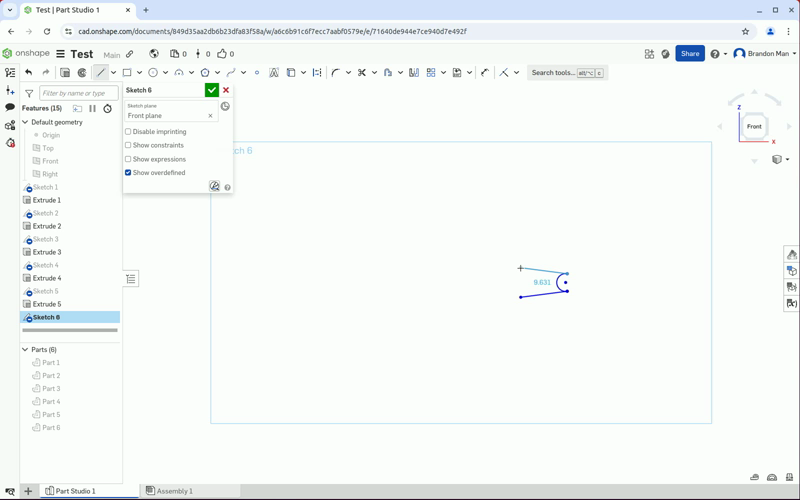
key(esc)
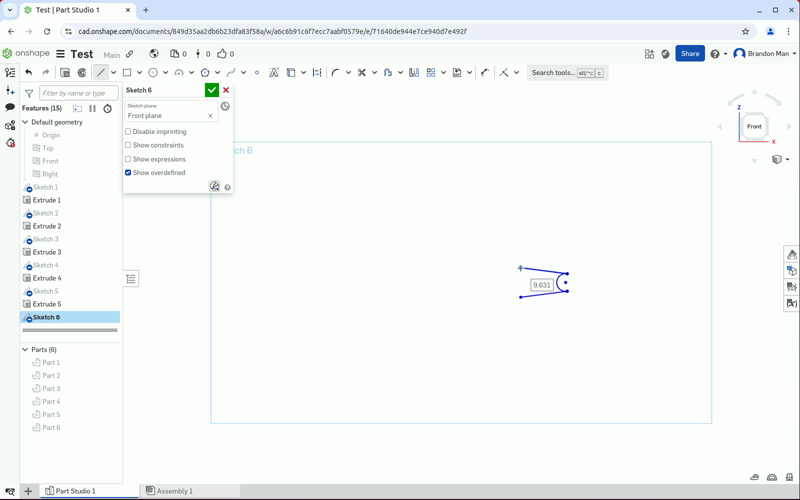
key(a)
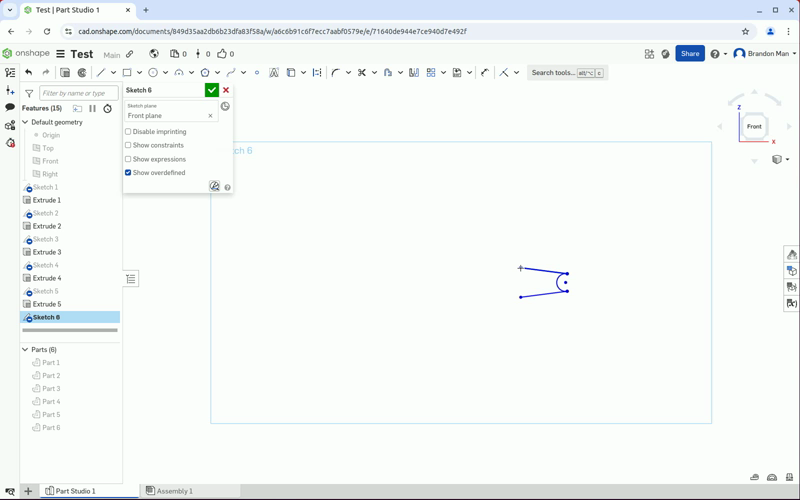
mouse_move(520, 267)
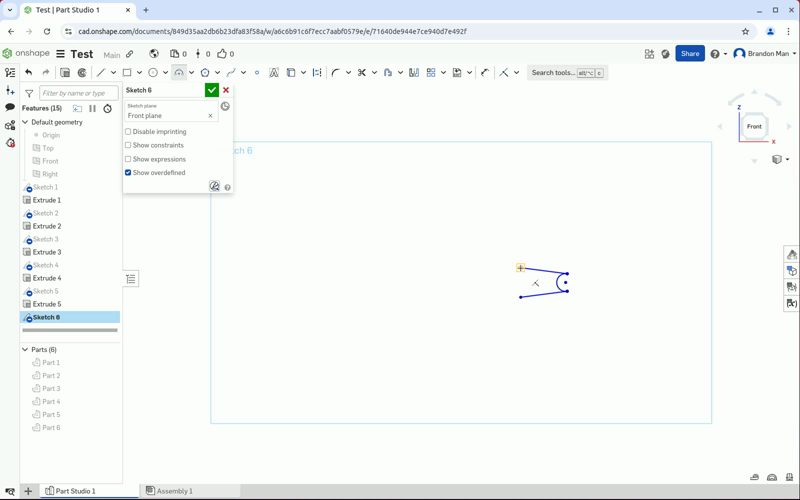
click(520, 267)
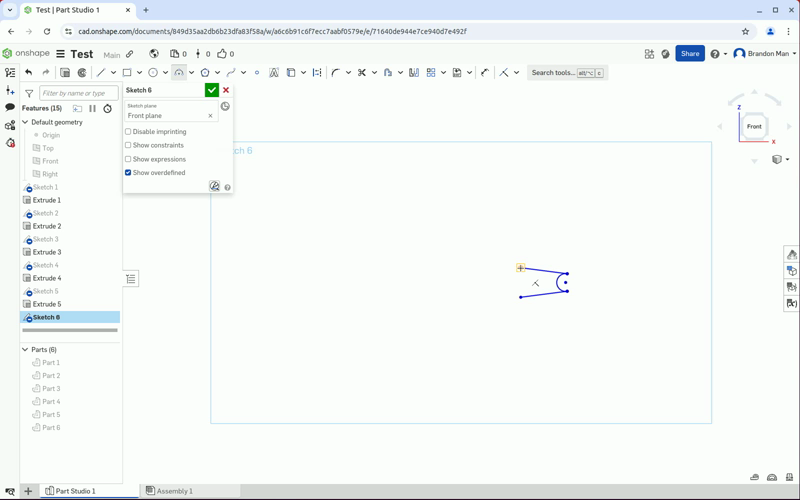
mouse_move(520, 297)
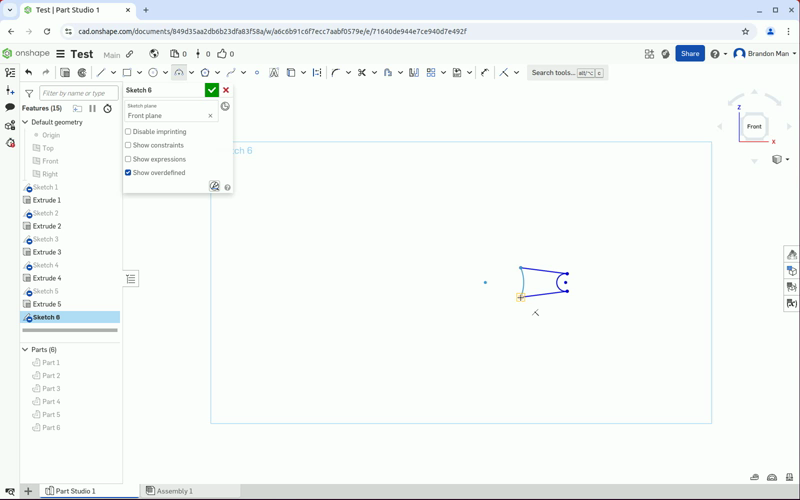
click(520, 297)
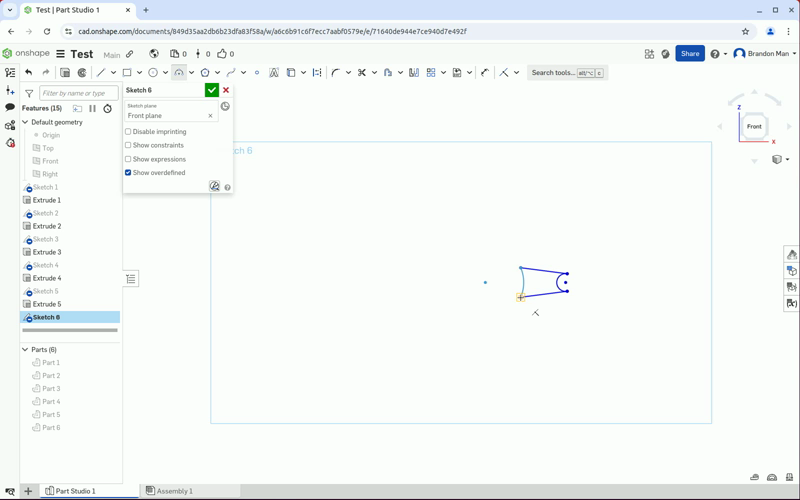
key_down(shift)
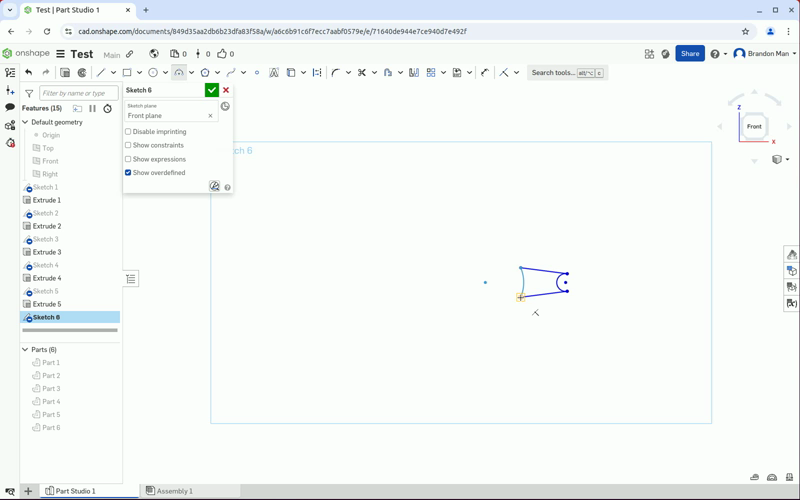
mouse_move(533, 282)
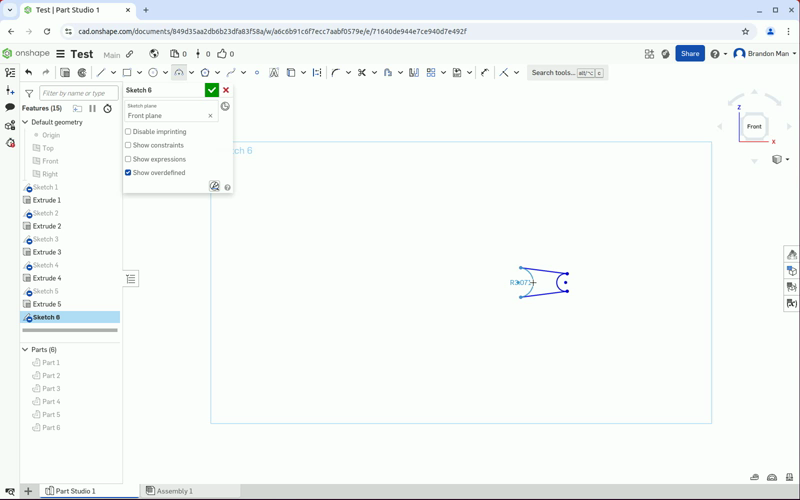
click(533, 282)
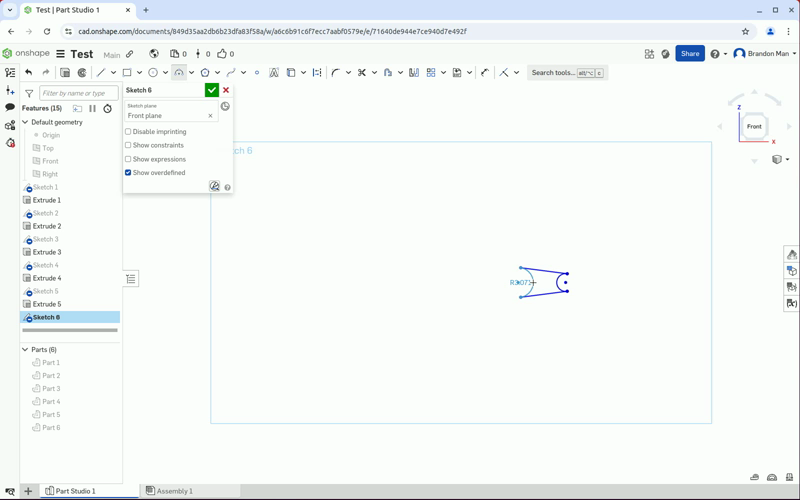
key_up(shift)
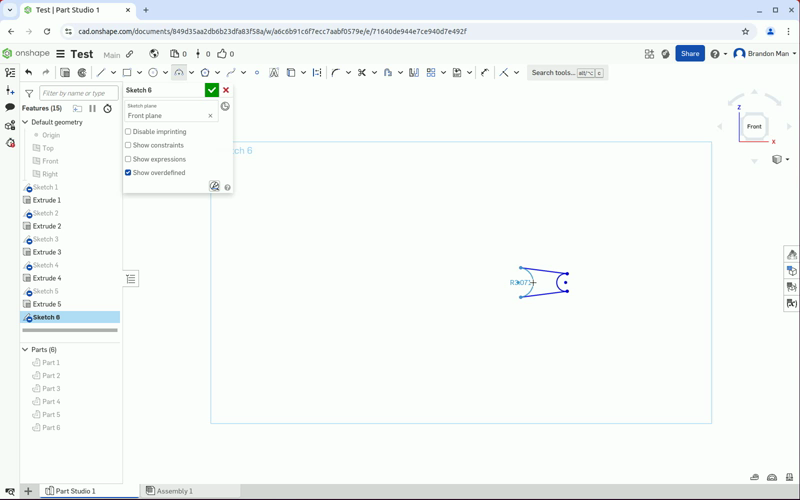
key(esc)
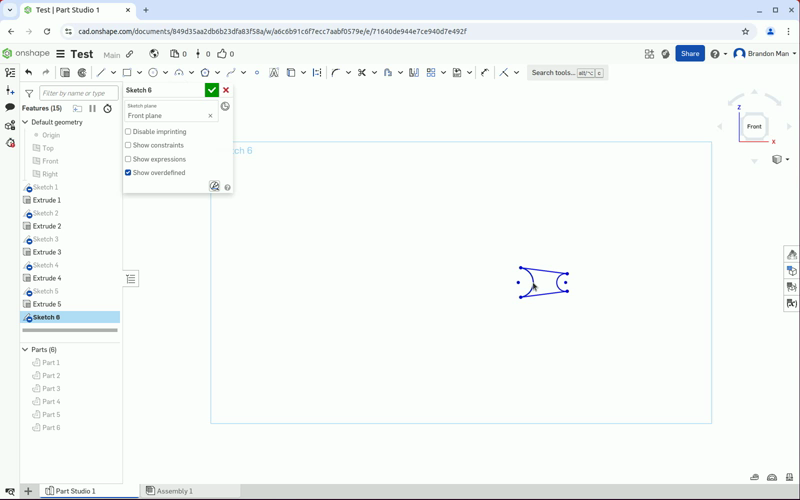
key(c)
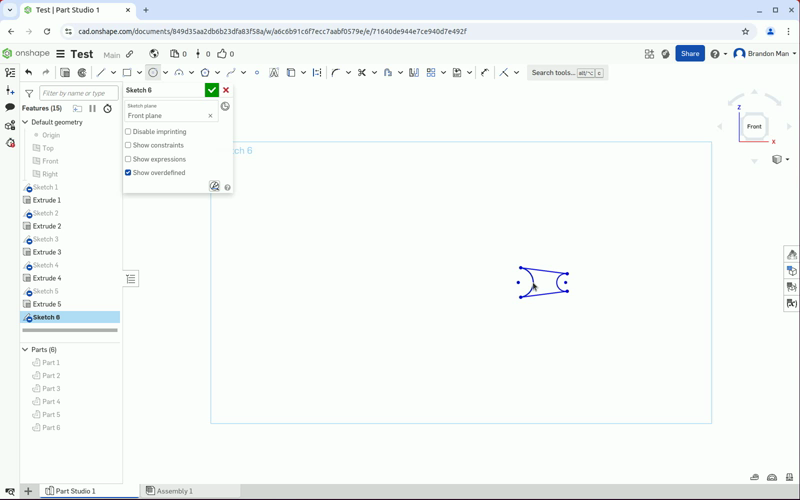
key_down(shift)
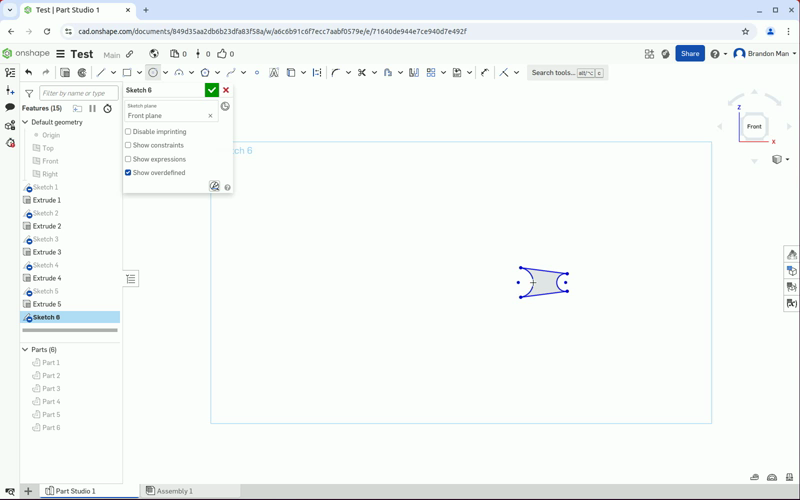
mouse_move(552, 285)
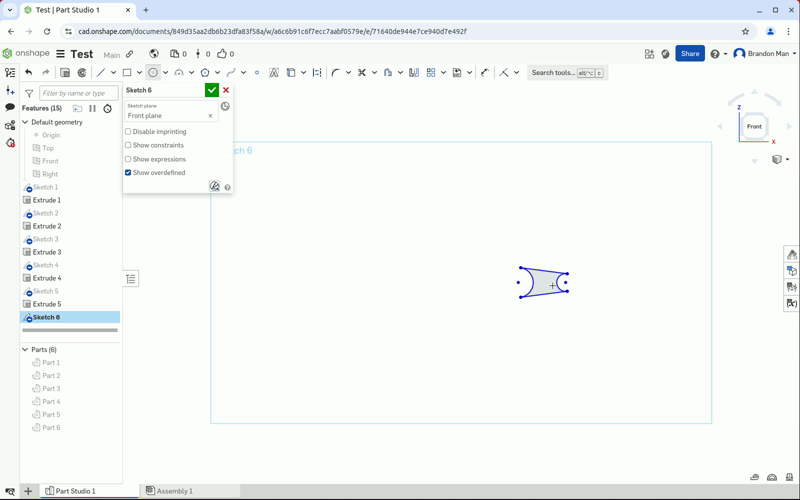
click(552, 285)
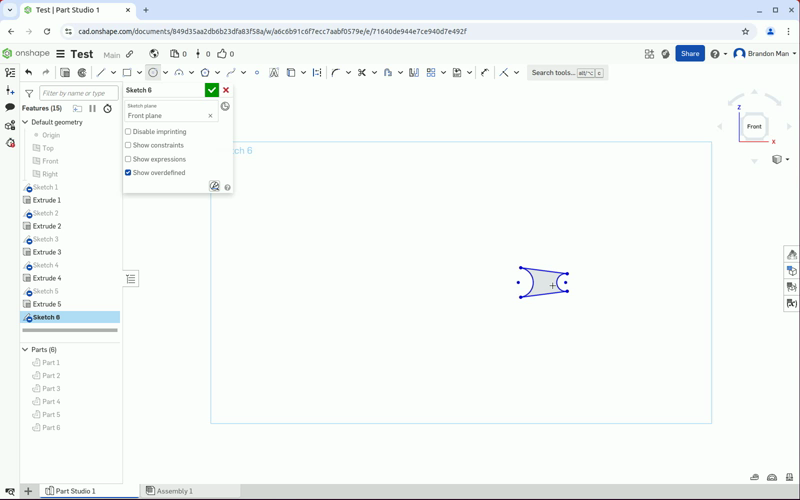
key_up(shift)
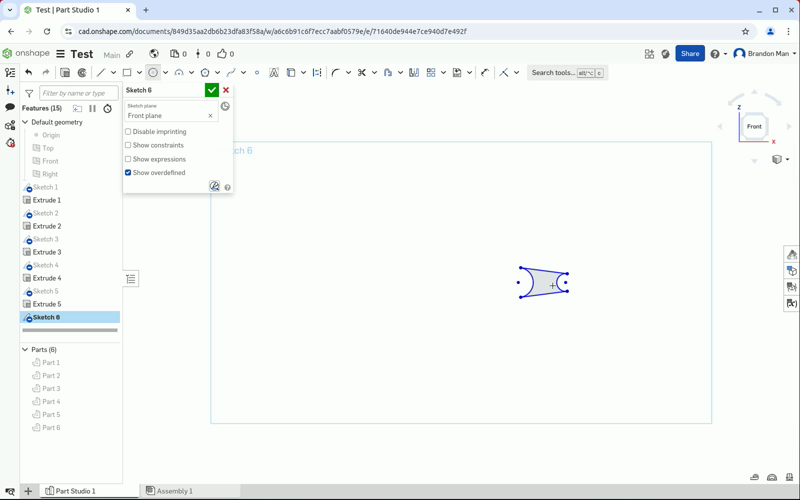
mouse_move(555, 285)
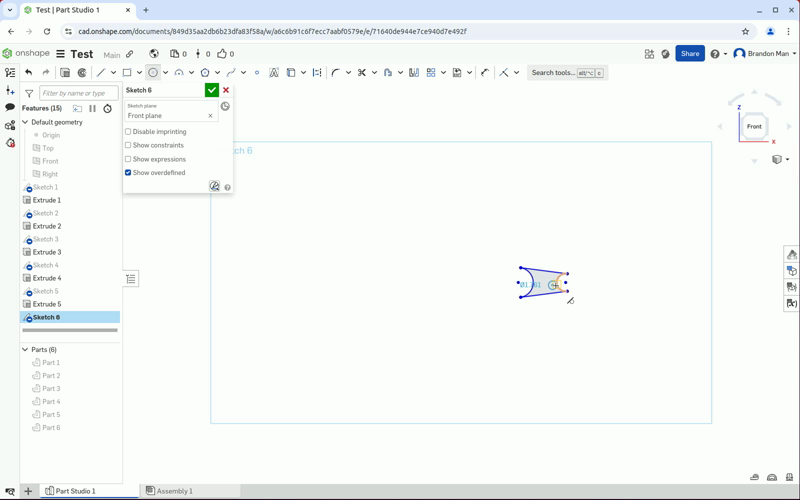
scroll(6)
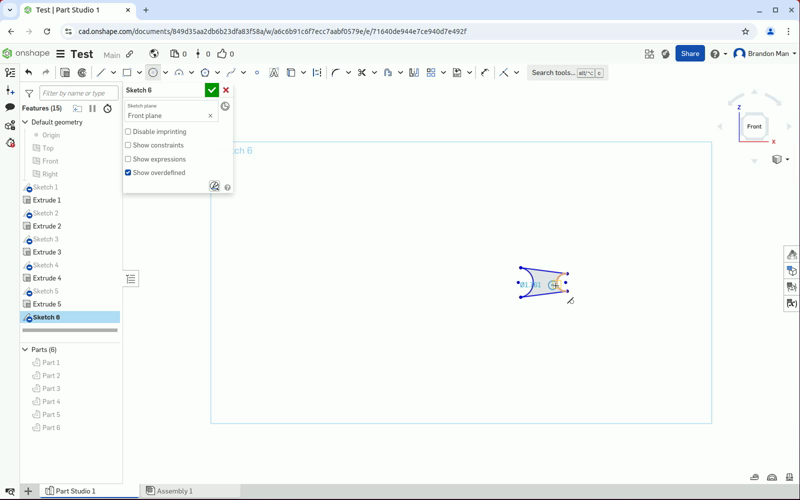
scroll(6)
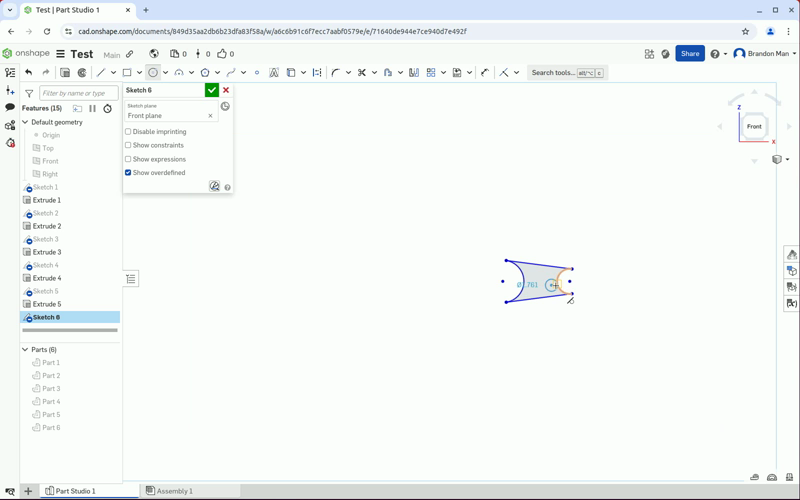
scroll(6)
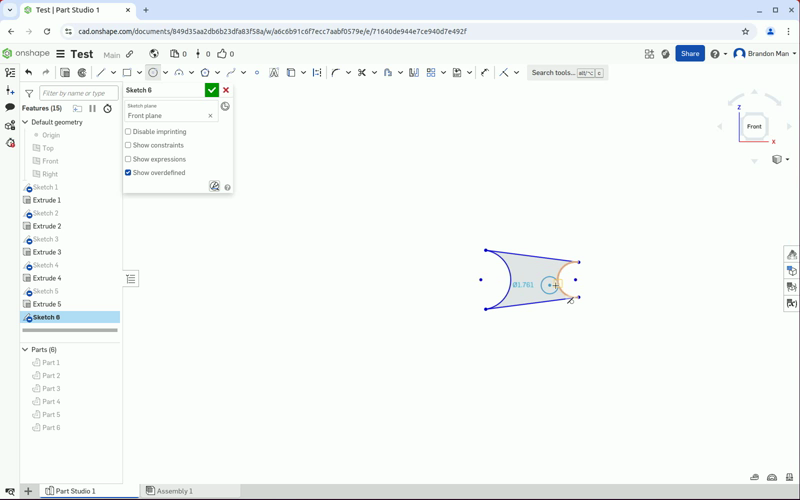
scroll(6)
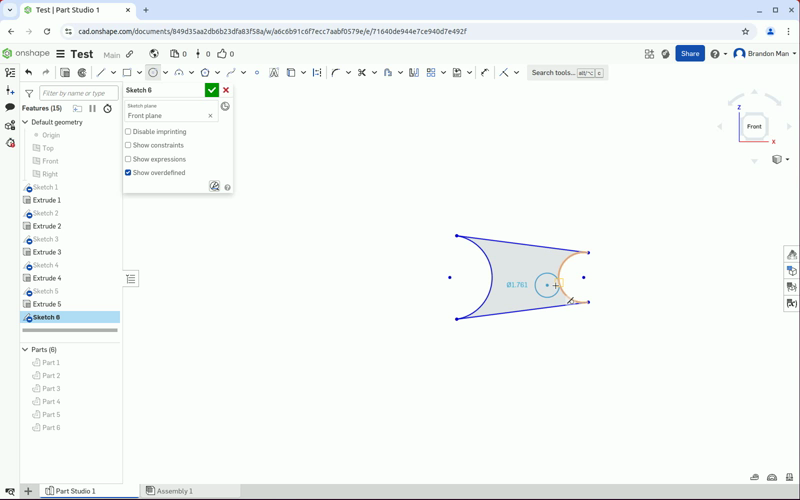
scroll(6)
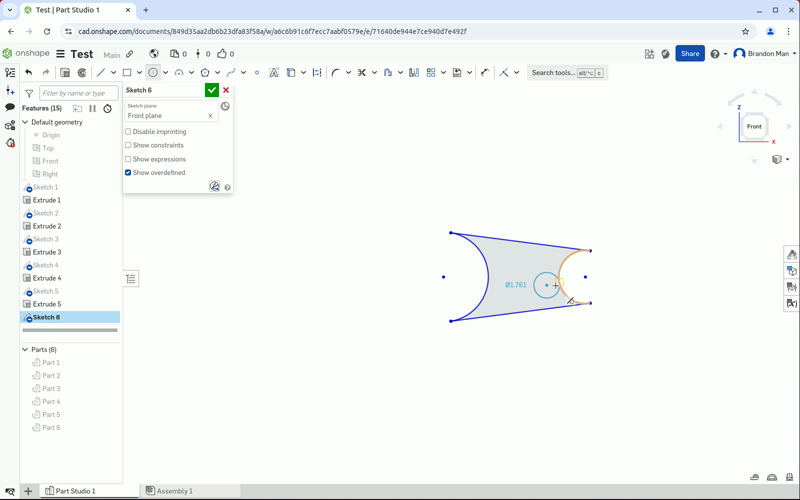
scroll(6)
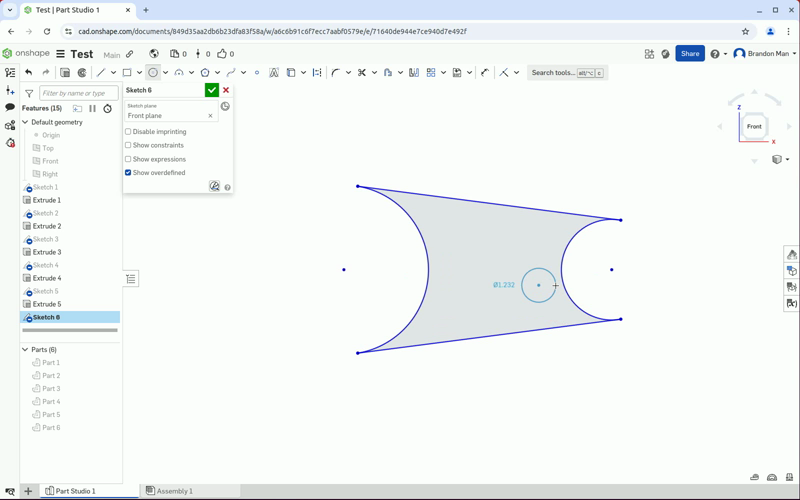
scroll(6)
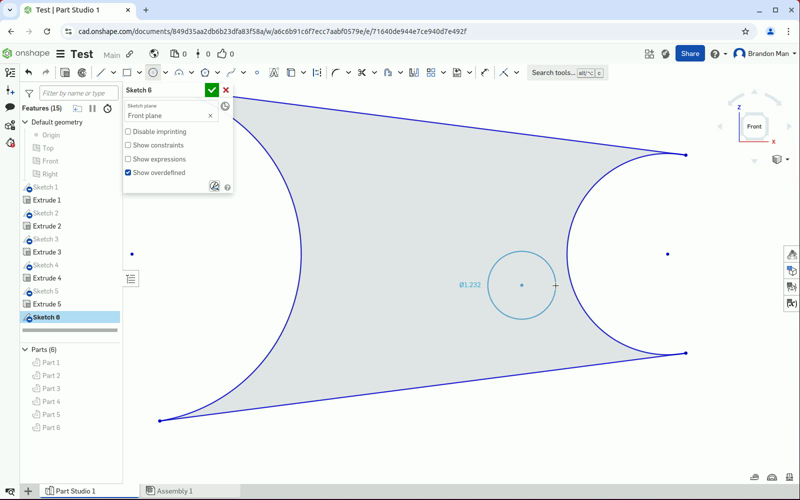
click(555, 285)
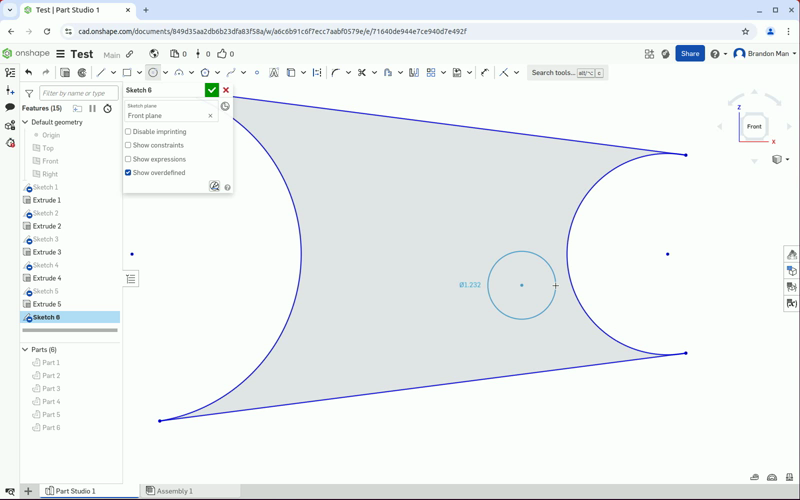
scroll(-6)
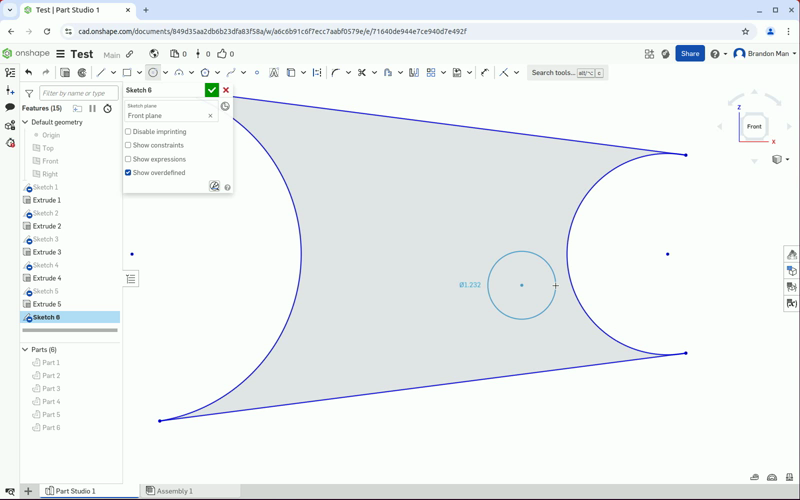
scroll(-6)
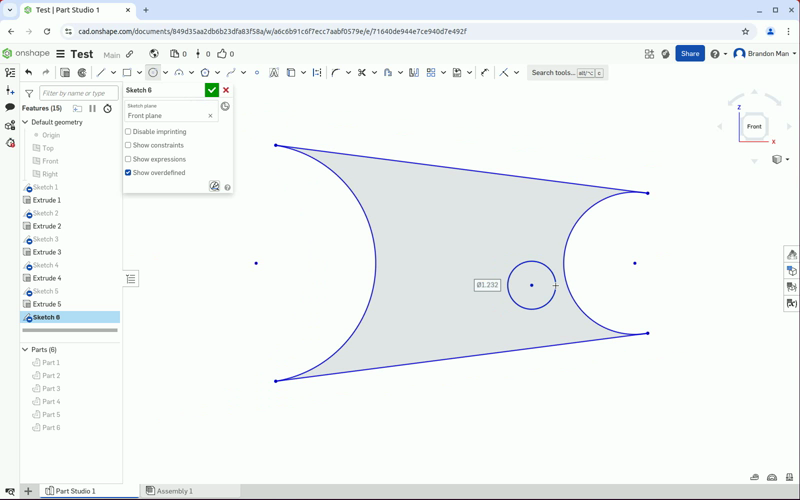
scroll(-6)
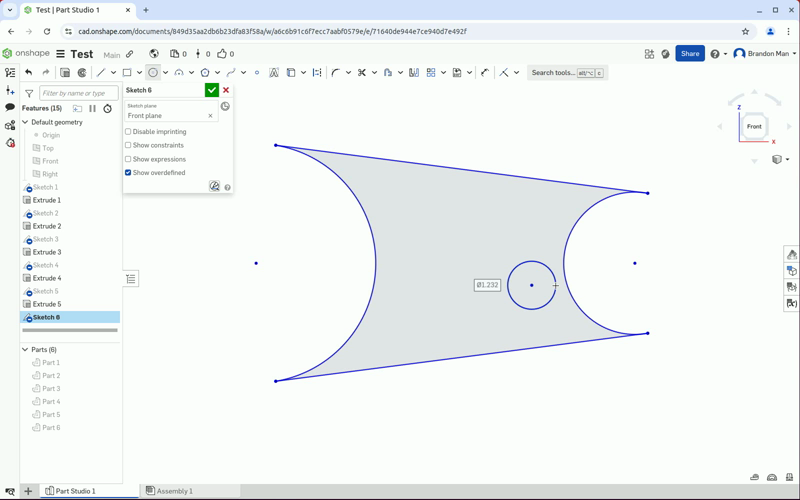
scroll(-6)
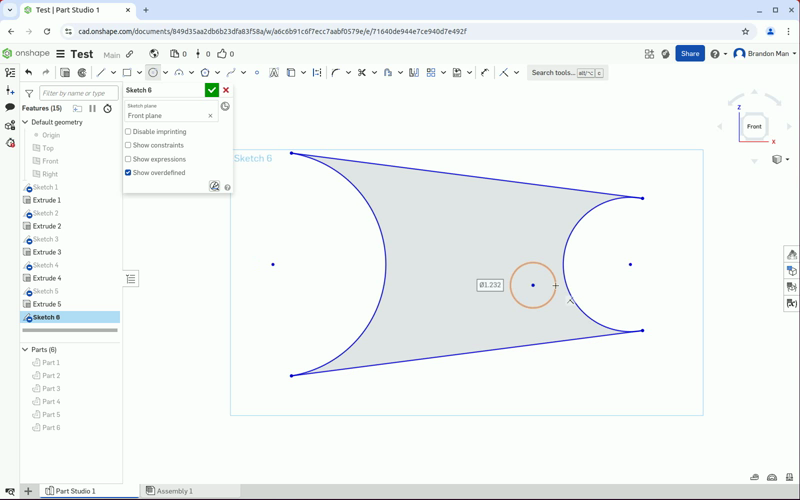
scroll(-6)
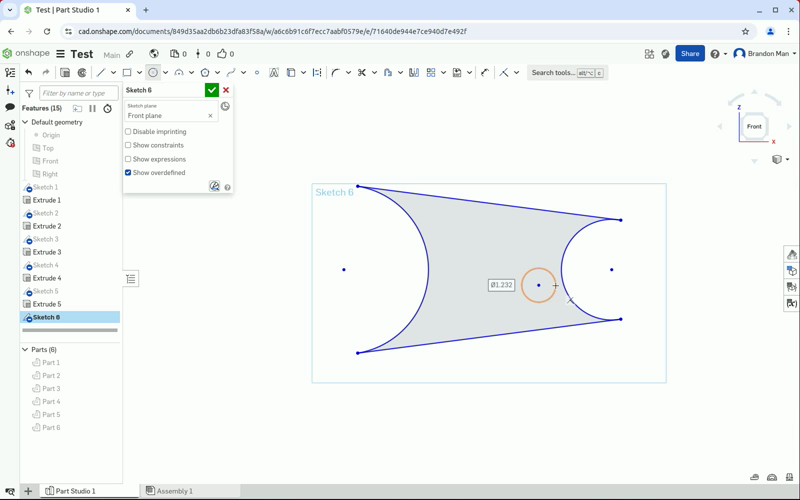
scroll(-6)
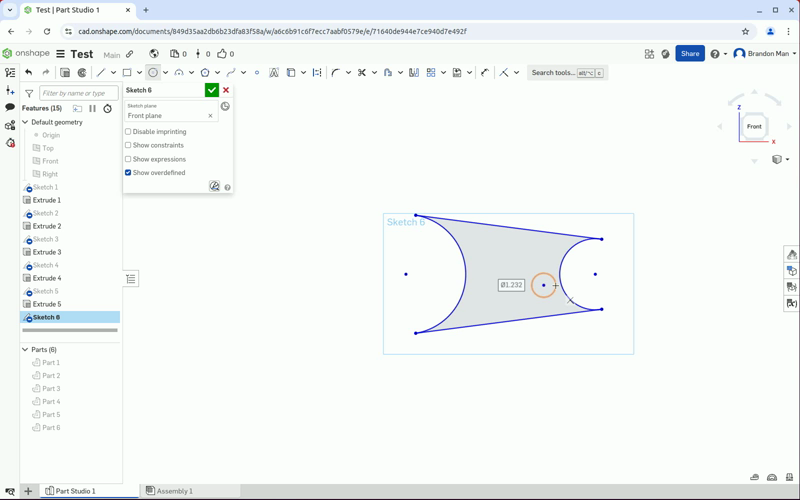
scroll(-6)
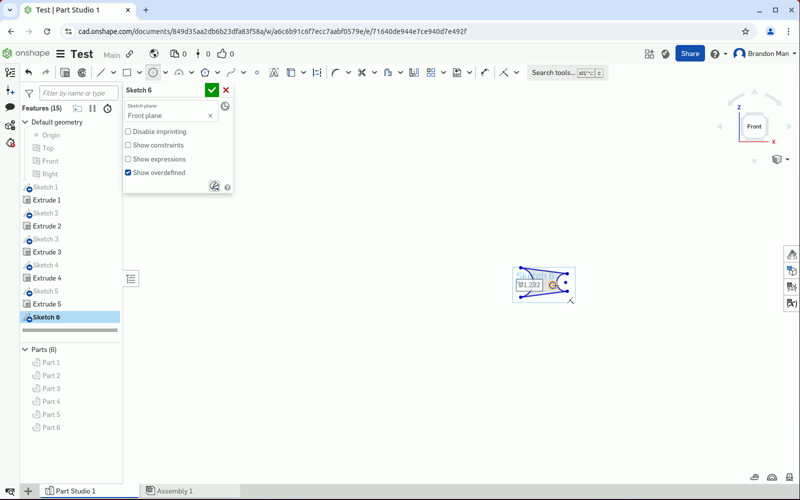
key(esc)
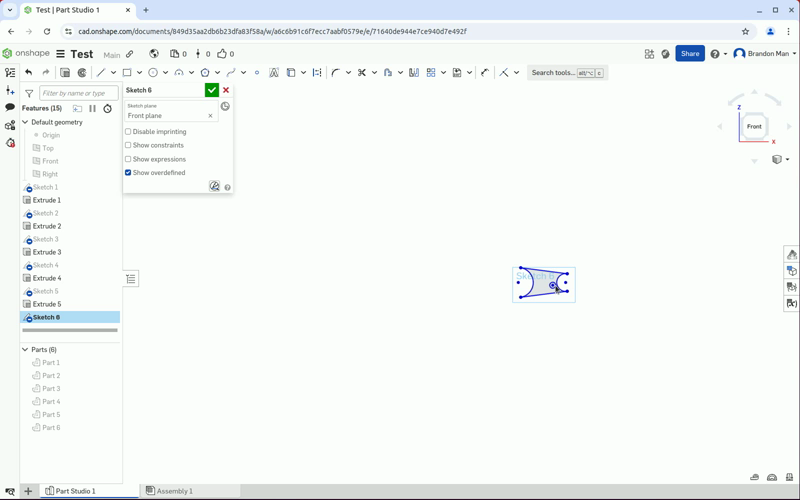
mouse_move(535, 292)
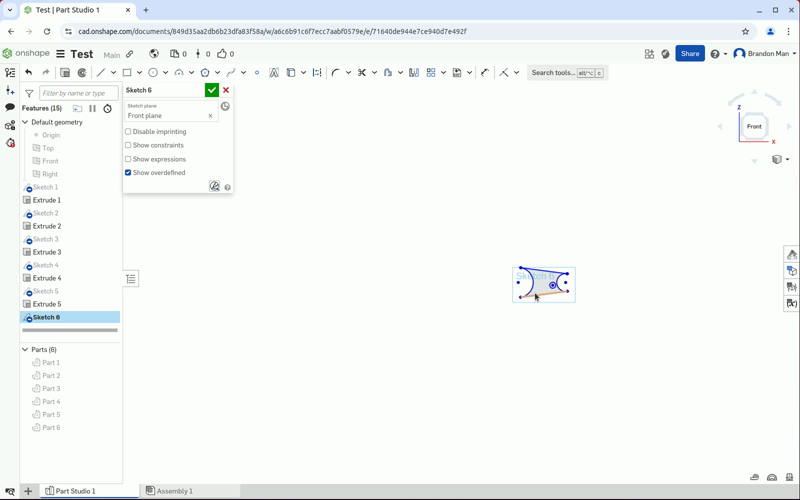
scroll(6)
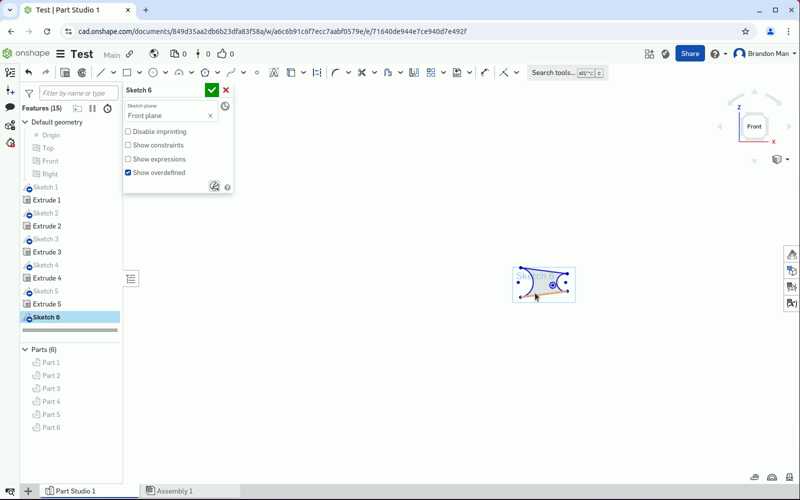
scroll(6)
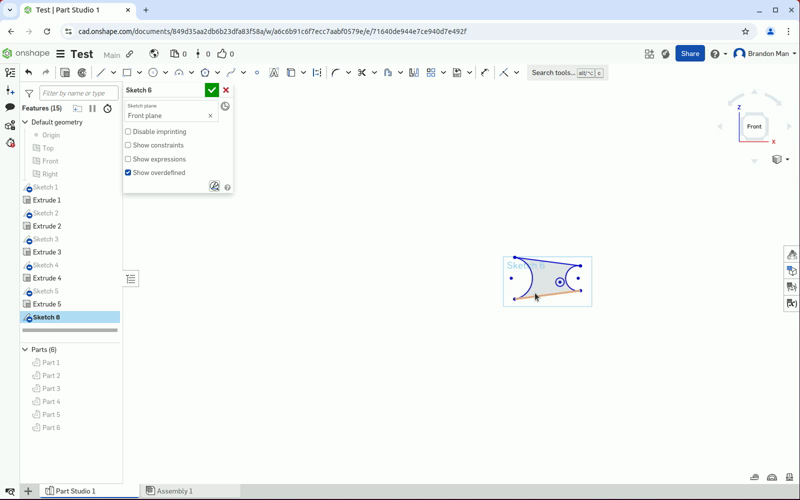
scroll(6)
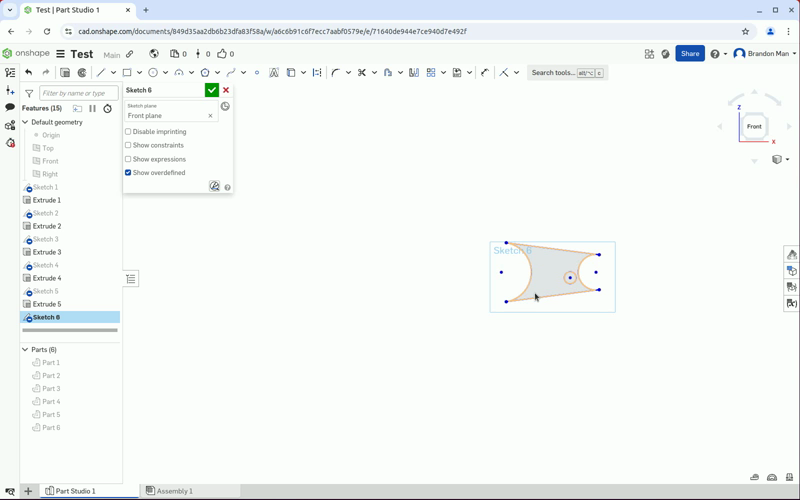
scroll(6)
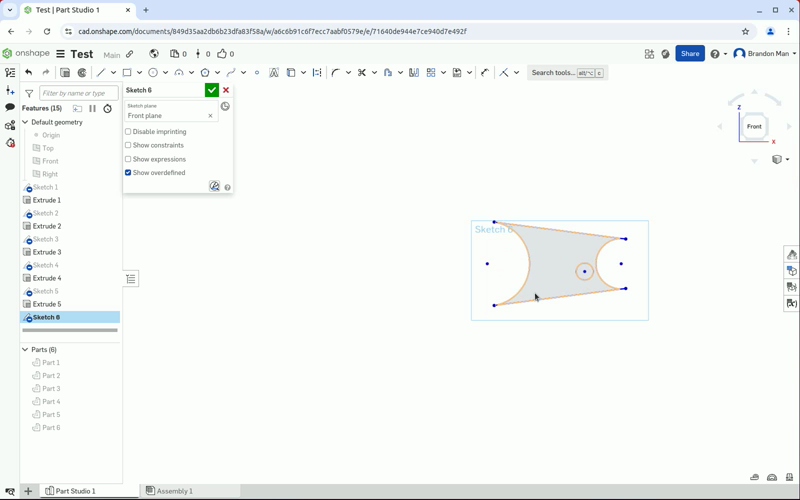
scroll(6)
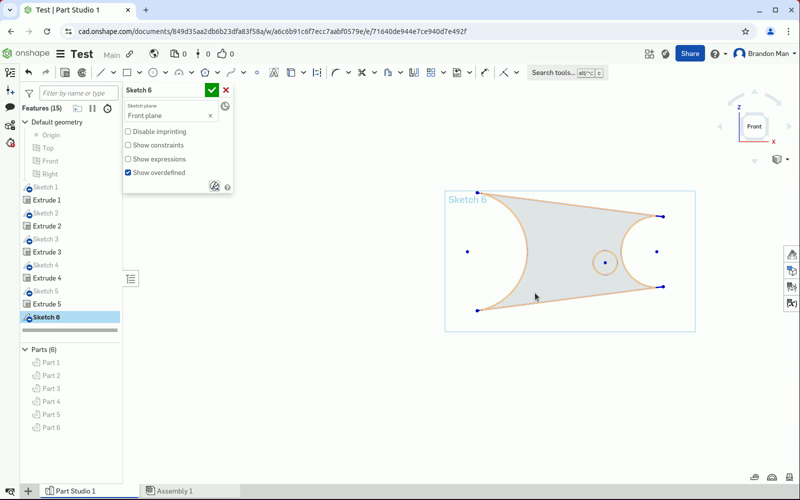
scroll(6)
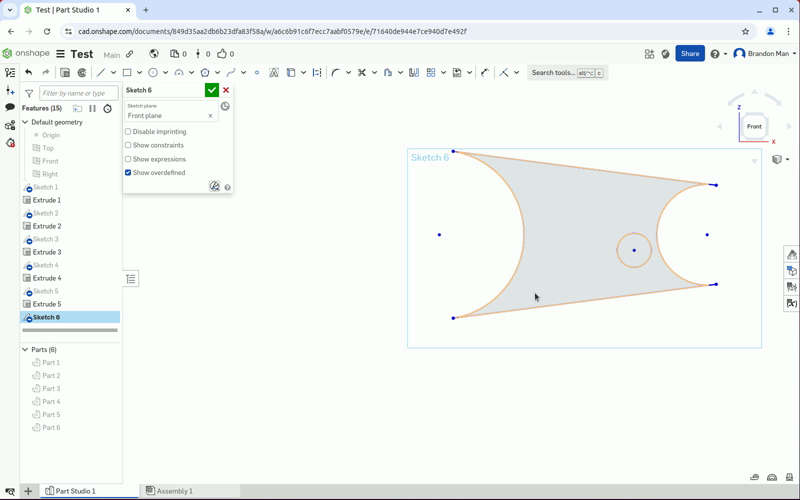
scroll(6)
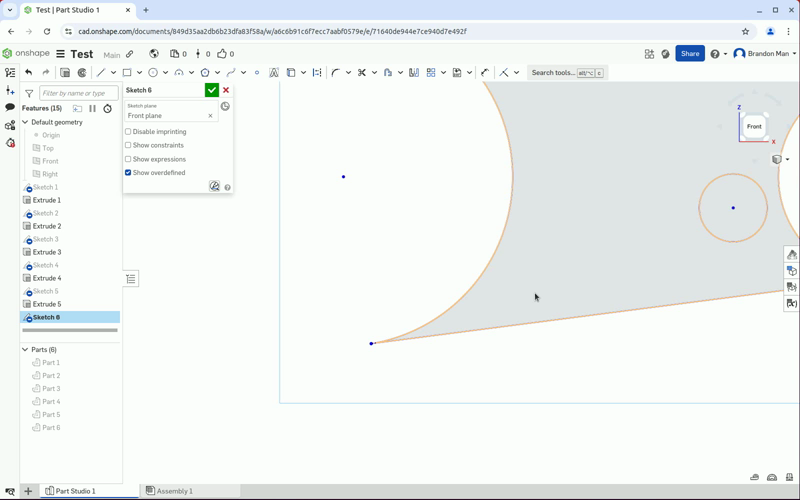
click(535, 292)
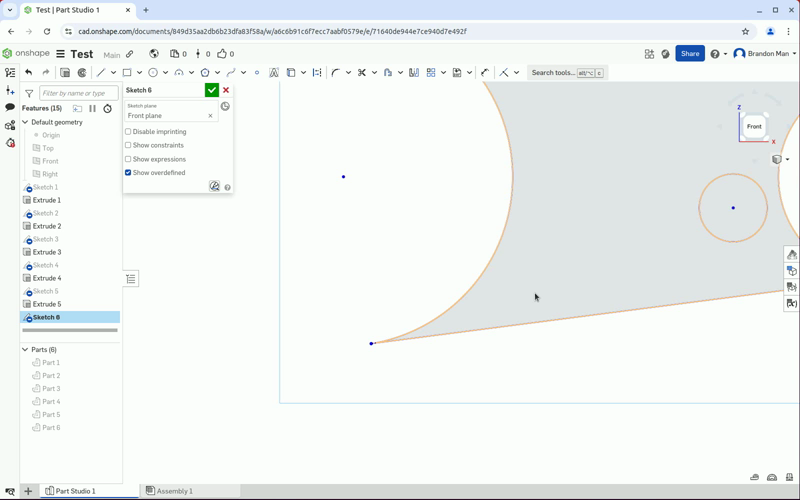
scroll(-6)
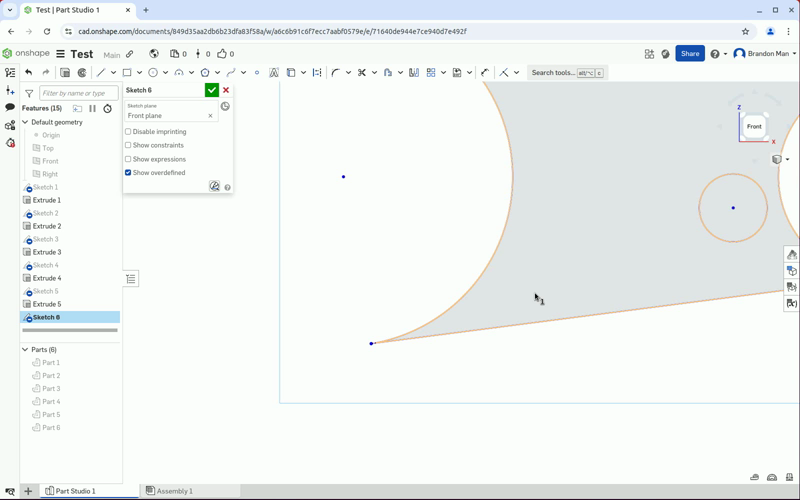
scroll(-6)
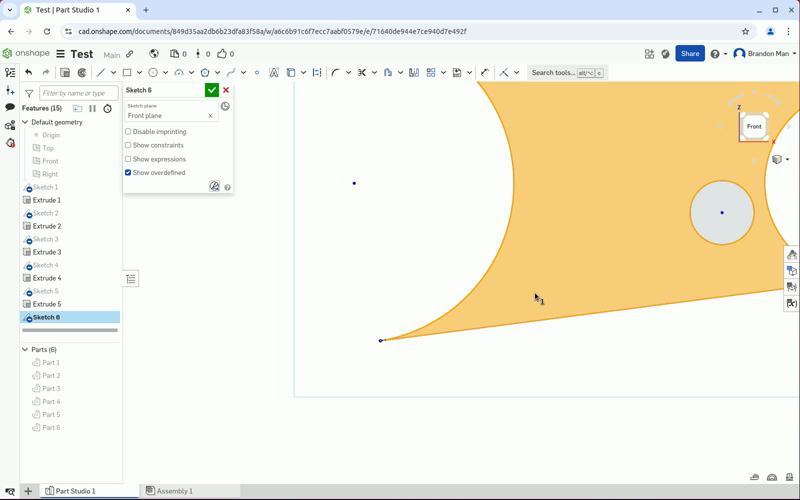
scroll(-6)
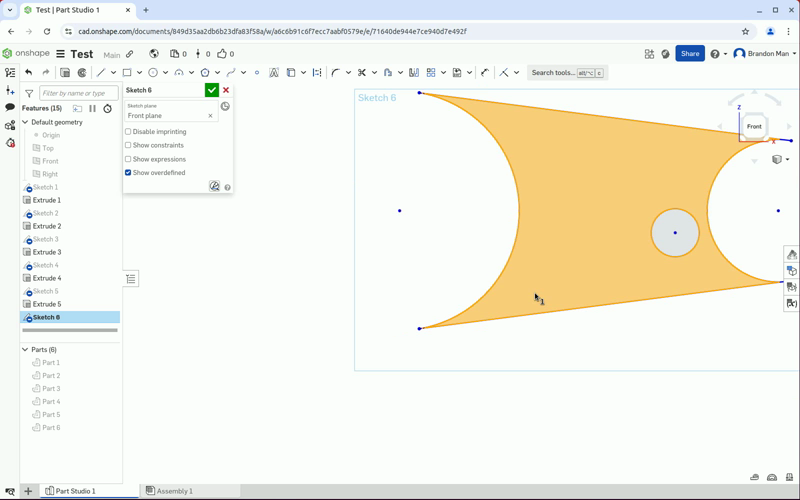
scroll(-6)
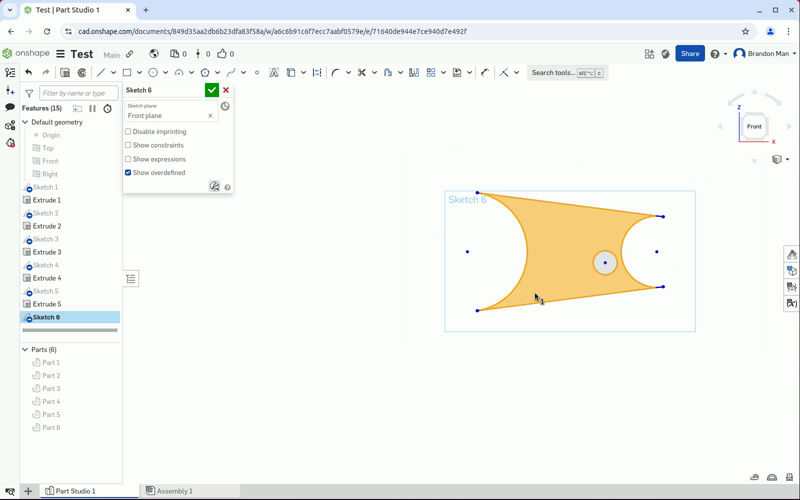
scroll(-6)
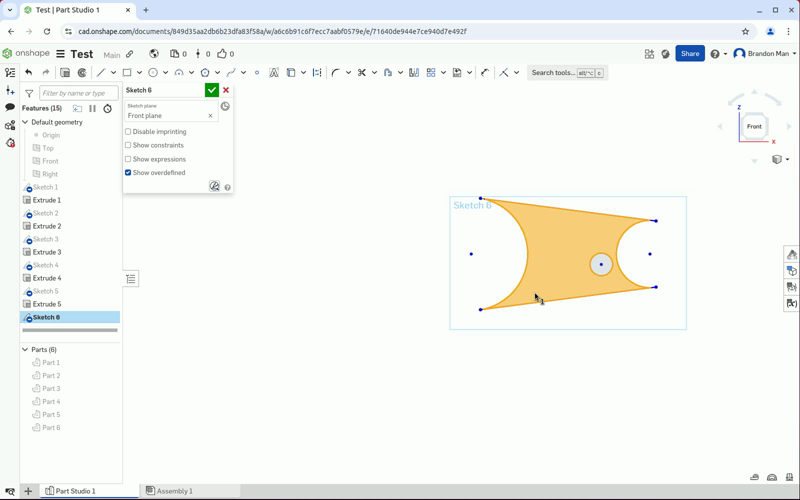
scroll(-6)
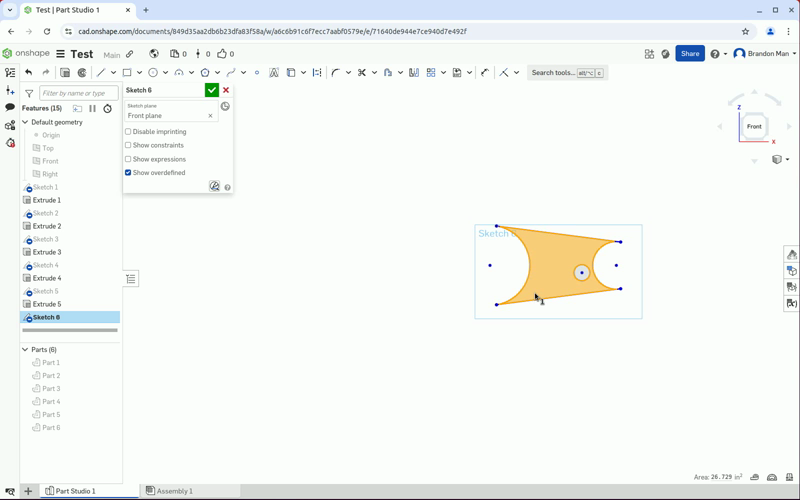
scroll(-6)
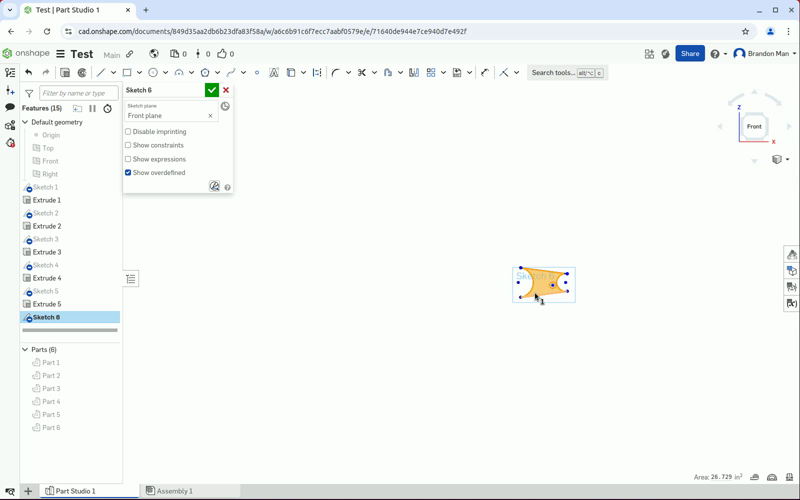
mouse_move(73, 352)
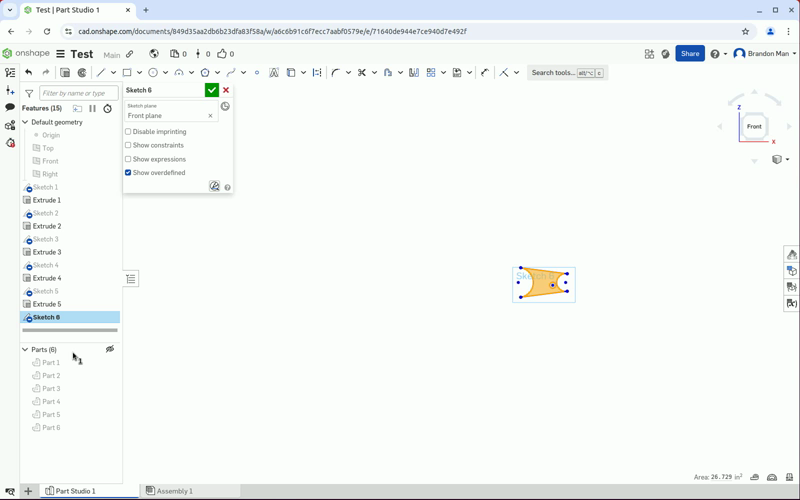
key(shift+y)
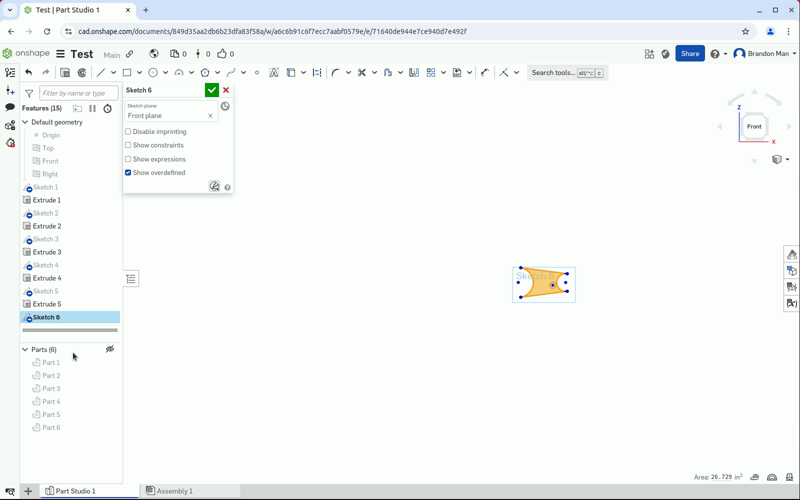
key(shift+e)
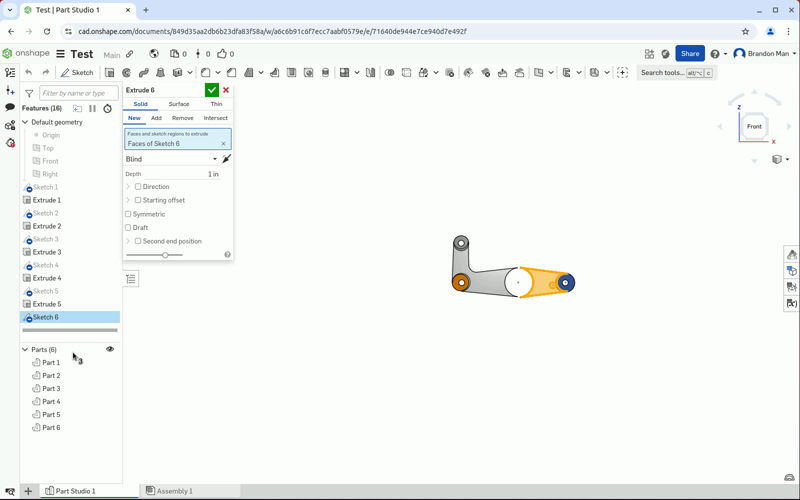
mouse_move(143, 106)
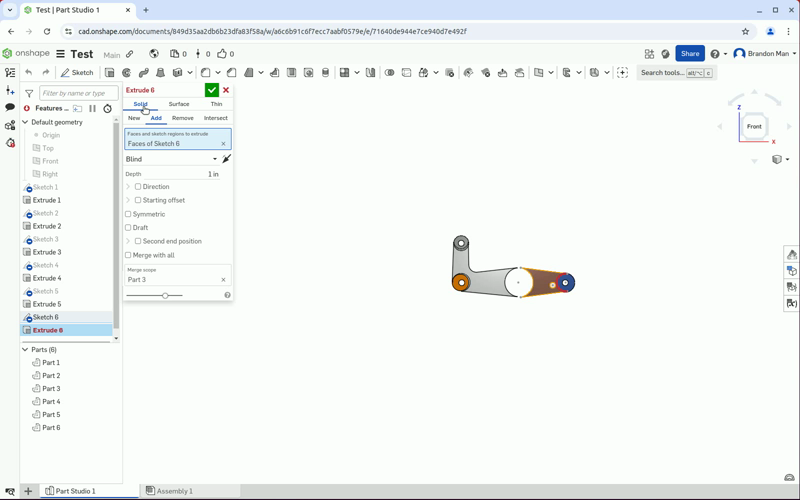
click(143, 106)
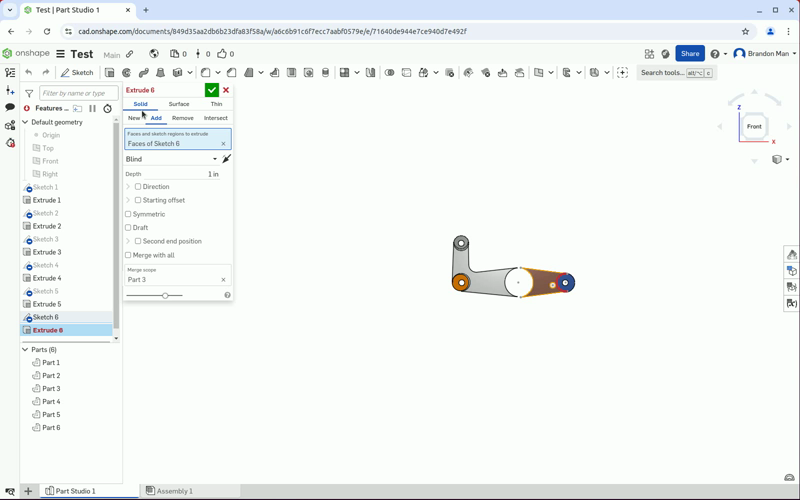
mouse_move(137, 120)
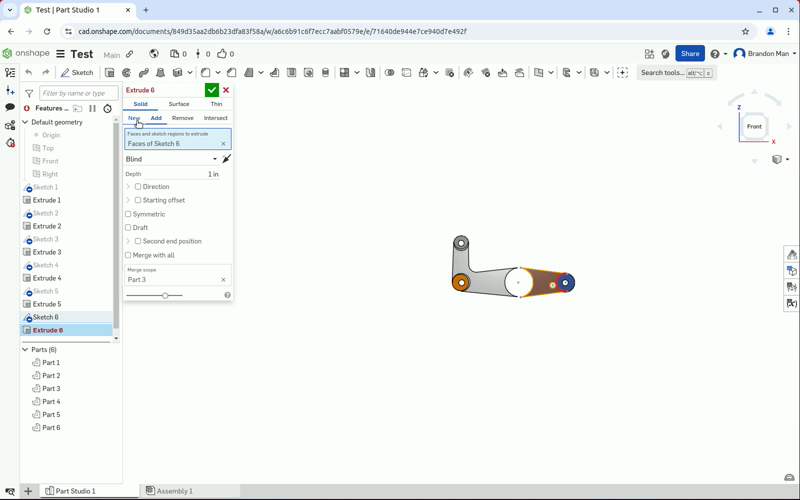
click(137, 120)
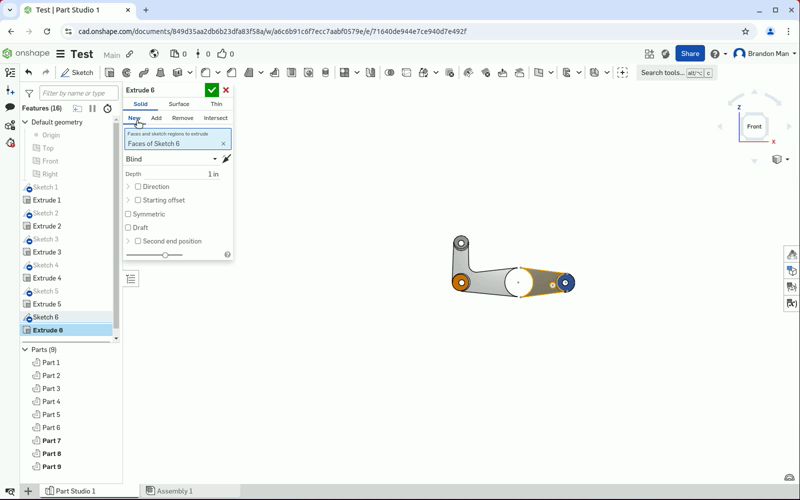
key(tab, 4)
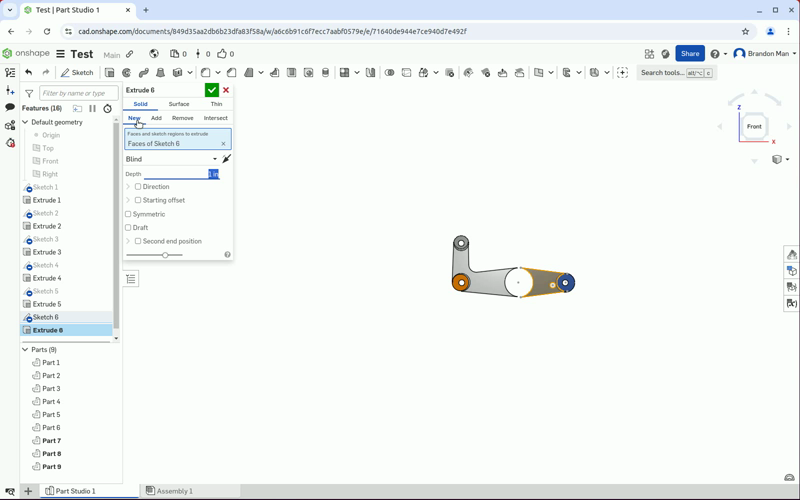
text(0.481)
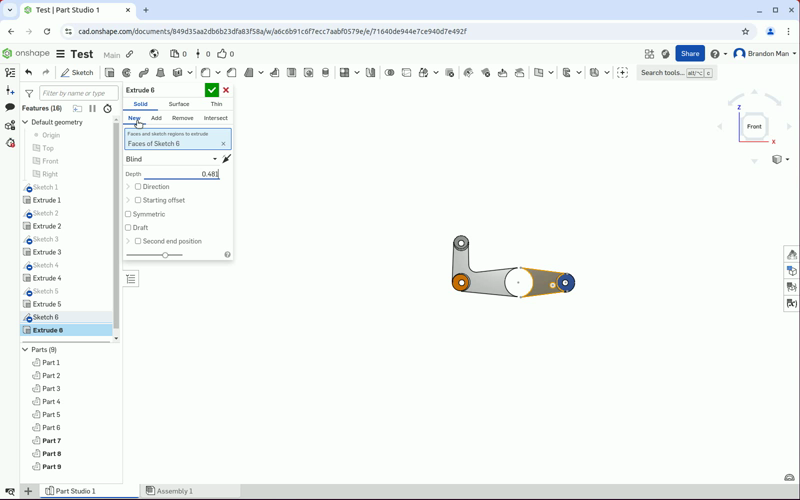
key(enter)
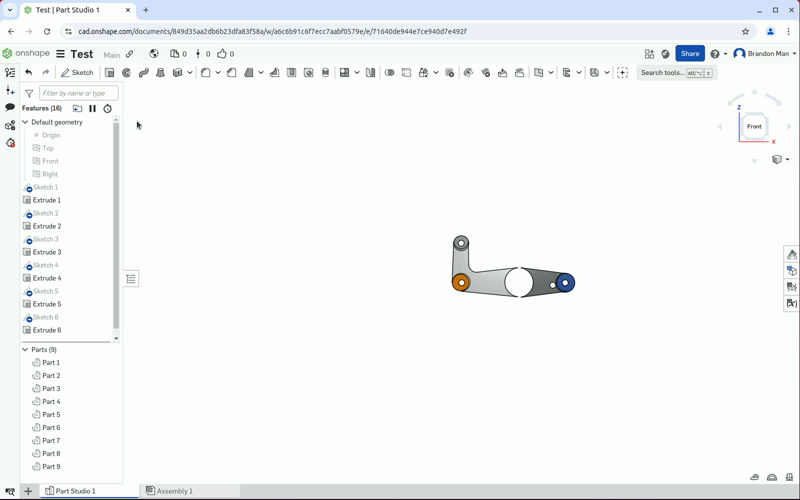
key(shift+h)
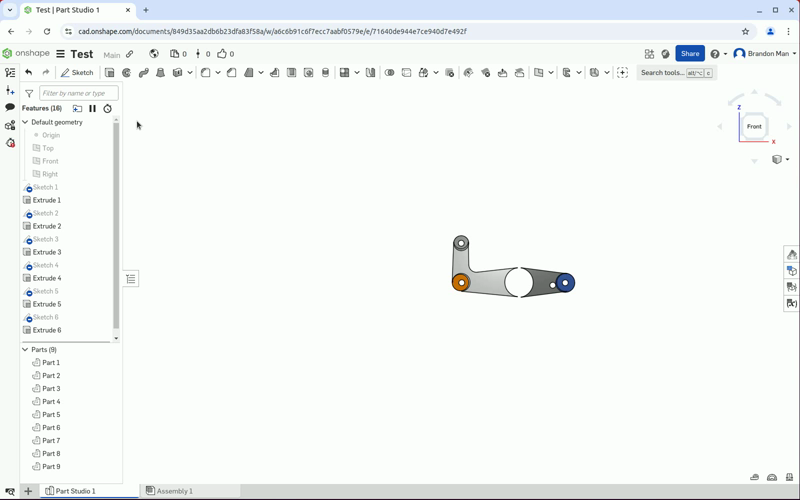
key(shift+h)
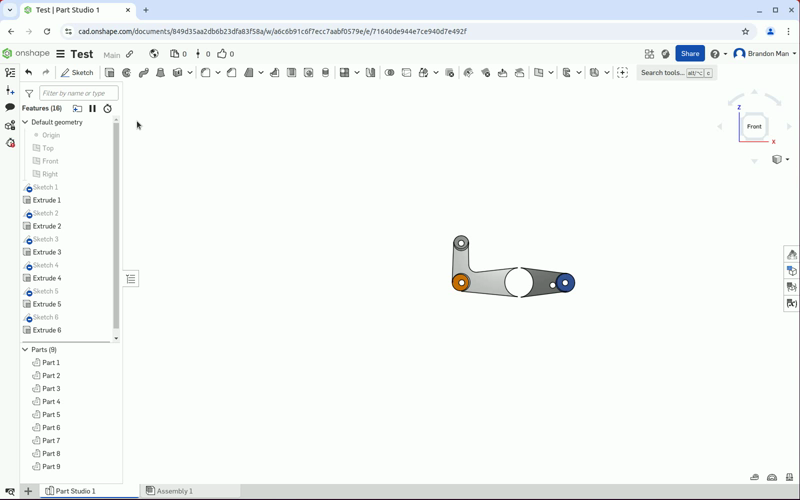
mouse_move(69, 189)
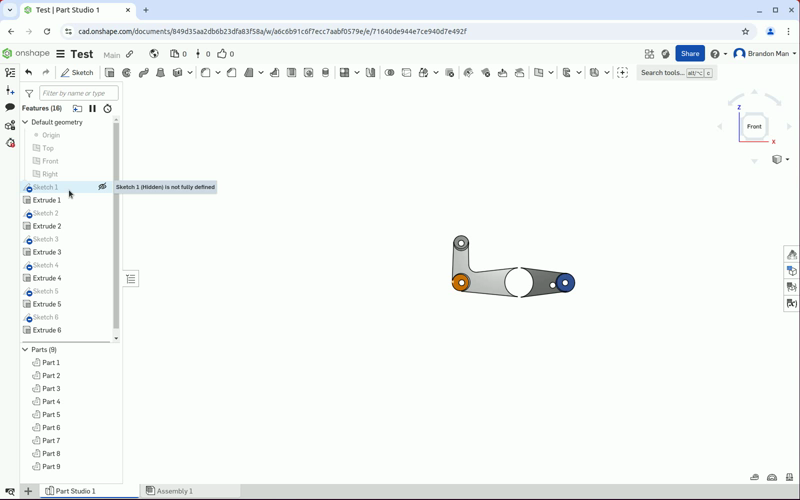
click(69, 189)
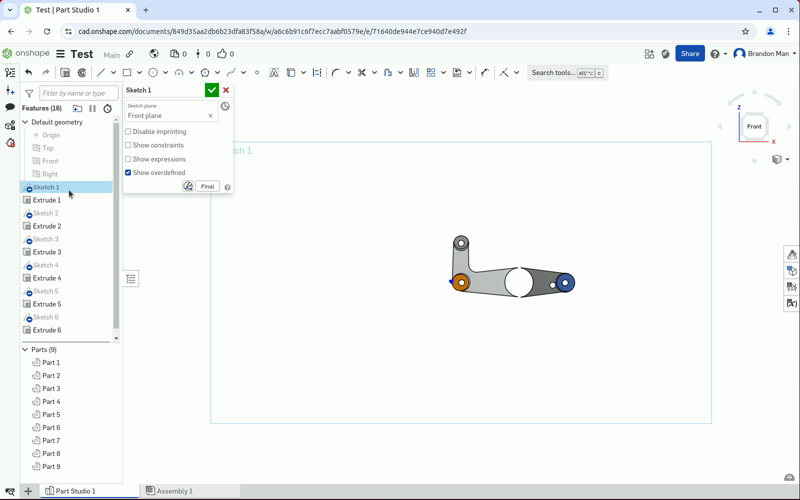
mouse_move(229, 92)
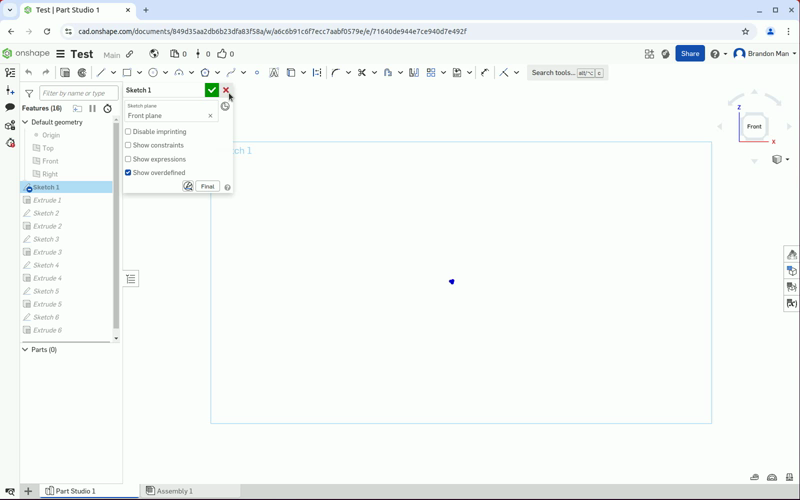
click(229, 92)
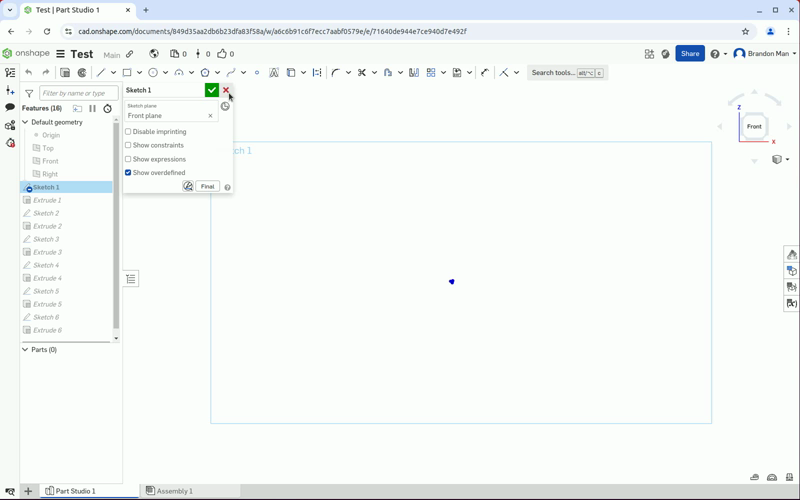
key(shift+s)
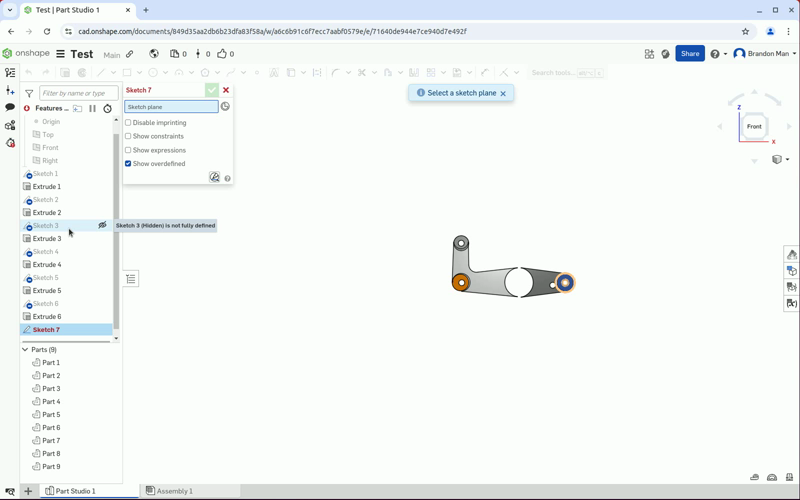
scroll(3)
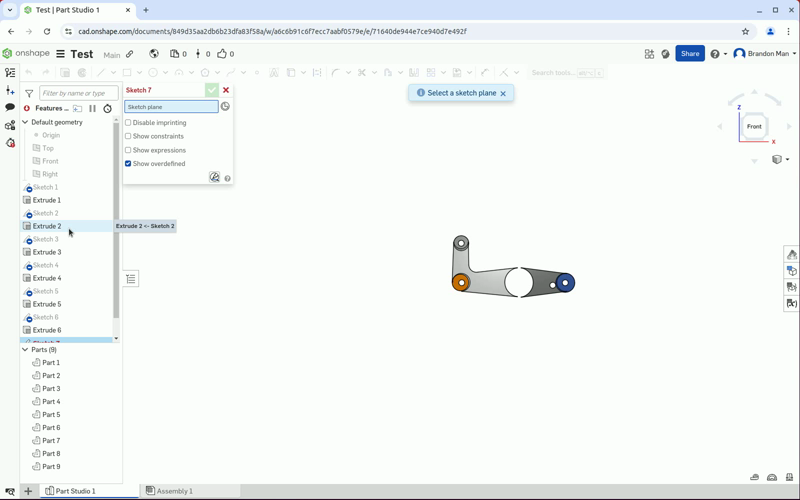
mouse_move(69, 163)
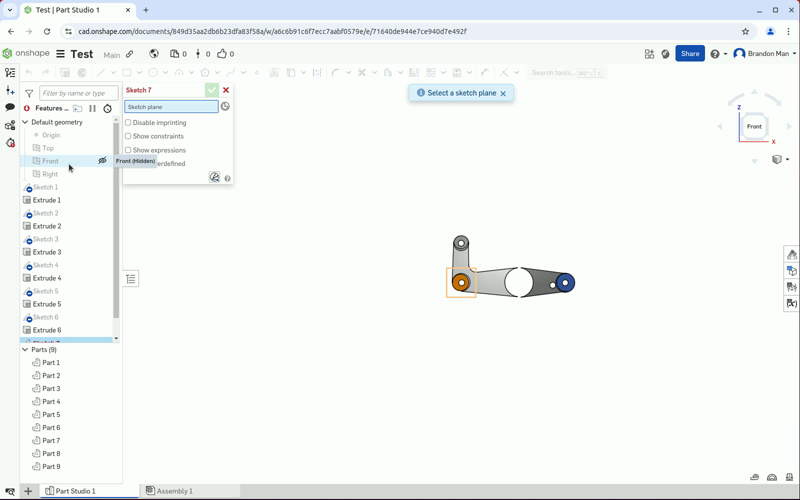
click(69, 163)
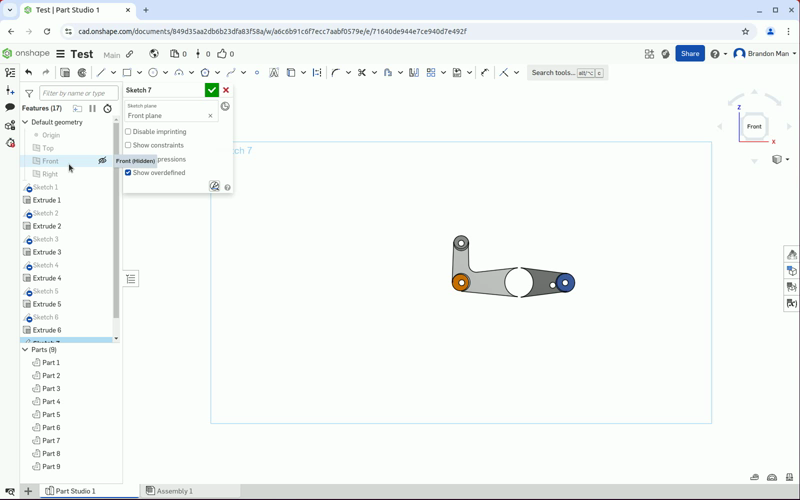
mouse_move(73, 352)
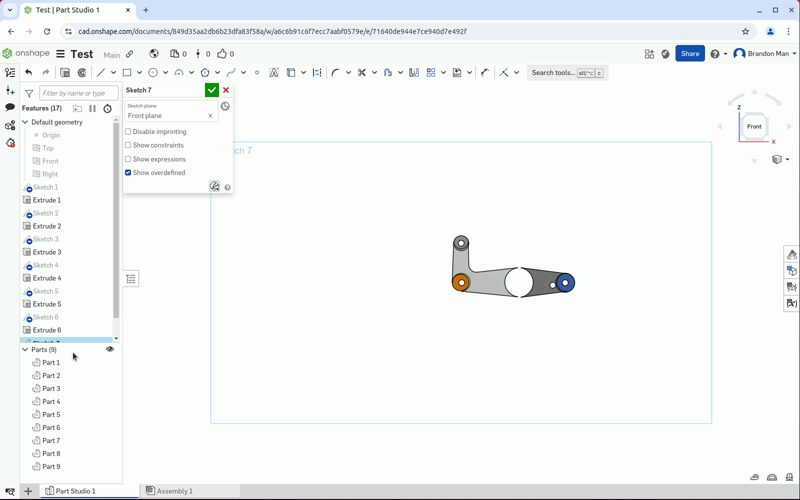
key(y)
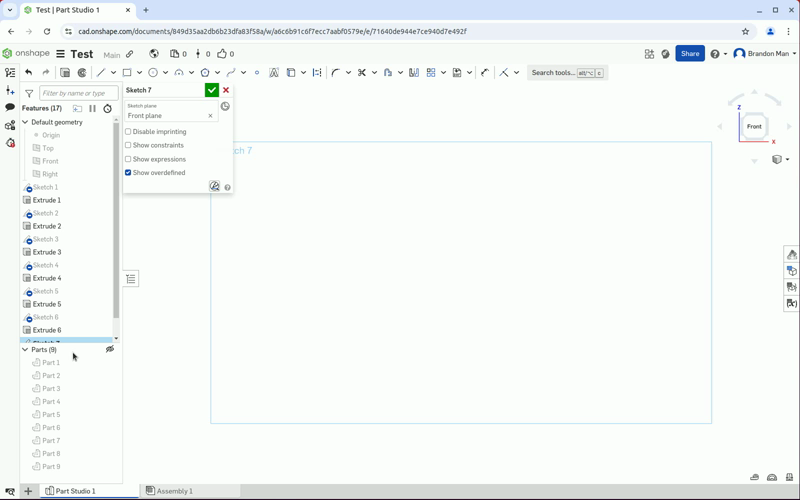
key(c)
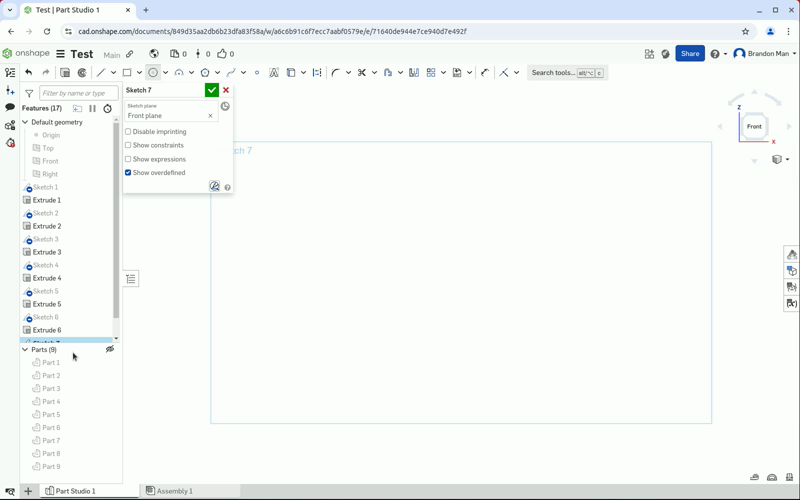
key_down(shift)
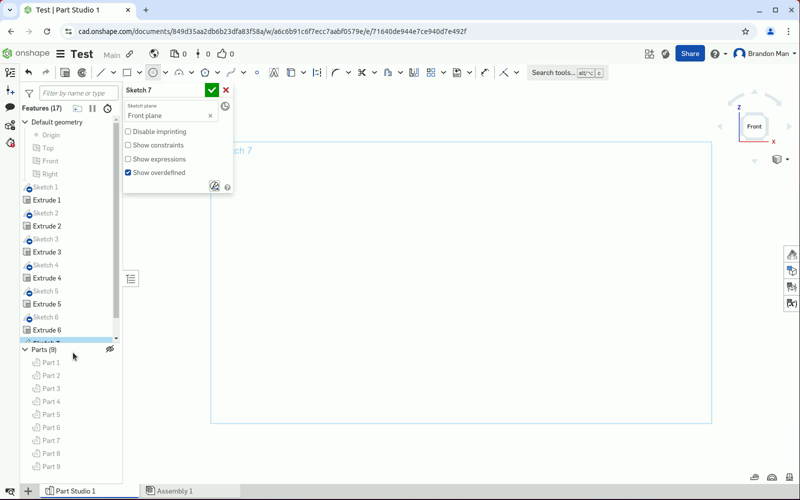
mouse_move(519, 282)
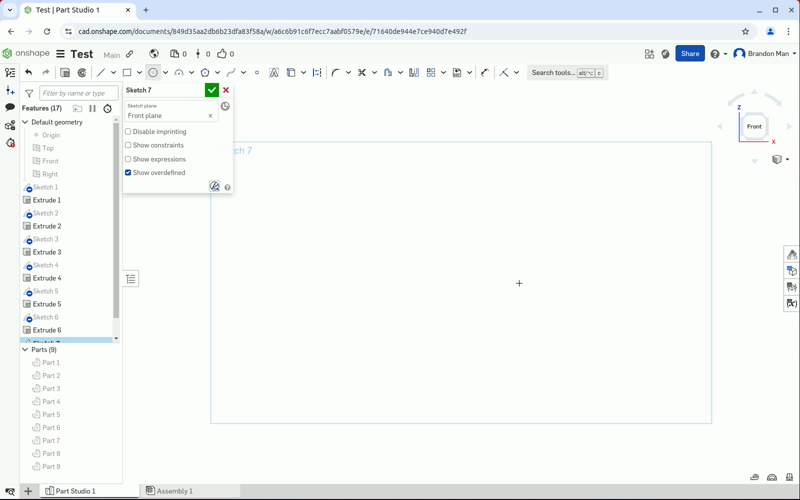
click(519, 282)
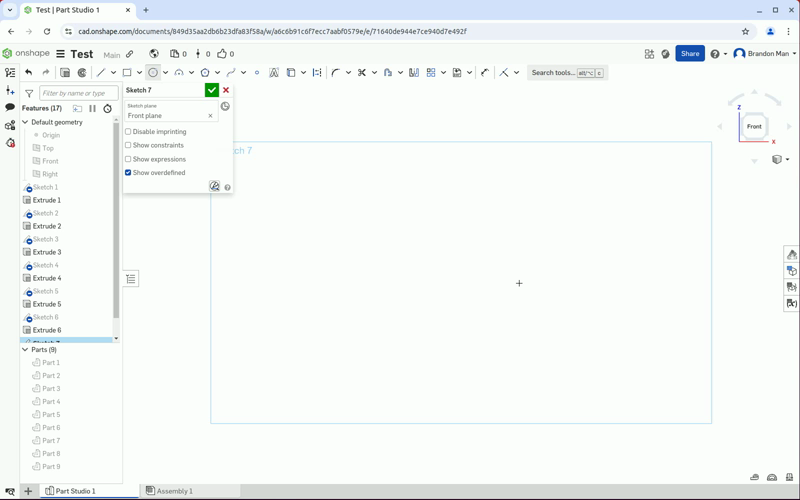
key_up(shift)
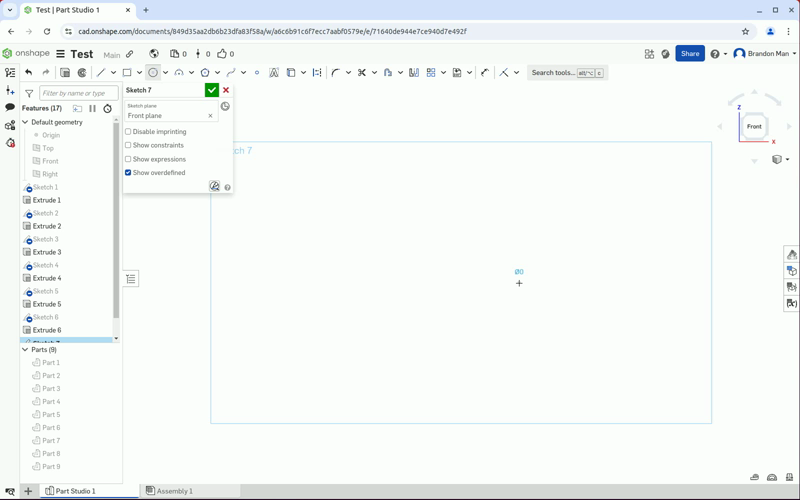
mouse_move(534, 282)
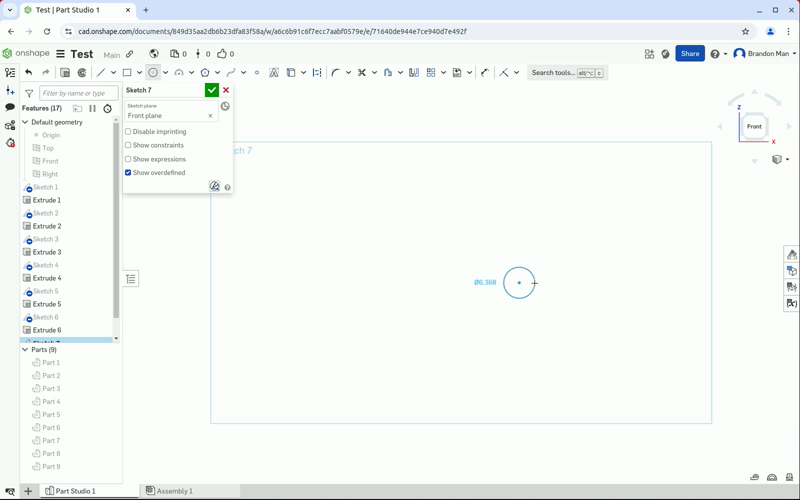
click(534, 282)
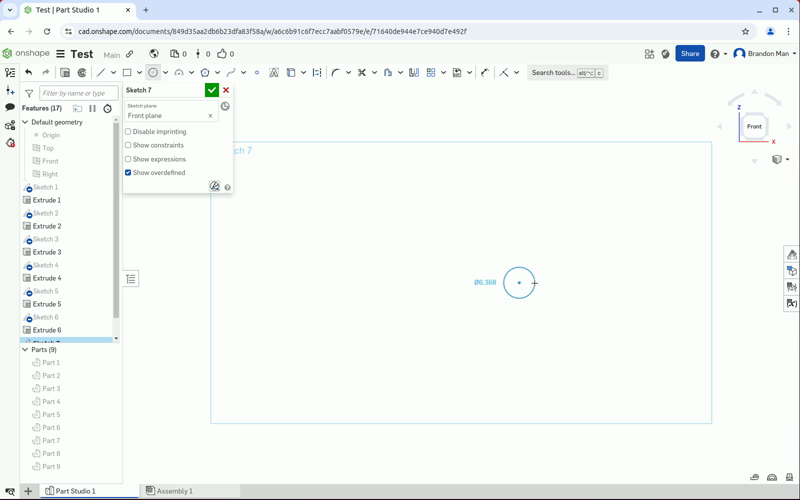
key(esc)
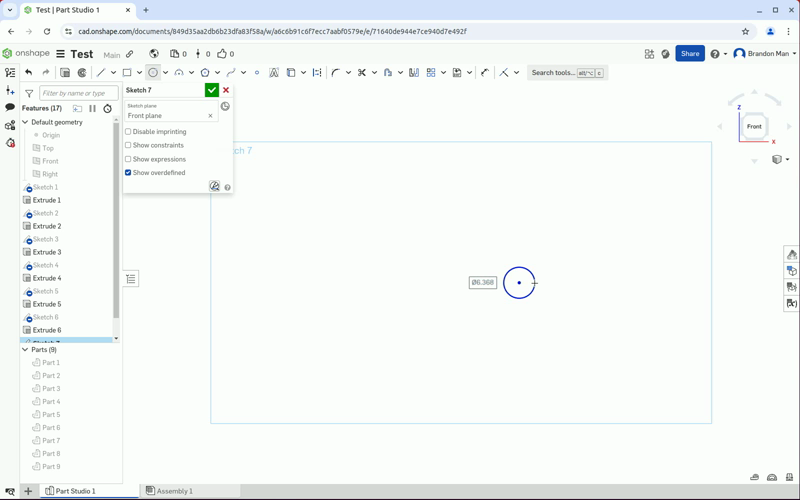
key(c)
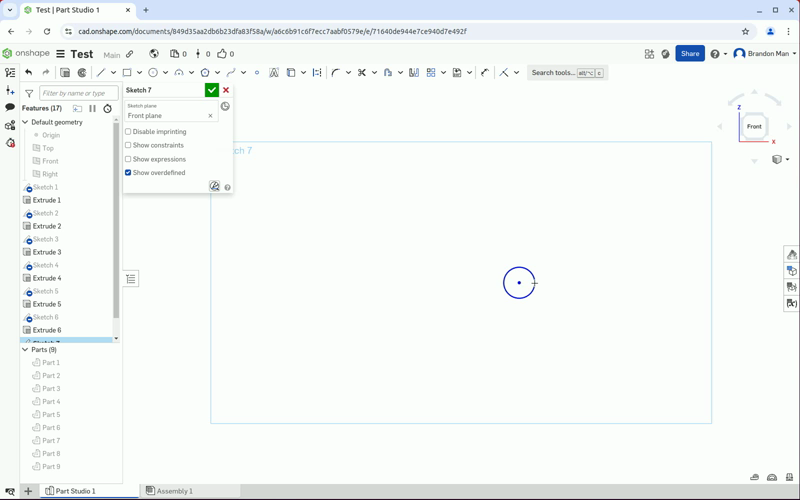
key_down(shift)
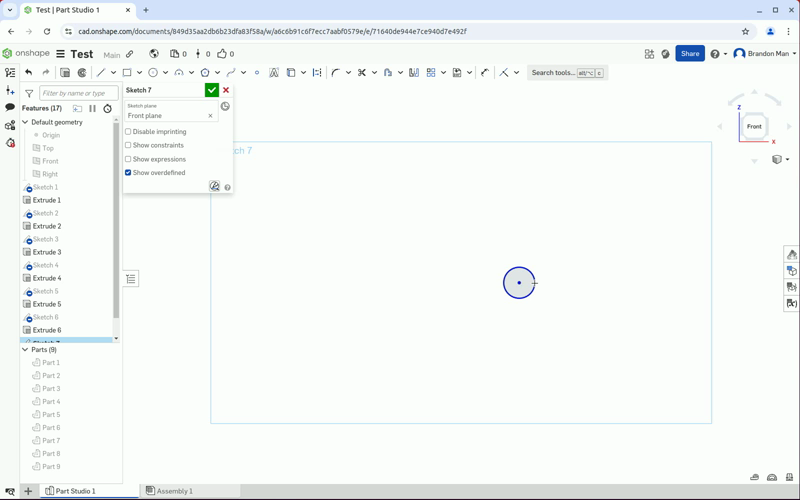
mouse_move(519, 282)
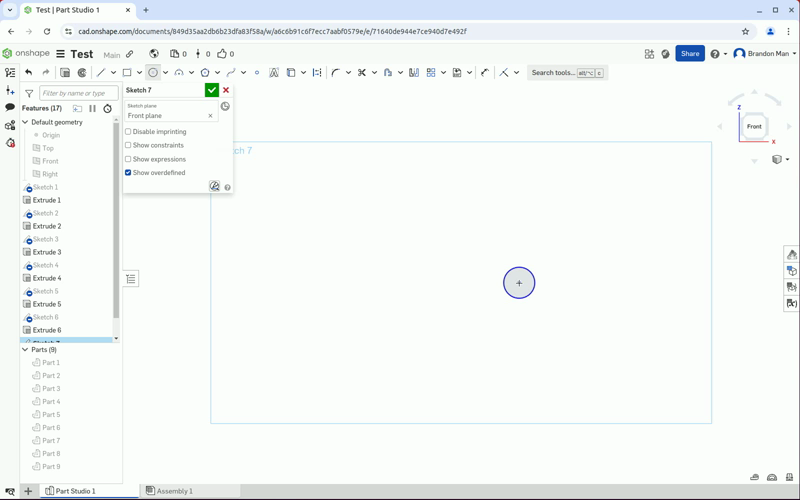
click(519, 282)
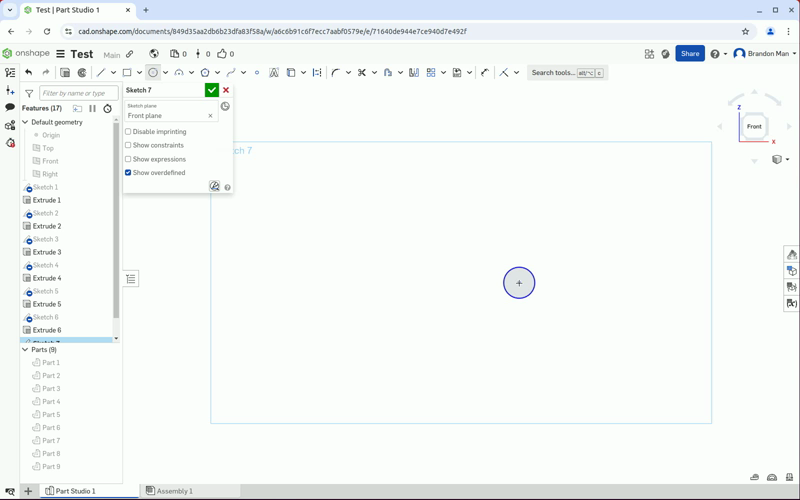
key_up(shift)
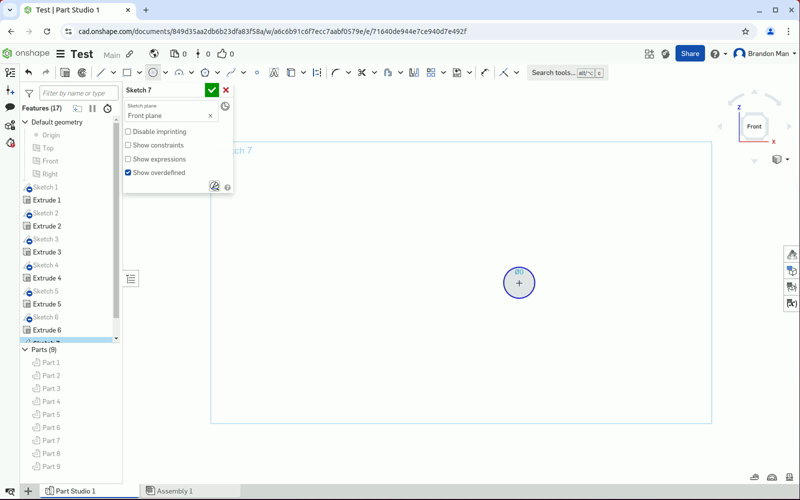
mouse_move(522, 282)
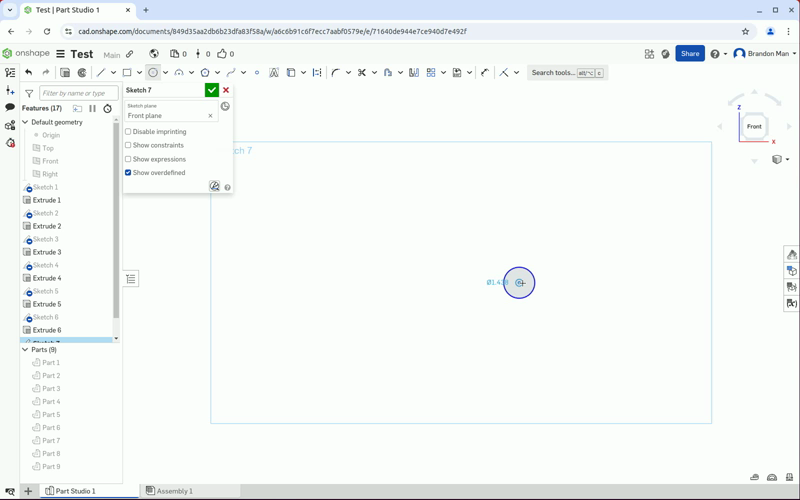
scroll(6)
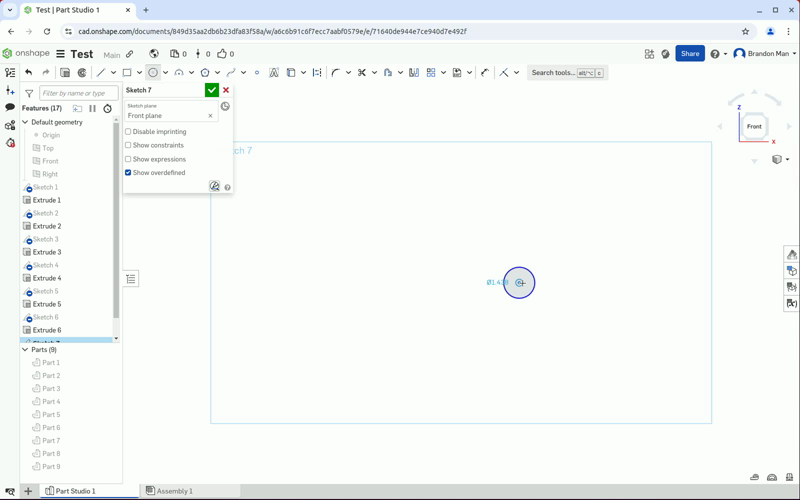
scroll(6)
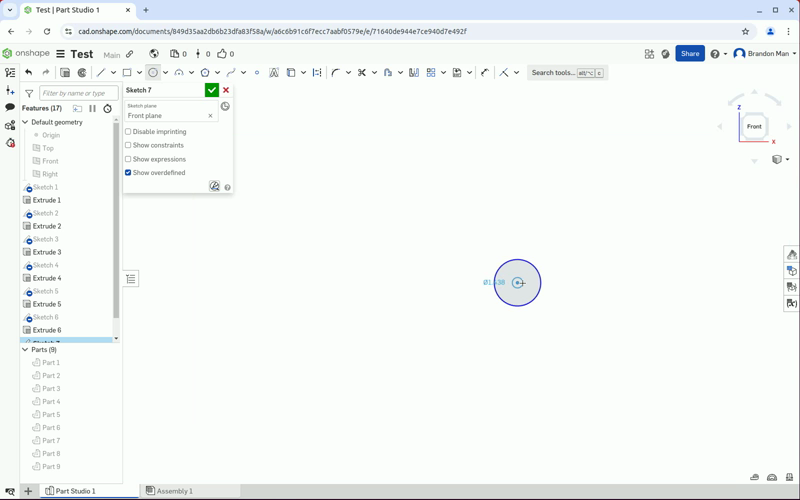
scroll(6)
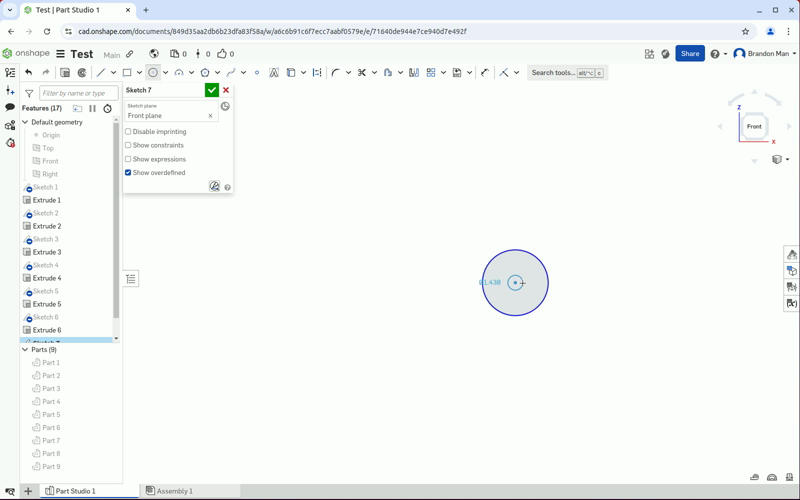
scroll(6)
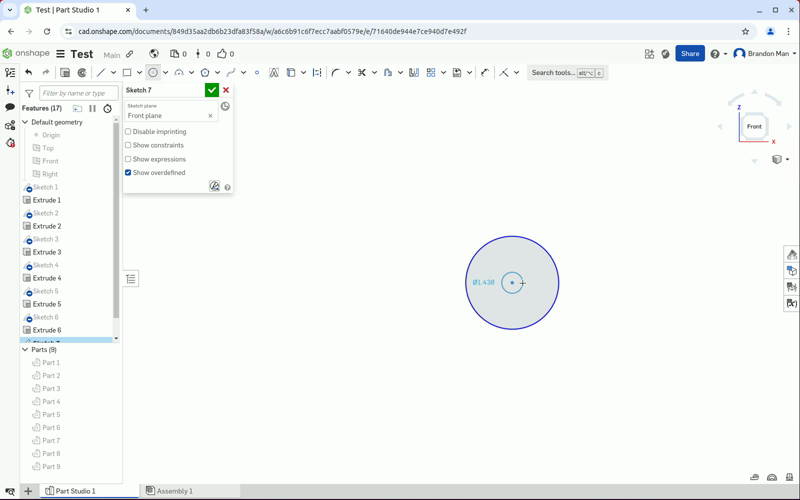
scroll(6)
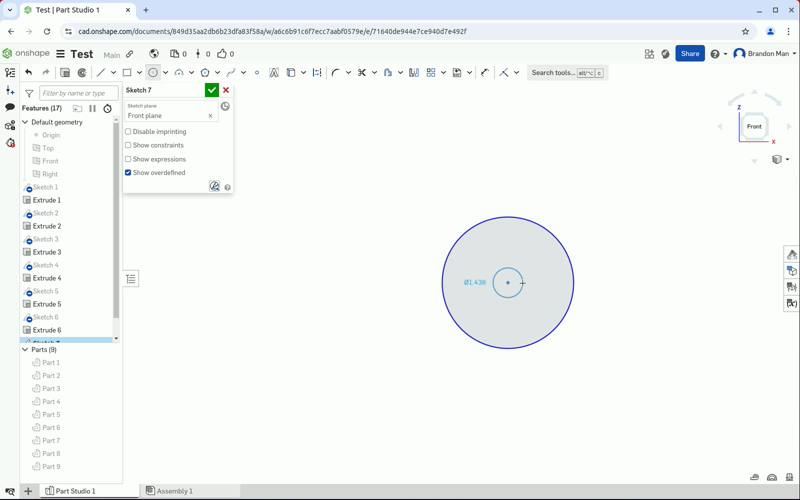
scroll(6)
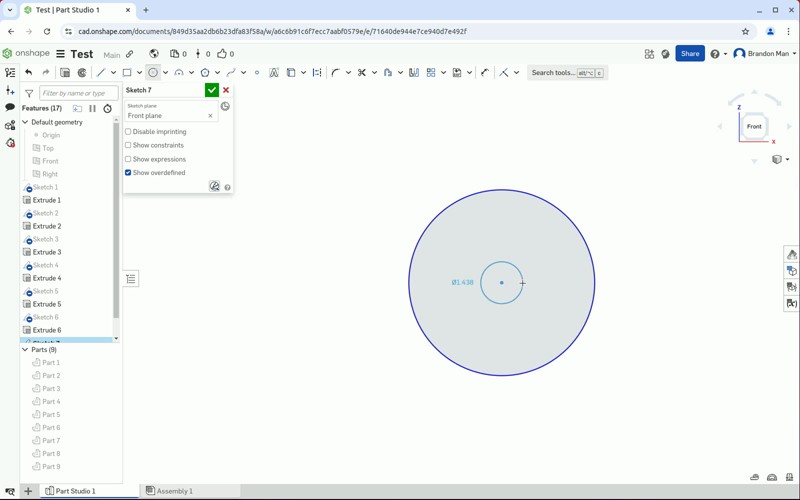
scroll(6)
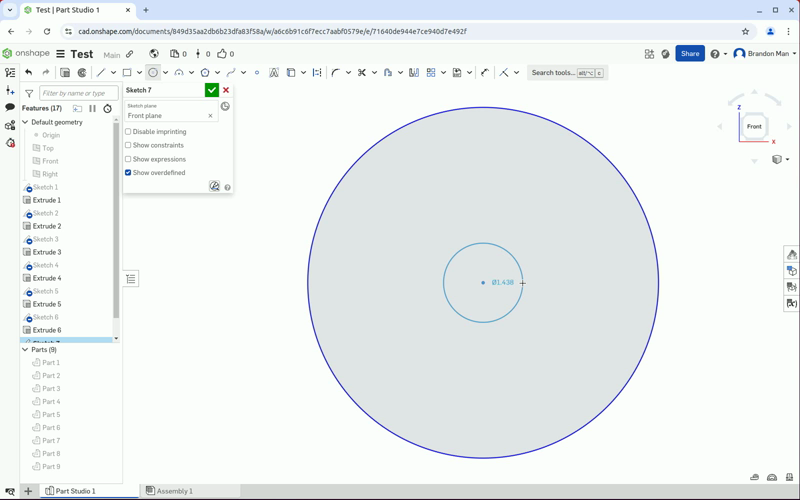
click(522, 282)
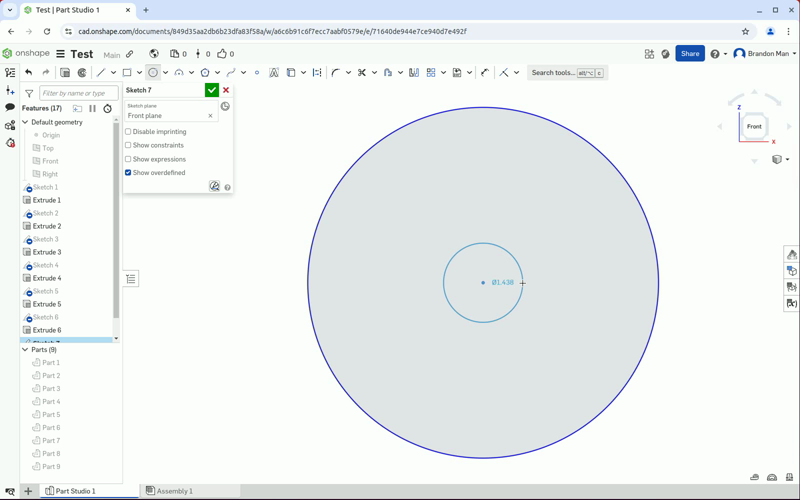
scroll(-6)
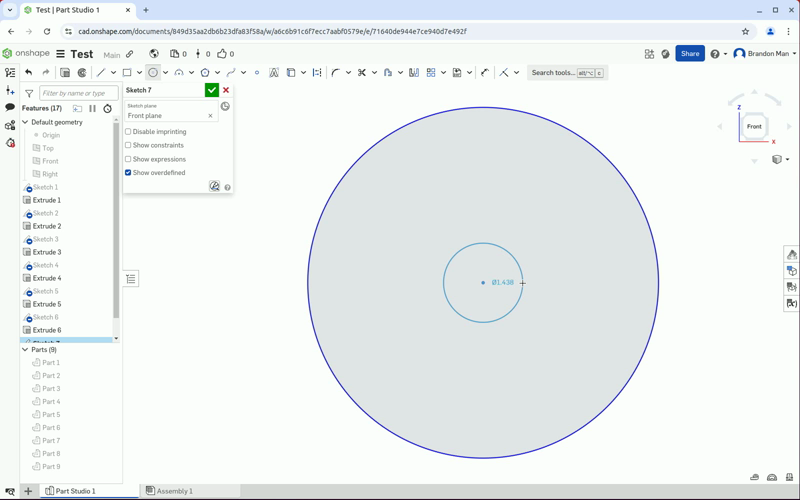
scroll(-6)
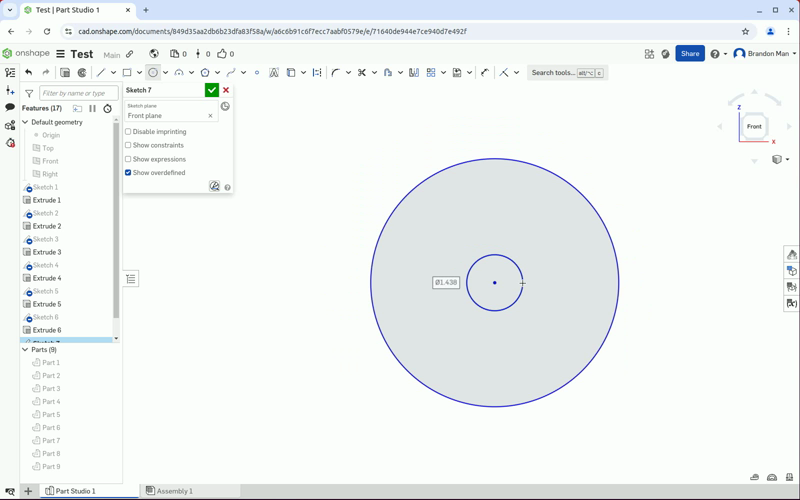
scroll(-6)
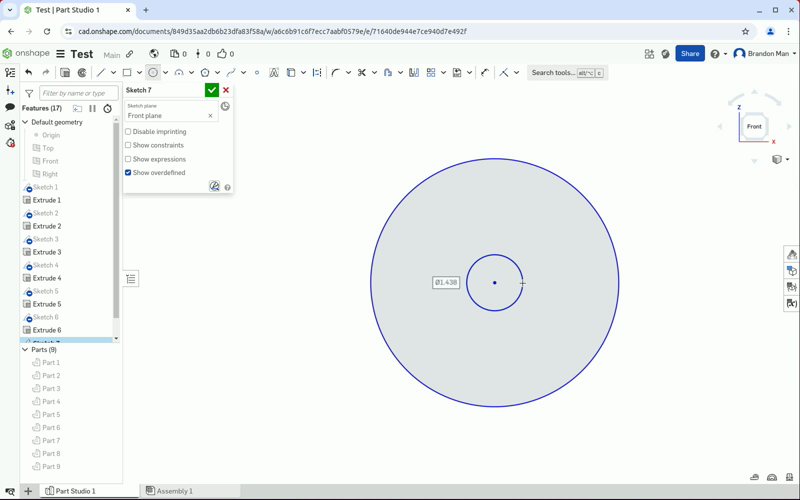
scroll(-6)
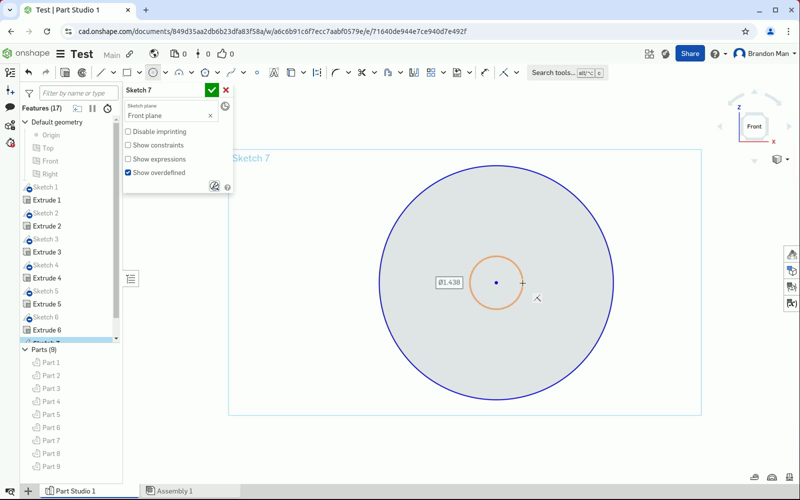
scroll(-6)
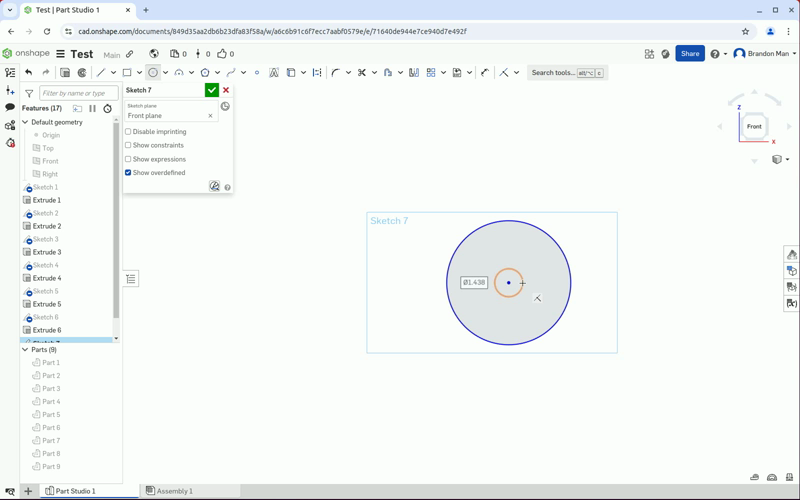
scroll(-6)
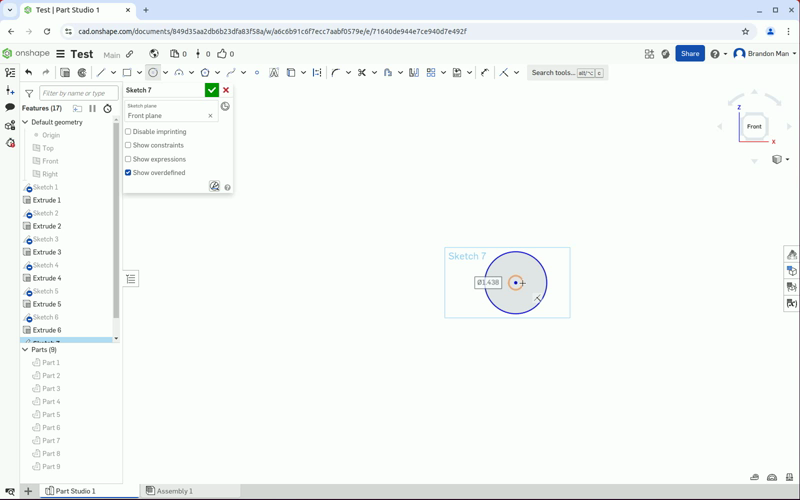
scroll(-6)
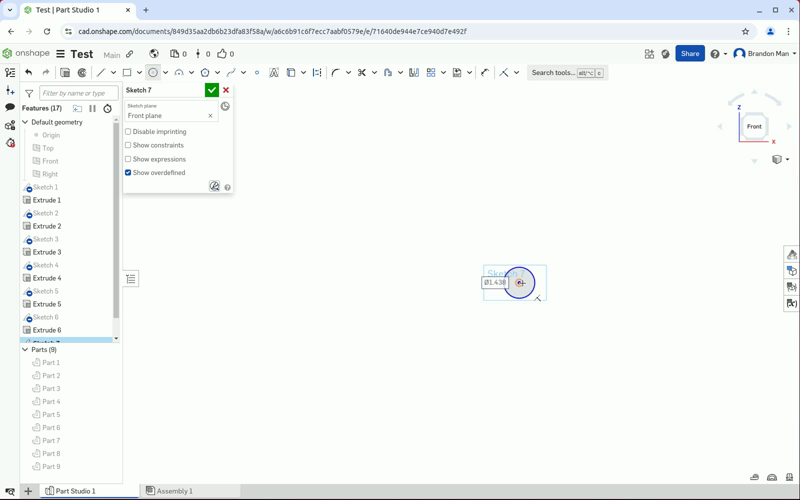
key(esc)
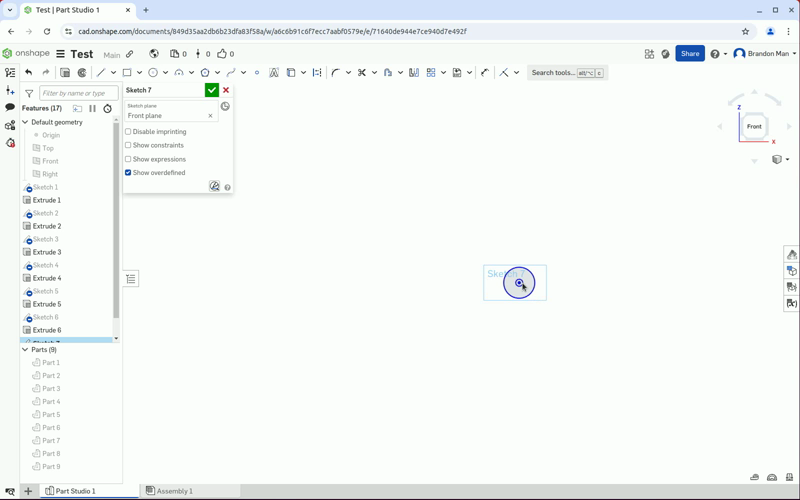
mouse_move(524, 277)
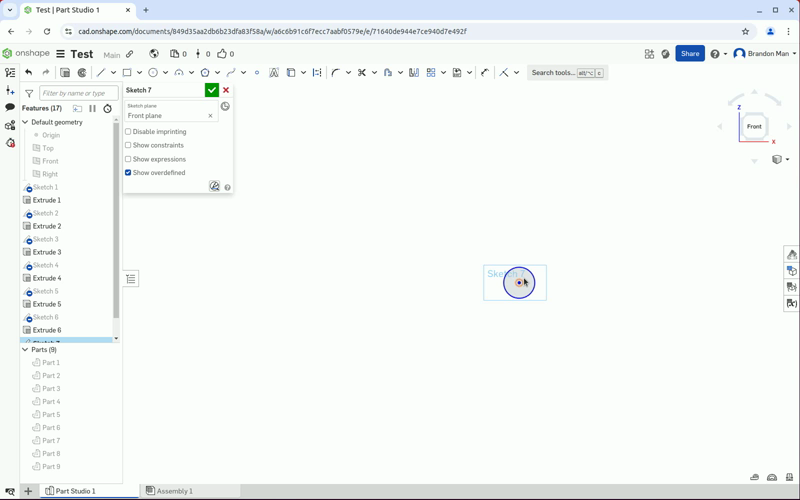
scroll(6)
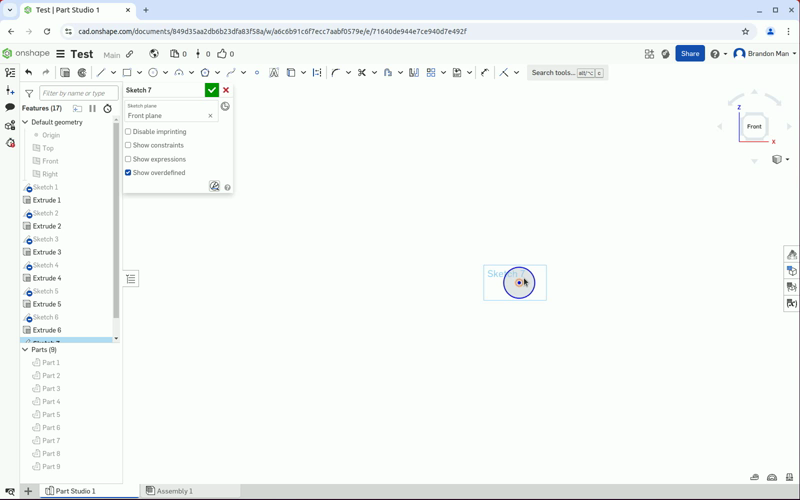
scroll(6)
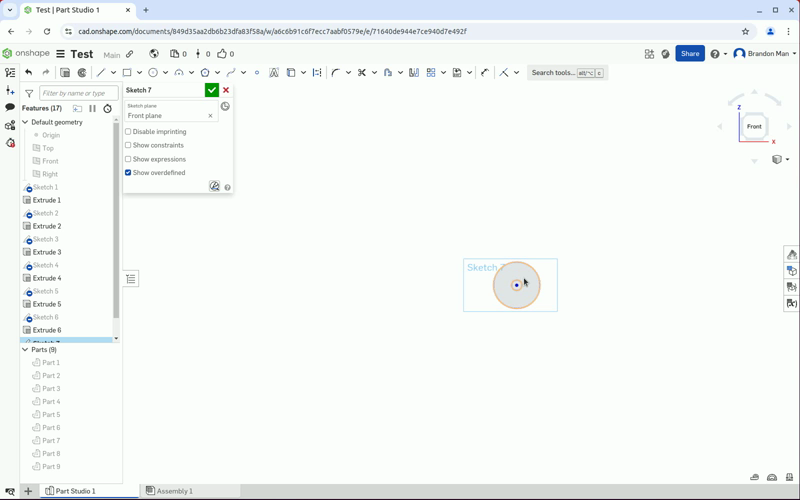
scroll(6)
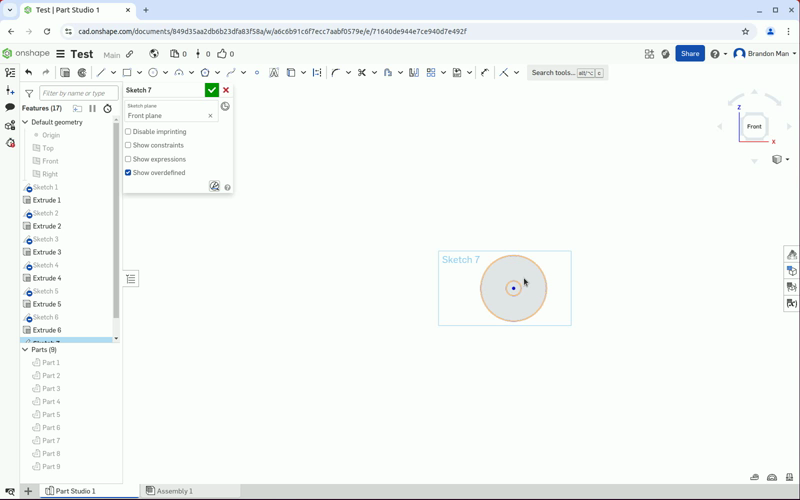
scroll(6)
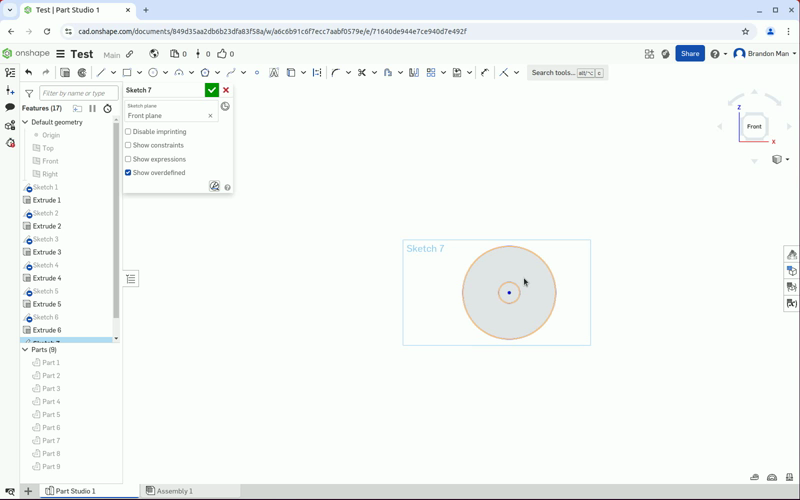
scroll(6)
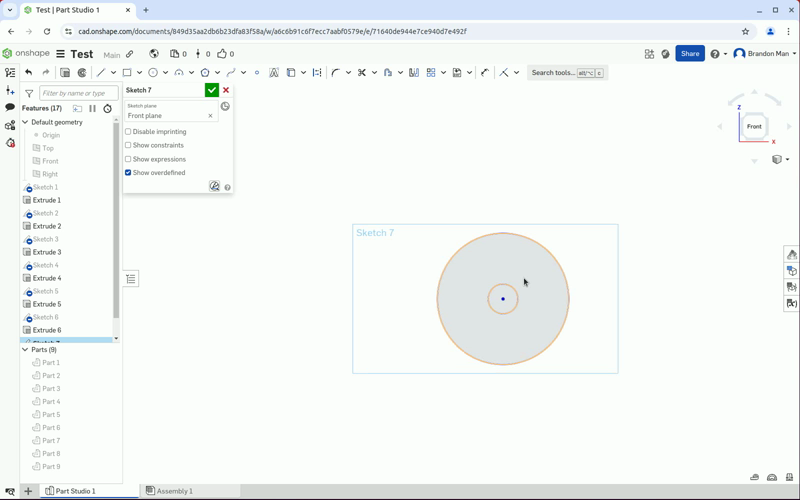
scroll(6)
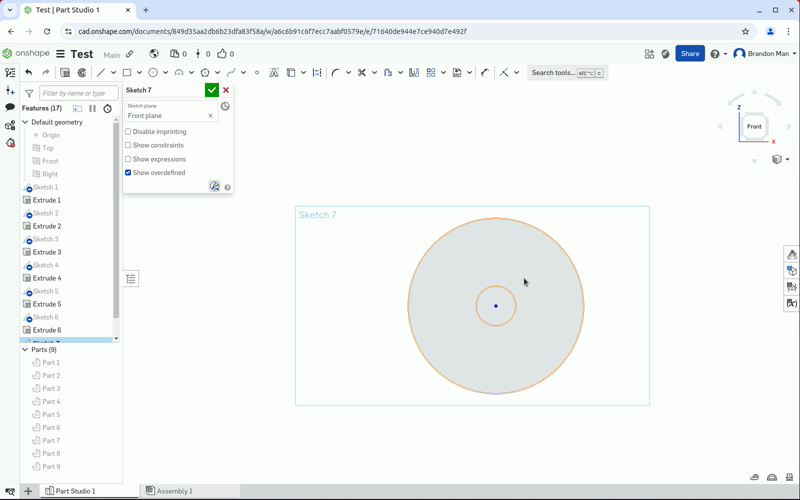
scroll(6)
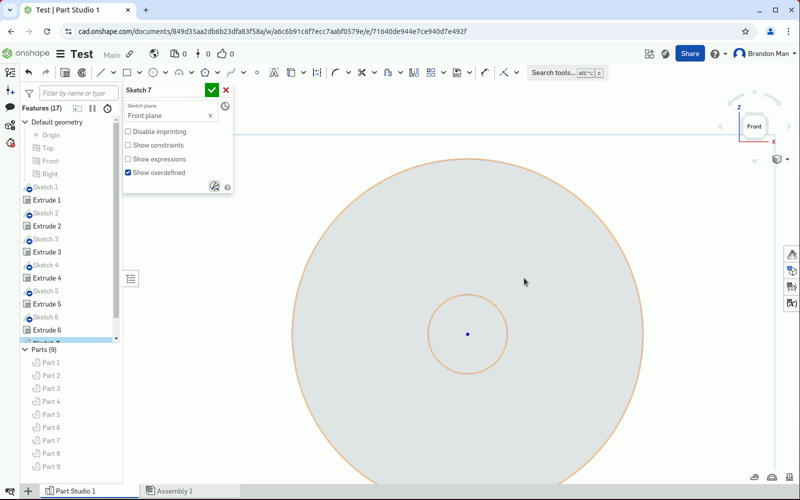
click(524, 277)
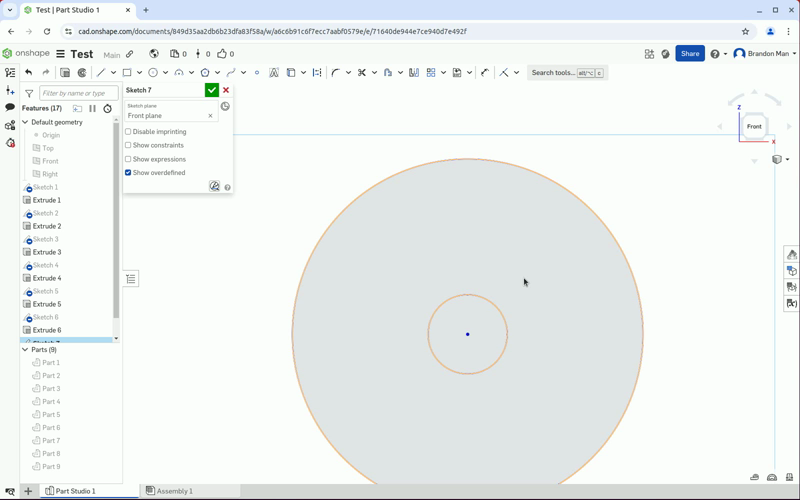
scroll(-6)
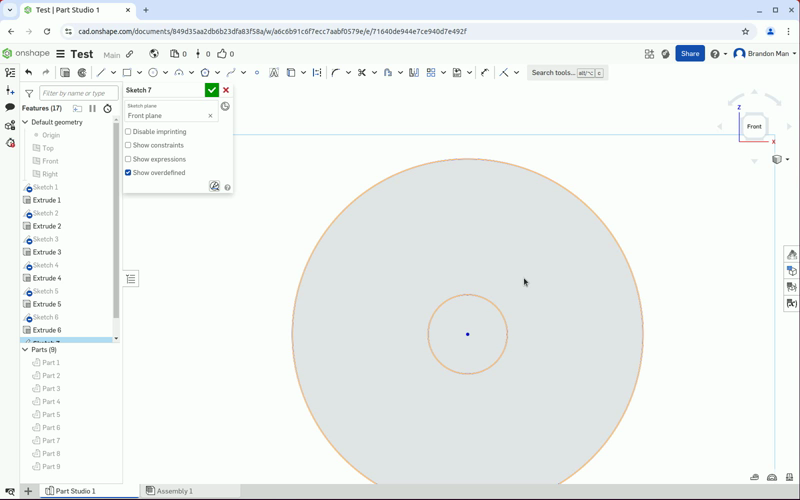
scroll(-6)
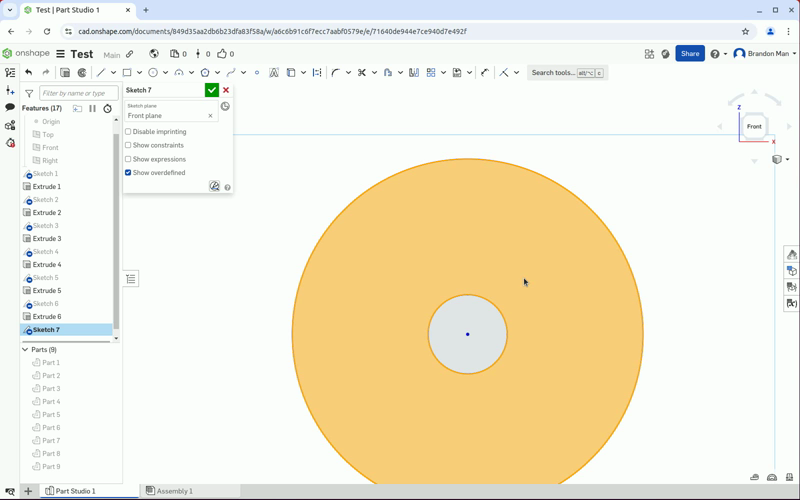
scroll(-6)
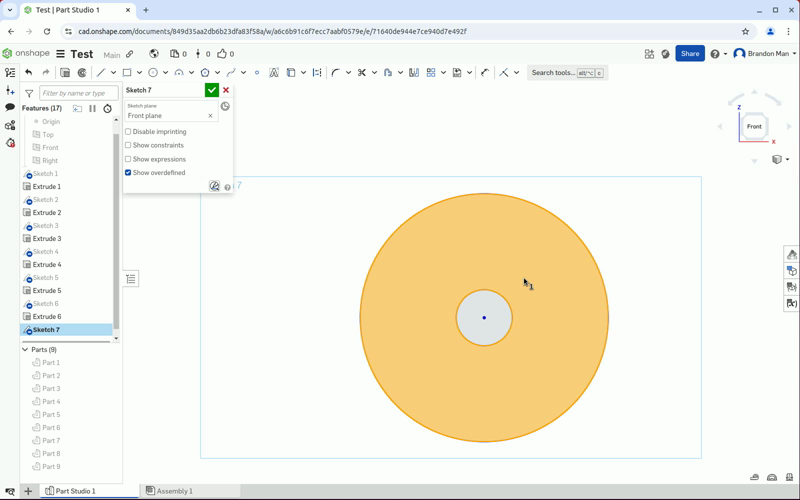
scroll(-6)
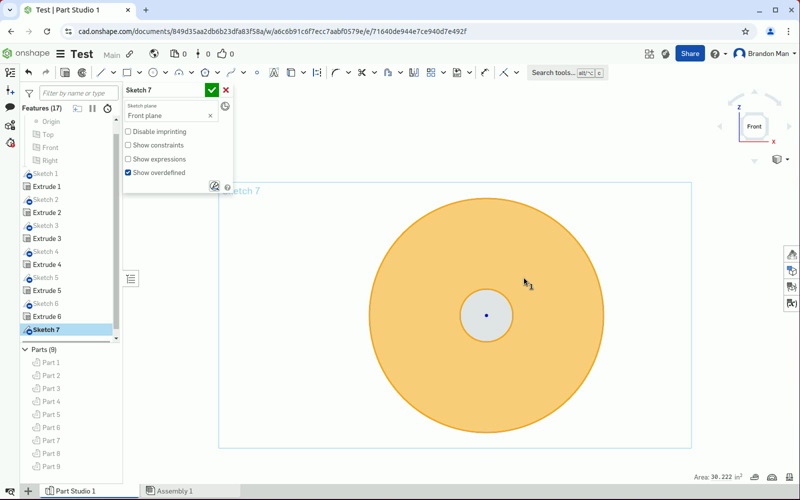
scroll(-6)
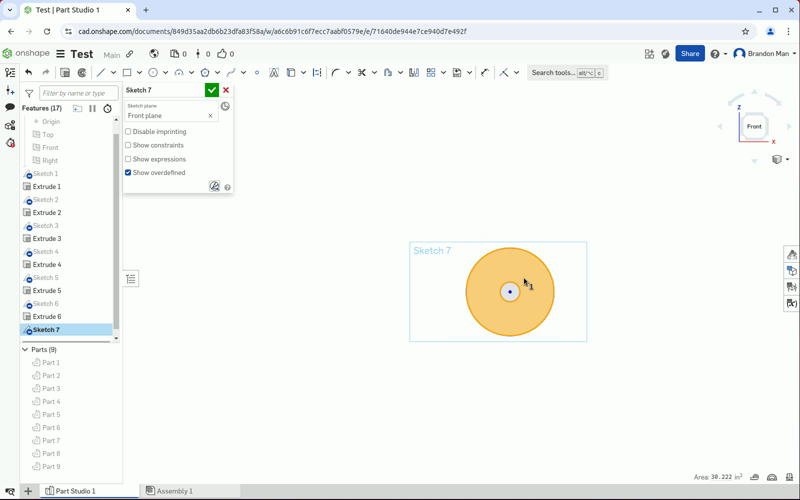
scroll(-6)
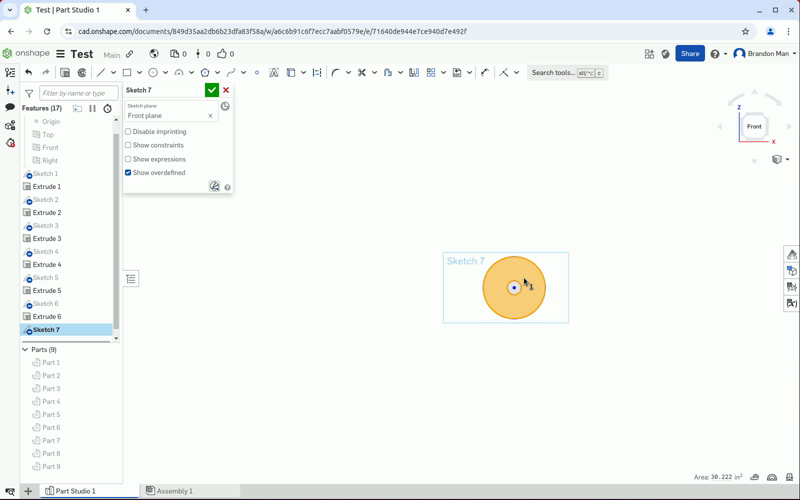
scroll(-6)
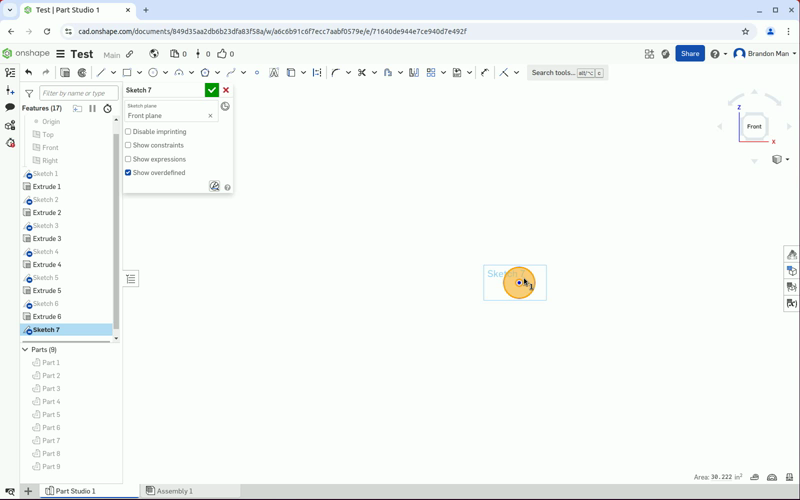
mouse_move(73, 352)
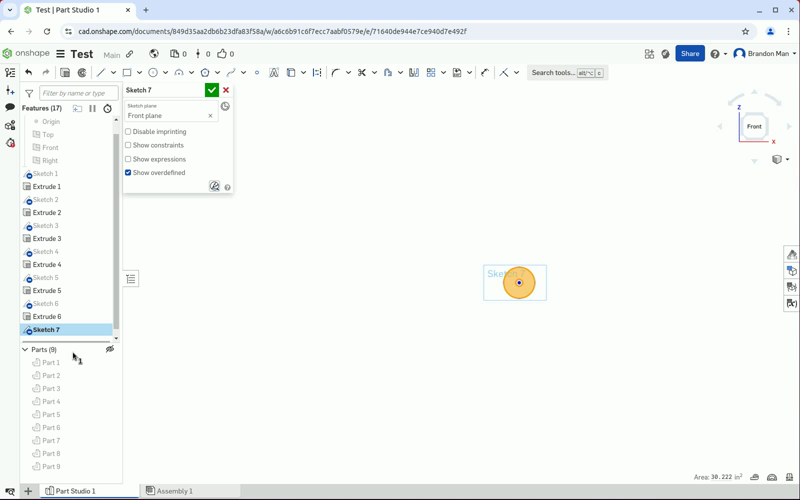
key(shift+y)
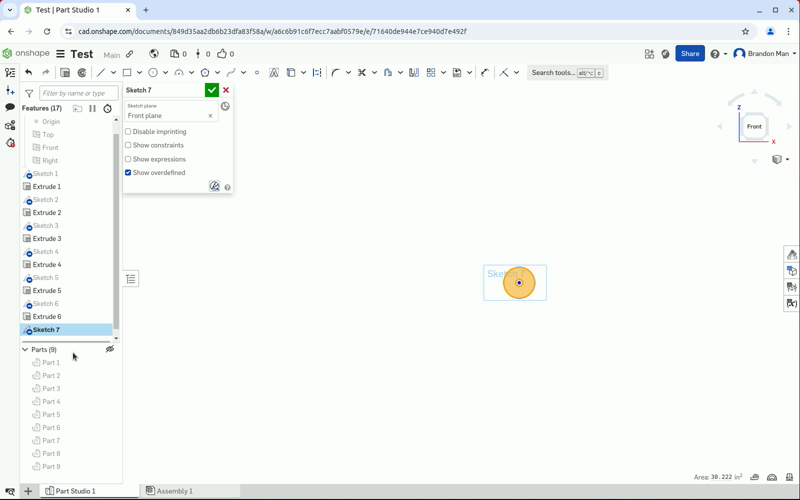
key(shift+e)
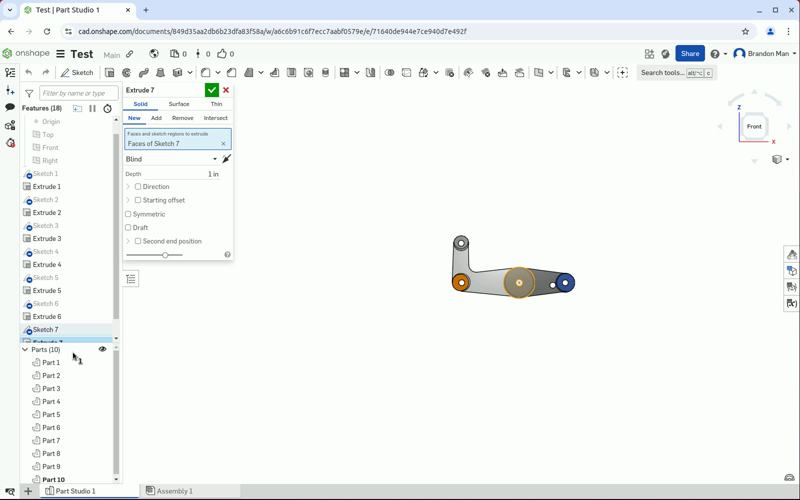
mouse_move(143, 106)
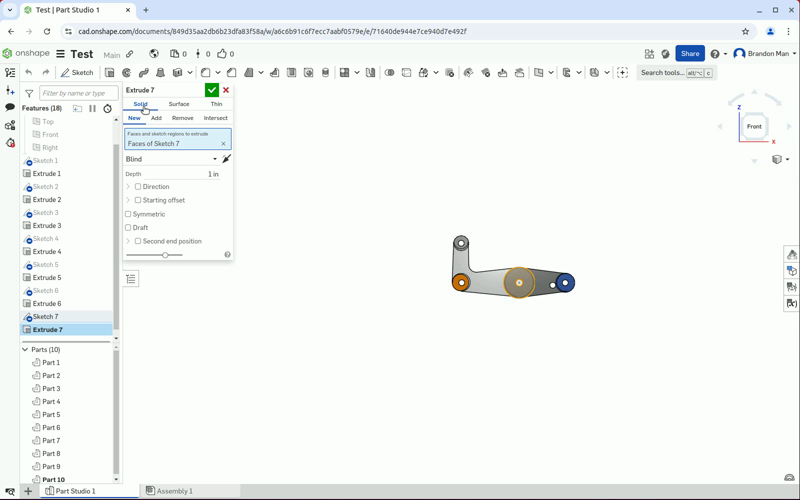
click(143, 106)
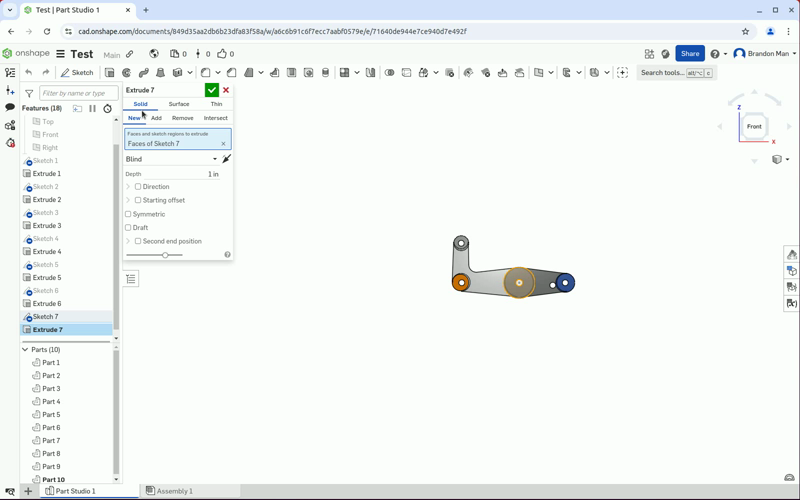
mouse_move(137, 120)
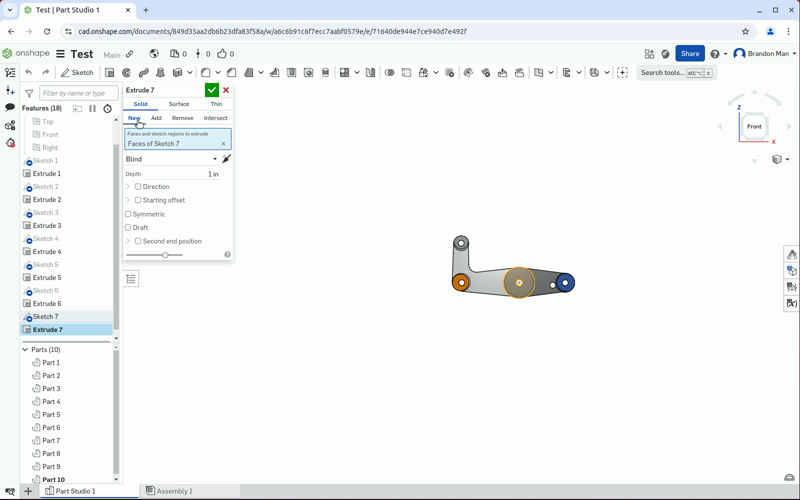
click(137, 120)
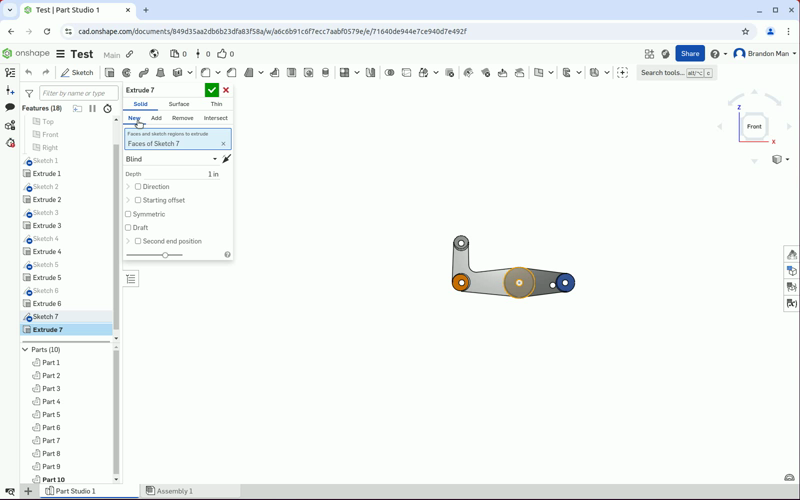
key(tab, 4)
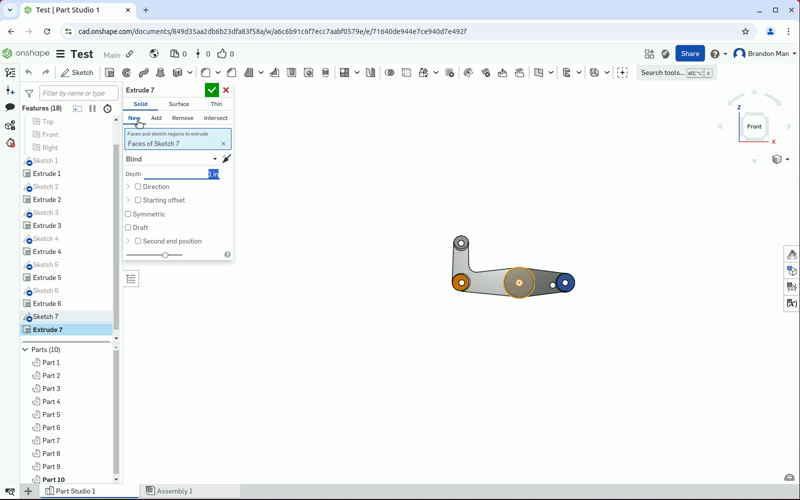
text(0.481)
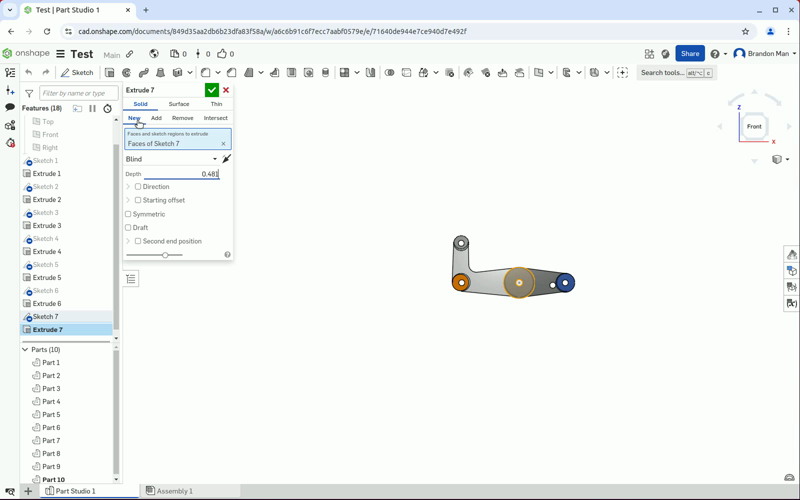
key(enter)
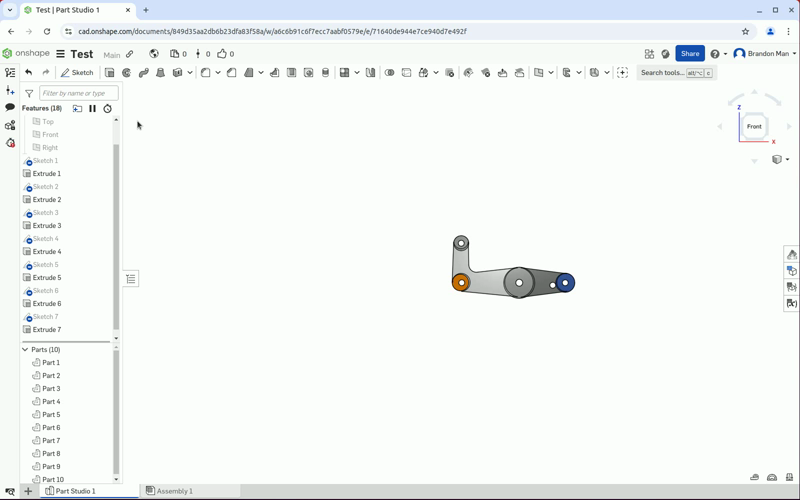
key(shift+h)
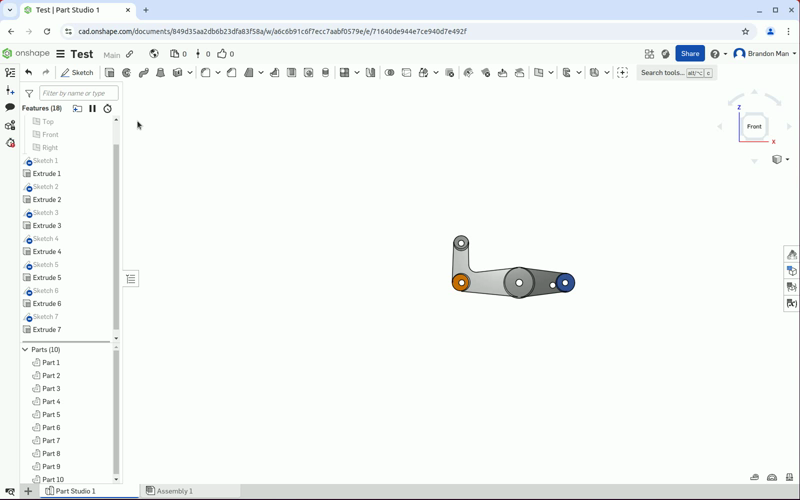
key(shift+h)
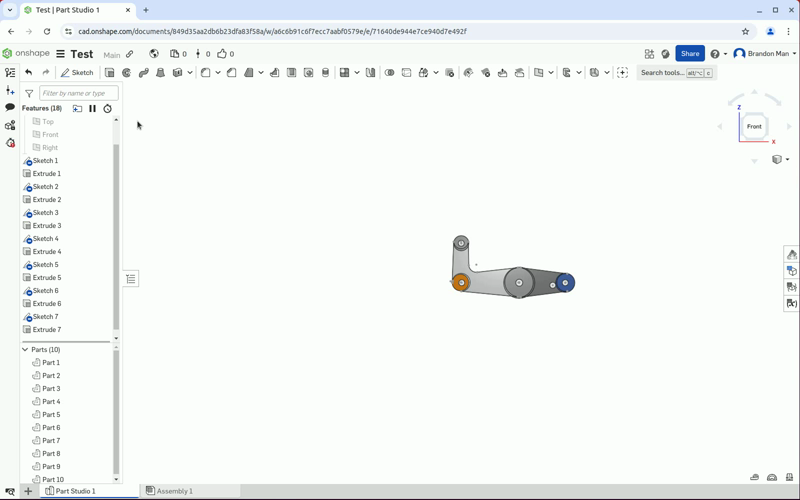
key(shift+7)
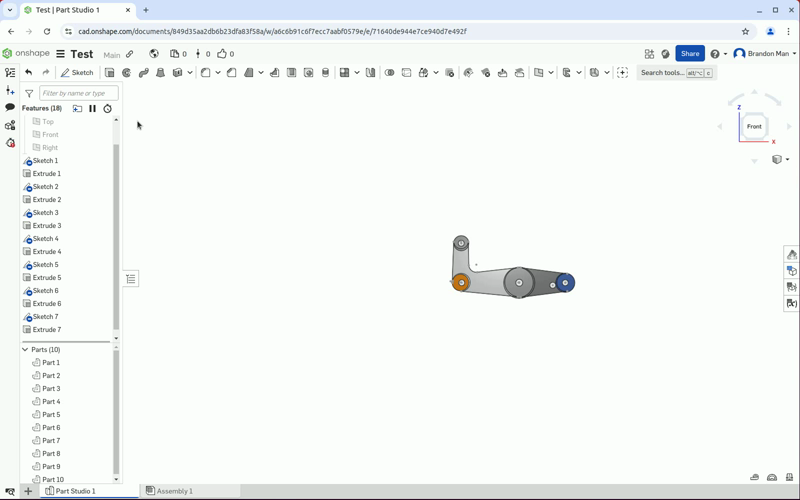
key(left, 2)
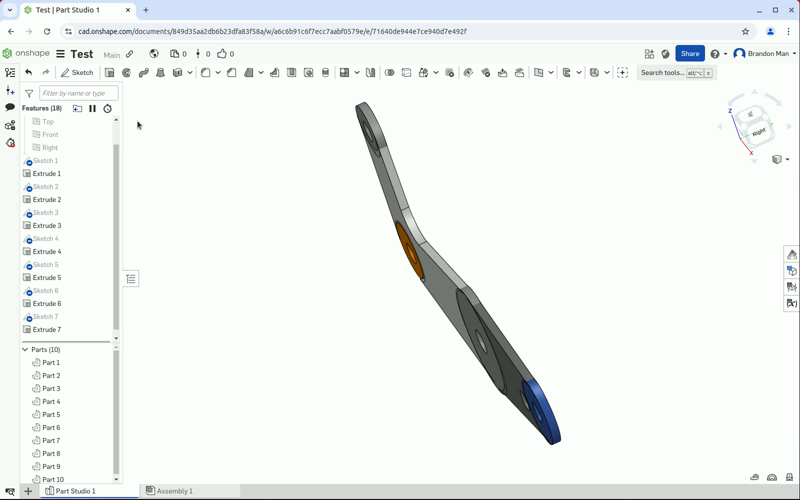
key(down, 2)
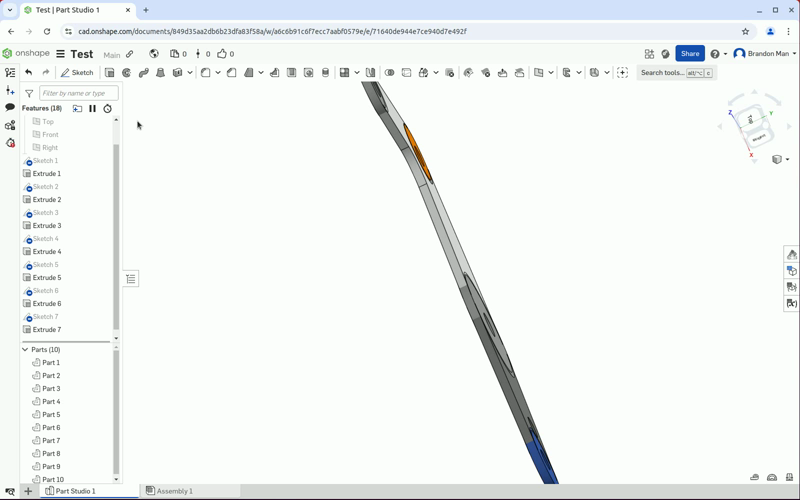
key(up, 2)
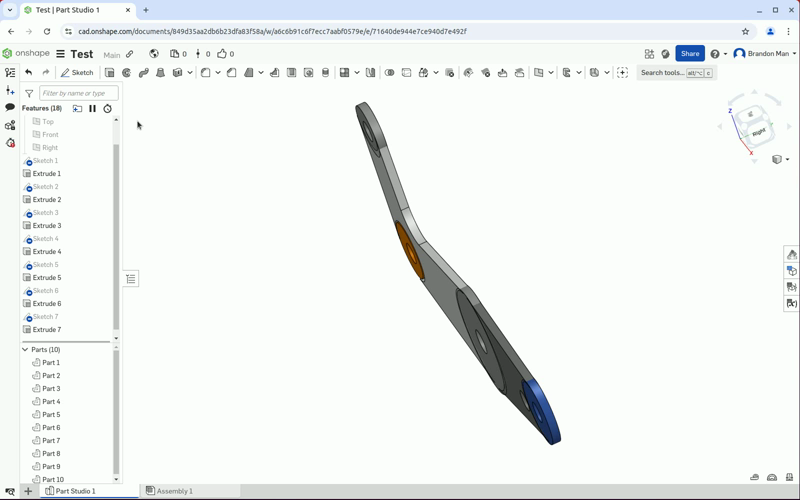
key(right, 2)
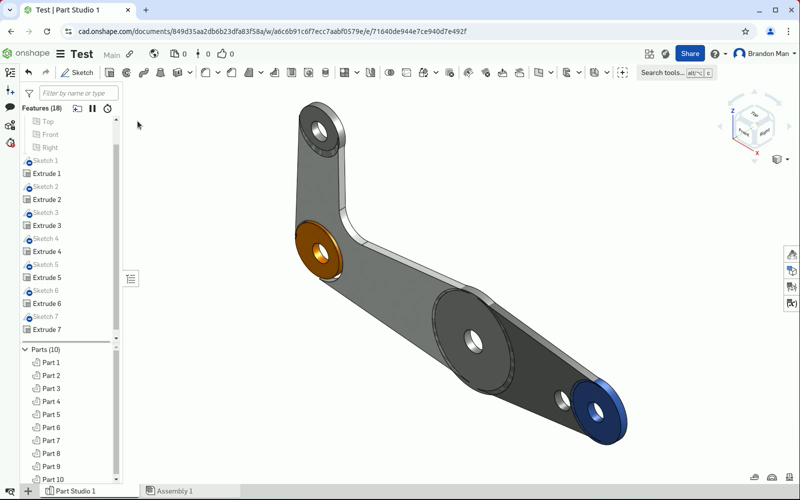
mouse_move(69, 163)
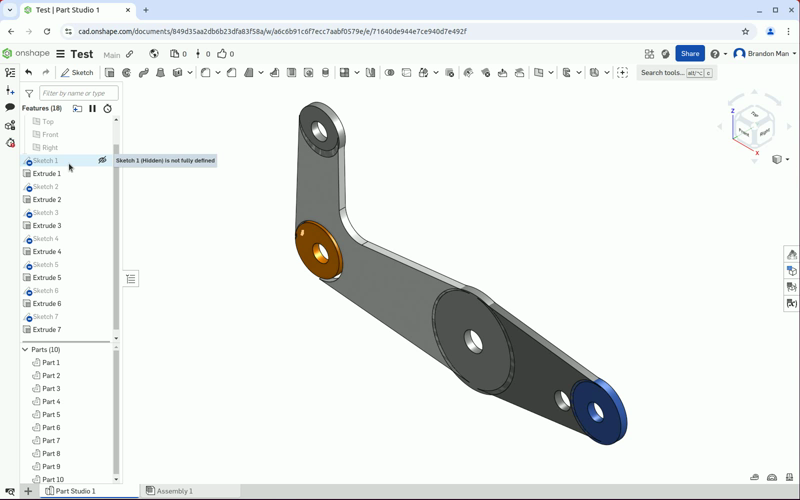
click(69, 163)